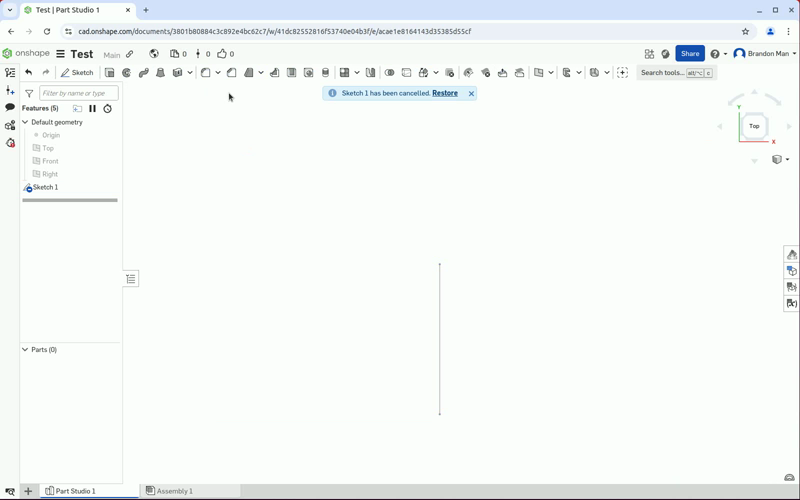
key(shift+h)
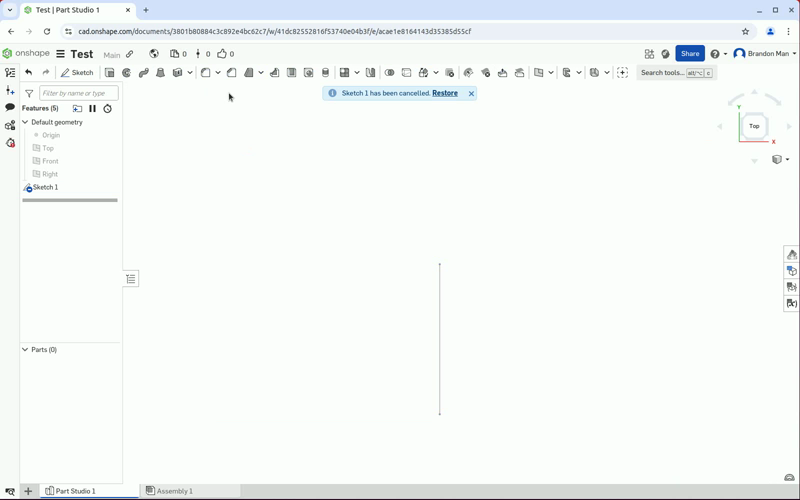
key(shift+s)
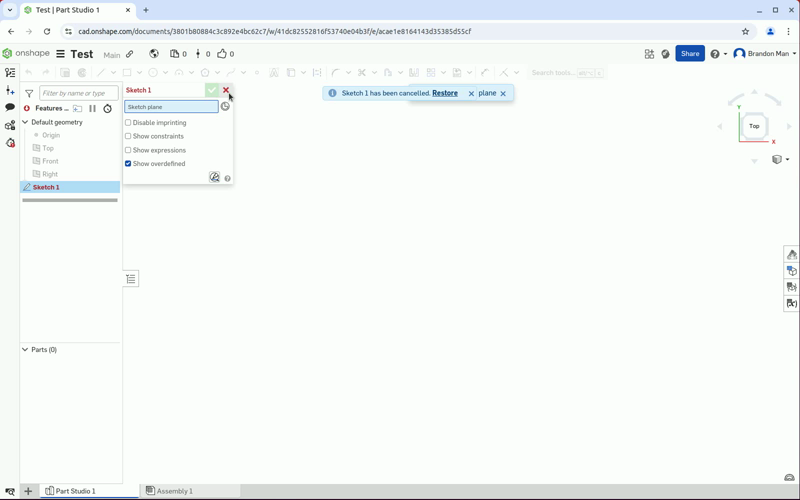
mouse_move(73, 150)
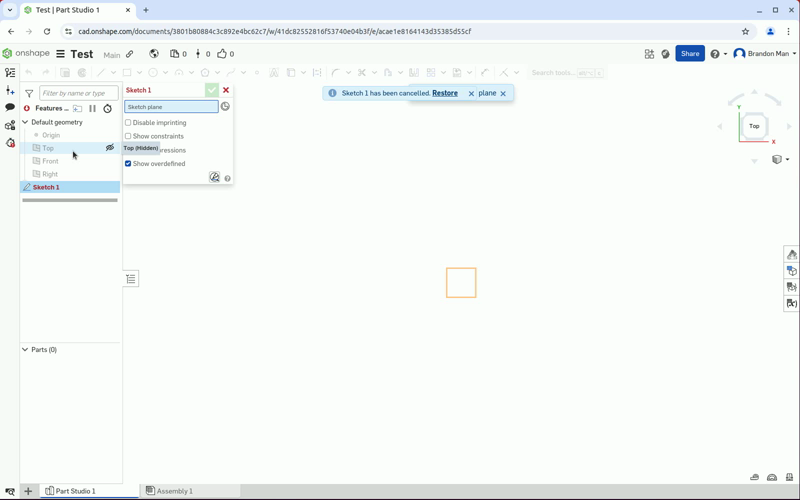
click(73, 150)
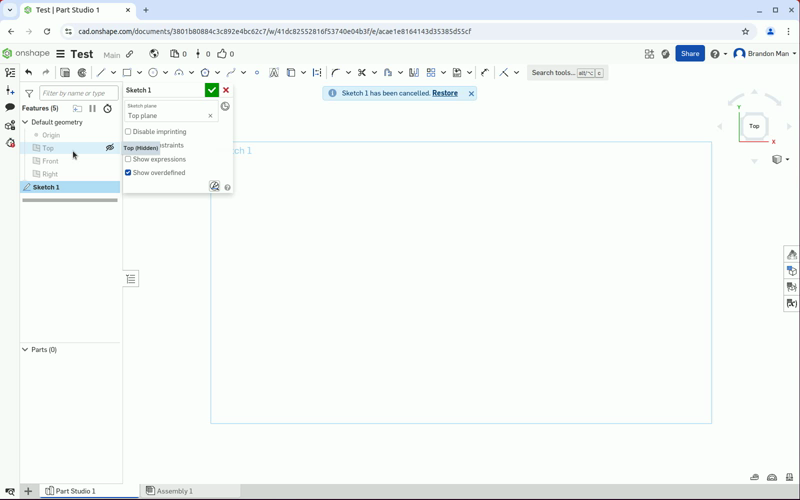
mouse_move(73, 352)
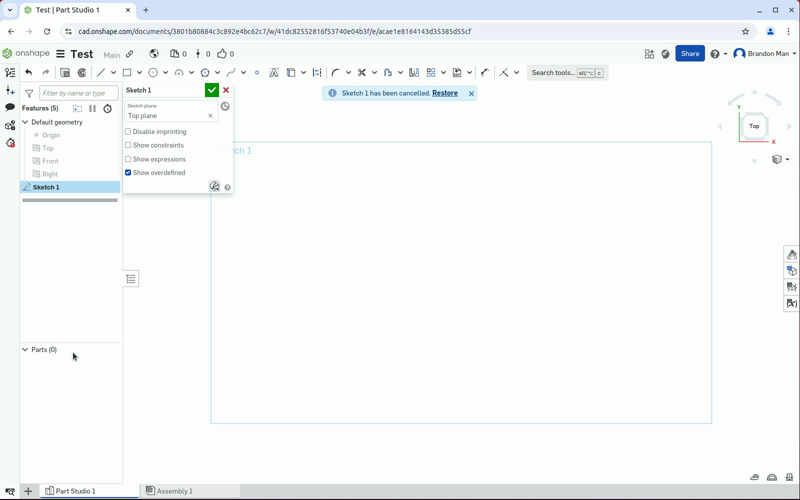
key(y)
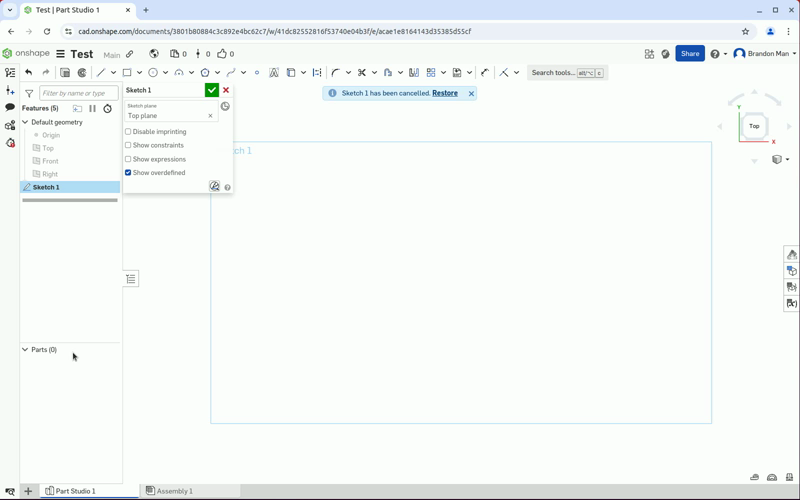
key(l)
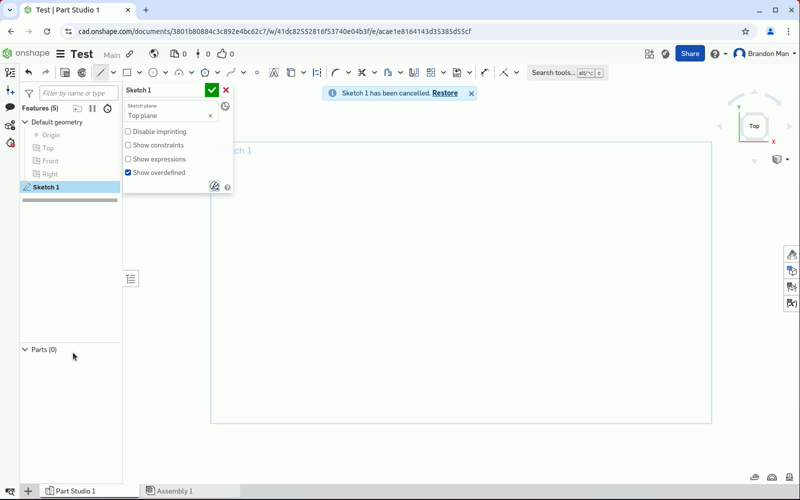
key_down(shift)
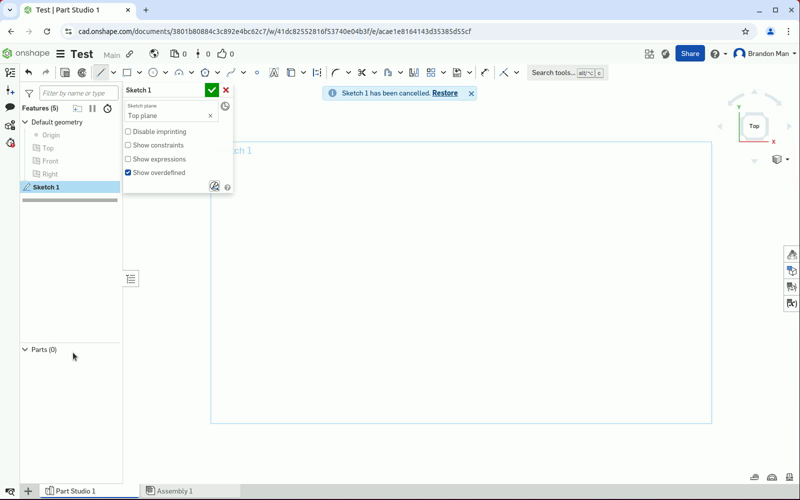
mouse_move(348, 187)
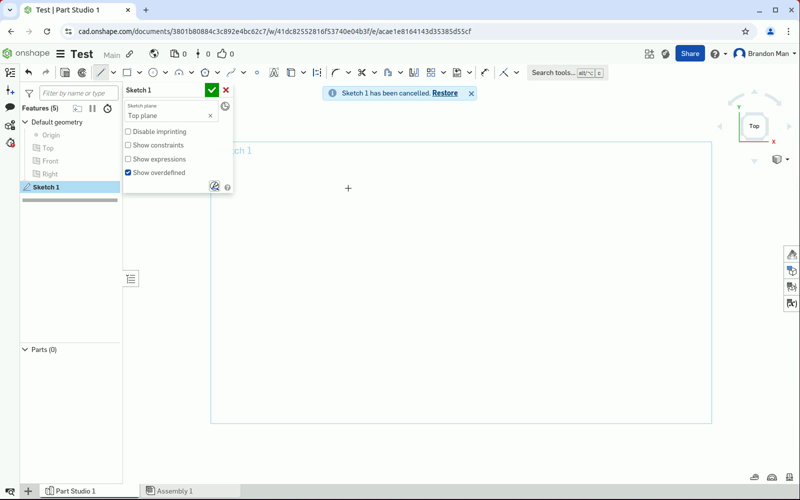
click(348, 187)
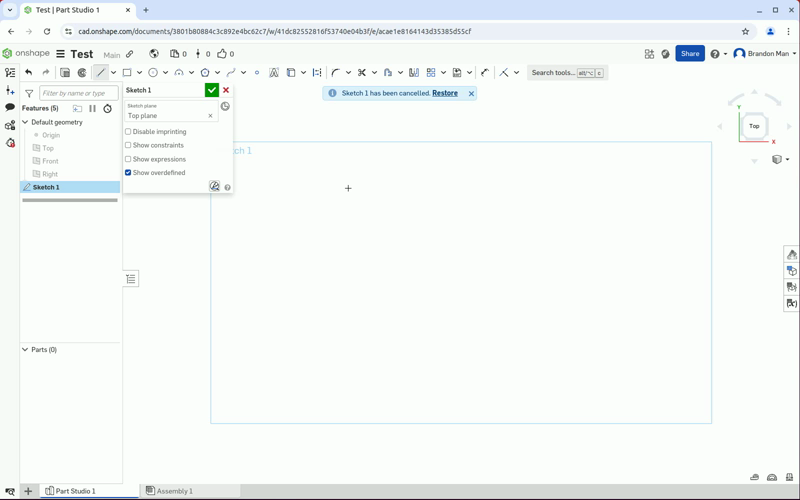
key_up(shift)
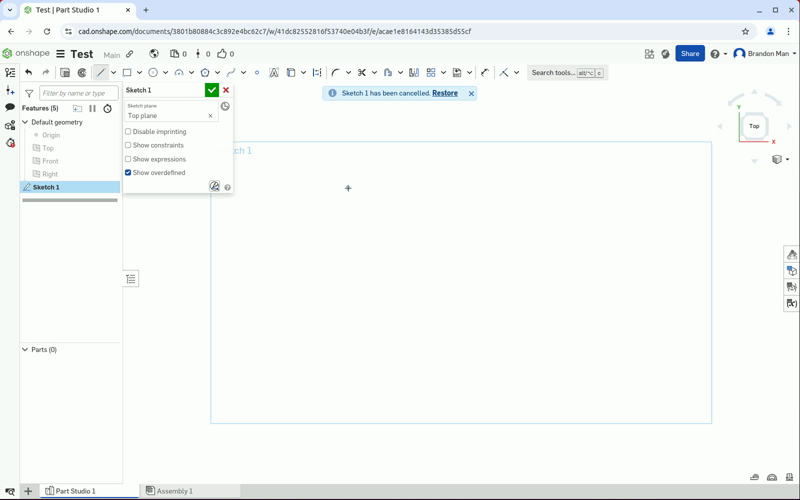
key_down(shift)
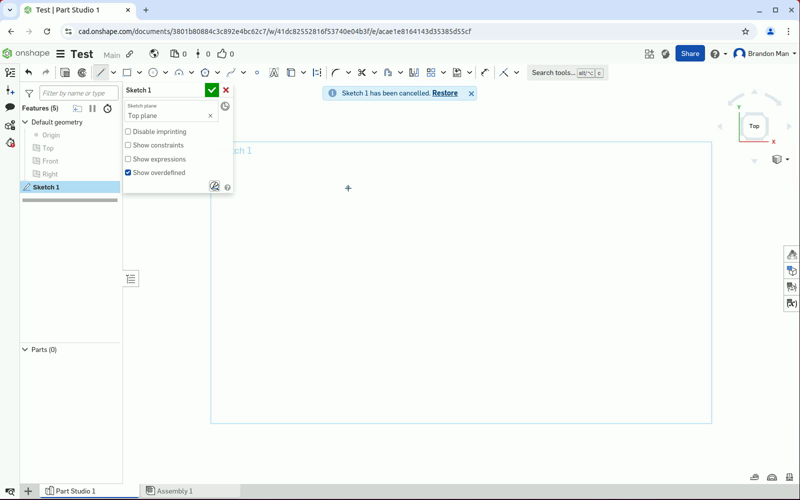
mouse_move(378, 187)
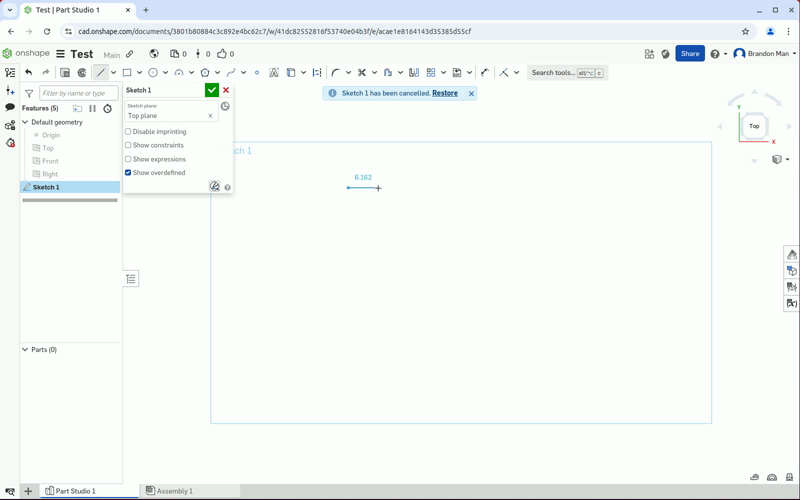
mouse_move(355, 187)
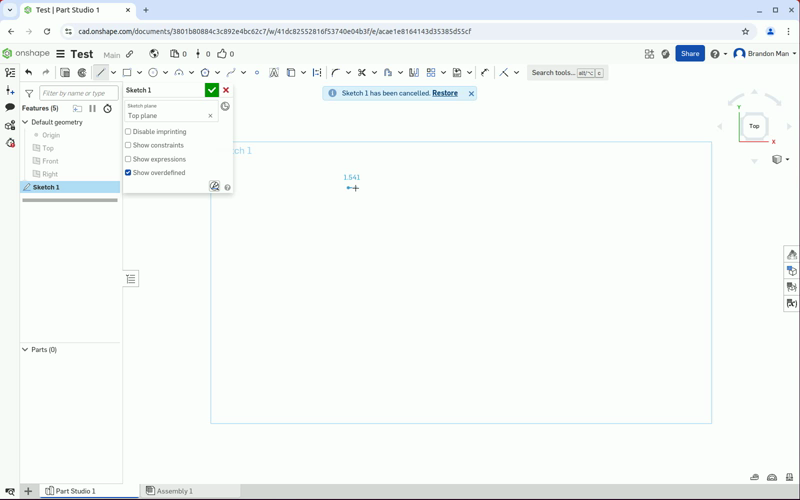
scroll(6)
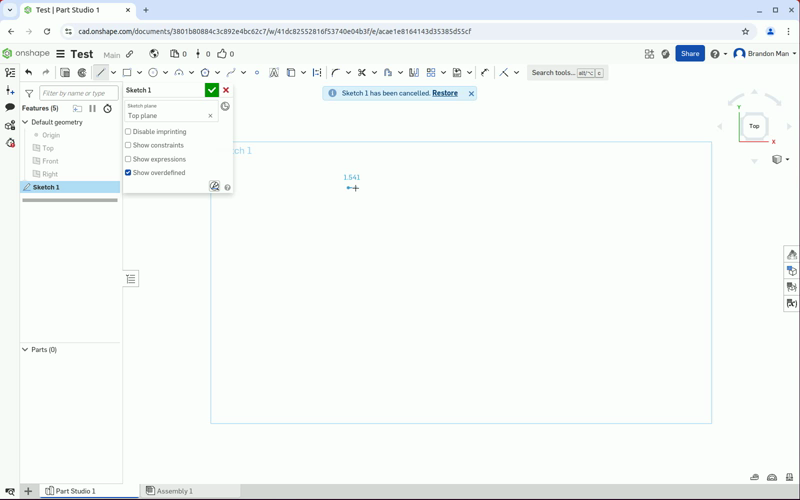
scroll(6)
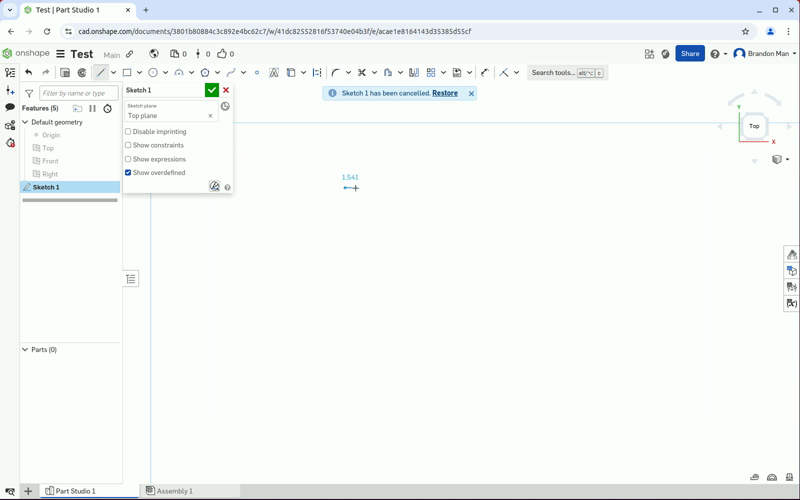
scroll(6)
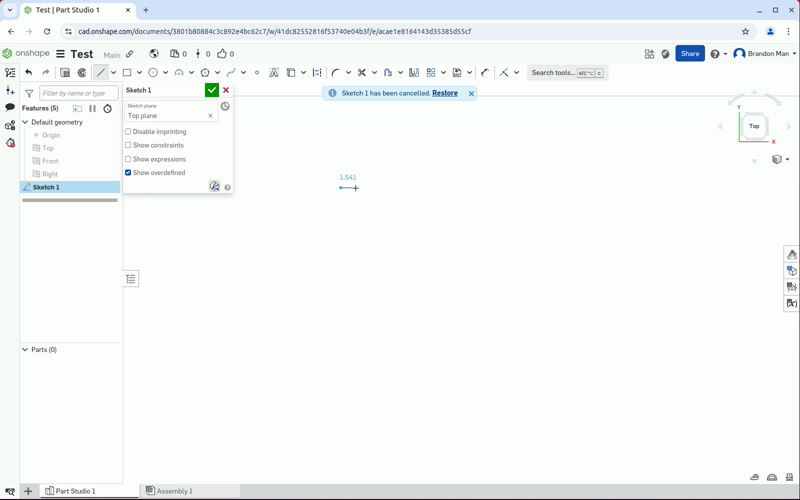
scroll(6)
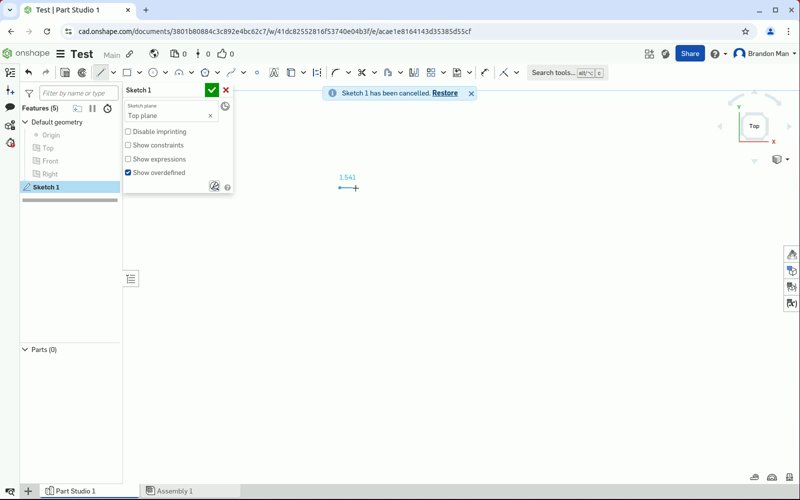
scroll(6)
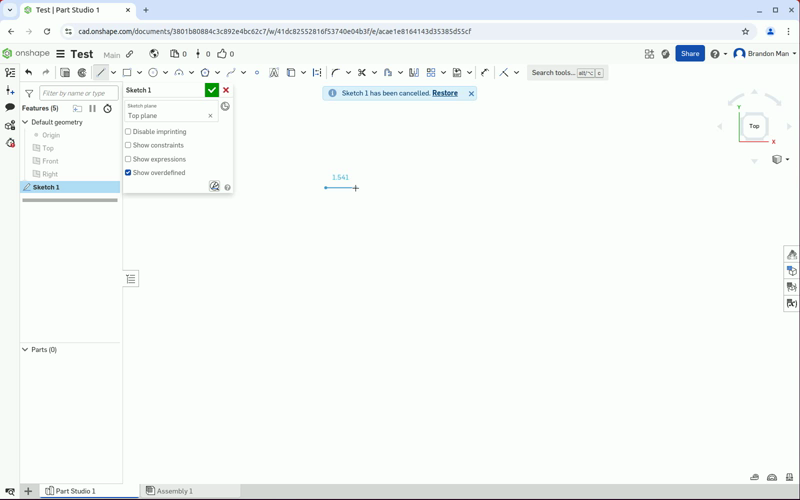
scroll(6)
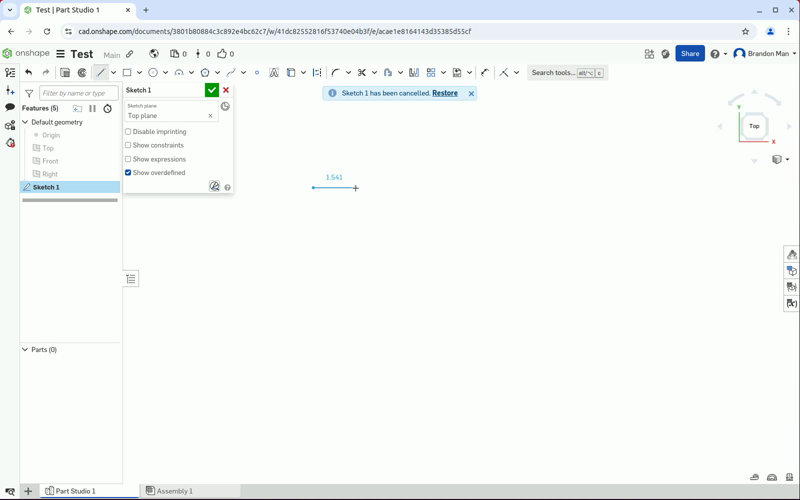
scroll(6)
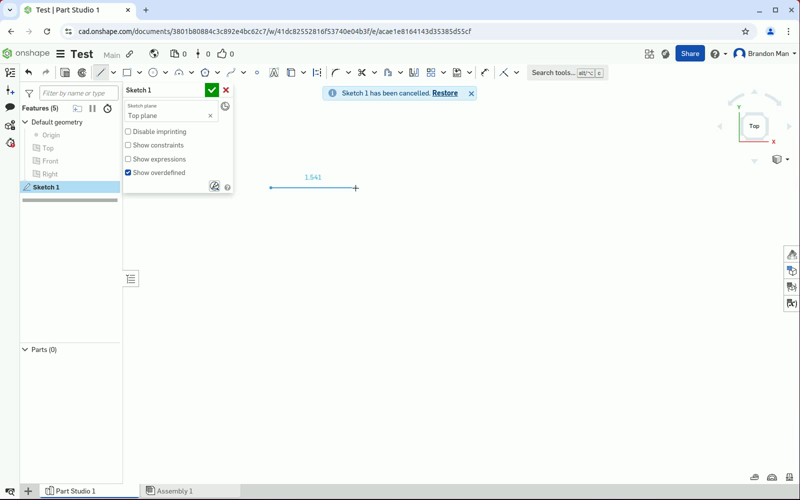
click(355, 187)
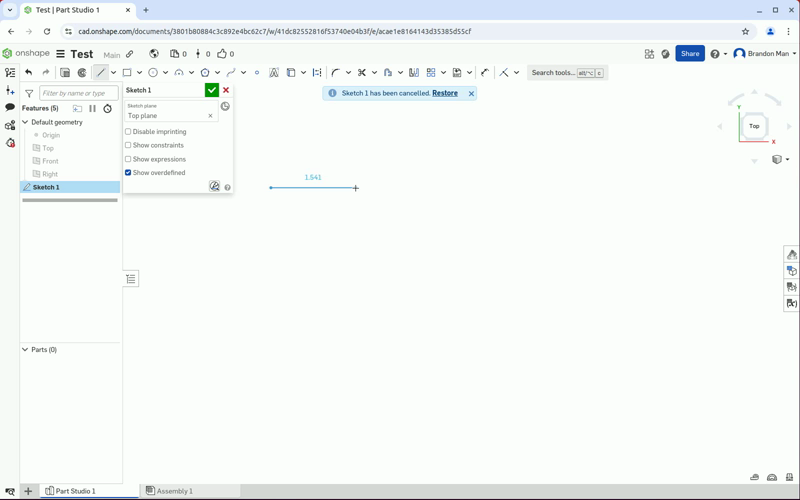
scroll(-6)
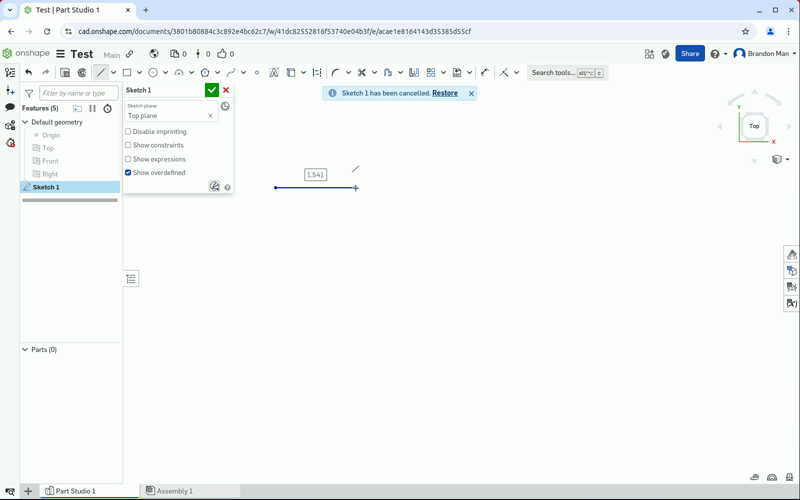
scroll(-6)
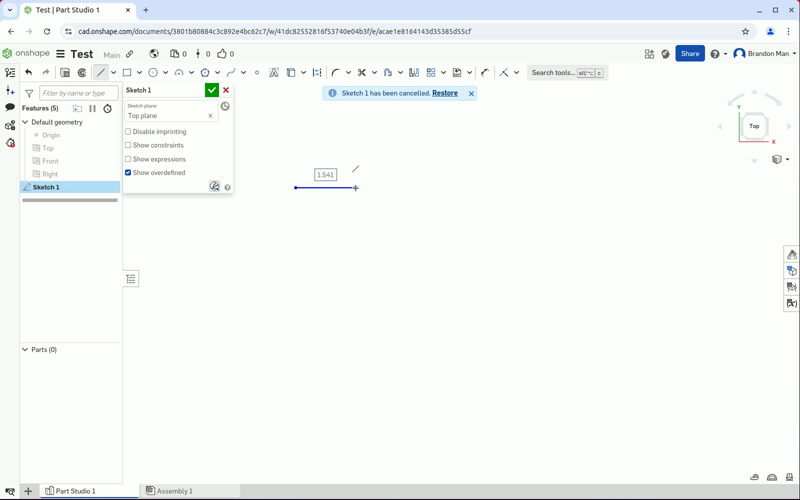
scroll(-6)
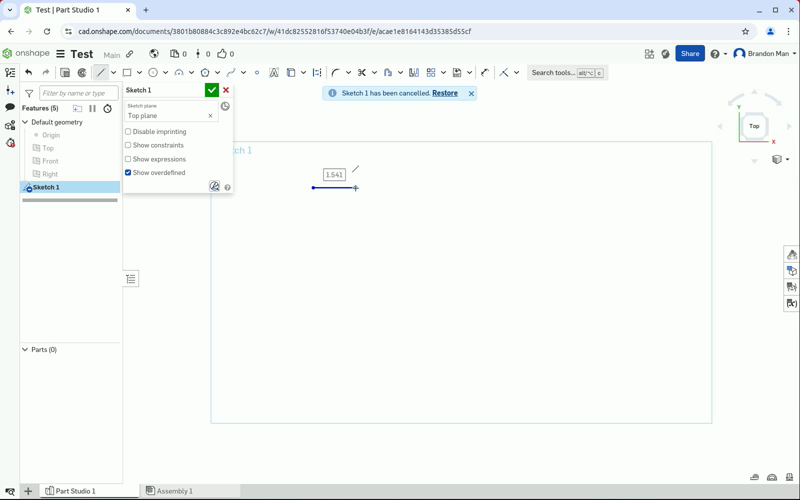
scroll(-6)
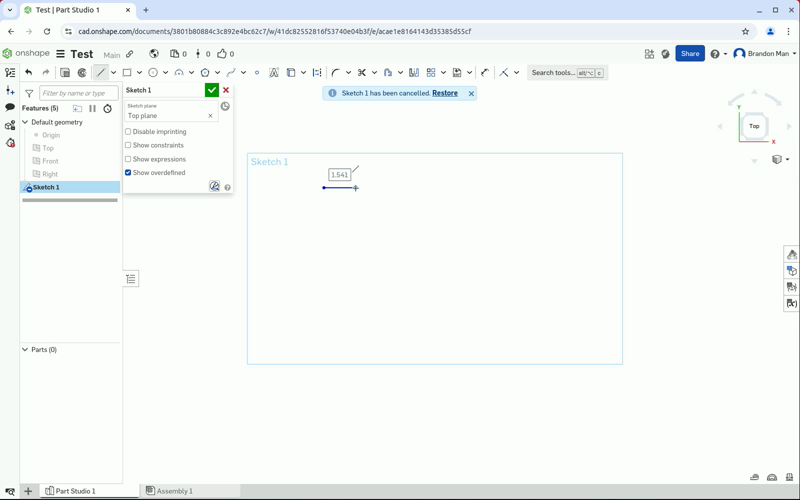
scroll(-6)
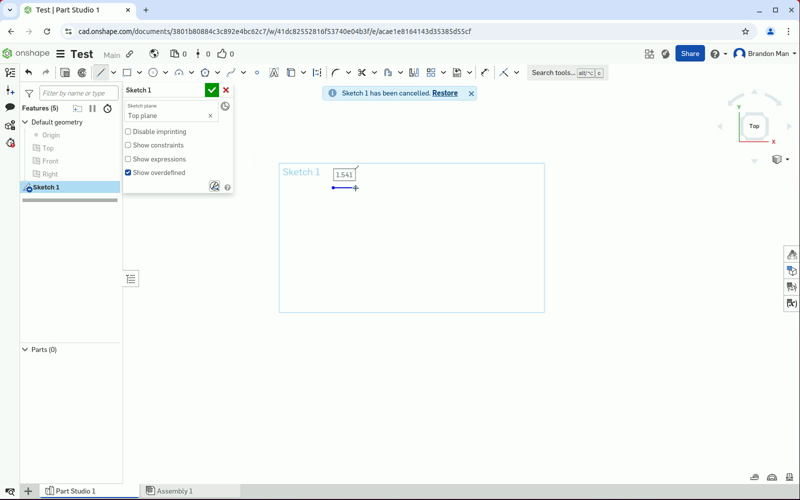
scroll(-6)
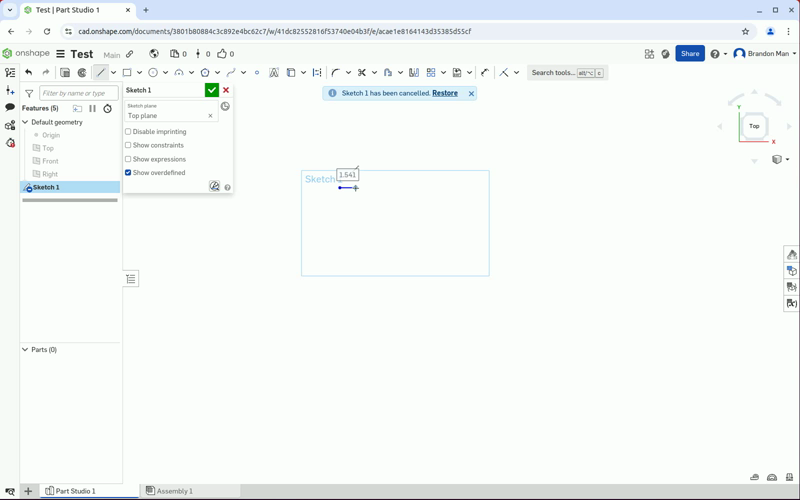
scroll(-6)
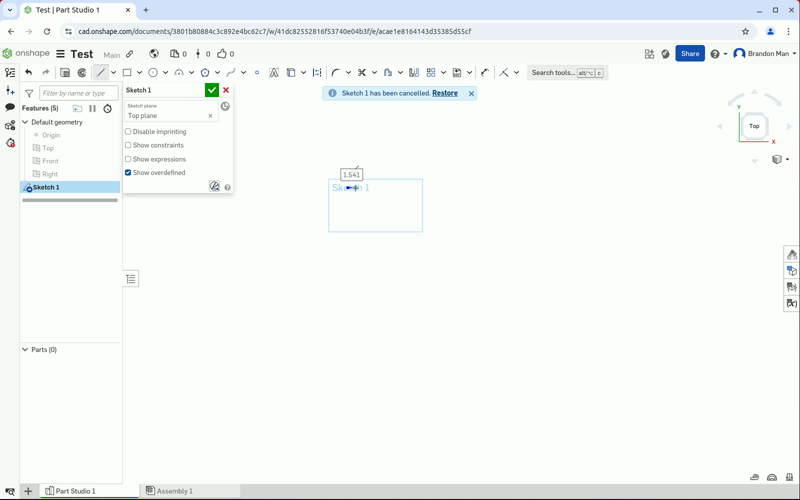
key_up(shift)
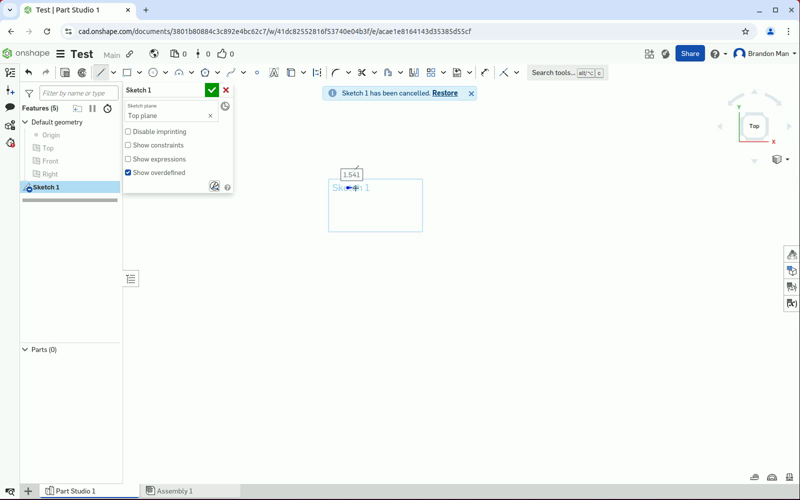
key_down(shift)
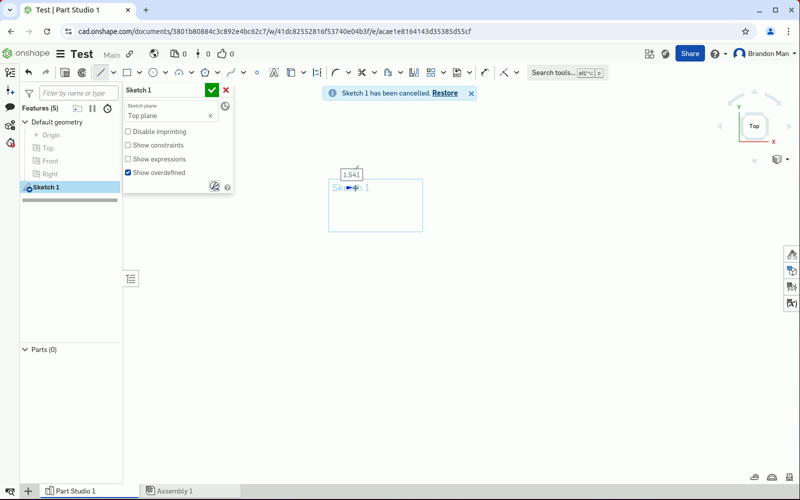
mouse_move(385, 187)
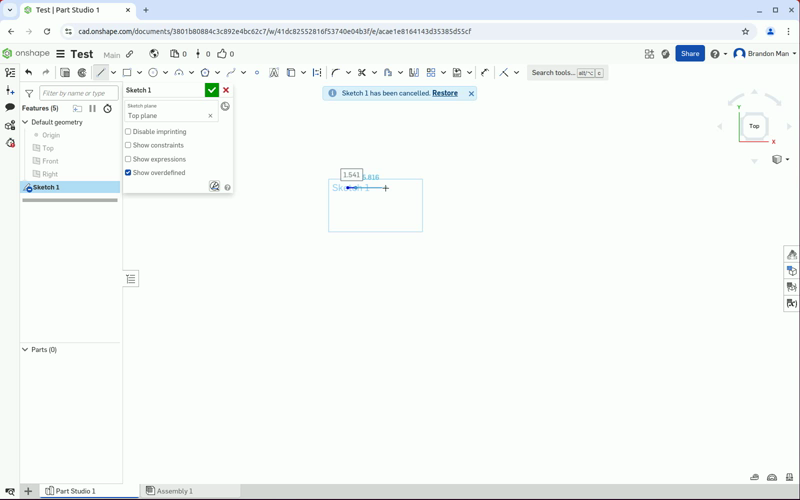
mouse_move(355, 177)
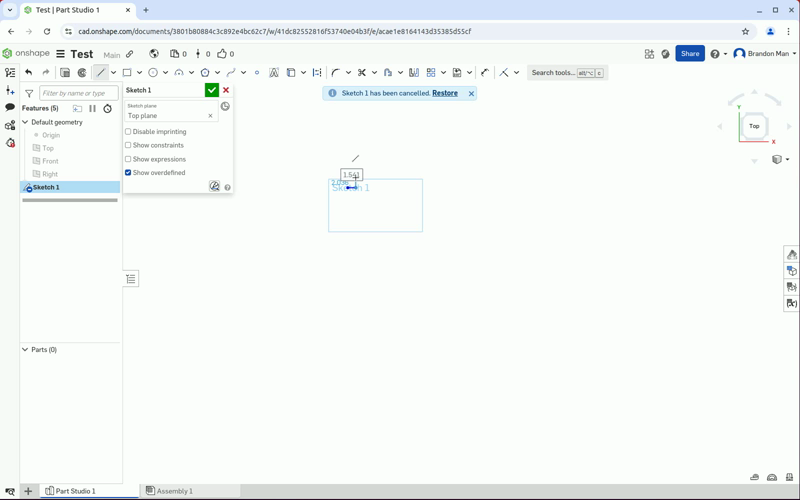
click(355, 177)
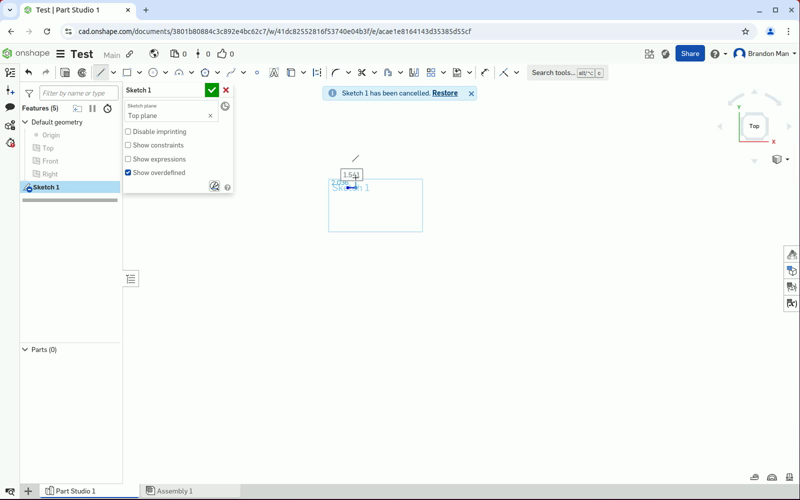
key_up(shift)
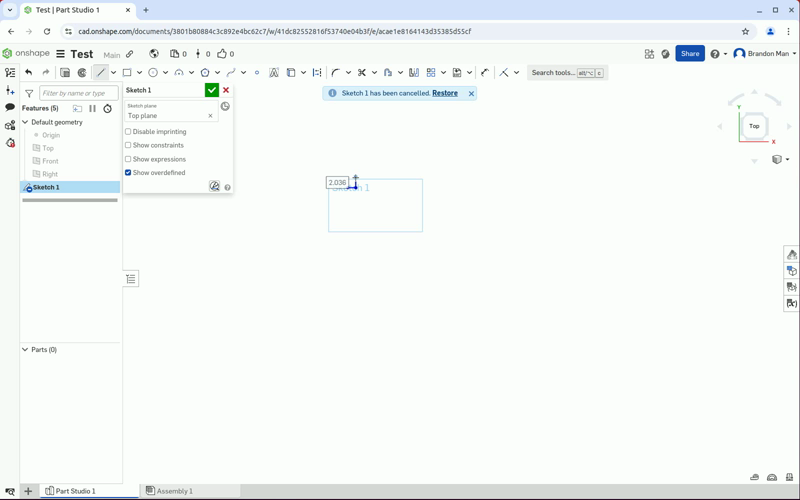
key_down(shift)
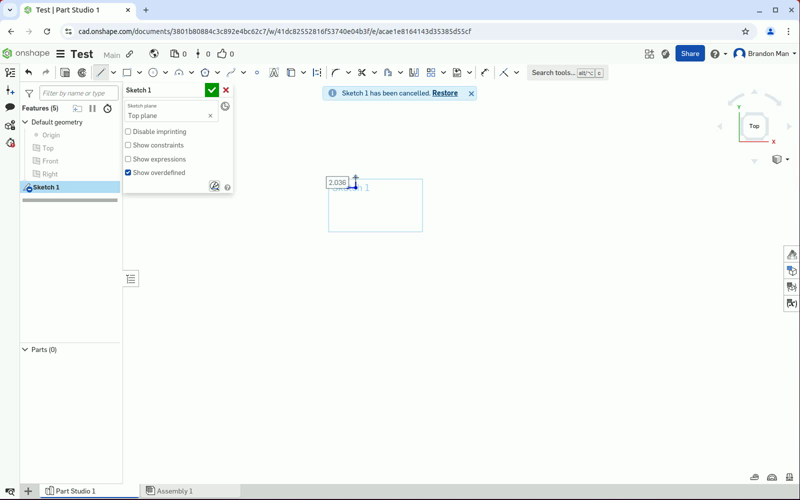
mouse_move(385, 177)
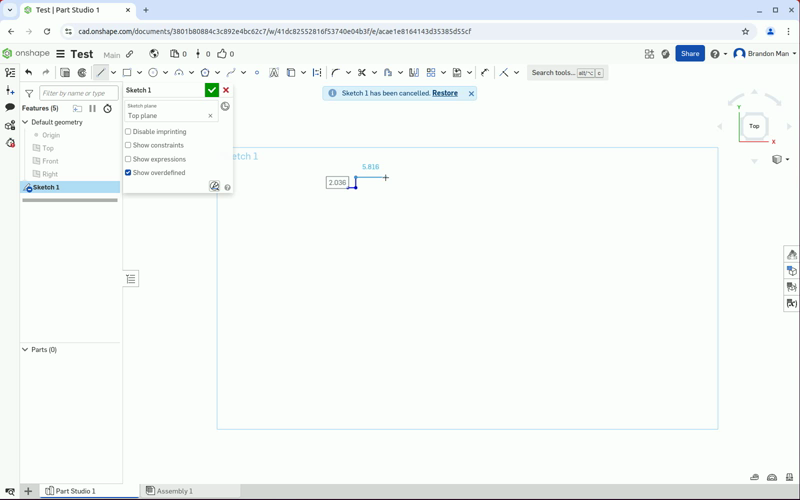
mouse_move(366, 177)
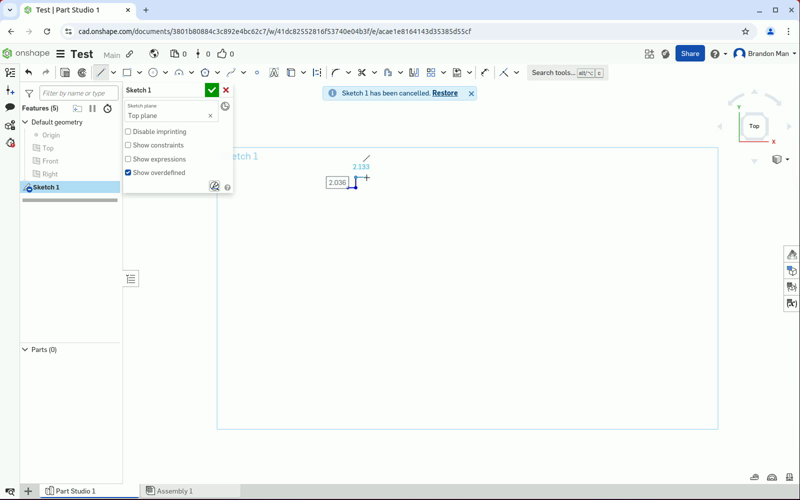
click(366, 177)
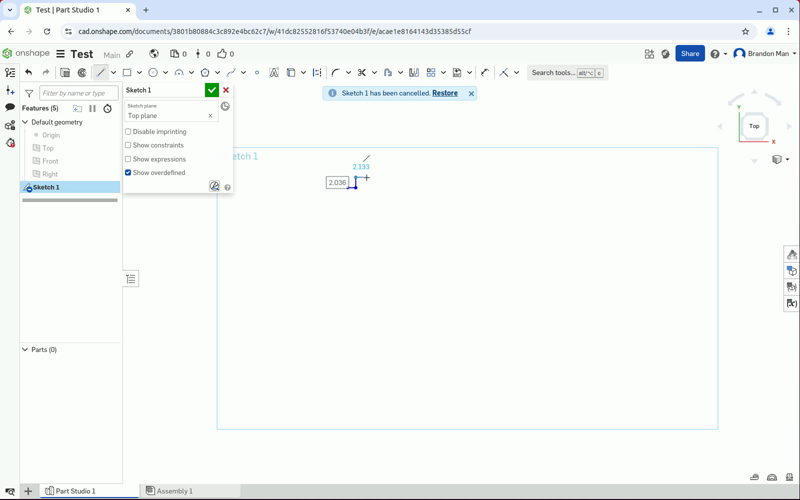
key_up(shift)
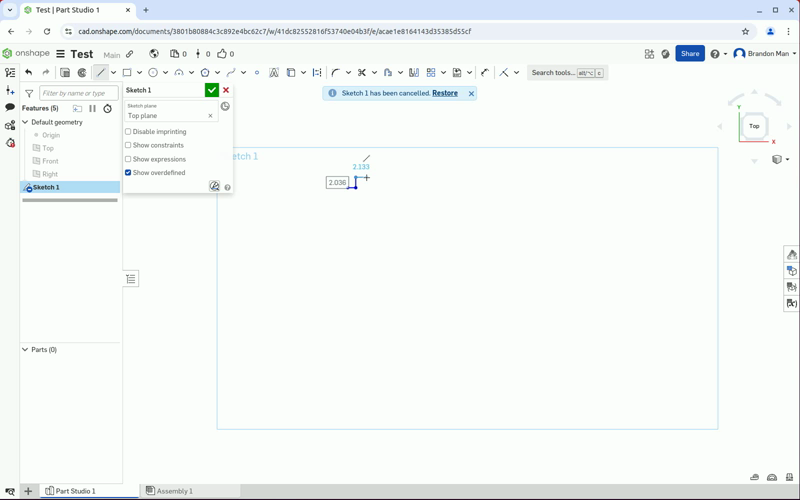
key_down(shift)
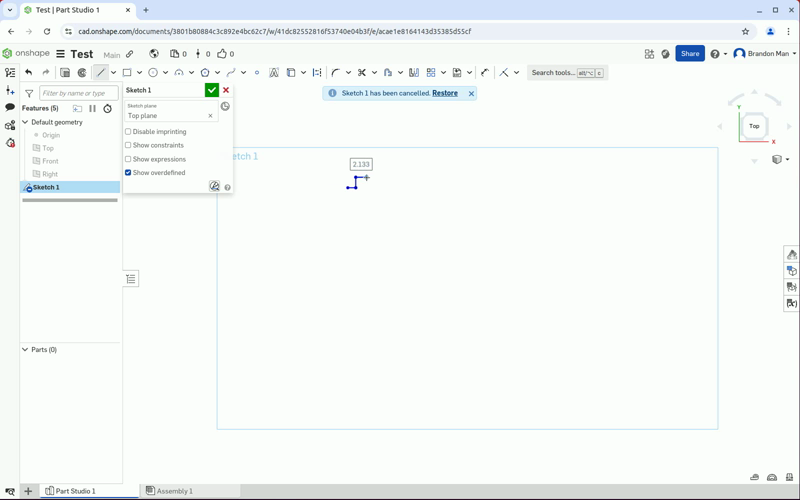
mouse_move(396, 177)
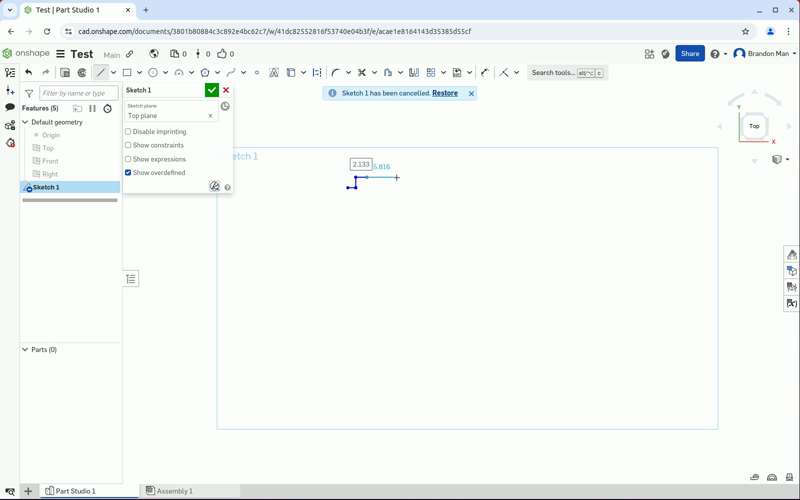
mouse_move(366, 169)
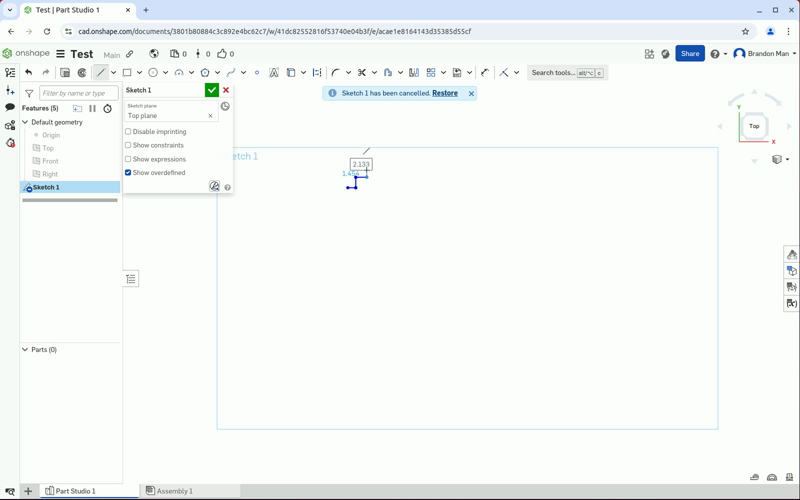
scroll(6)
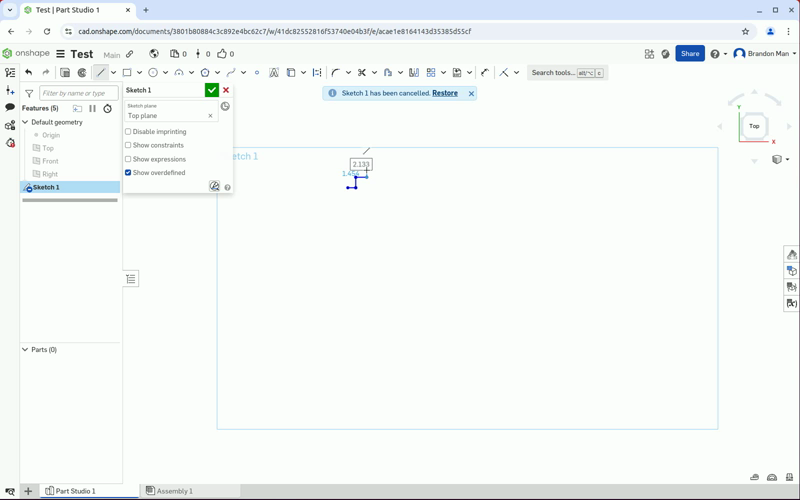
scroll(6)
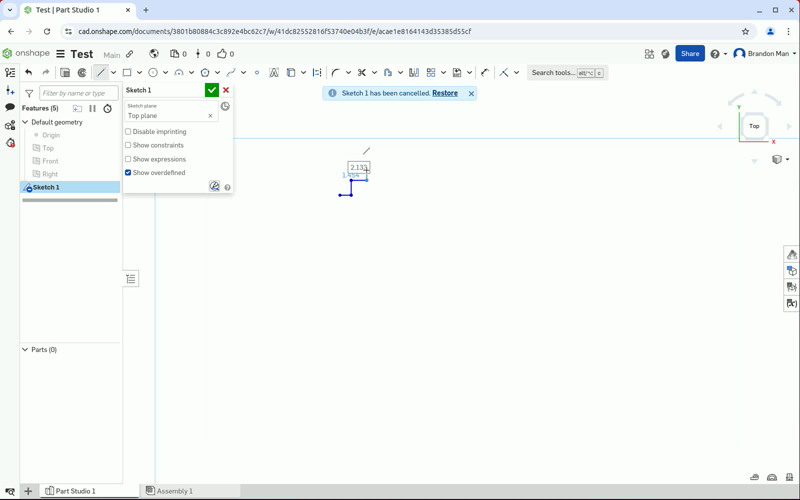
scroll(6)
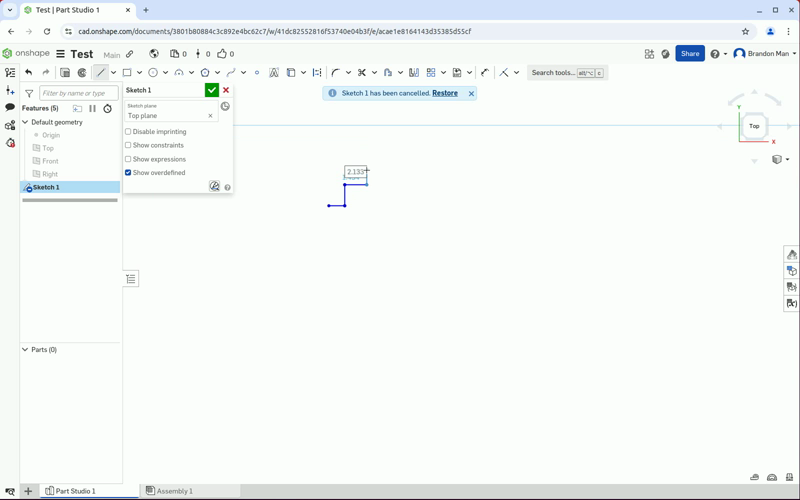
scroll(6)
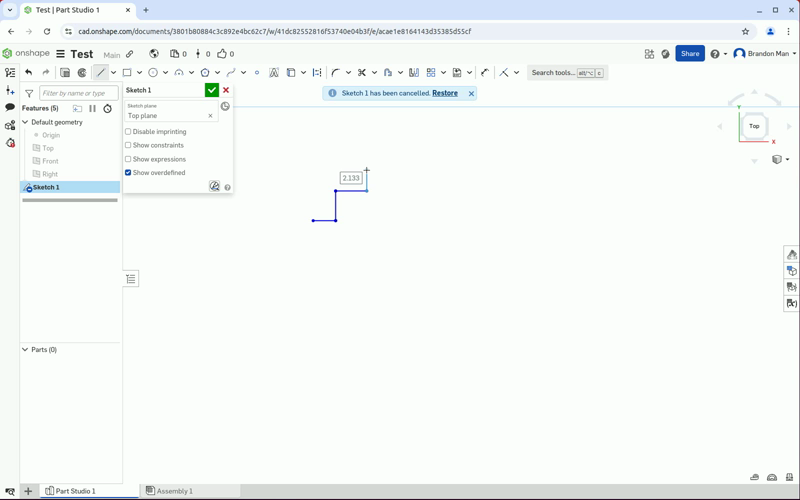
scroll(6)
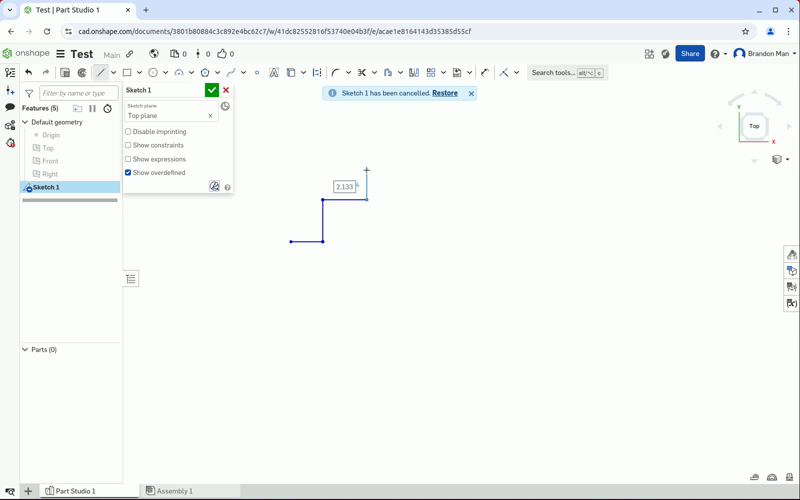
scroll(6)
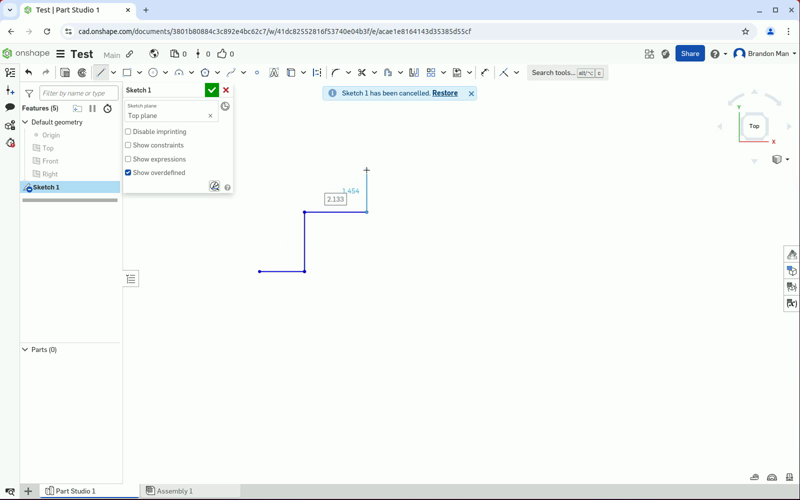
scroll(6)
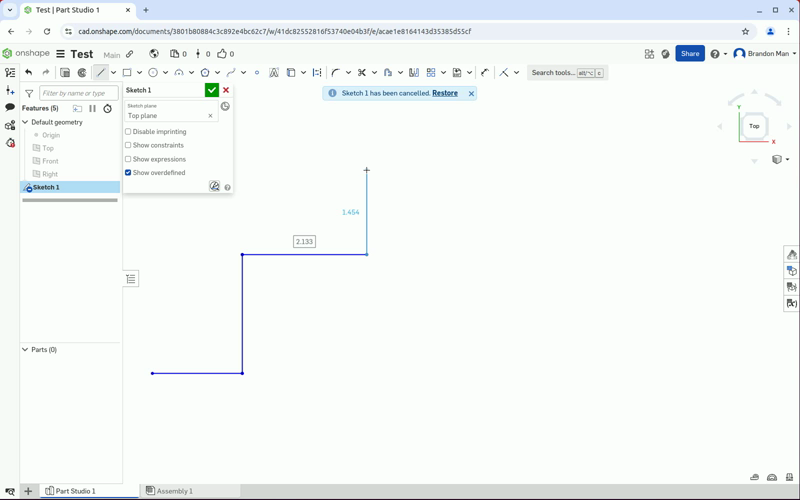
click(366, 169)
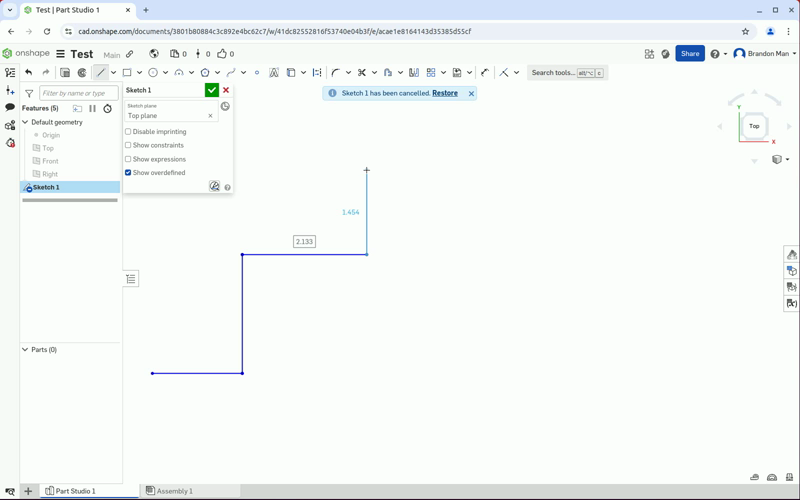
scroll(-6)
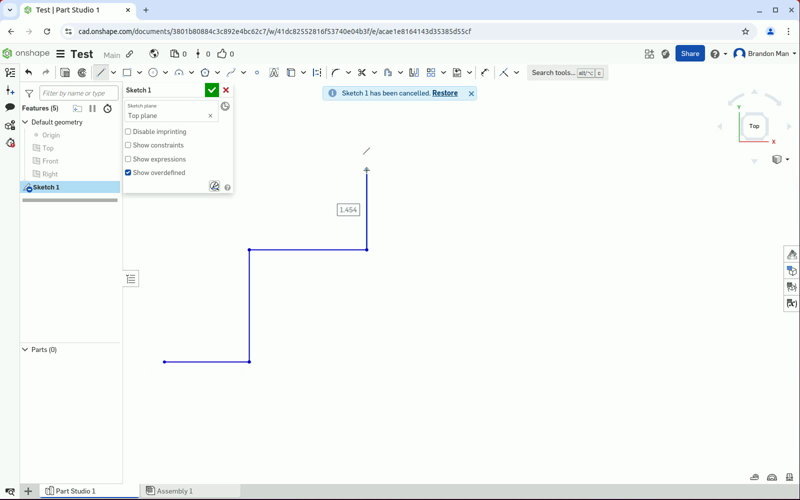
scroll(-6)
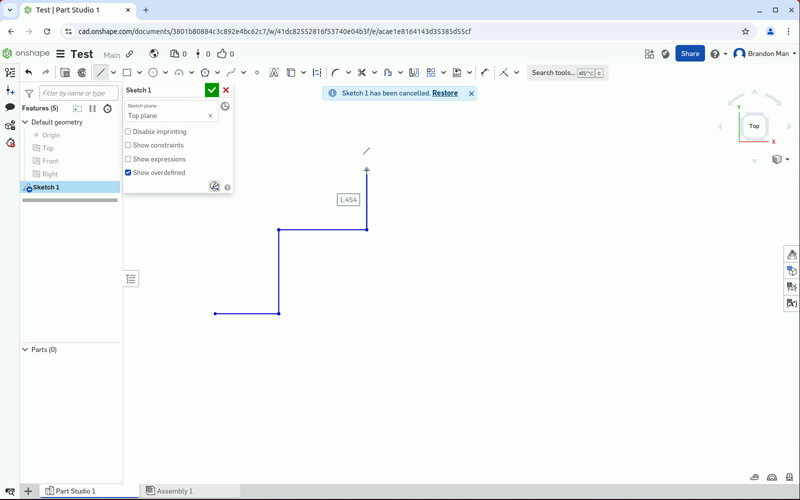
scroll(-6)
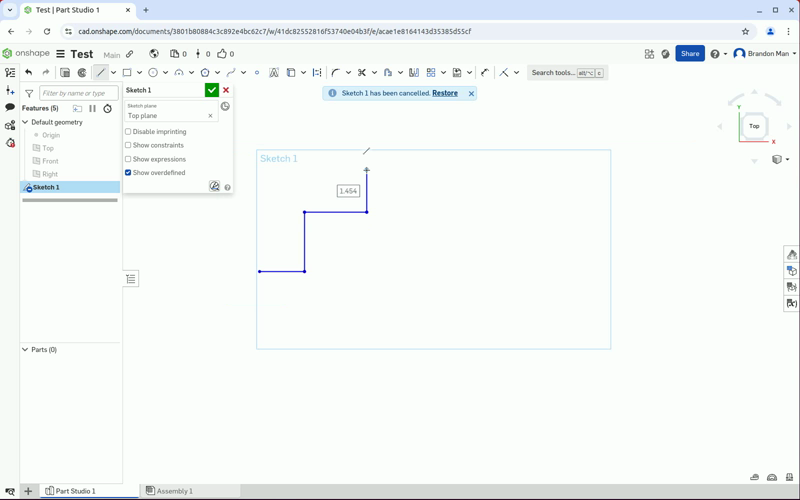
scroll(-6)
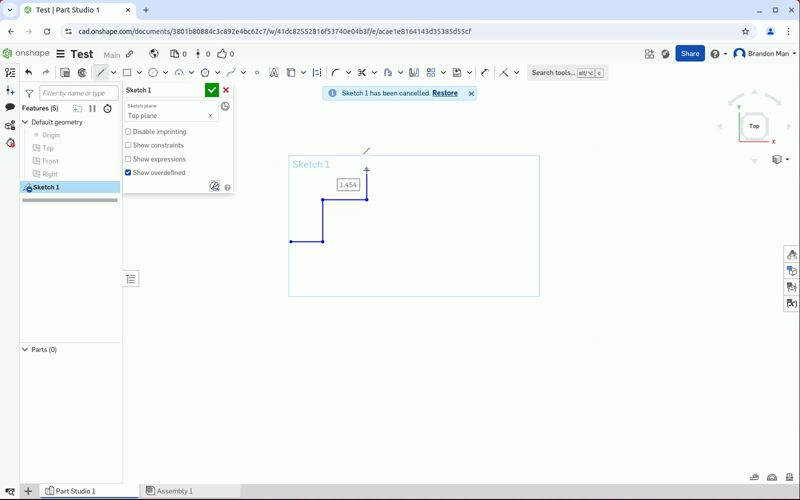
scroll(-6)
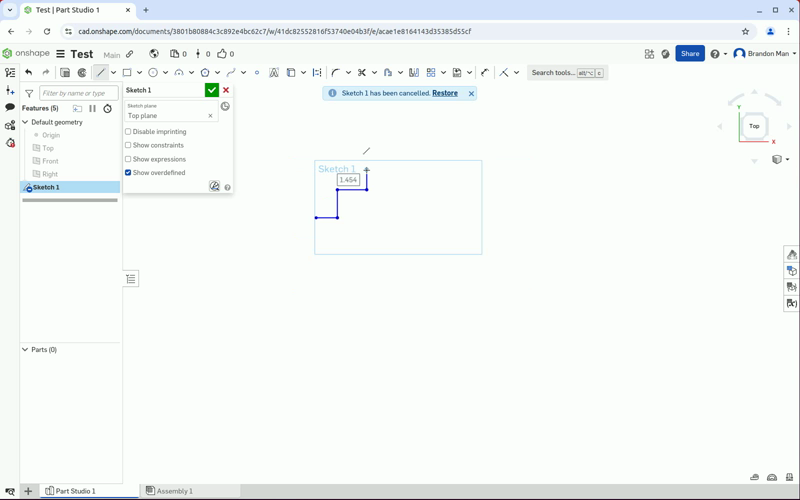
scroll(-6)
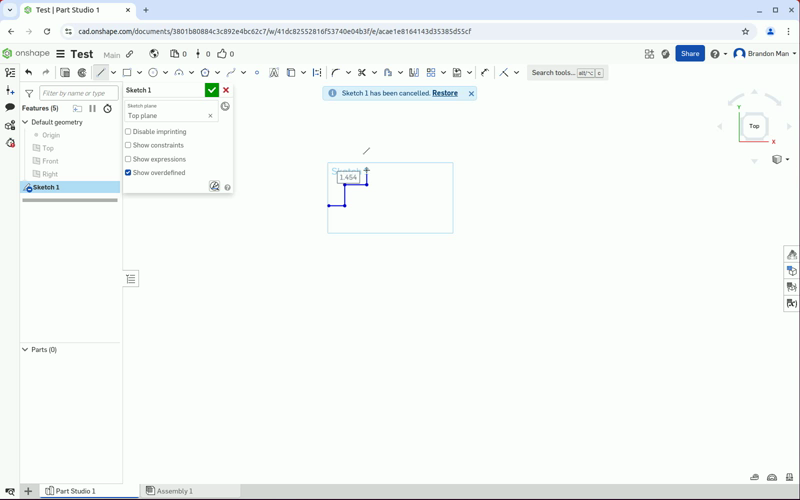
scroll(-6)
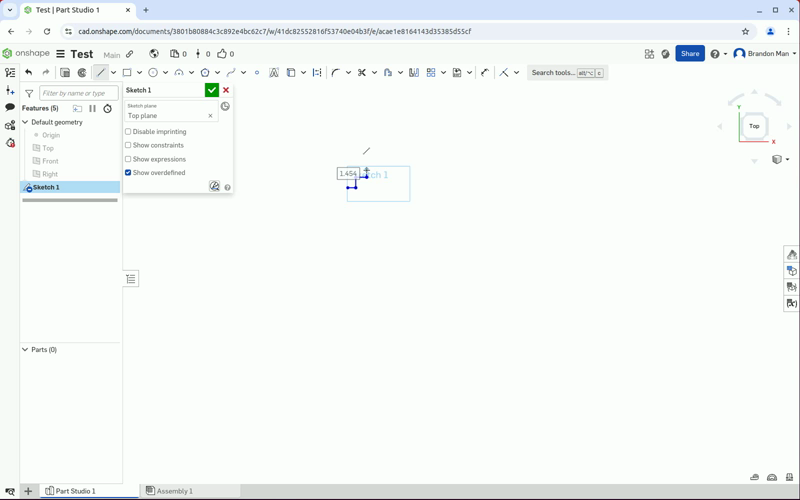
key_up(shift)
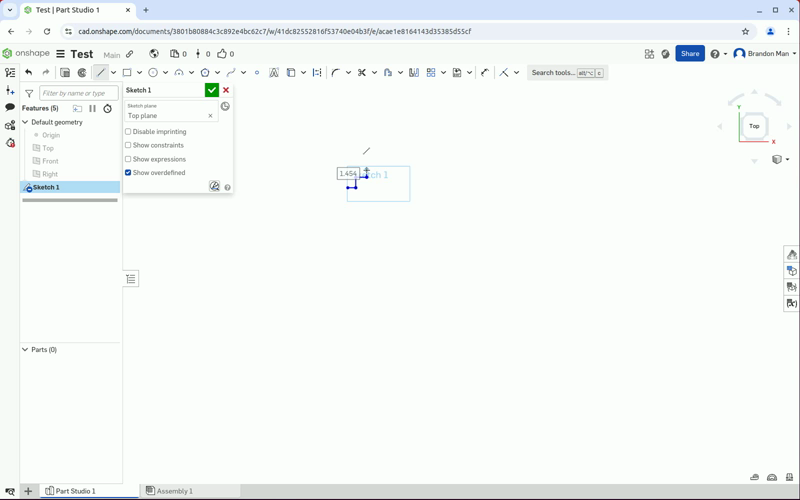
key_down(shift)
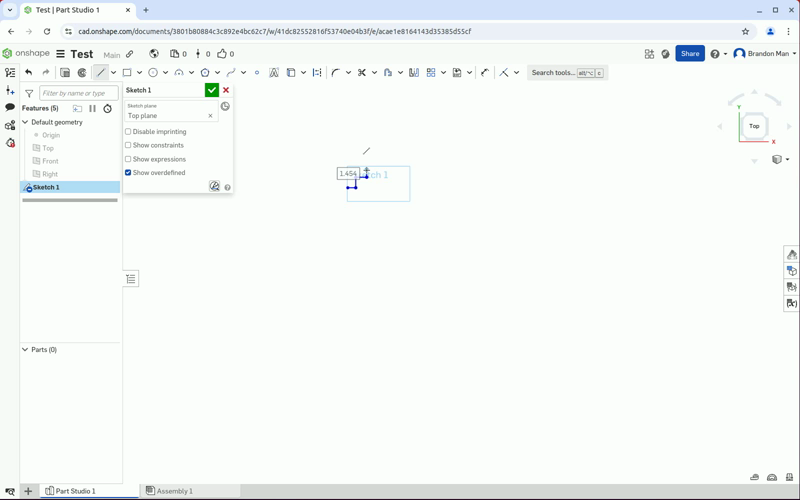
mouse_move(396, 169)
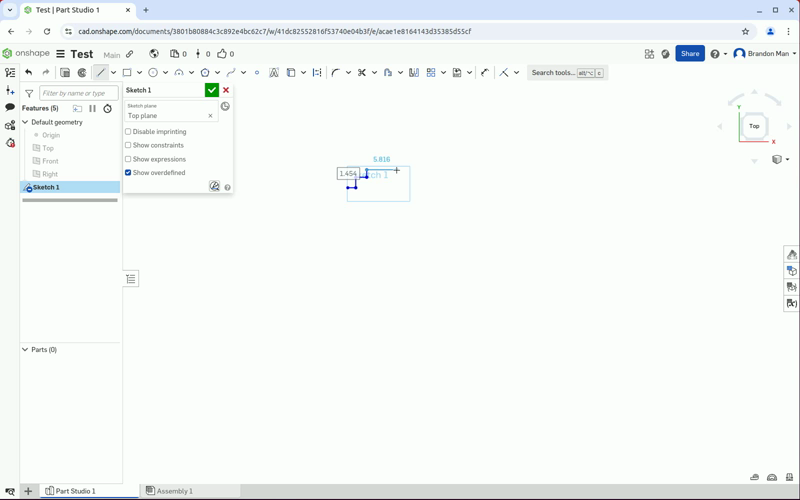
mouse_move(348, 169)
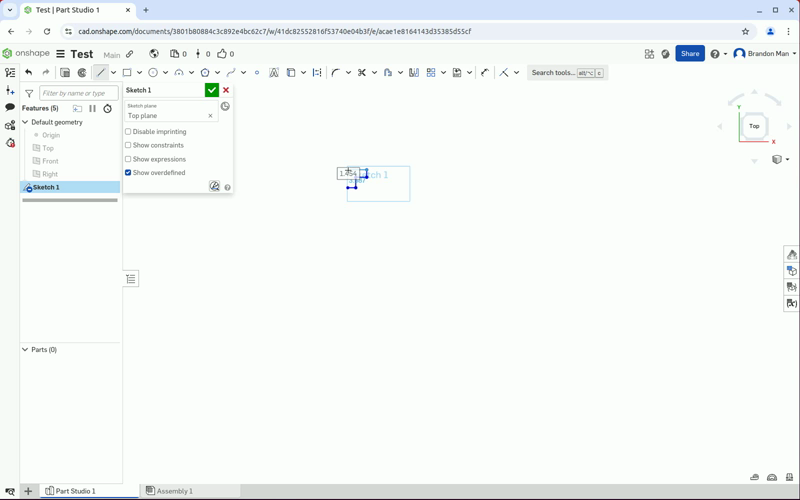
click(348, 169)
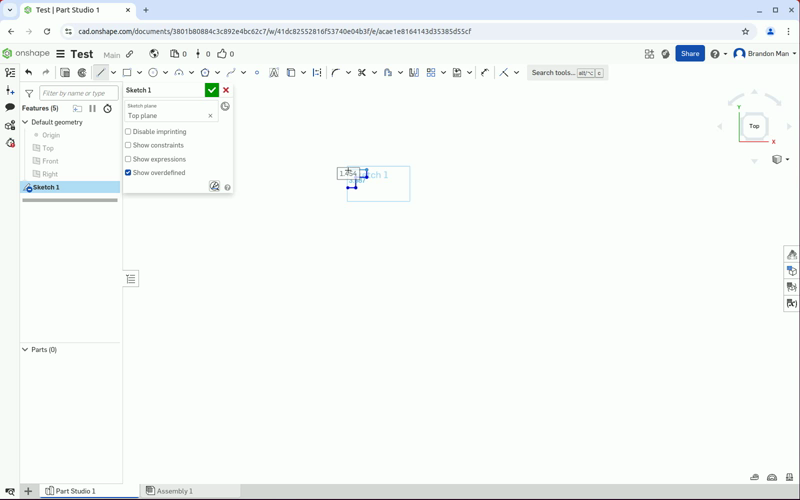
key_up(shift)
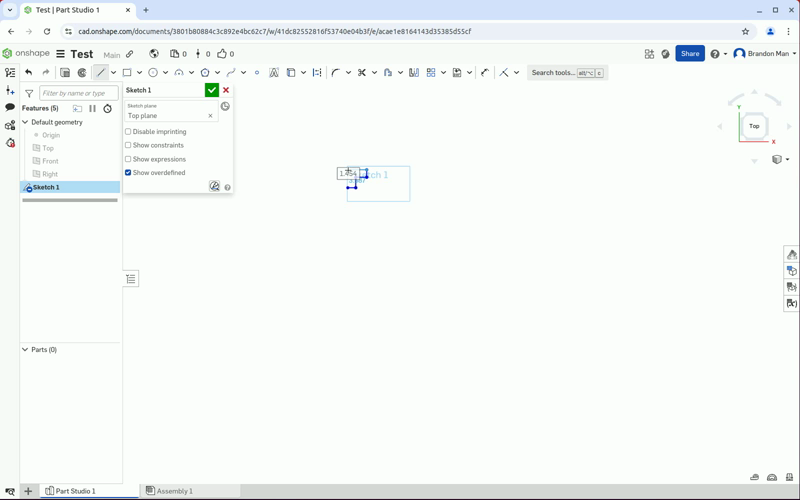
mouse_move(378, 169)
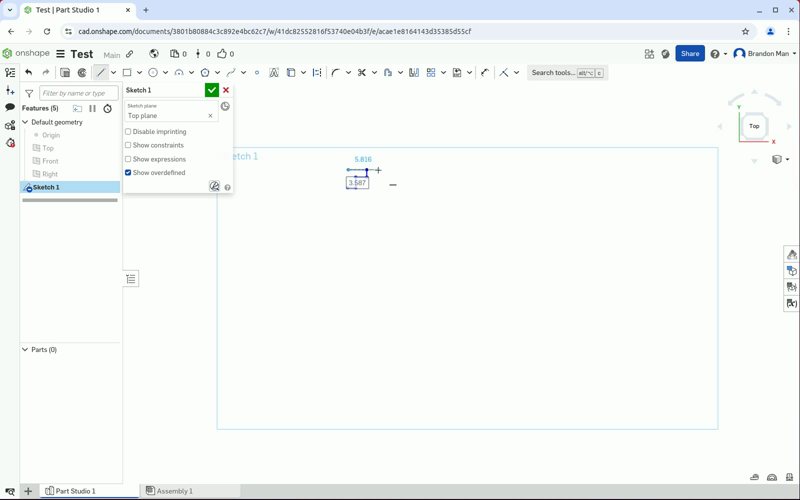
key_down(shift)
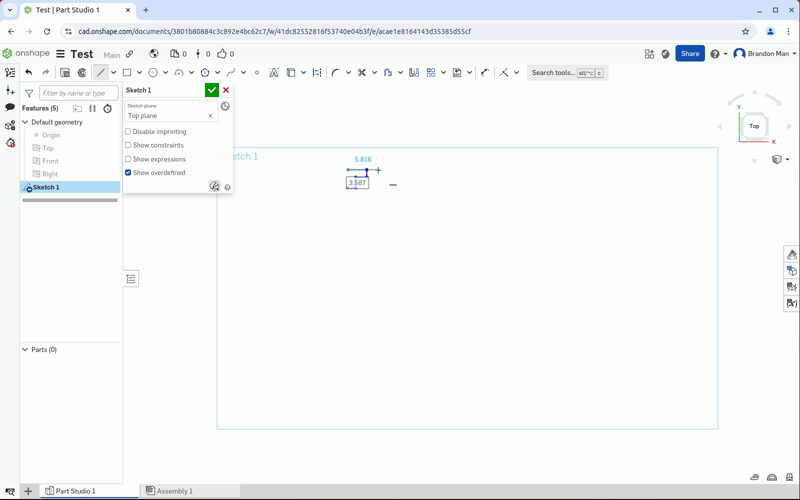
mouse_move(348, 187)
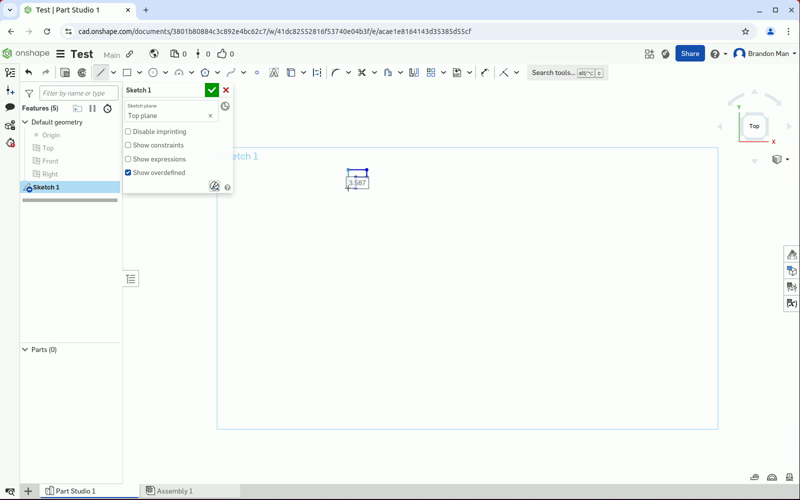
key_up(shift)
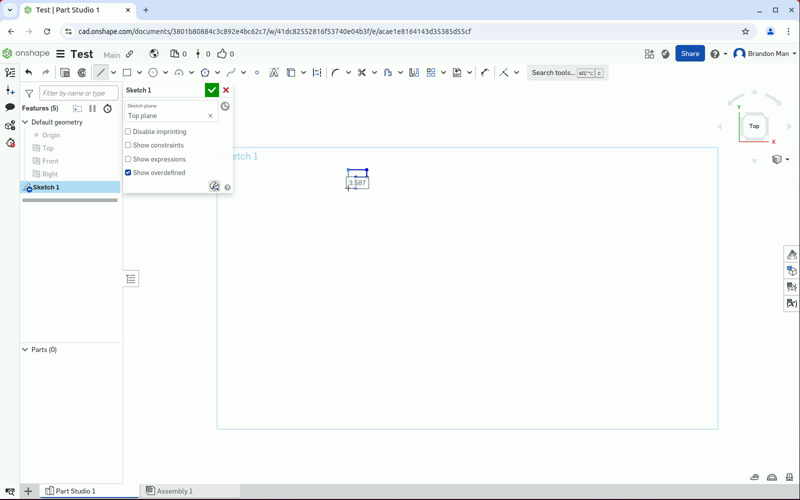
click(348, 187)
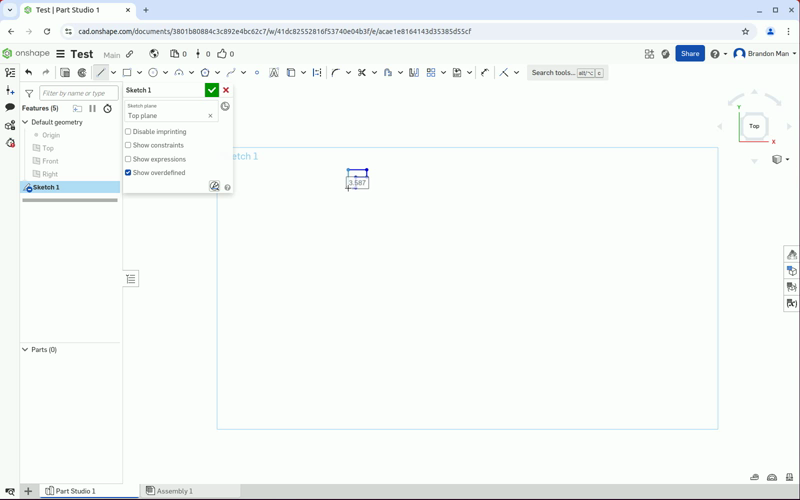
key(esc)
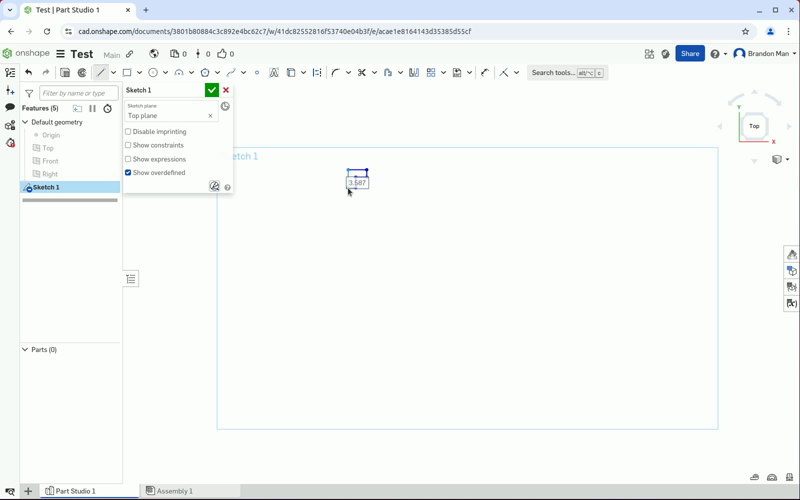
mouse_move(360, 173)
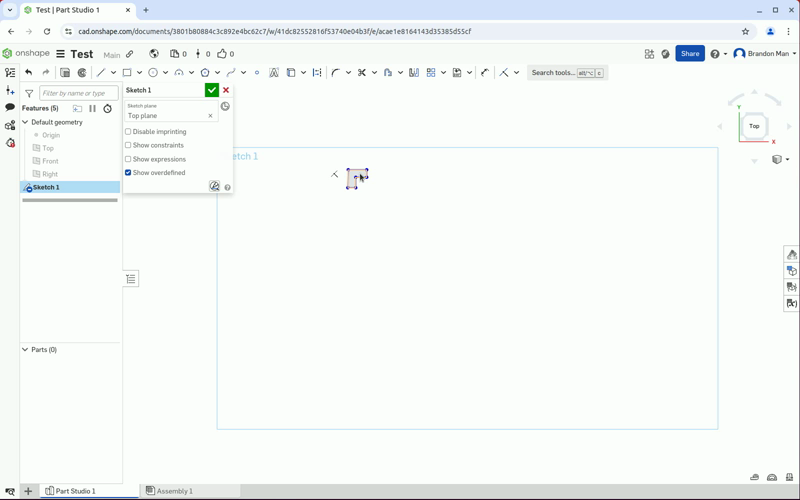
scroll(6)
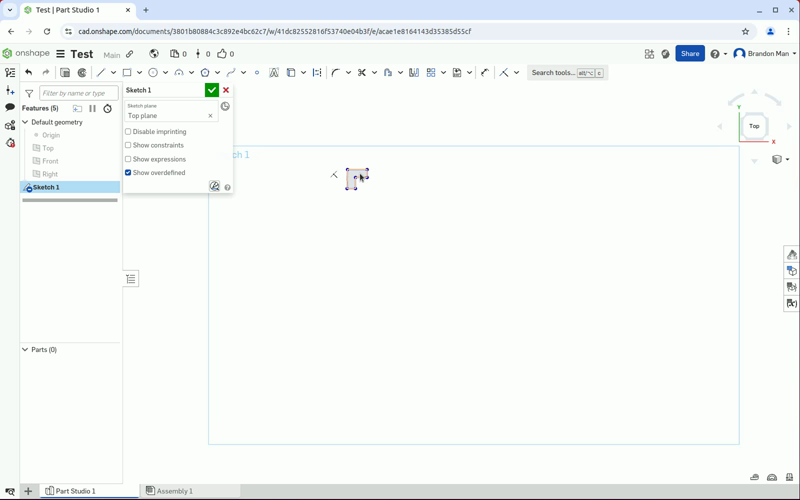
scroll(6)
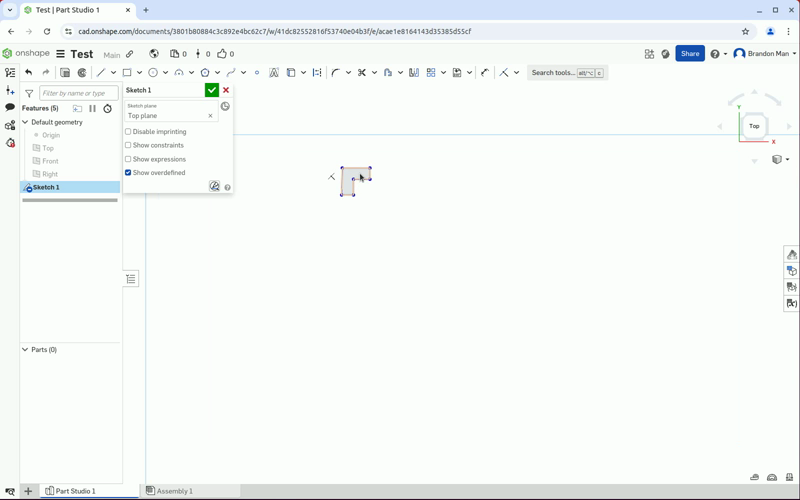
scroll(6)
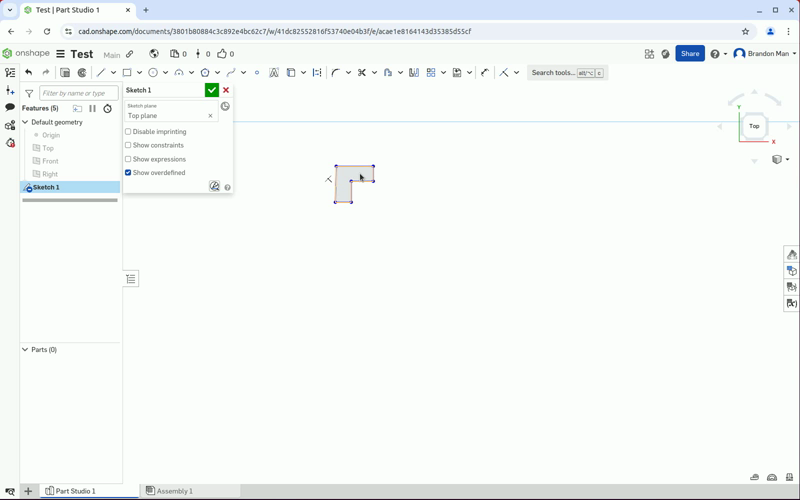
scroll(6)
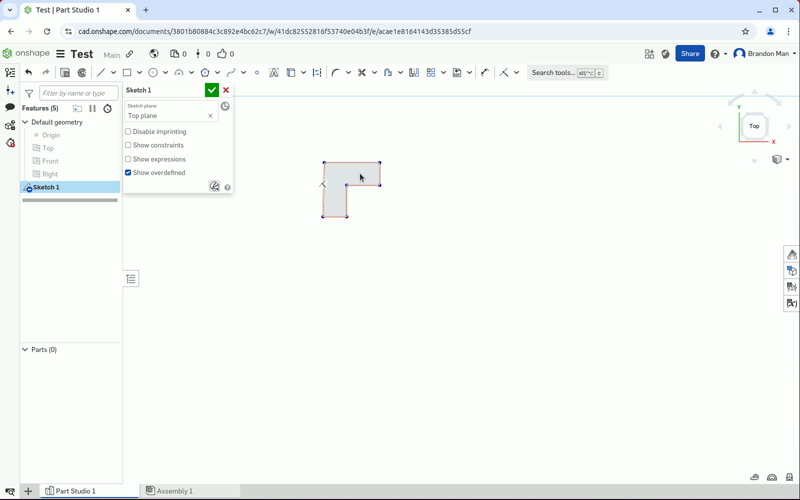
scroll(6)
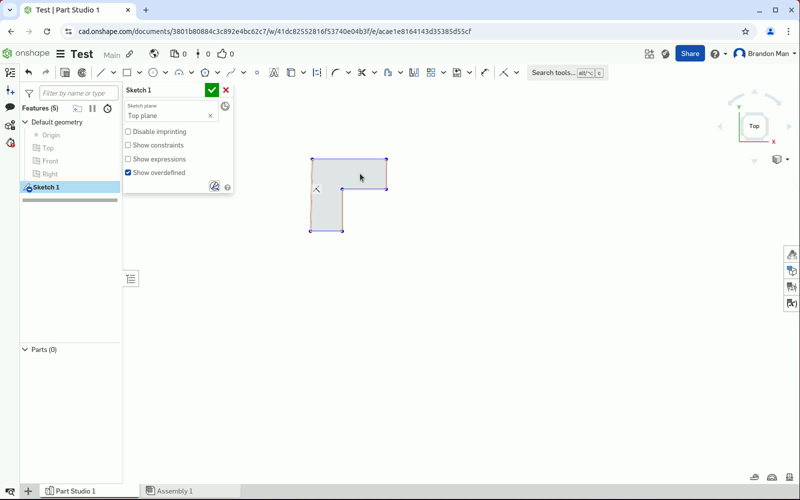
scroll(6)
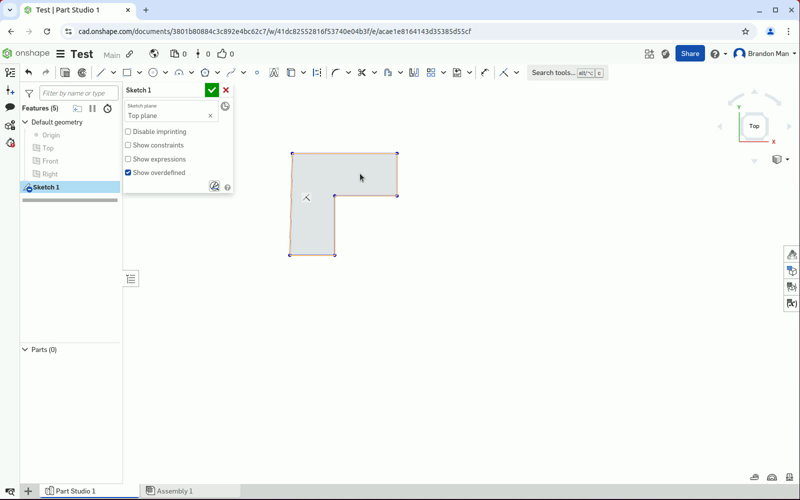
scroll(6)
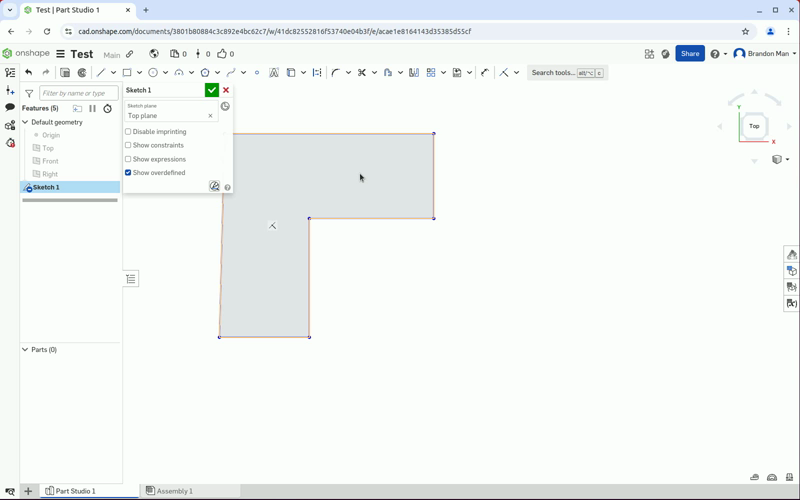
click(360, 173)
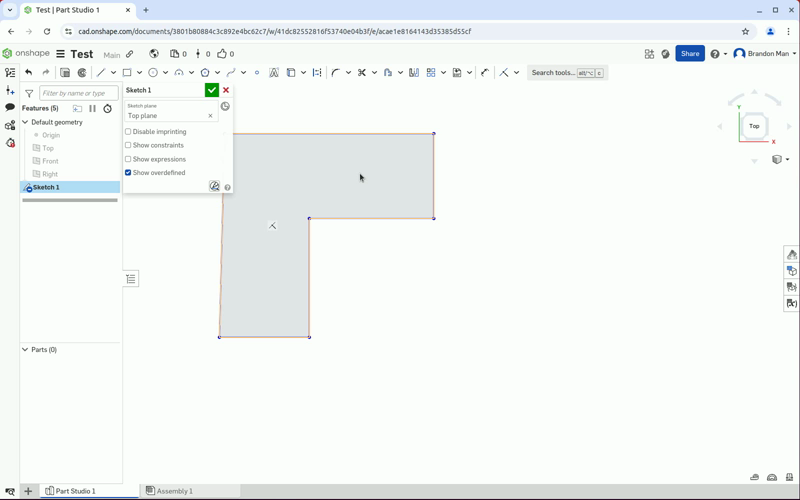
scroll(-6)
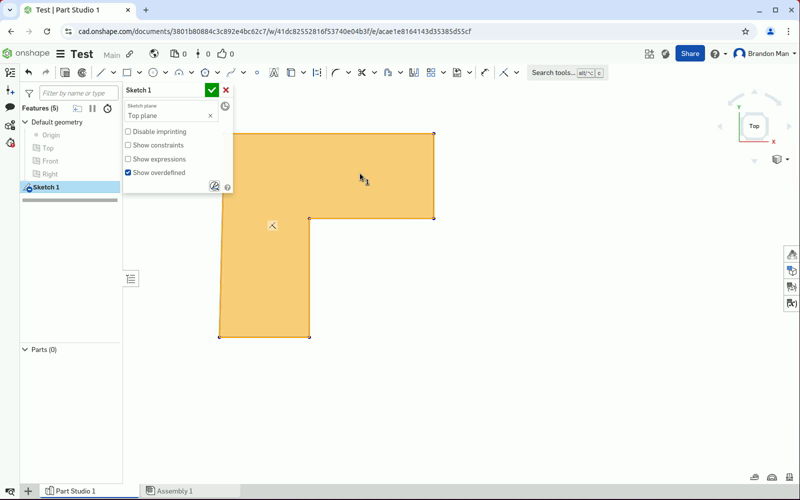
scroll(-6)
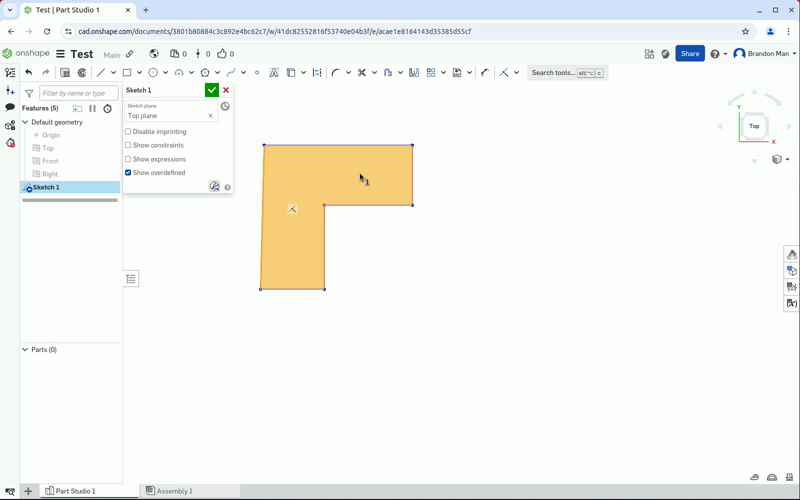
scroll(-6)
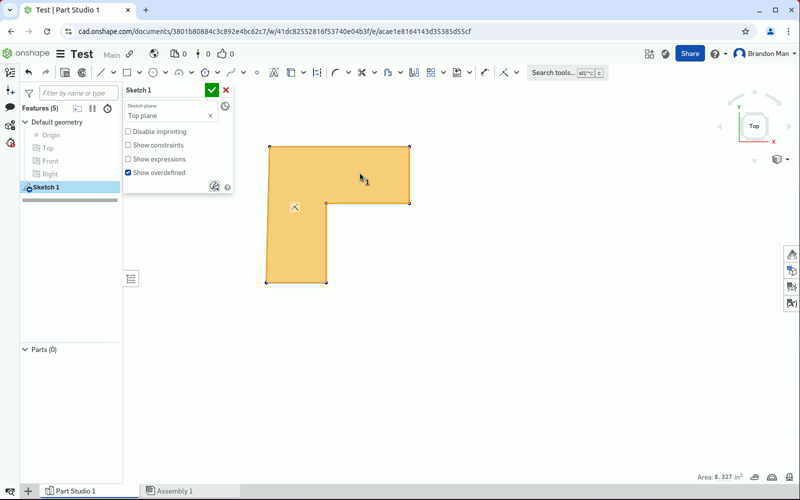
scroll(-6)
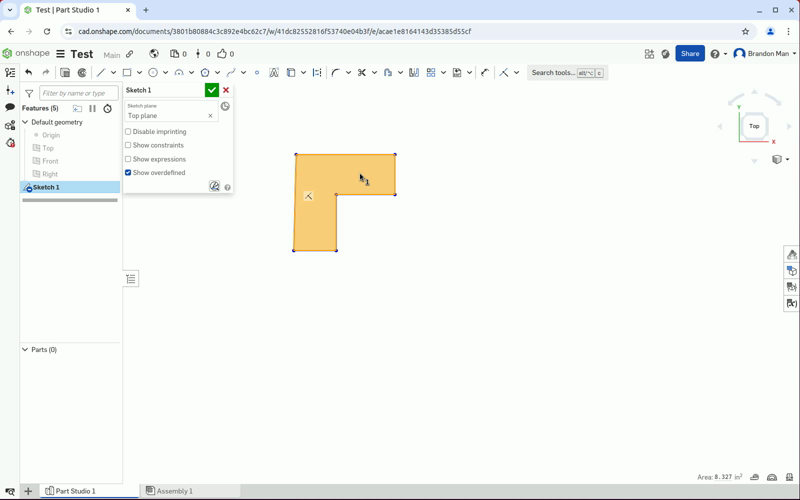
scroll(-6)
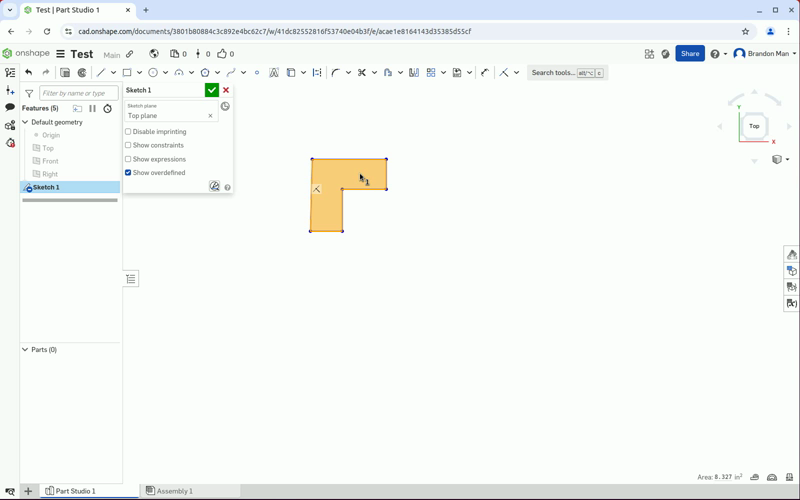
scroll(-6)
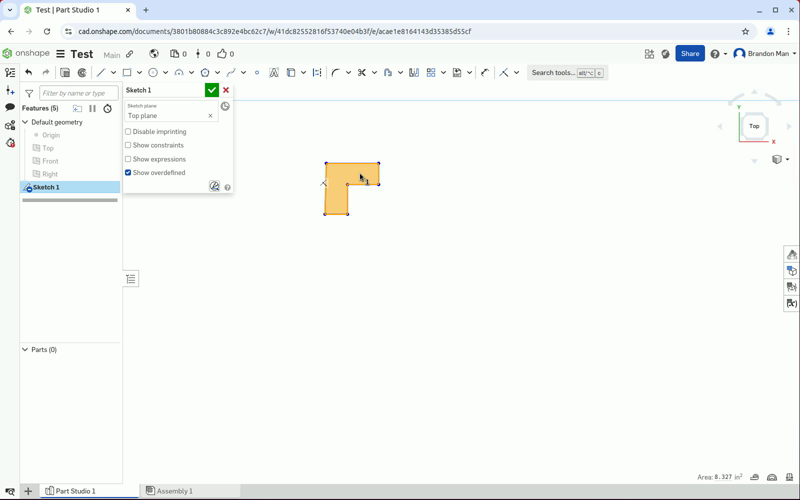
scroll(-6)
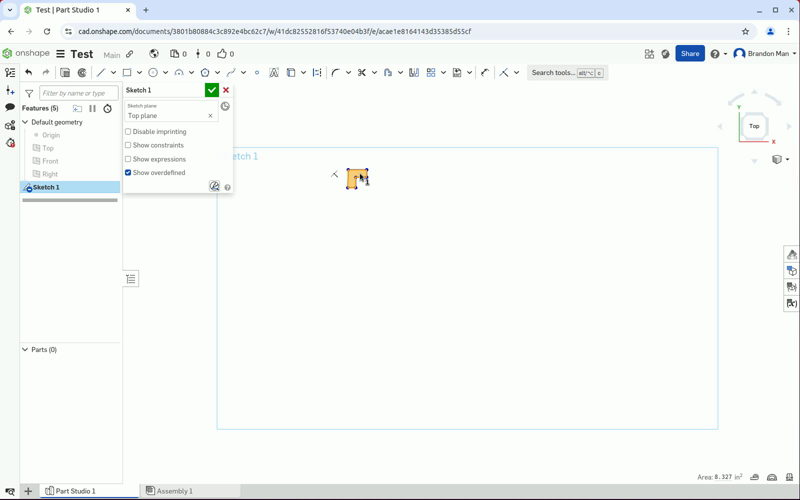
mouse_move(73, 352)
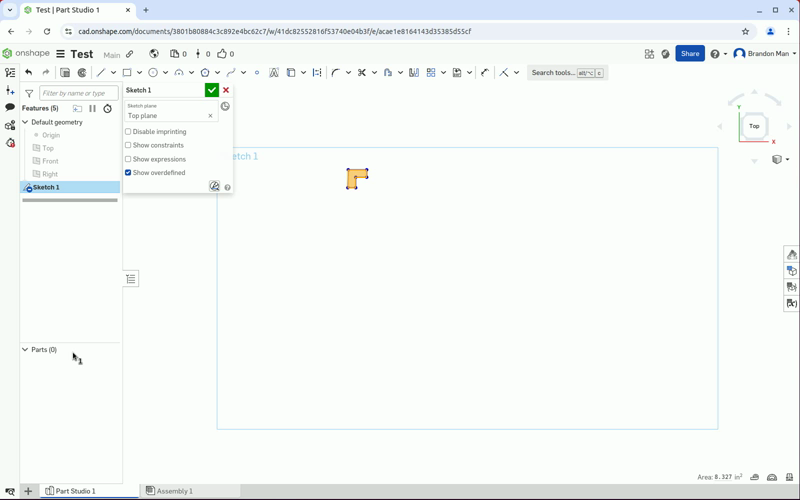
key(shift+y)
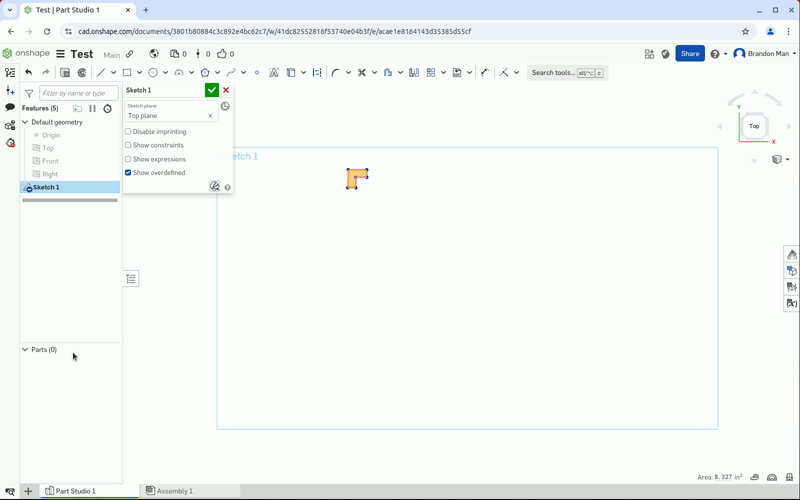
key(shift+e)
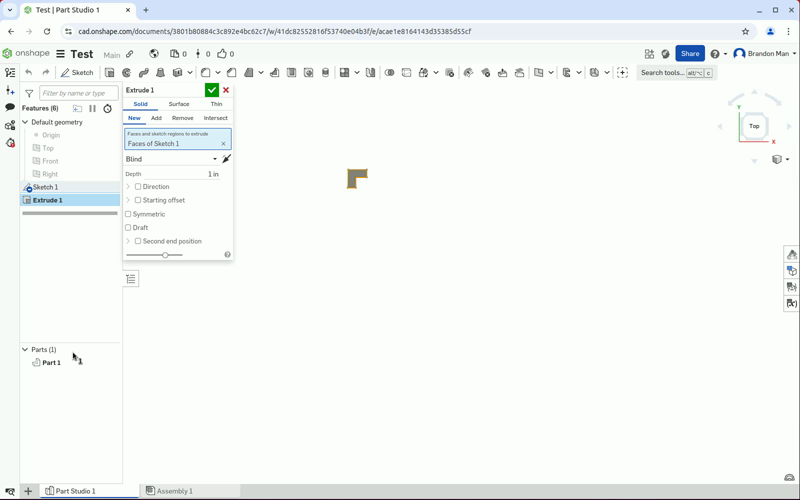
mouse_move(143, 106)
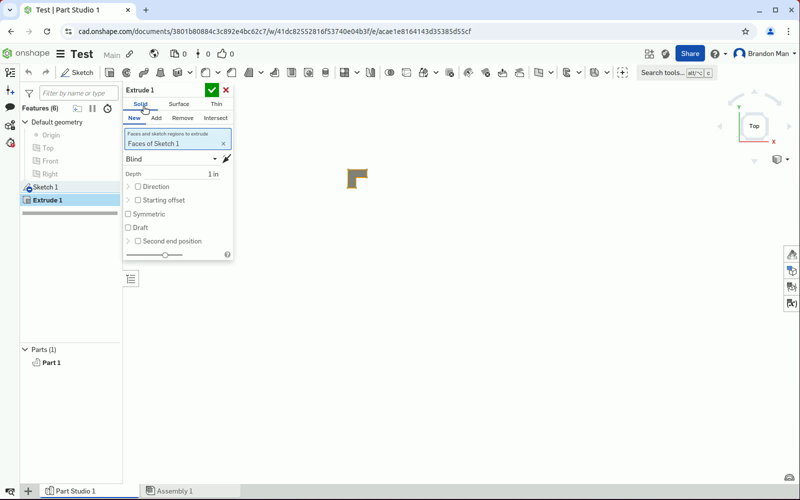
click(143, 106)
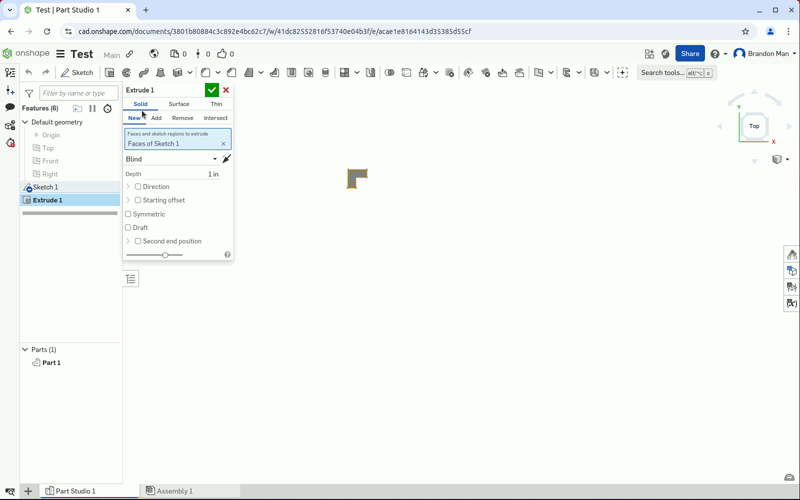
mouse_move(137, 120)
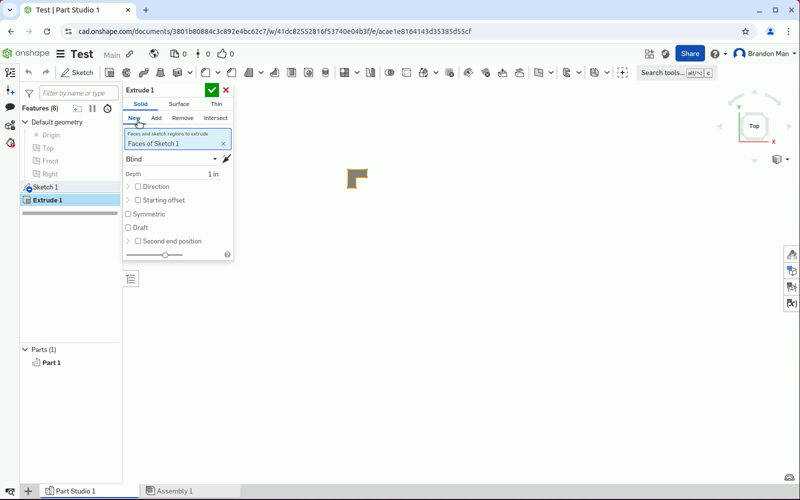
click(137, 120)
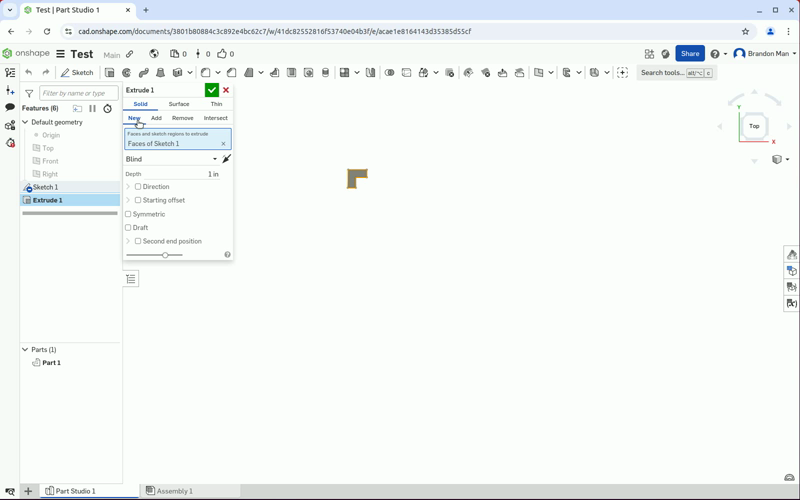
key(tab, 4)
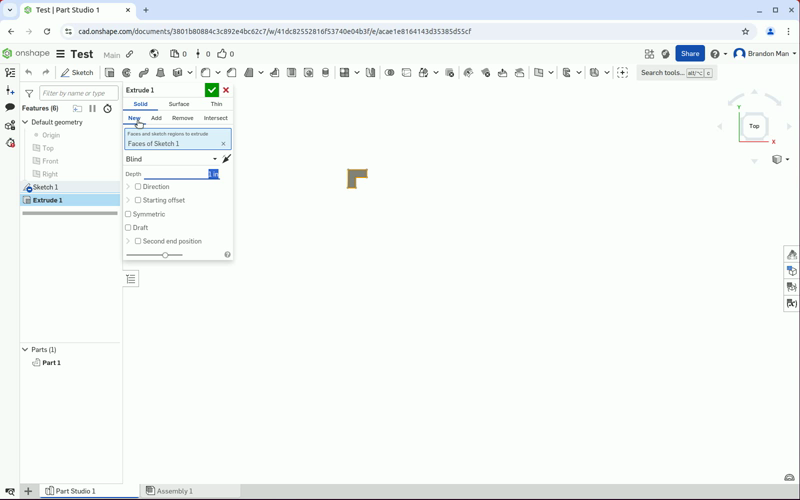
text(3.129)
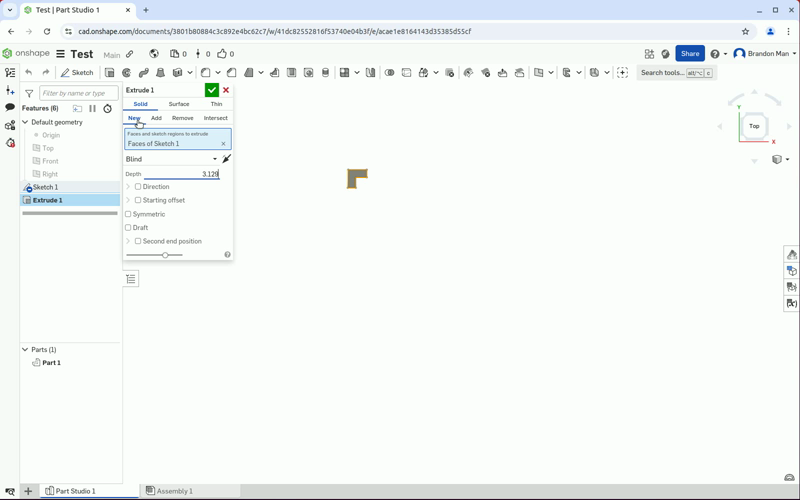
key(enter)
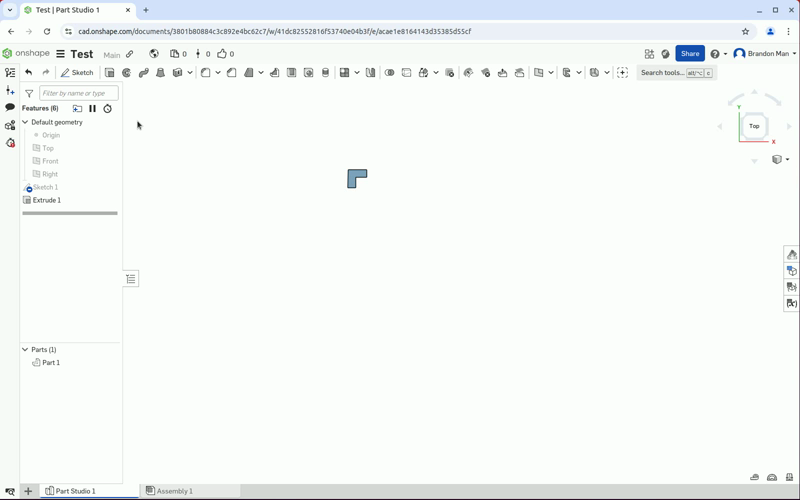
key(shift+h)
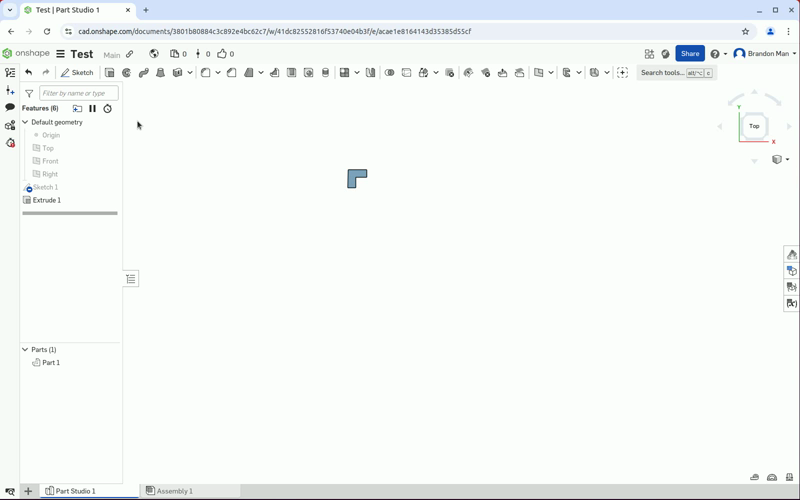
key(shift+h)
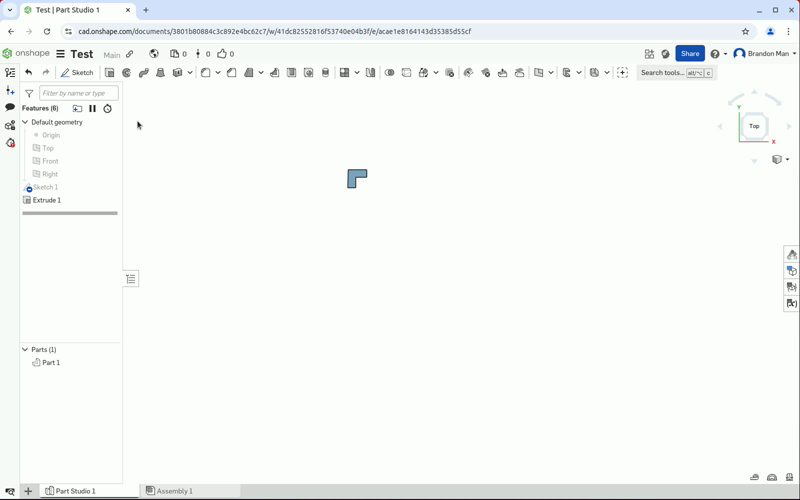
mouse_move(73, 189)
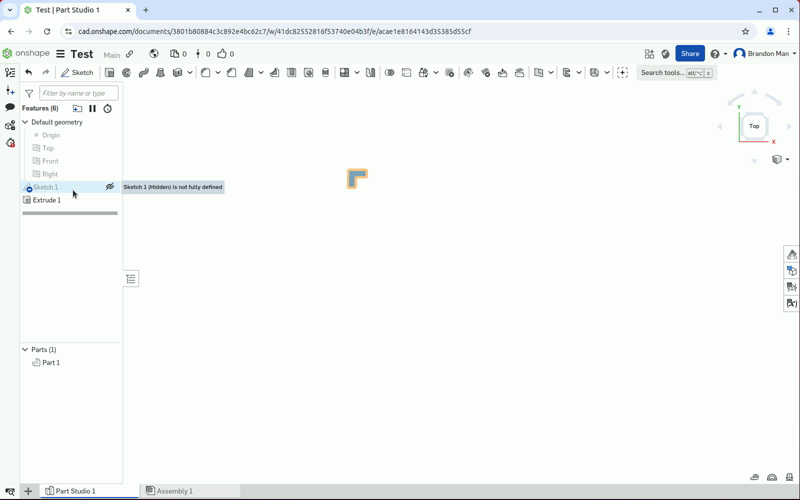
click(73, 189)
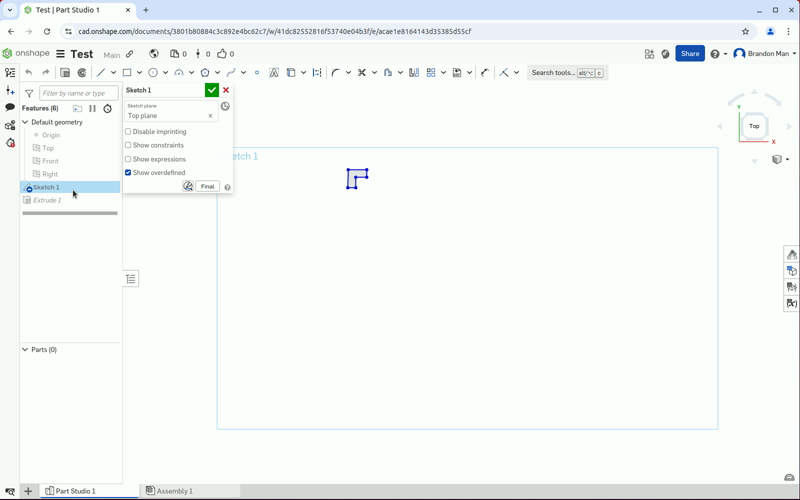
mouse_move(229, 92)
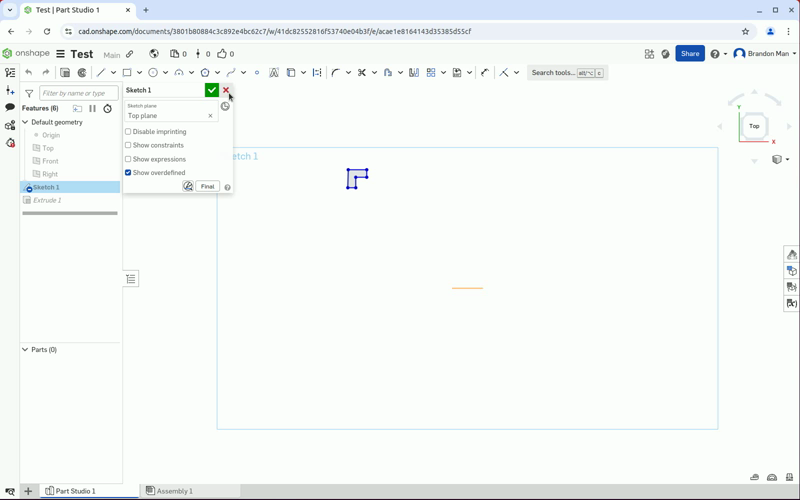
click(229, 92)
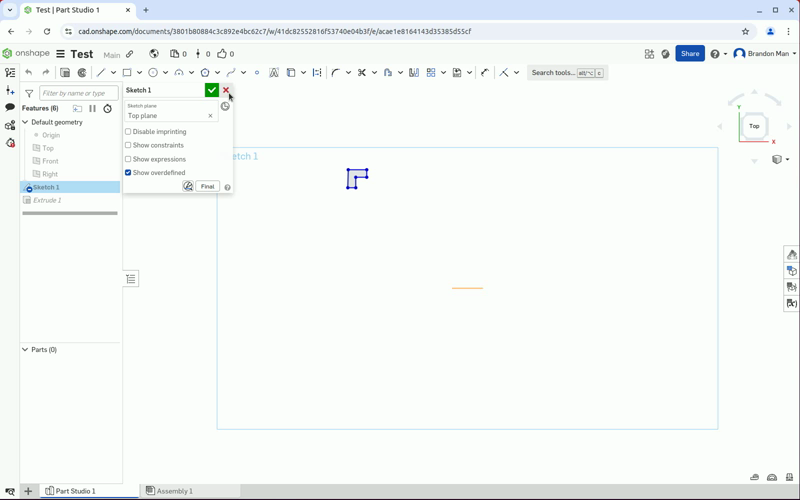
key(shift+s)
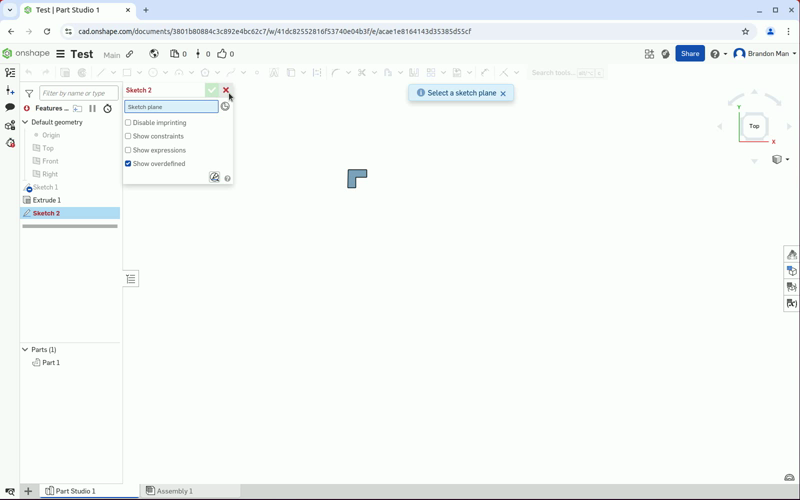
mouse_move(73, 150)
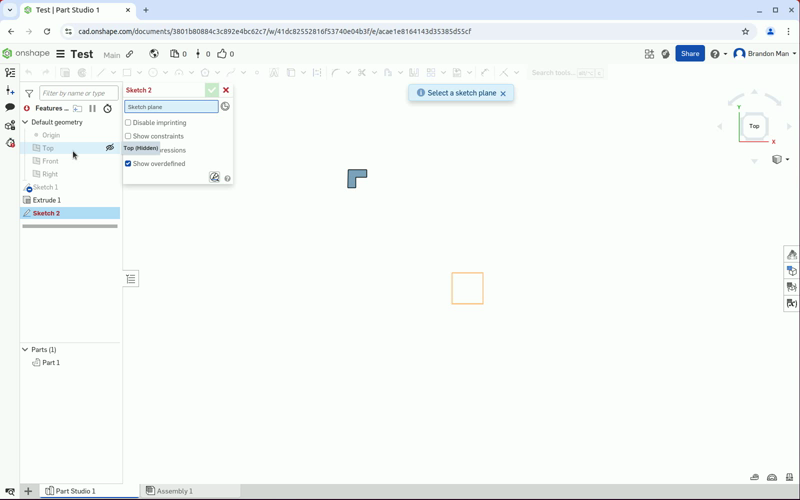
click(73, 150)
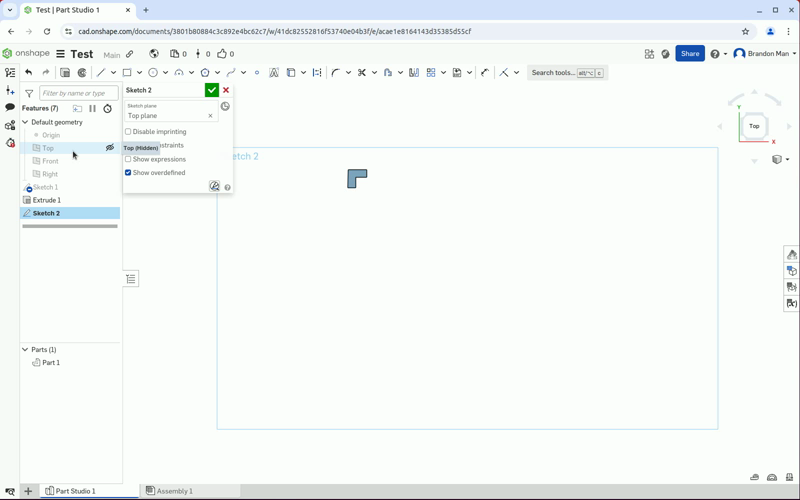
mouse_move(73, 352)
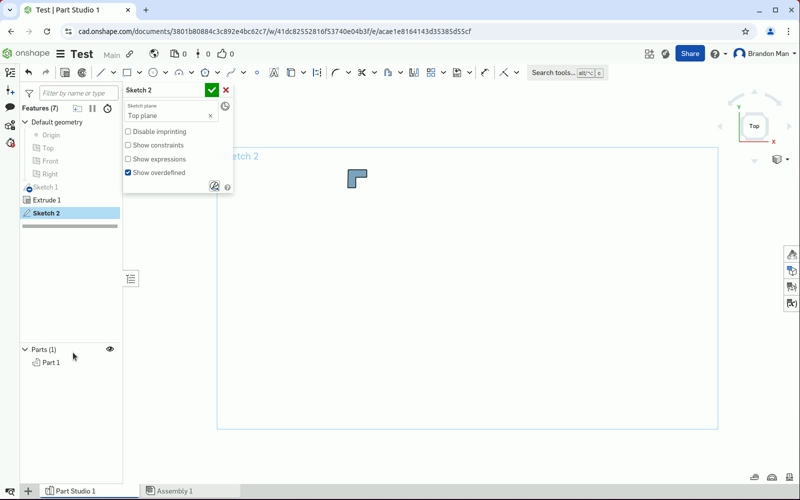
key(y)
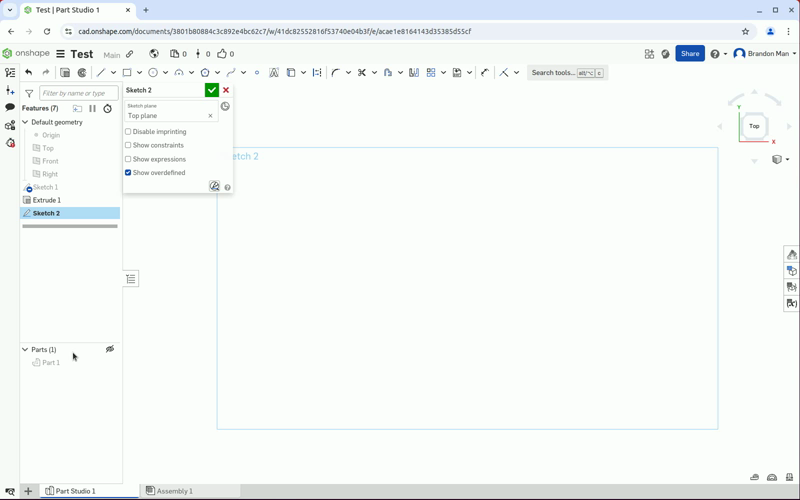
key(l)
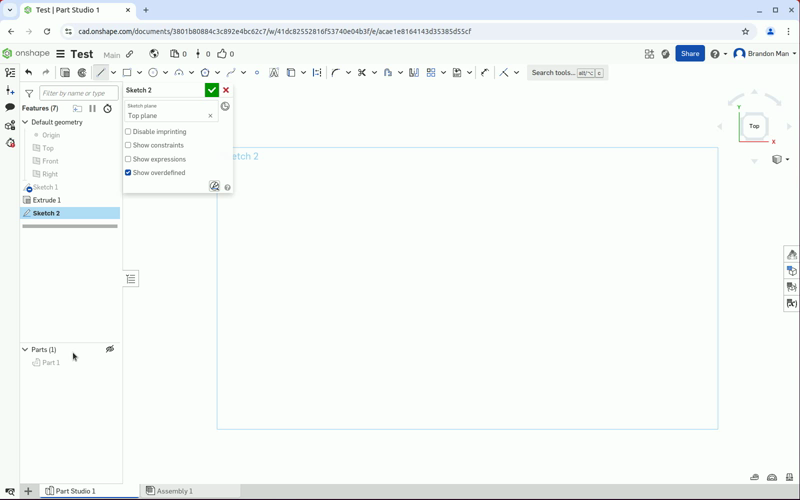
key_down(shift)
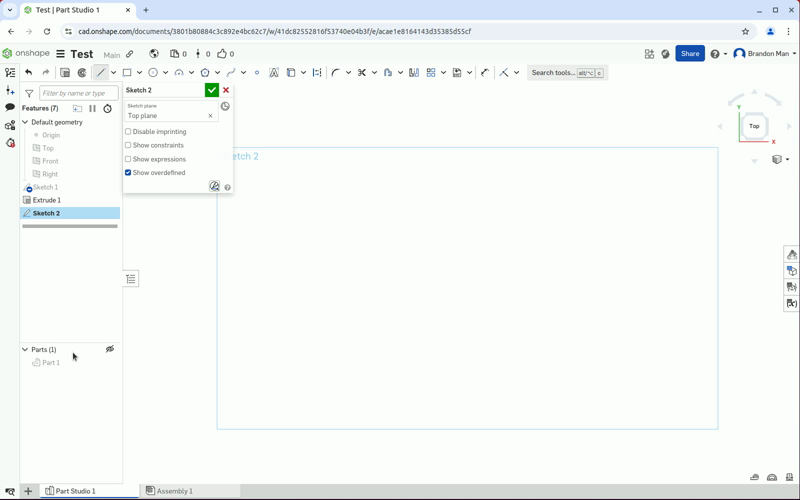
mouse_move(348, 395)
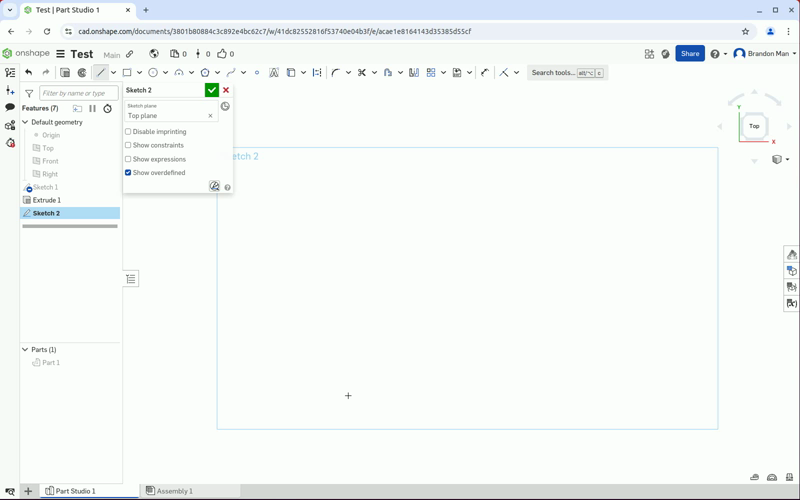
click(348, 395)
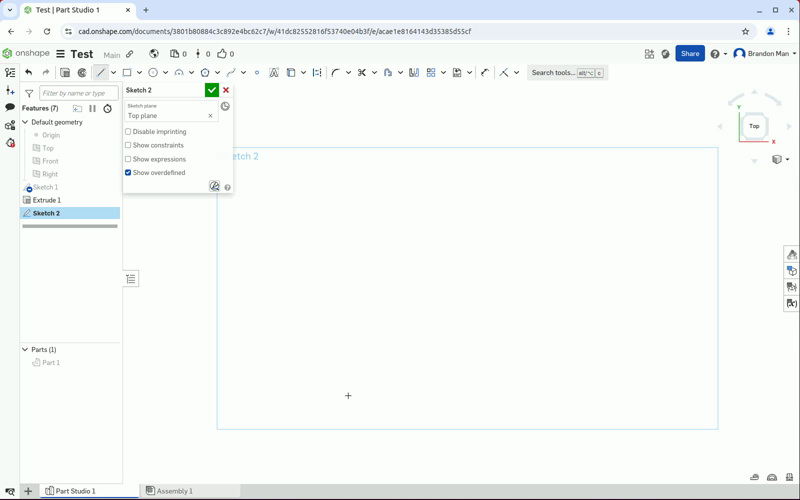
key_up(shift)
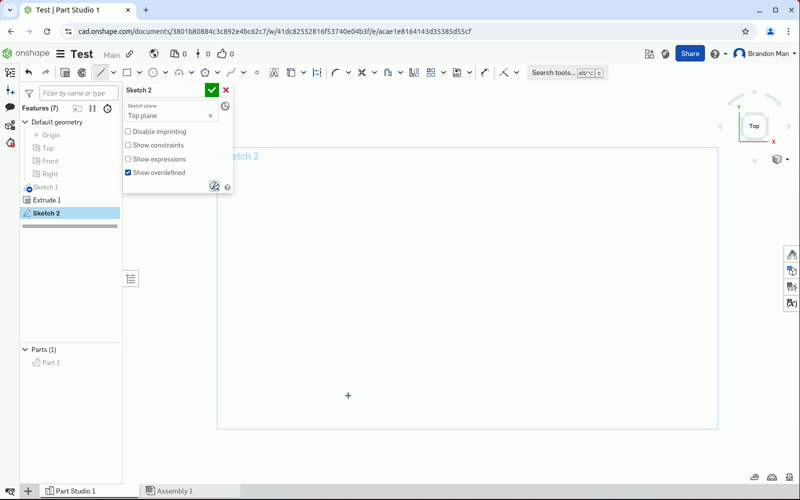
key_down(shift)
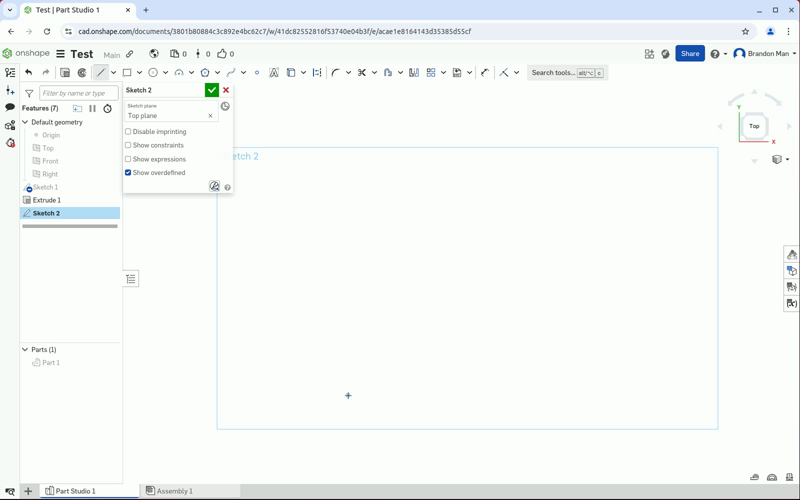
mouse_move(378, 395)
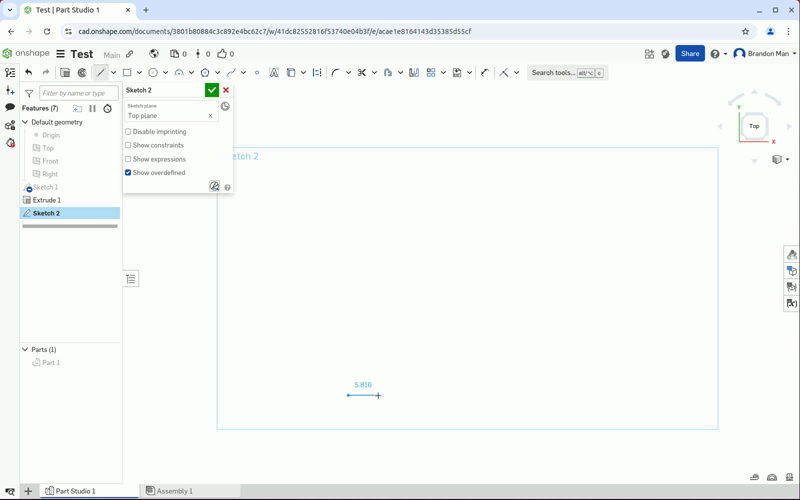
mouse_move(366, 395)
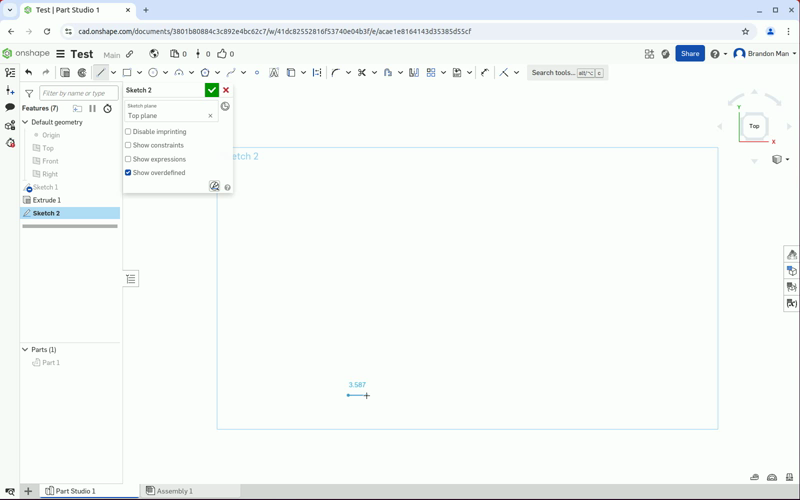
click(366, 395)
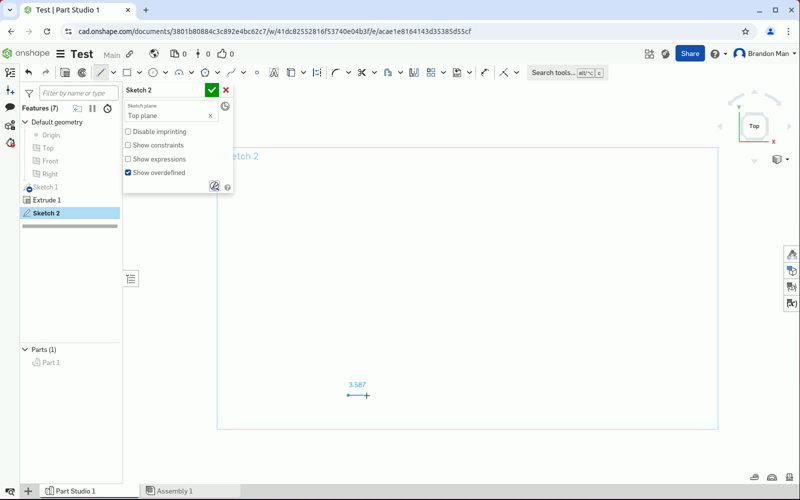
key_up(shift)
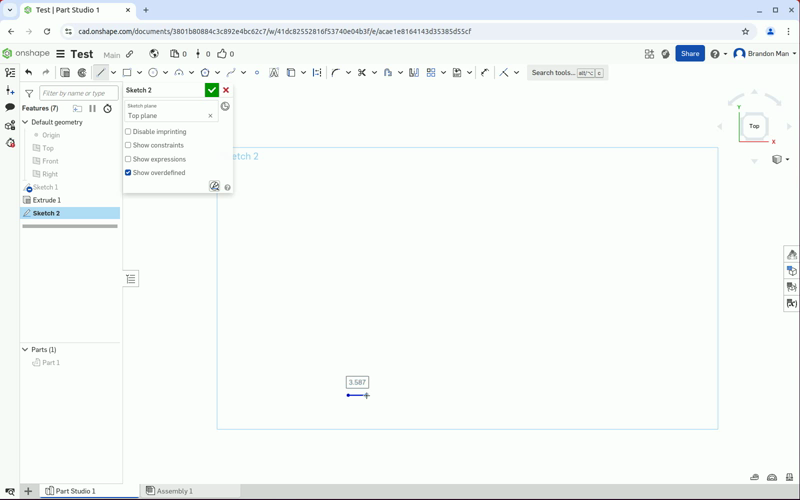
key_down(shift)
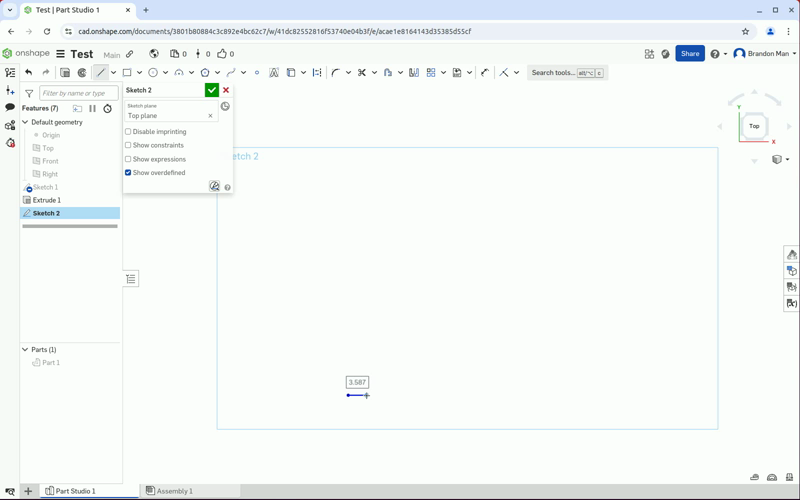
mouse_move(396, 395)
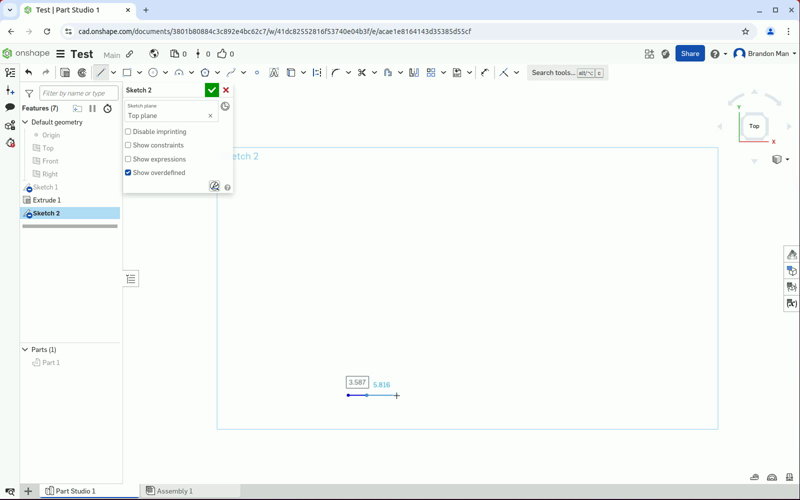
mouse_move(366, 387)
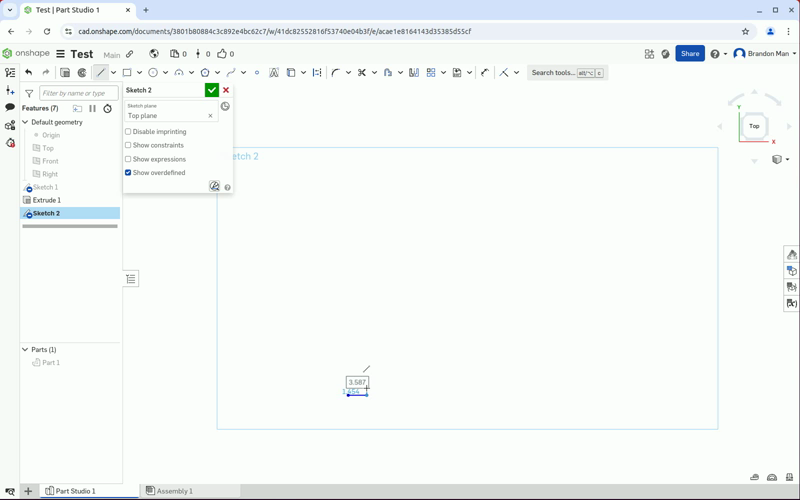
scroll(6)
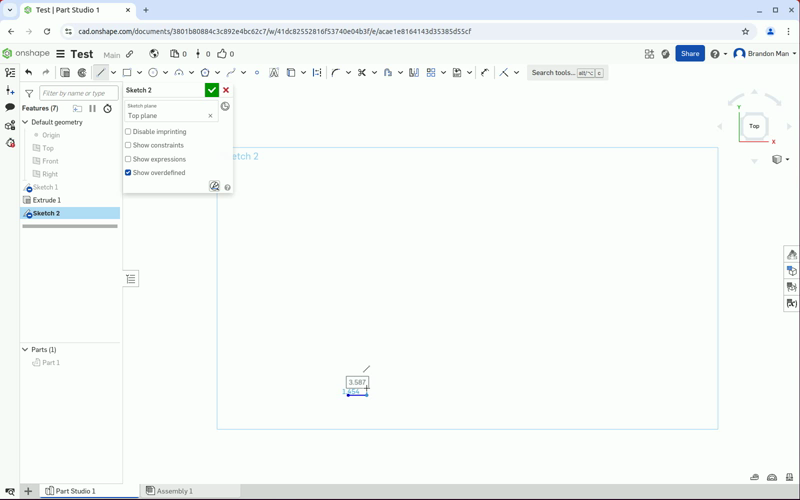
scroll(6)
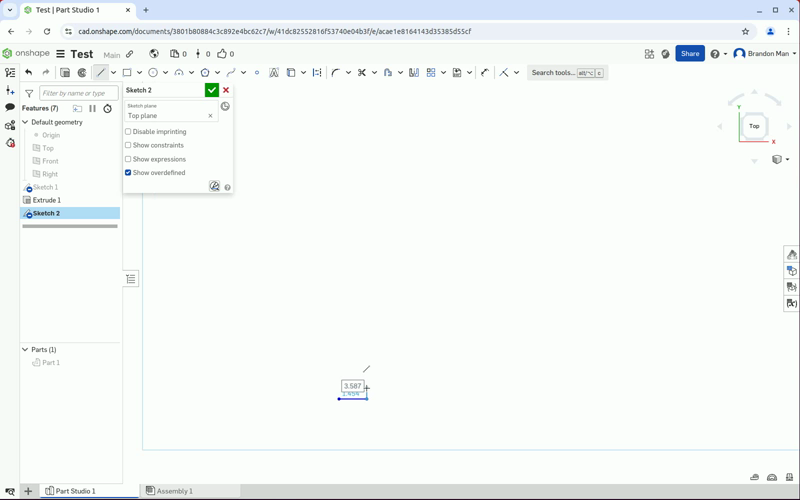
scroll(6)
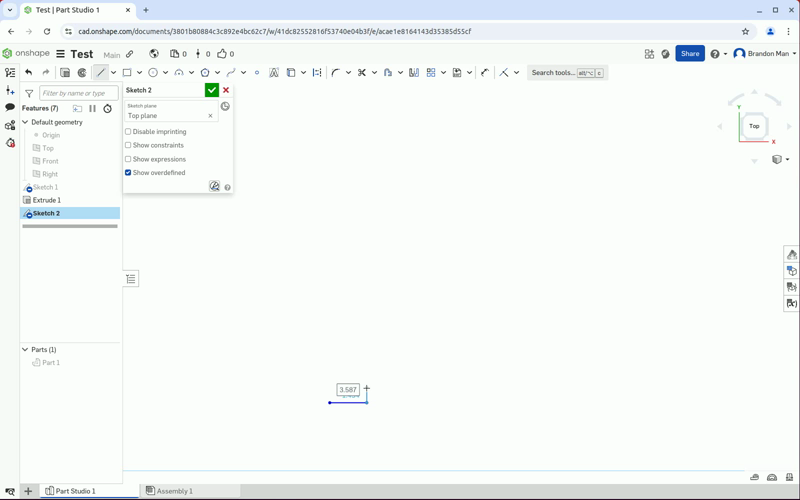
scroll(6)
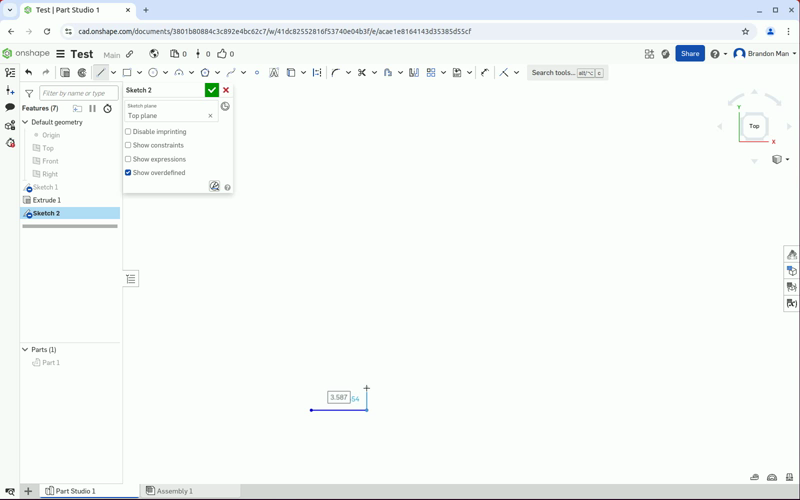
scroll(6)
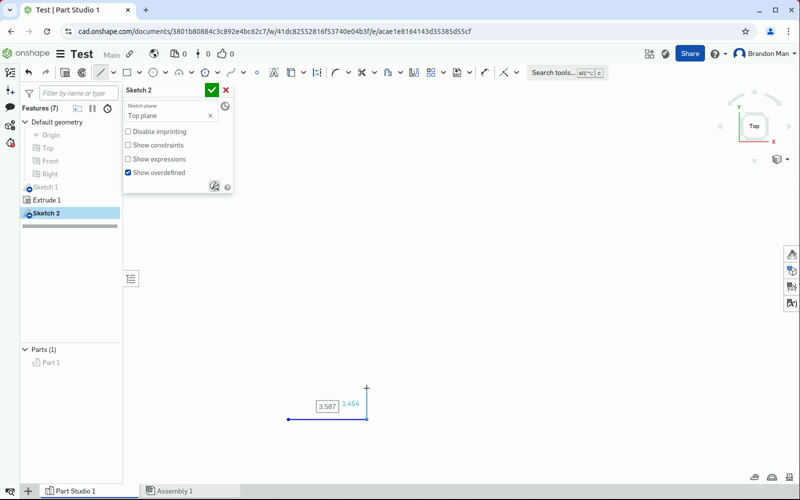
scroll(6)
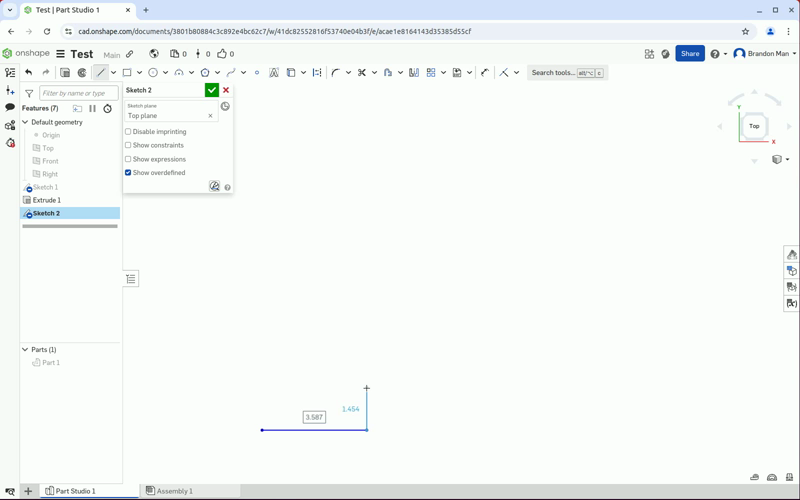
scroll(6)
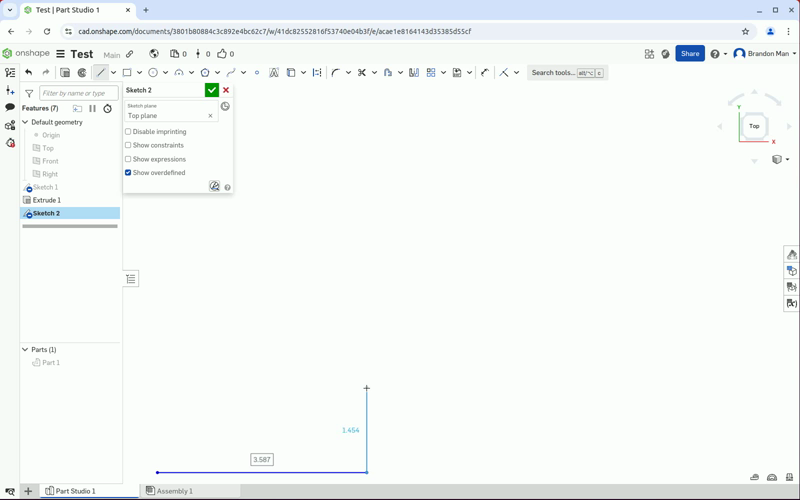
click(366, 387)
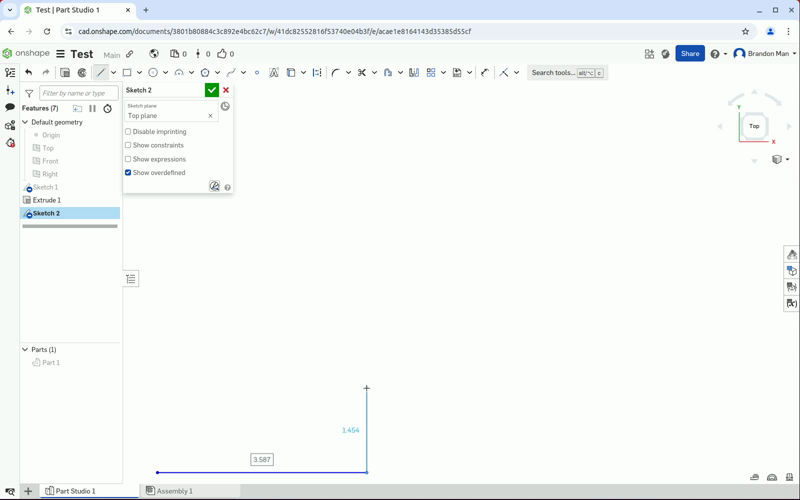
scroll(-6)
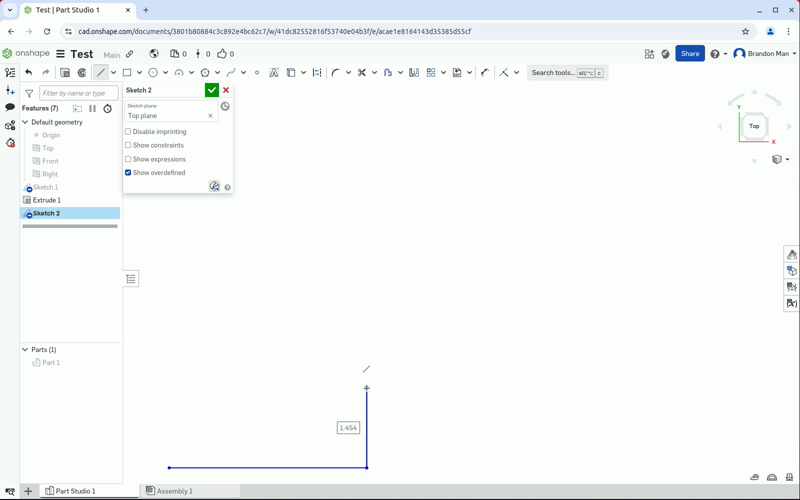
scroll(-6)
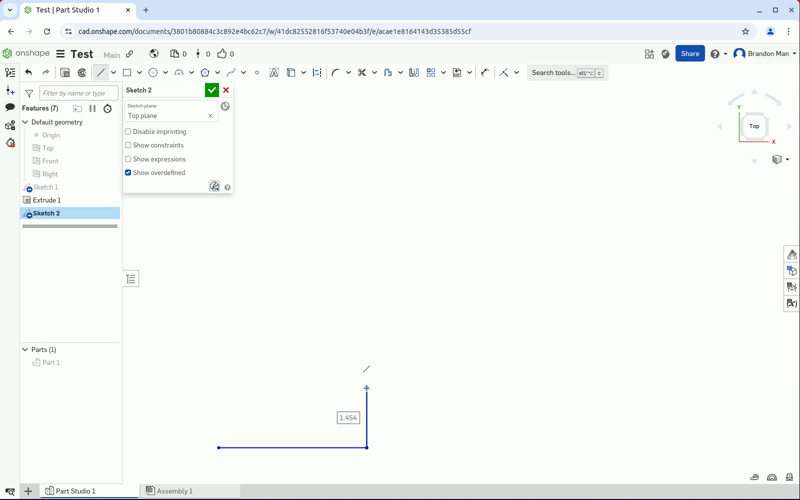
scroll(-6)
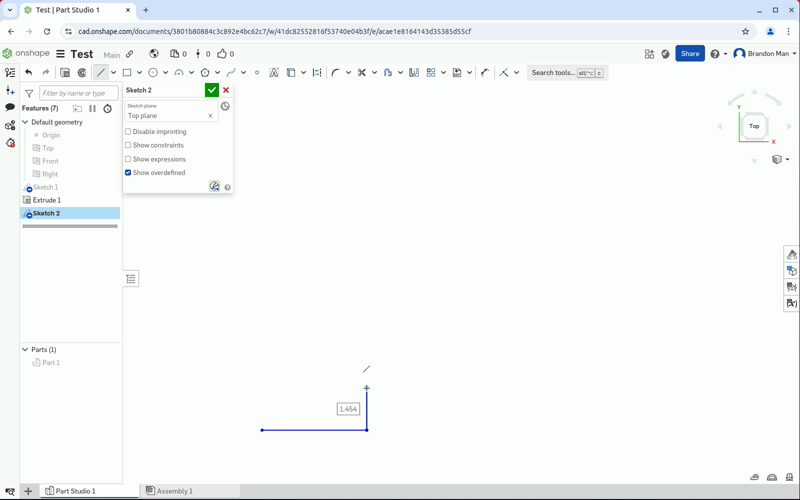
scroll(-6)
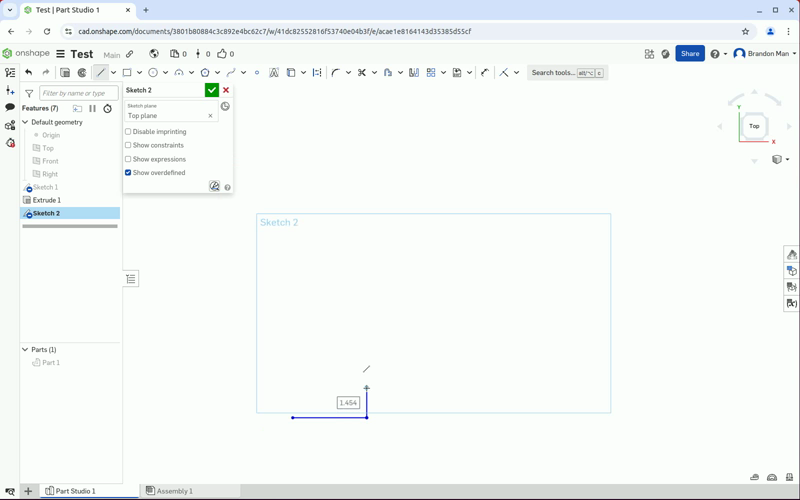
scroll(-6)
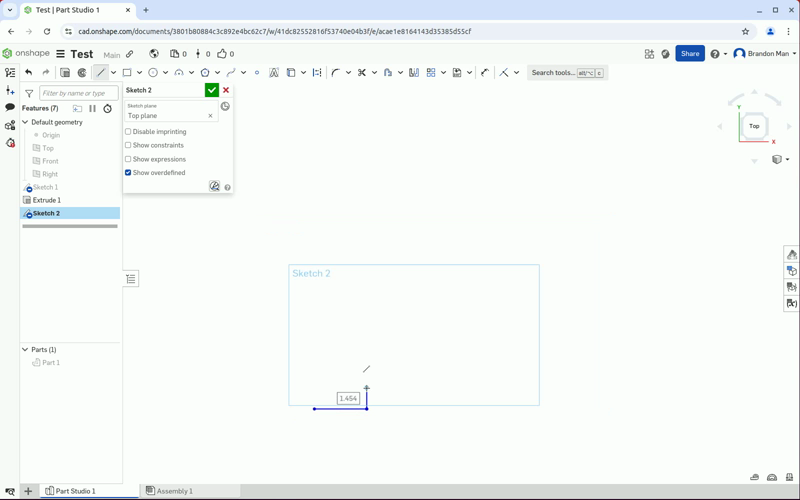
scroll(-6)
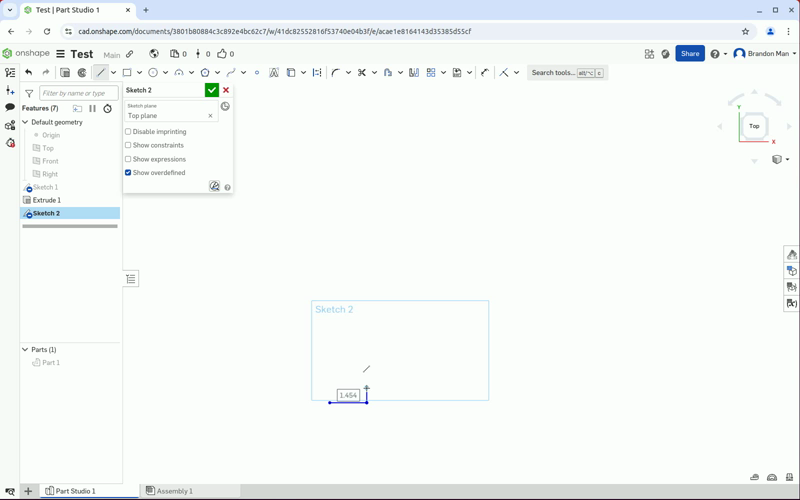
scroll(-6)
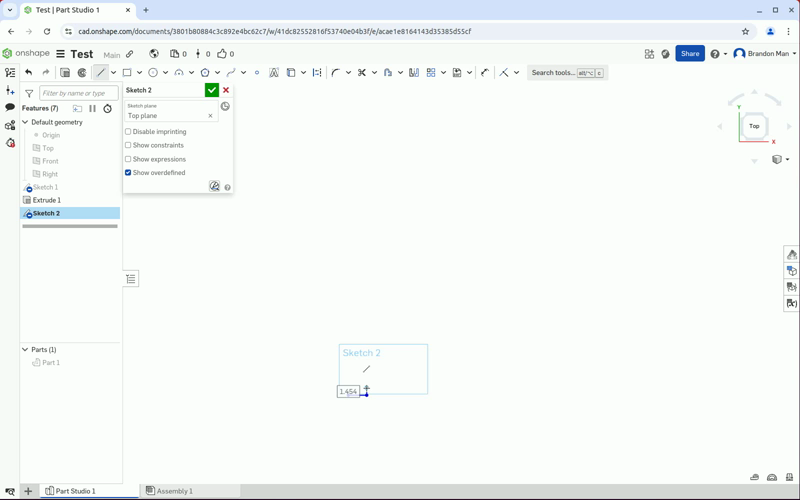
key_up(shift)
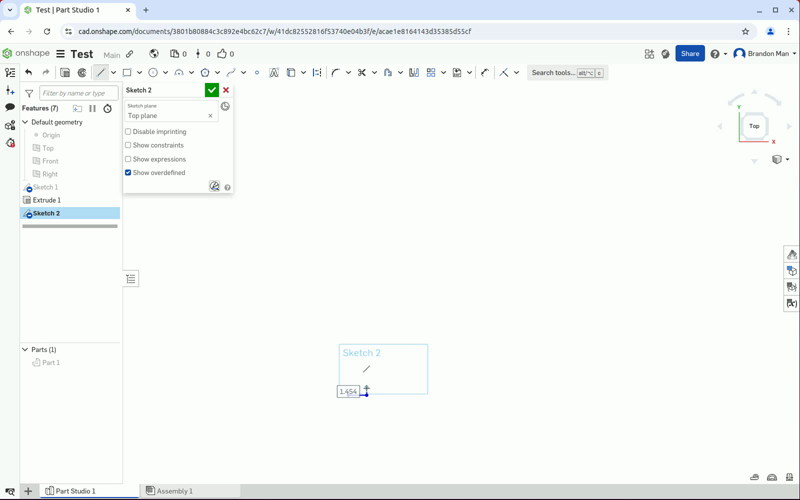
key_down(shift)
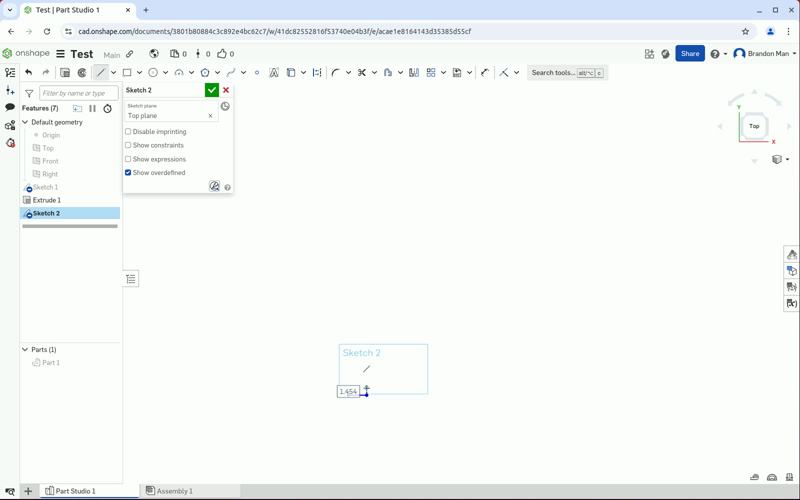
mouse_move(396, 387)
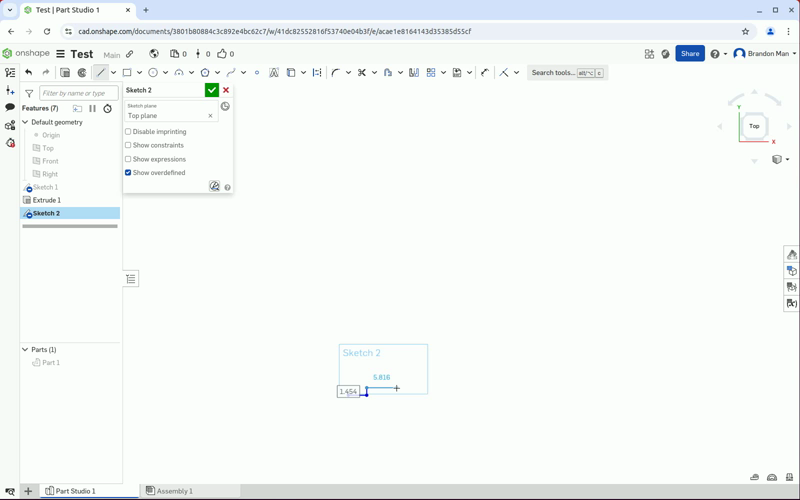
mouse_move(355, 387)
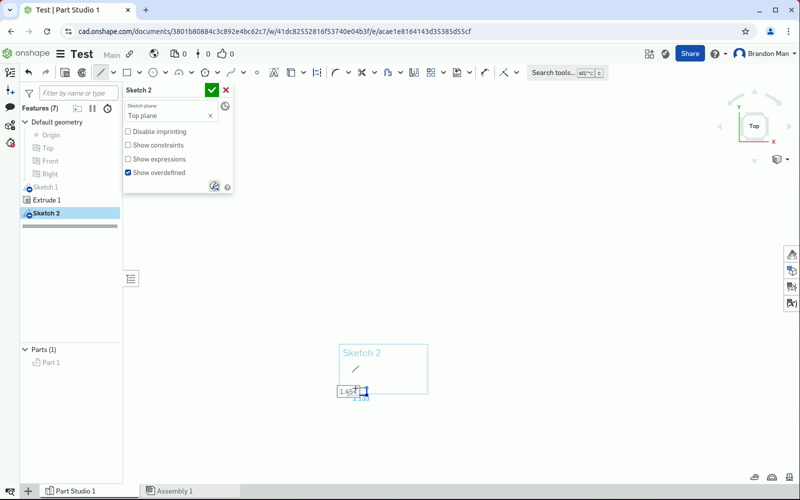
click(355, 387)
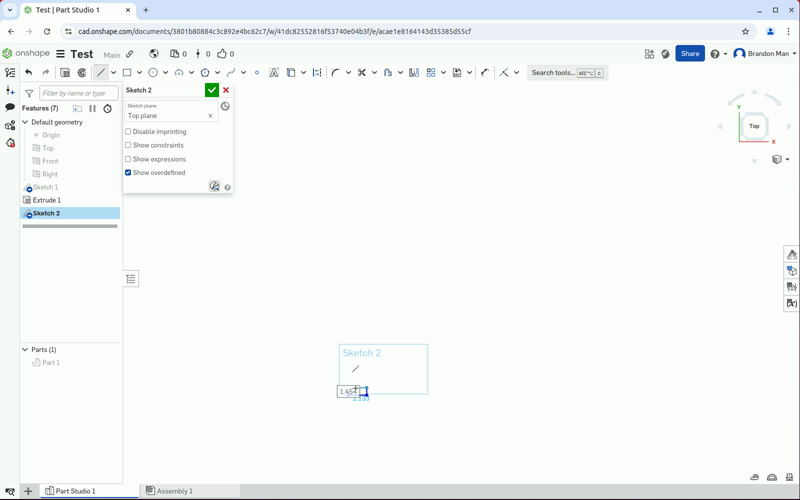
key_up(shift)
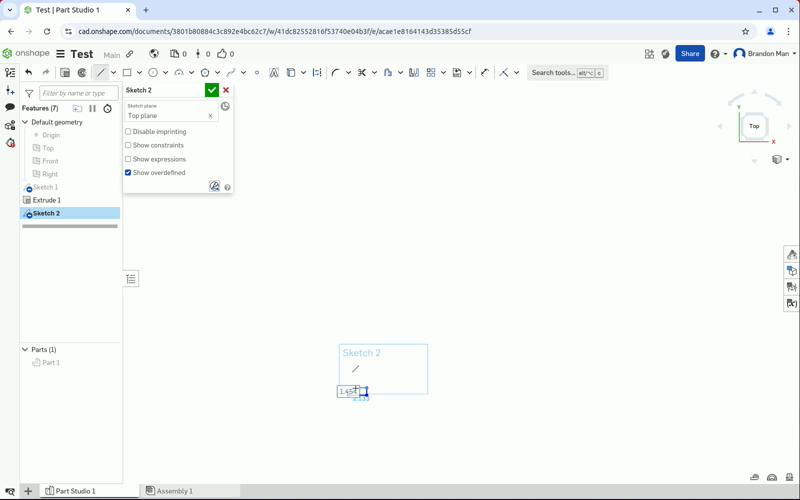
key_down(shift)
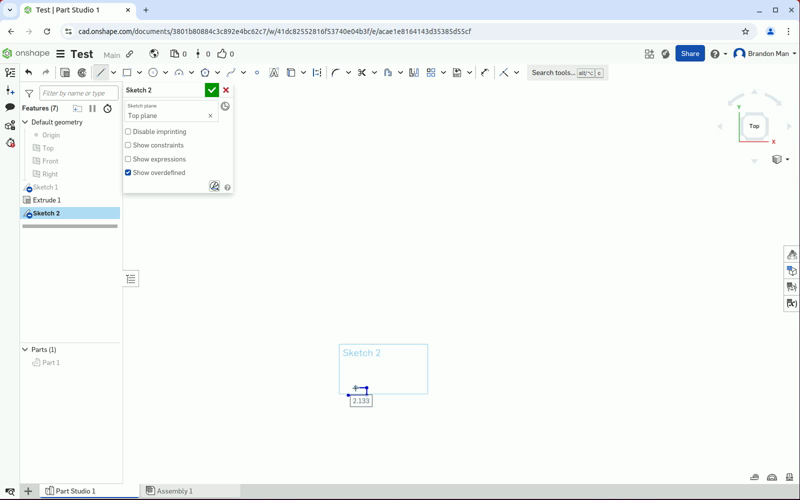
mouse_move(385, 387)
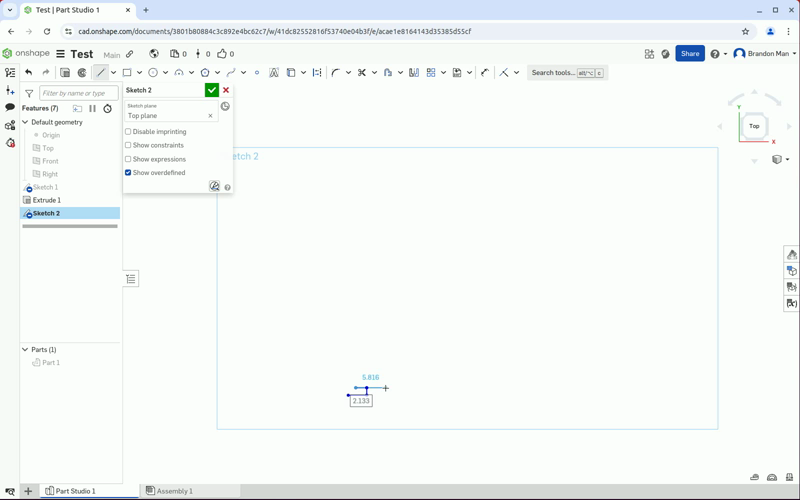
mouse_move(355, 376)
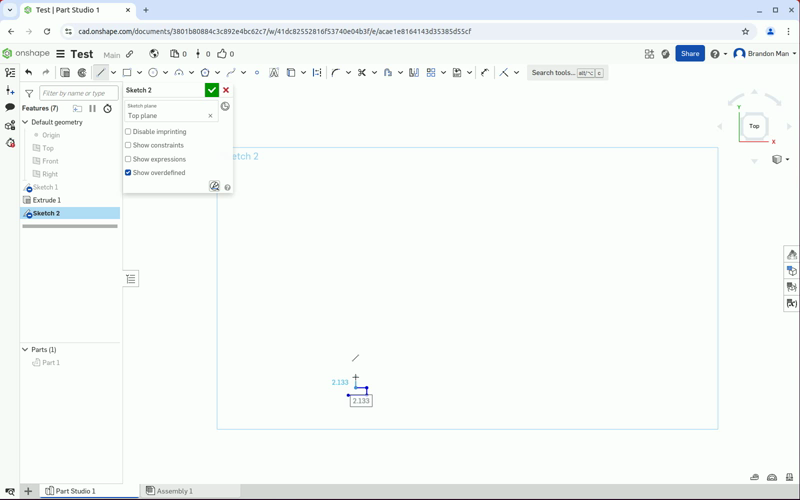
click(355, 376)
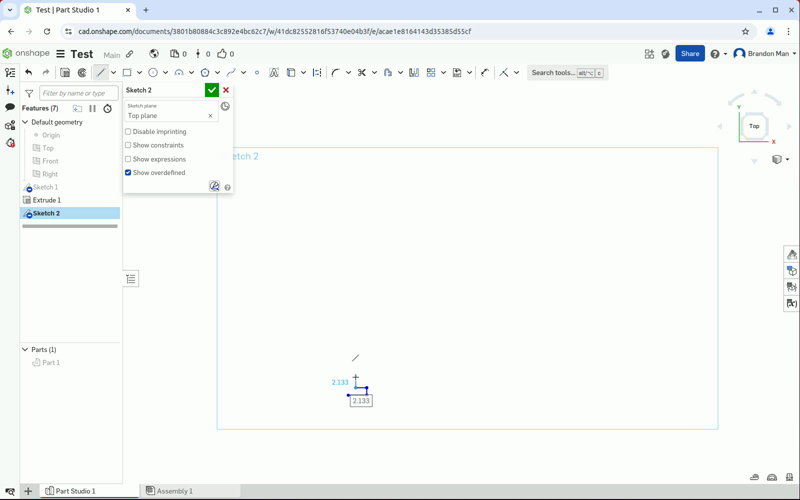
key_up(shift)
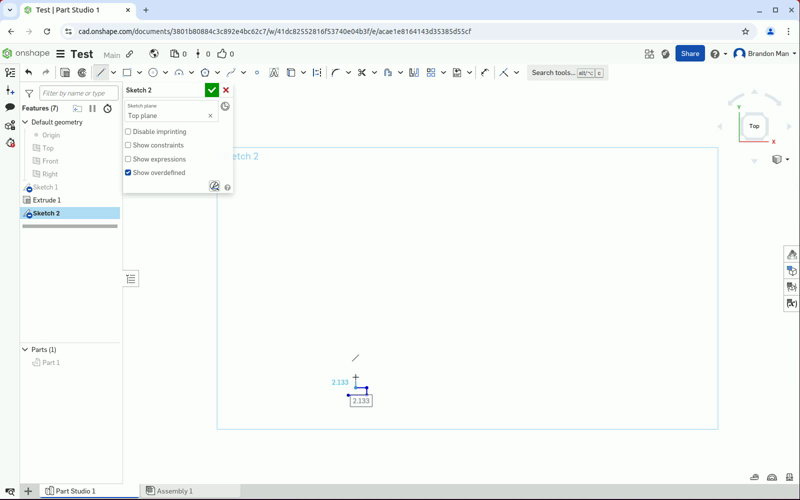
key_down(shift)
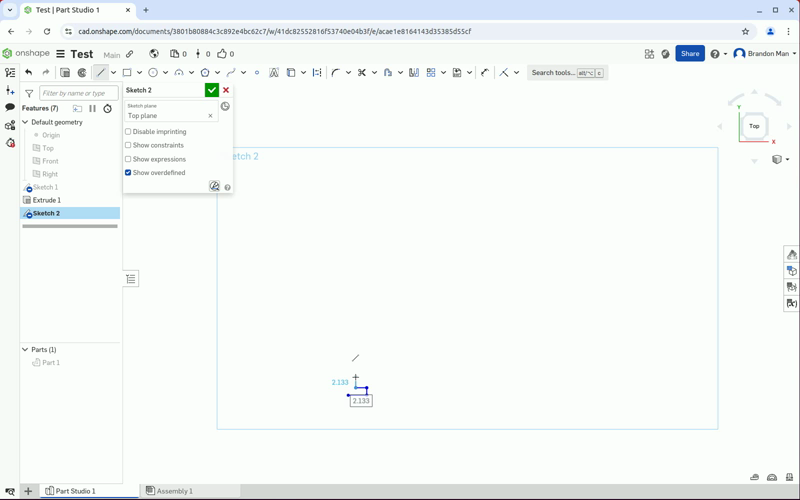
mouse_move(385, 376)
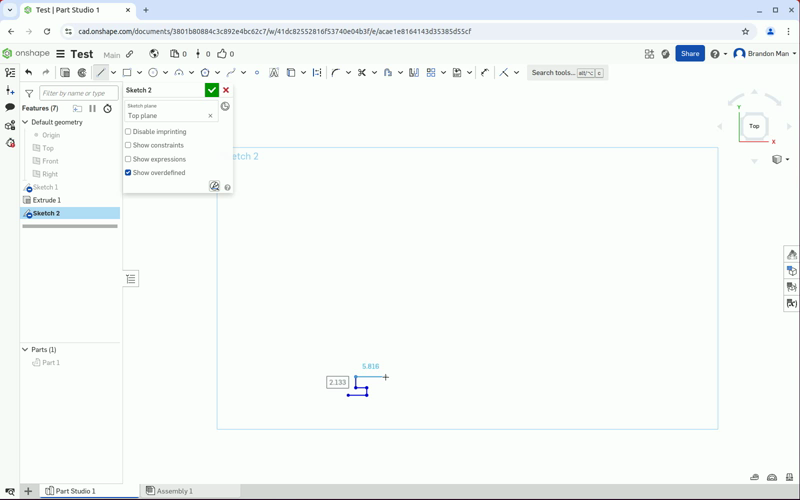
mouse_move(348, 376)
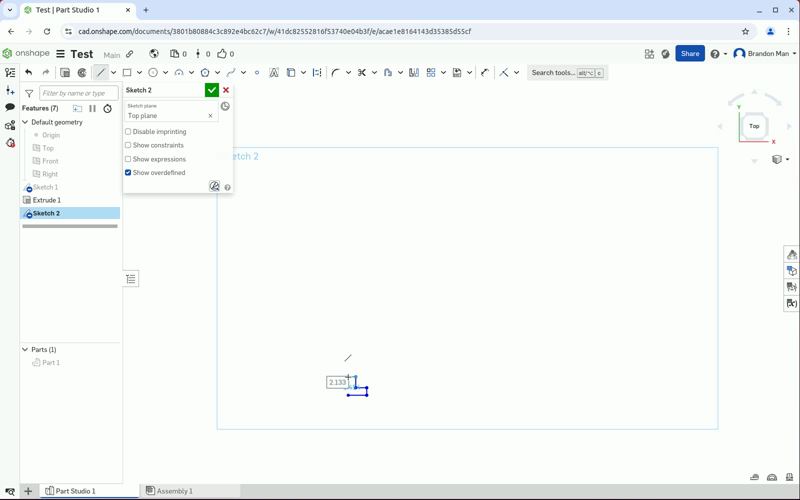
scroll(6)
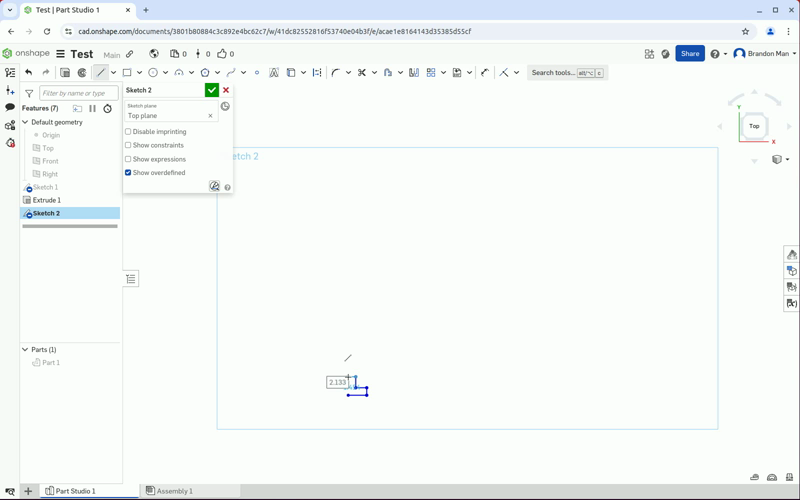
scroll(6)
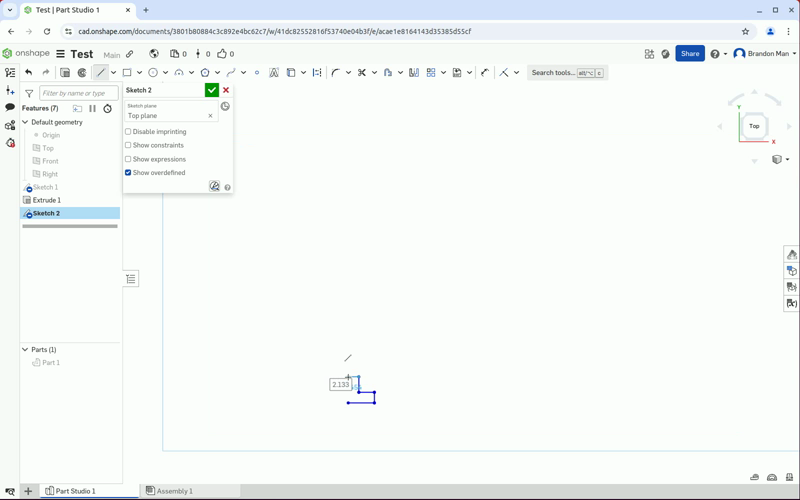
scroll(6)
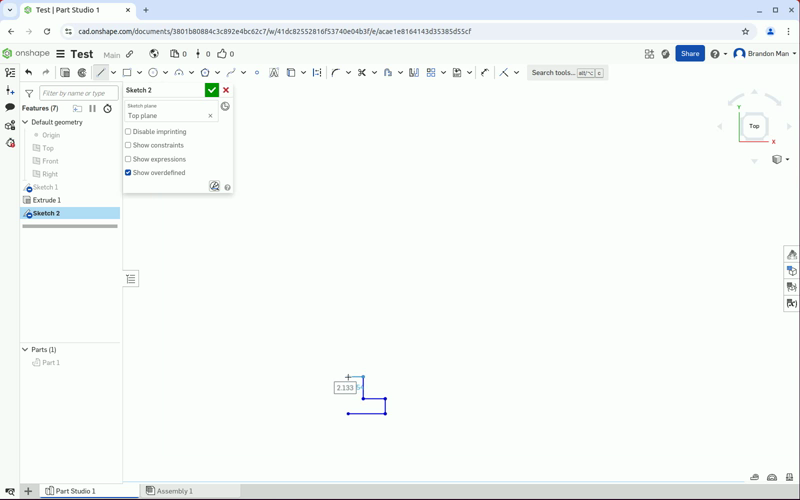
scroll(6)
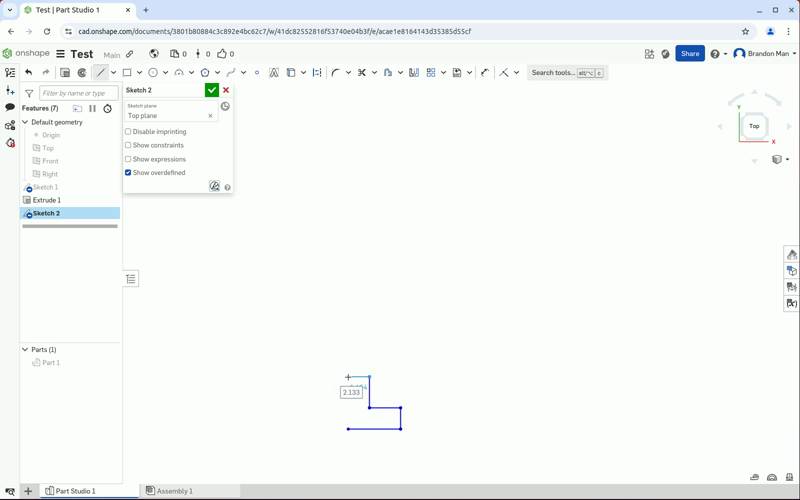
scroll(6)
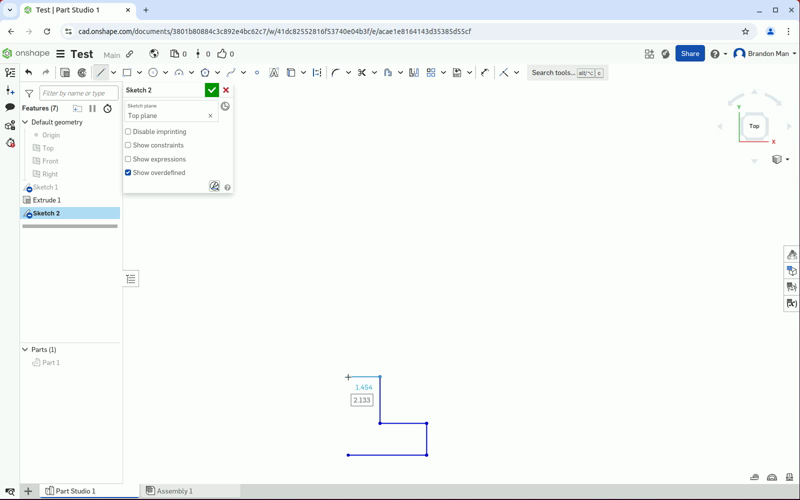
scroll(6)
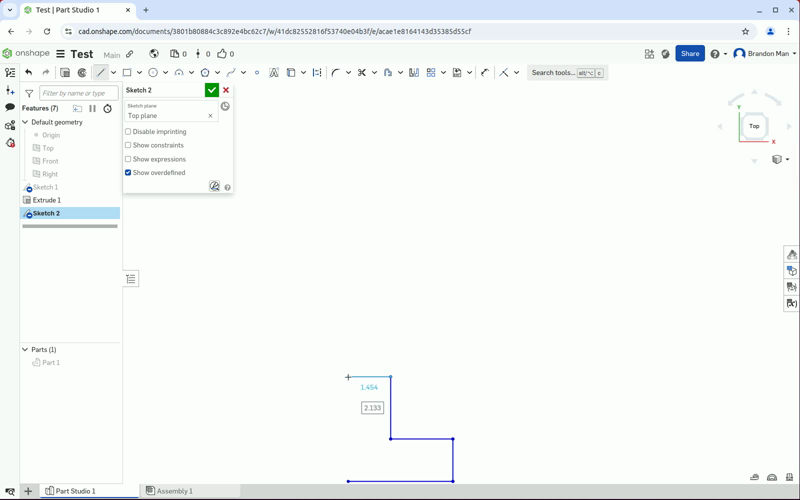
scroll(6)
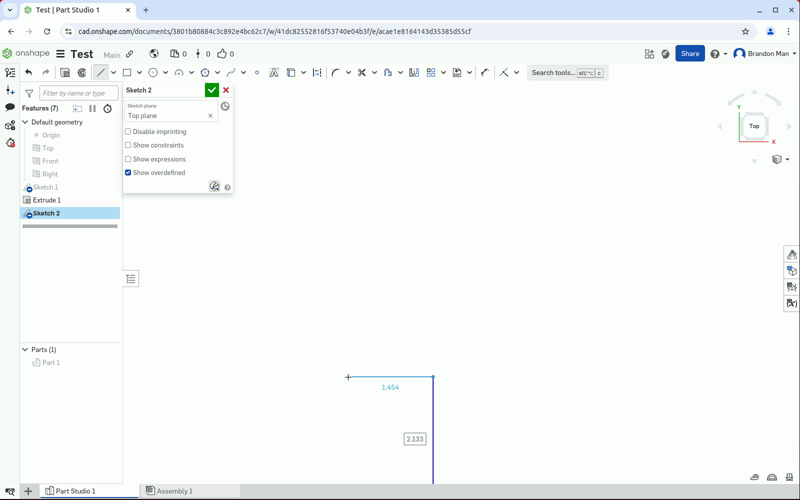
click(348, 376)
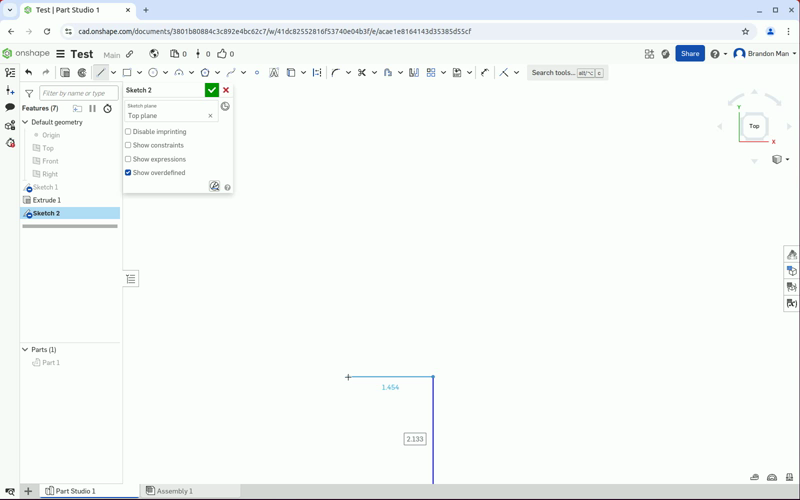
scroll(-6)
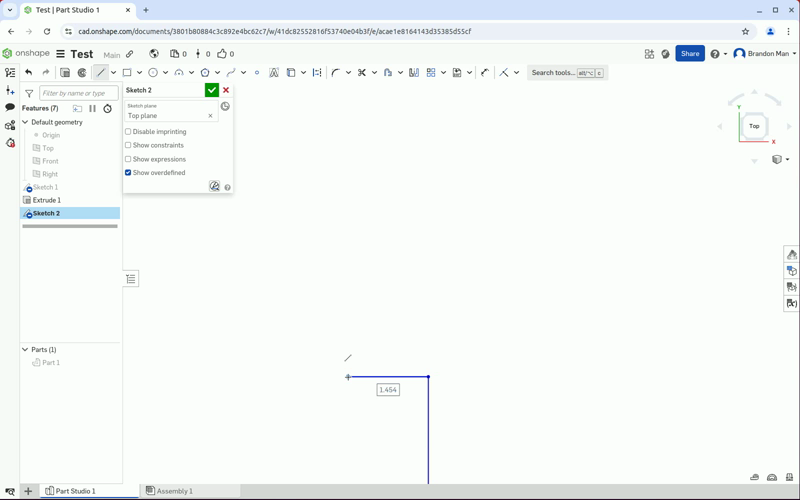
scroll(-6)
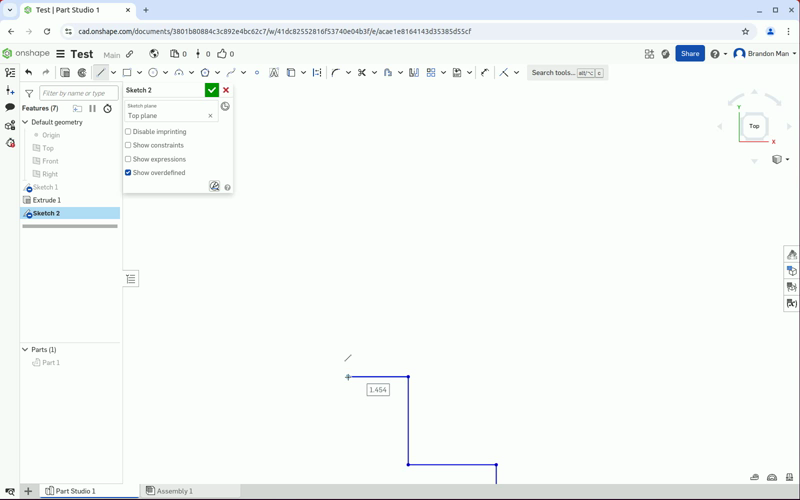
scroll(-6)
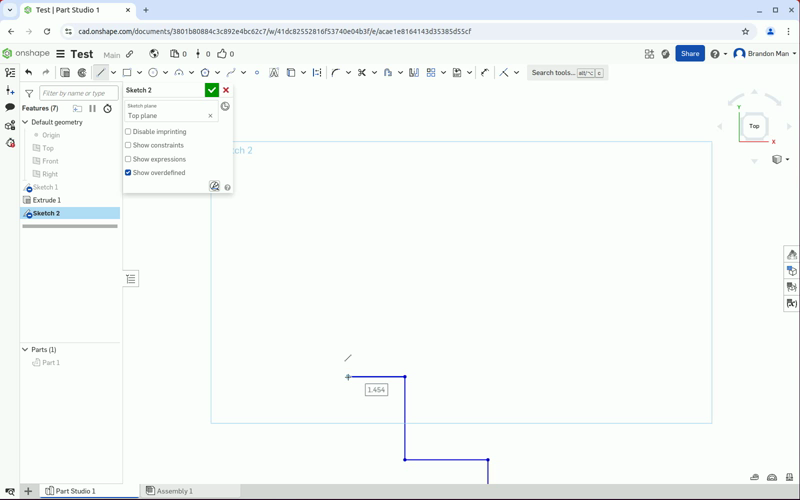
scroll(-6)
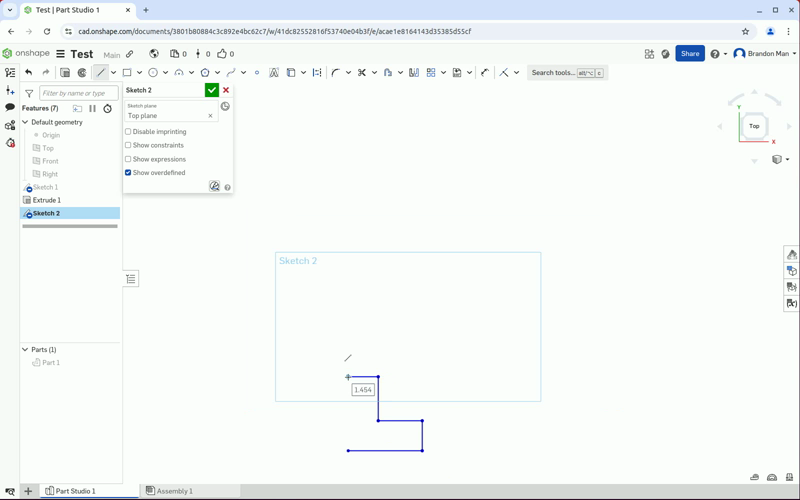
scroll(-6)
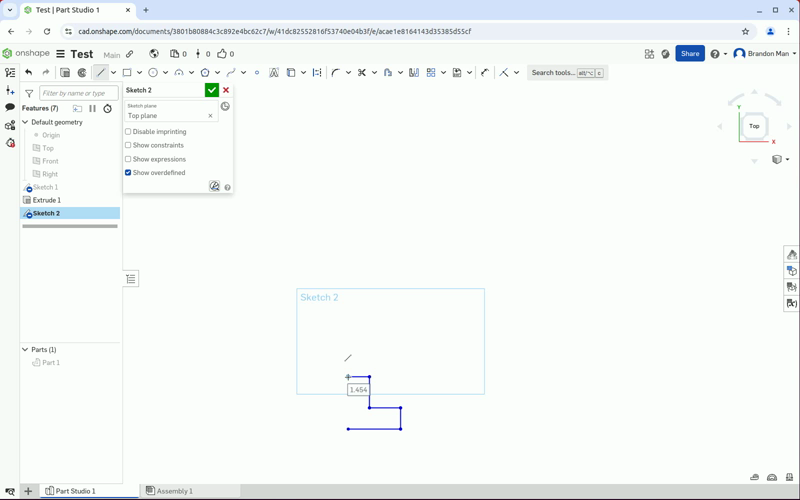
scroll(-6)
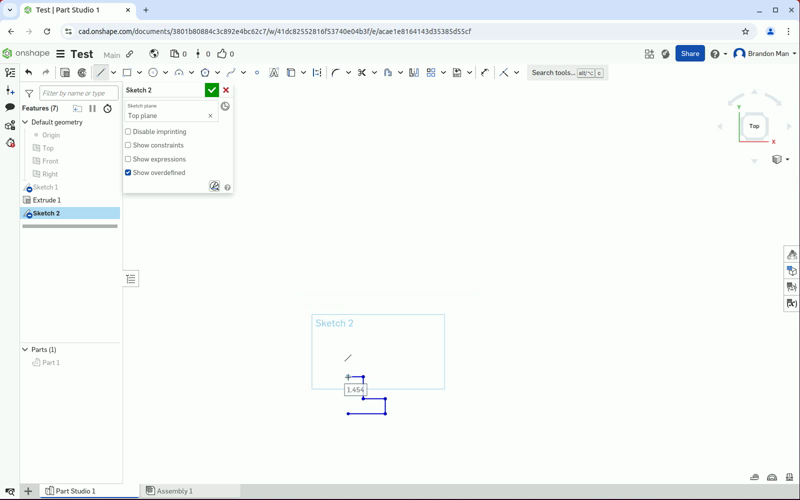
scroll(-6)
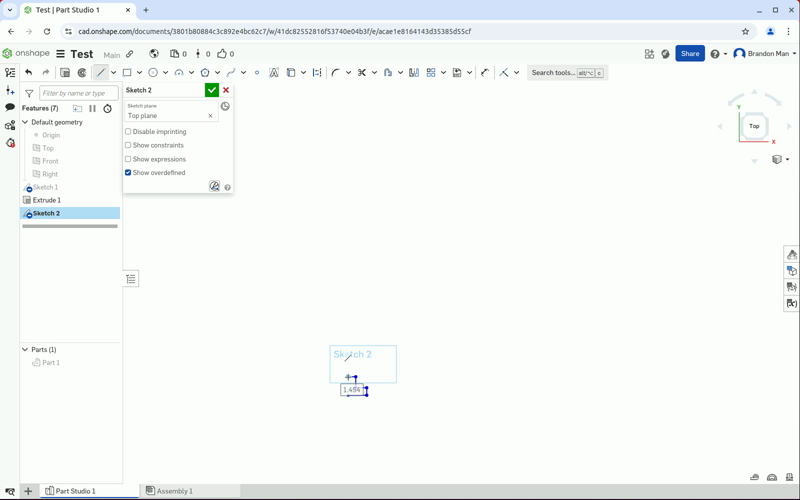
key_up(shift)
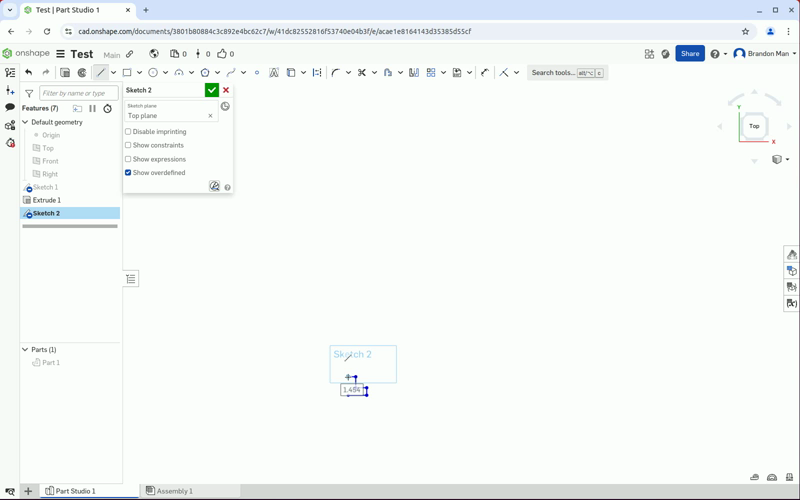
mouse_move(378, 376)
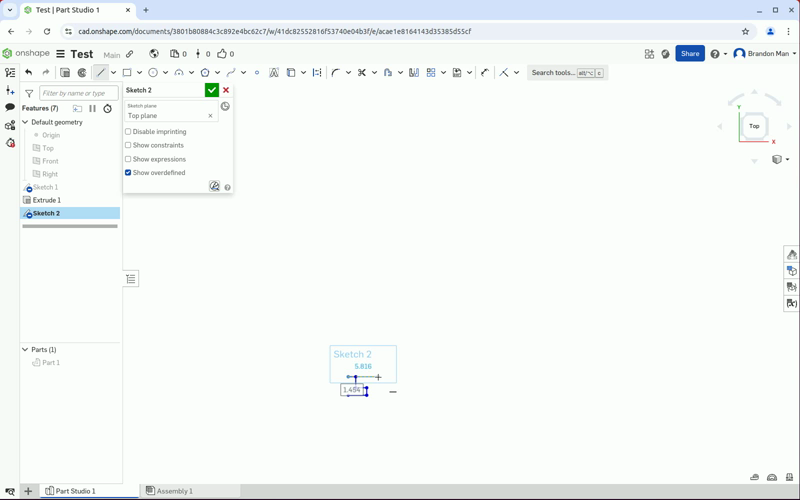
key_down(shift)
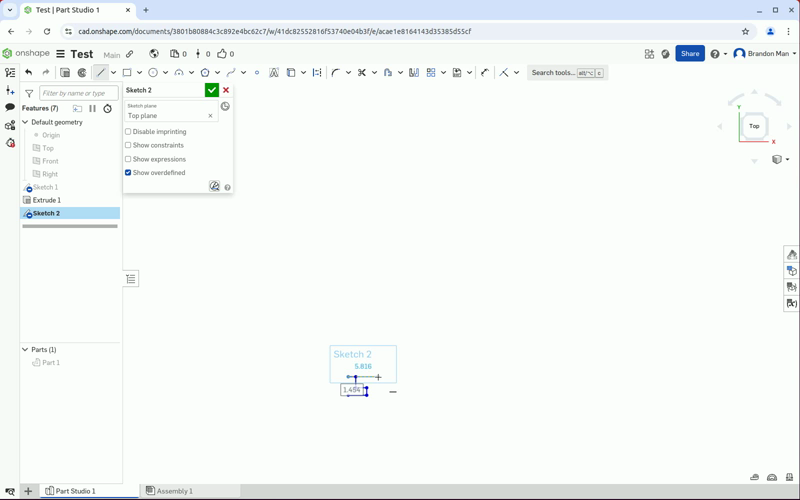
mouse_move(348, 395)
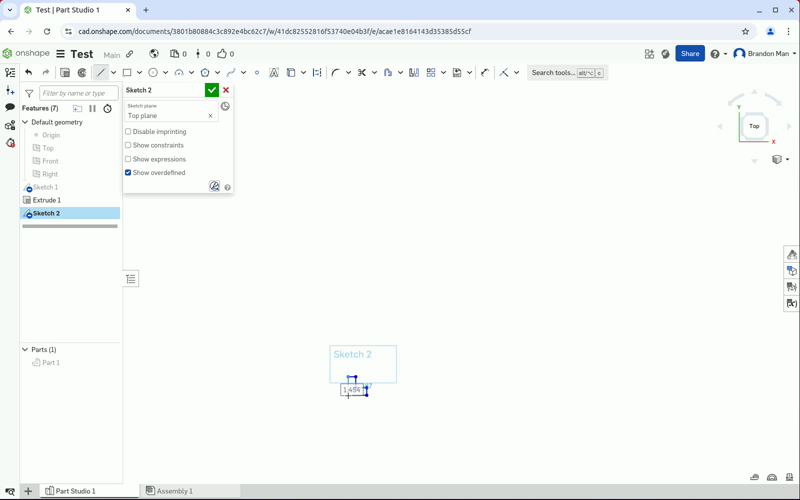
key_up(shift)
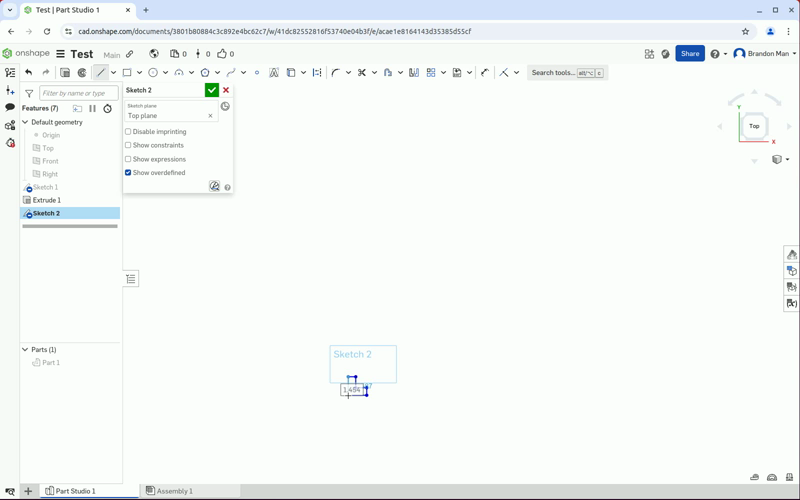
click(348, 395)
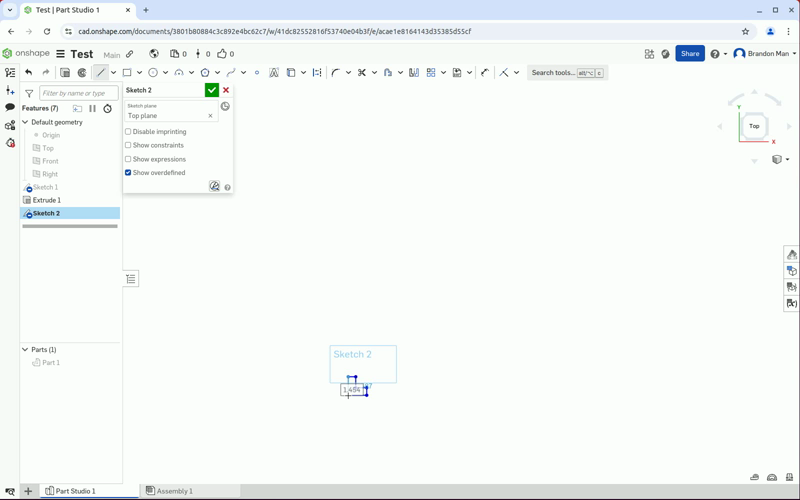
key(esc)
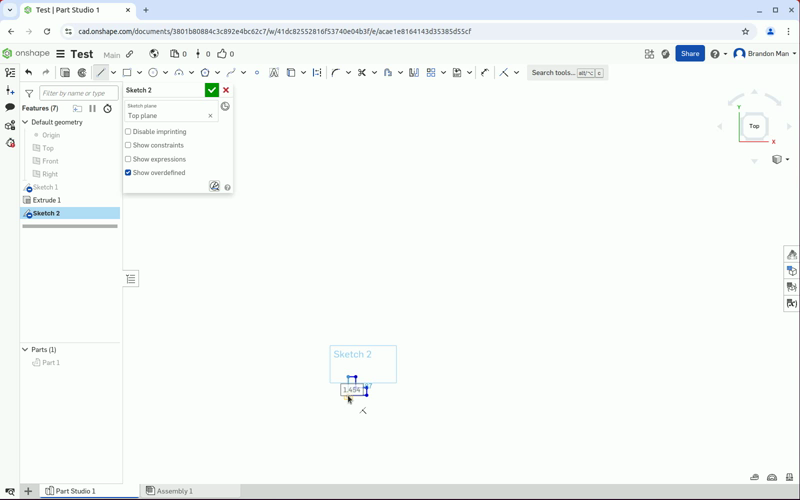
mouse_move(353, 389)
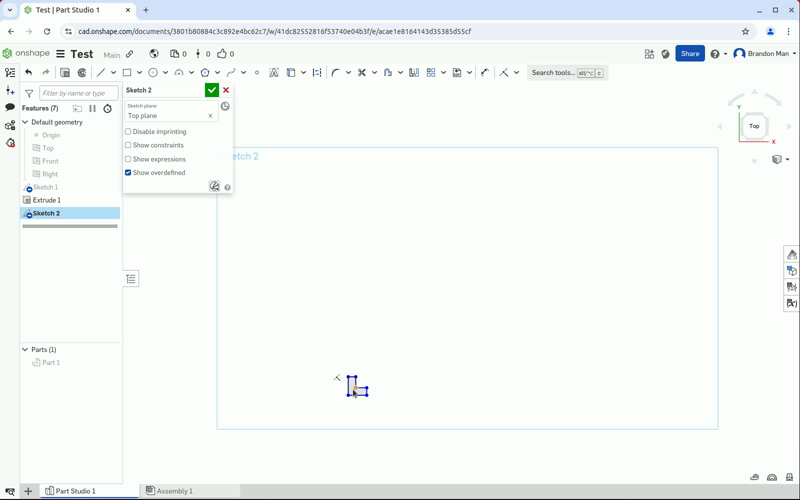
scroll(6)
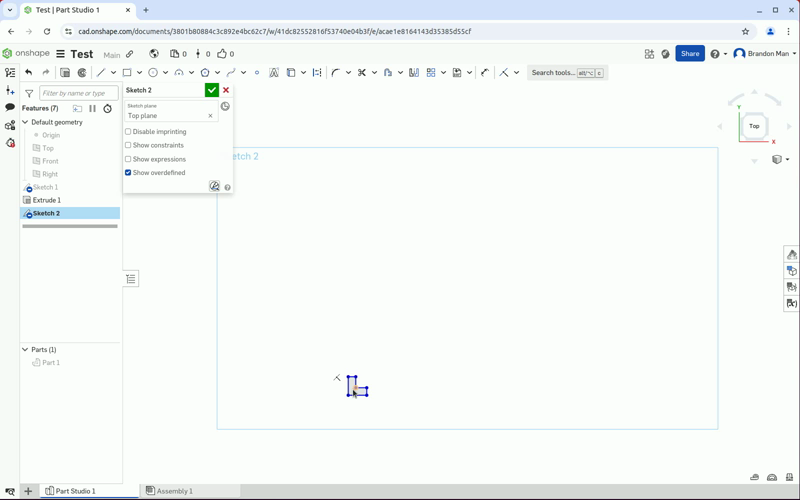
scroll(6)
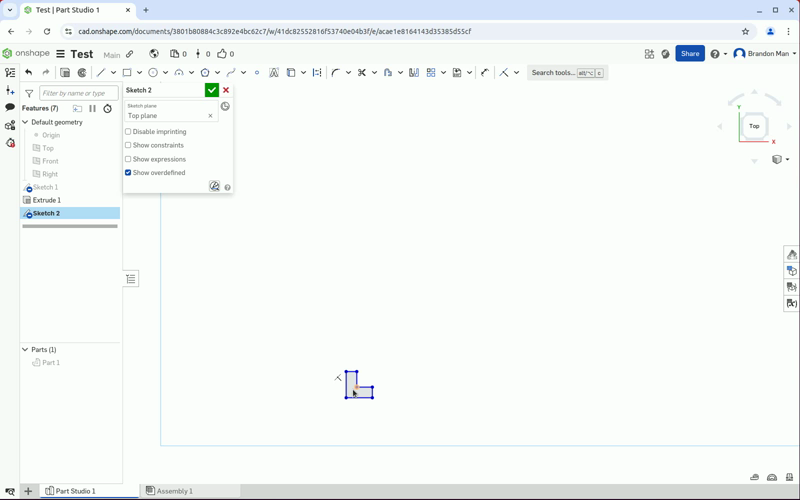
scroll(6)
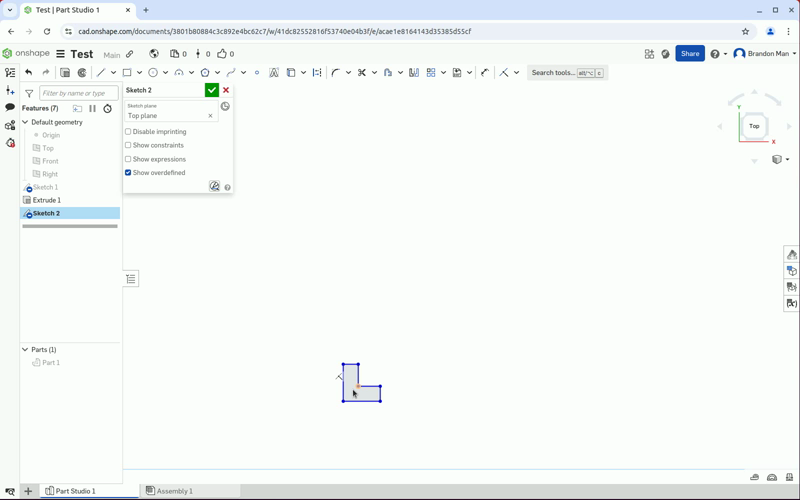
scroll(6)
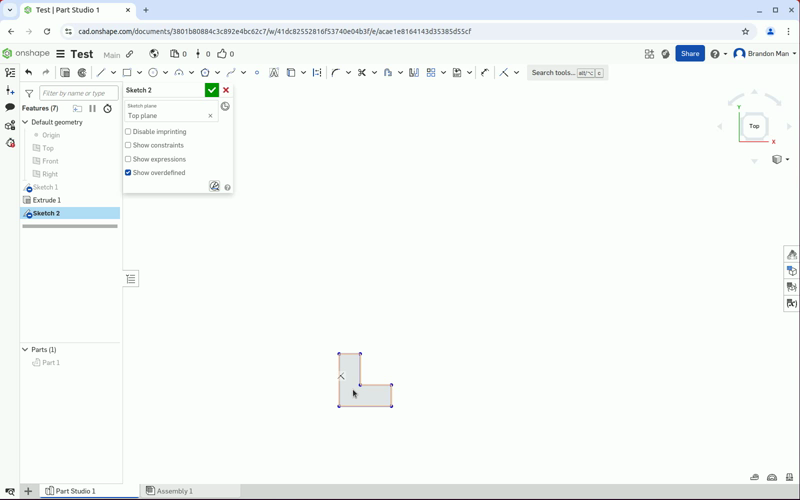
scroll(6)
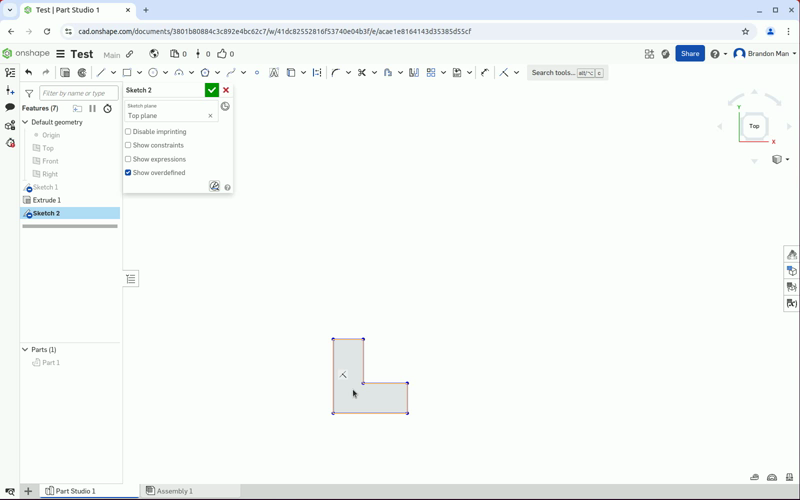
scroll(6)
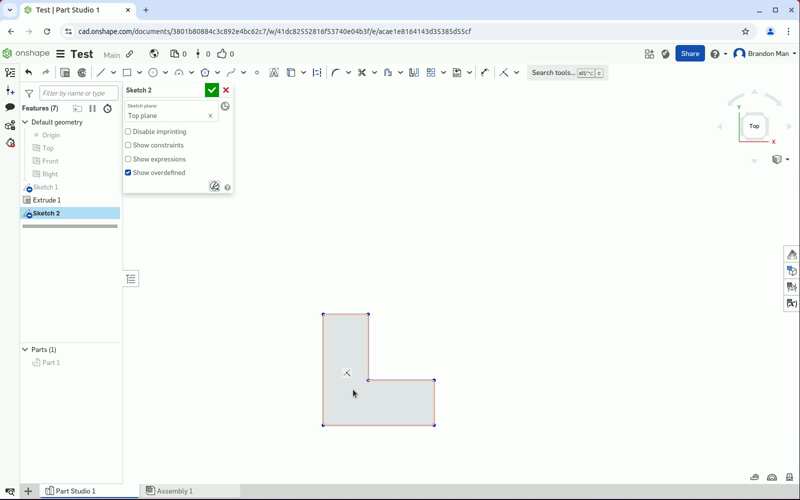
scroll(6)
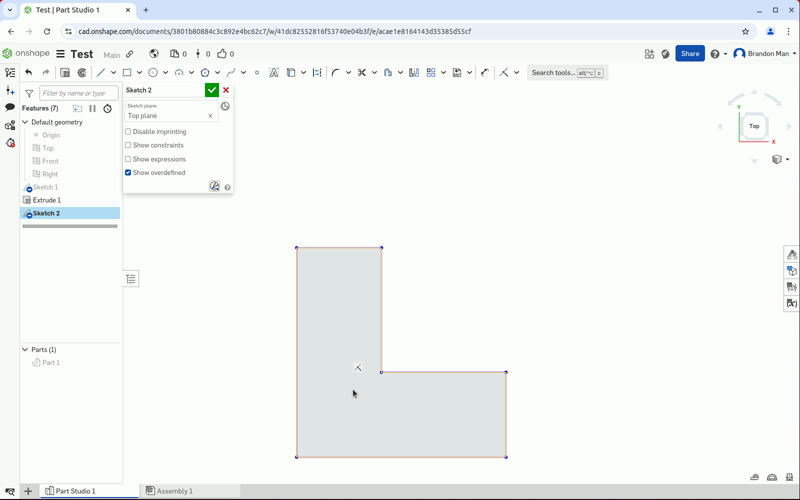
click(353, 389)
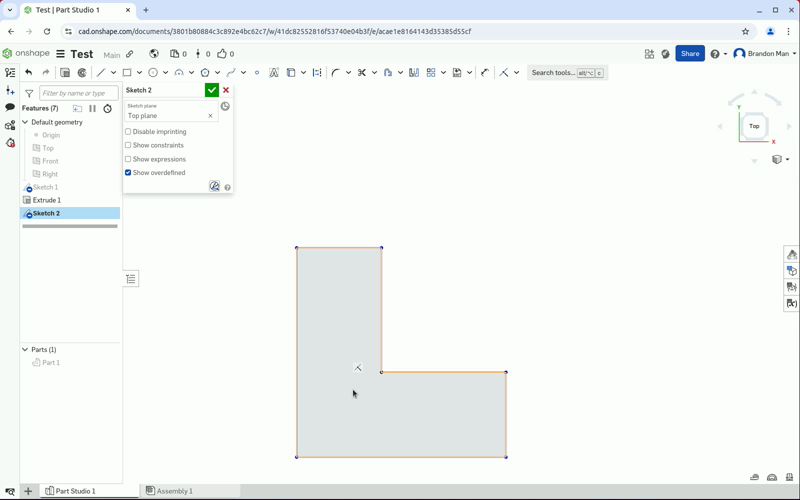
scroll(-6)
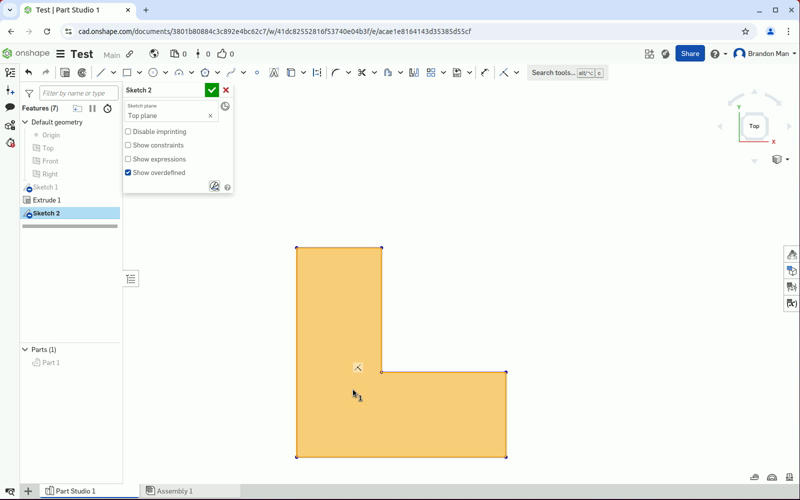
scroll(-6)
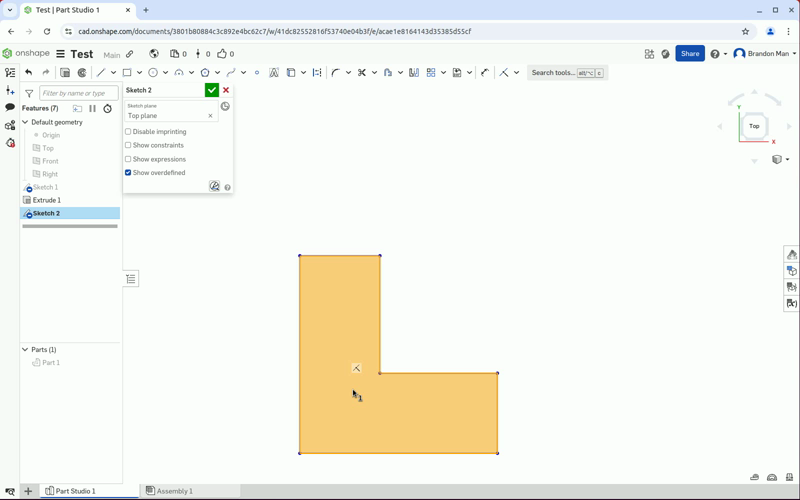
scroll(-6)
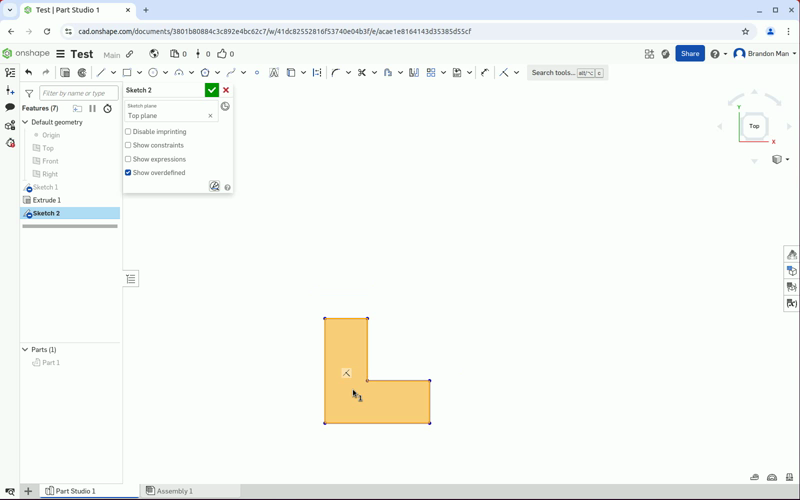
scroll(-6)
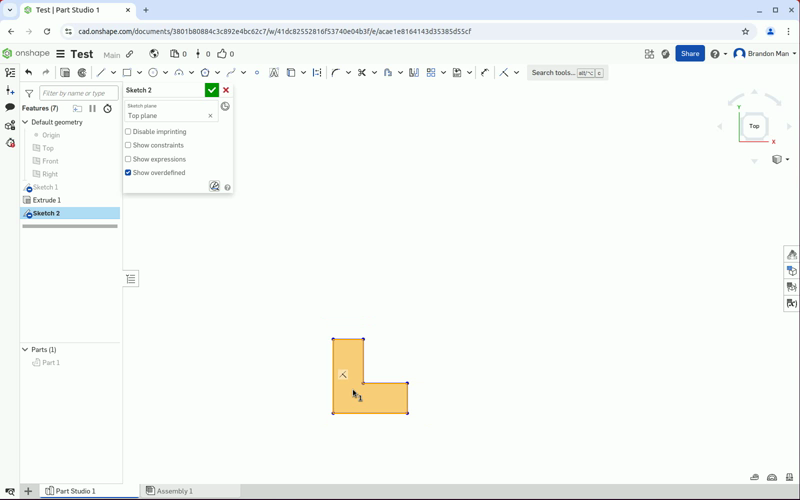
scroll(-6)
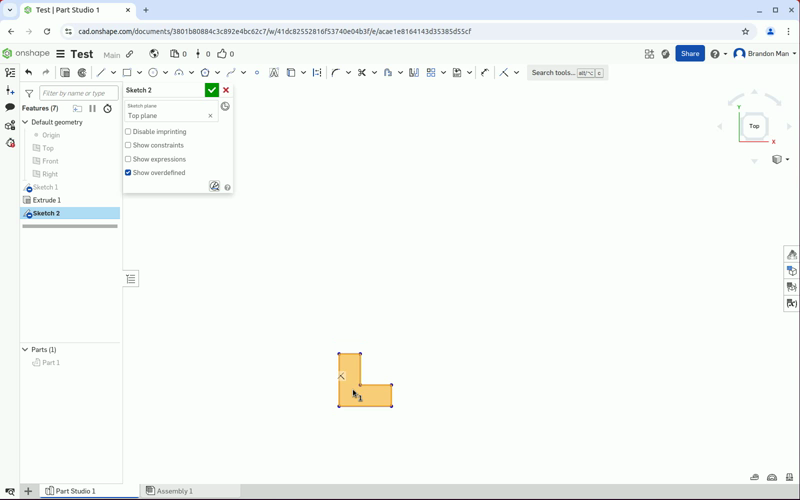
scroll(-6)
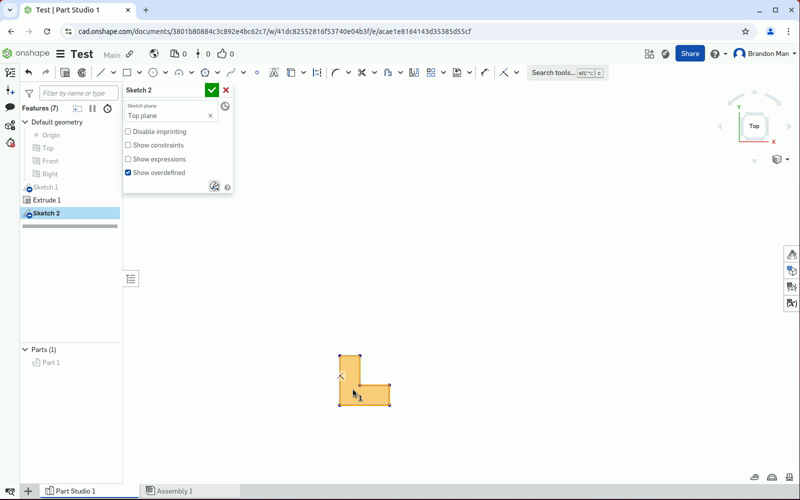
scroll(-6)
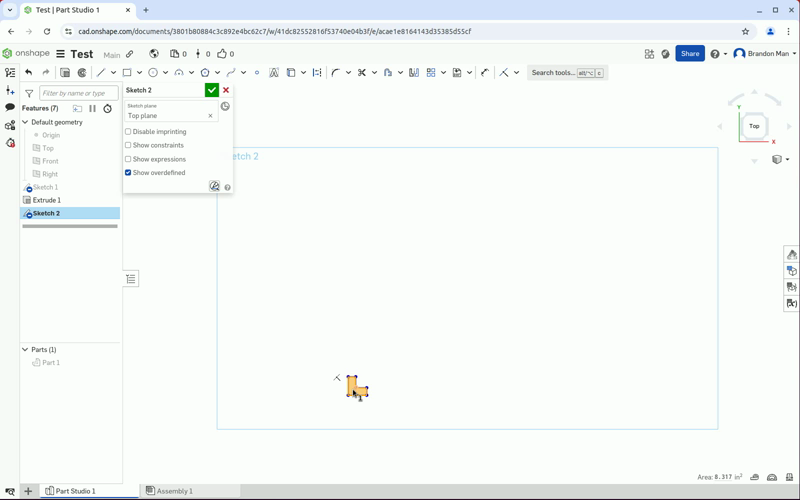
mouse_move(73, 352)
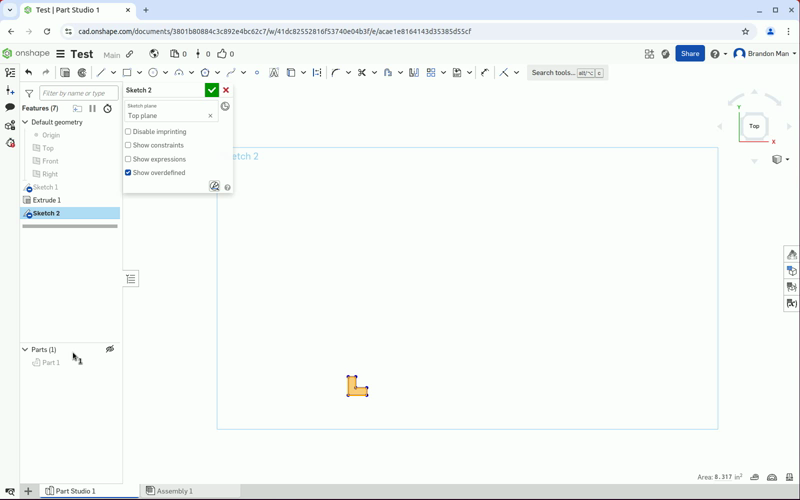
key(shift+y)
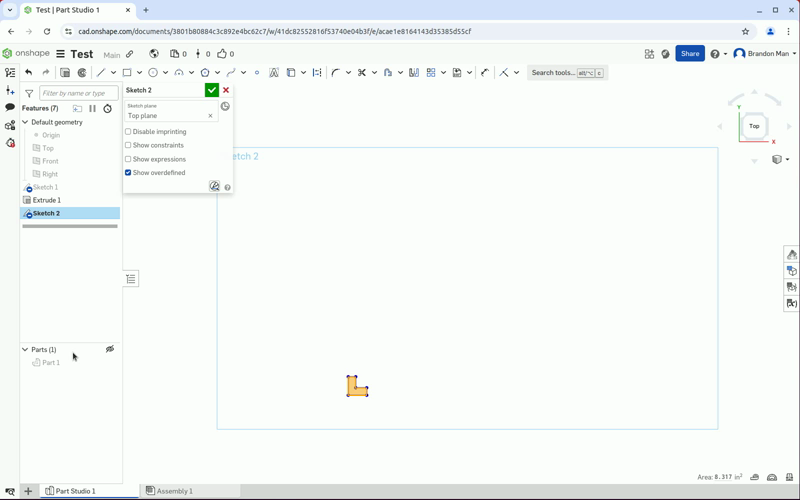
key(shift+e)
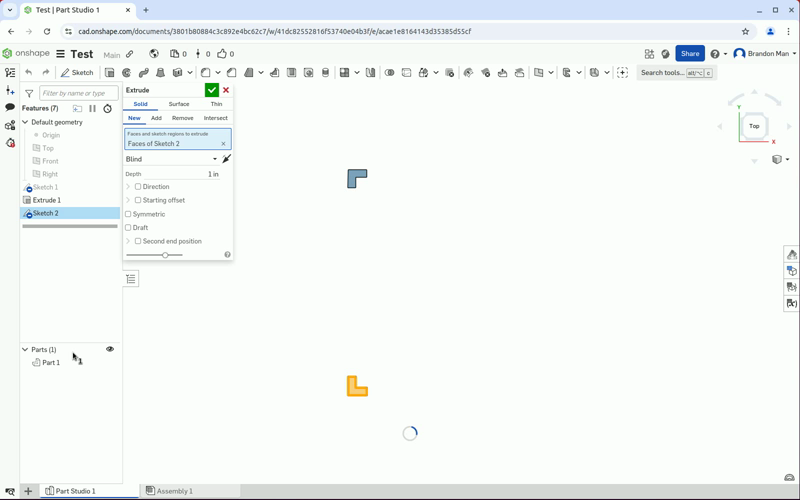
mouse_move(143, 106)
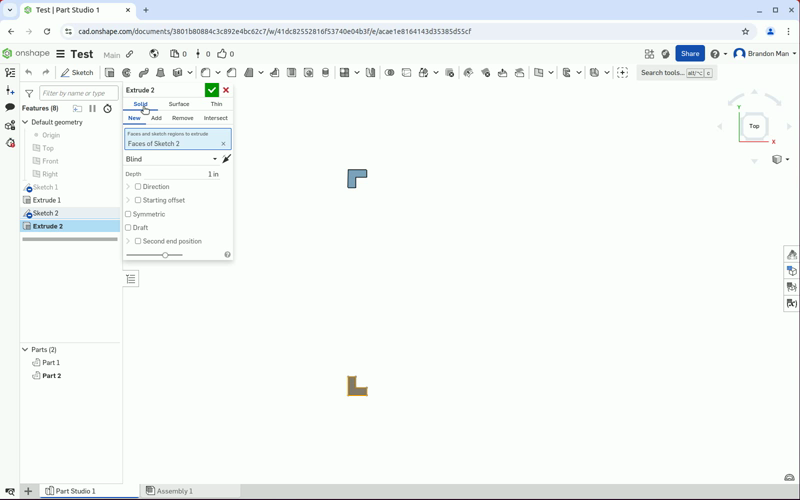
click(143, 106)
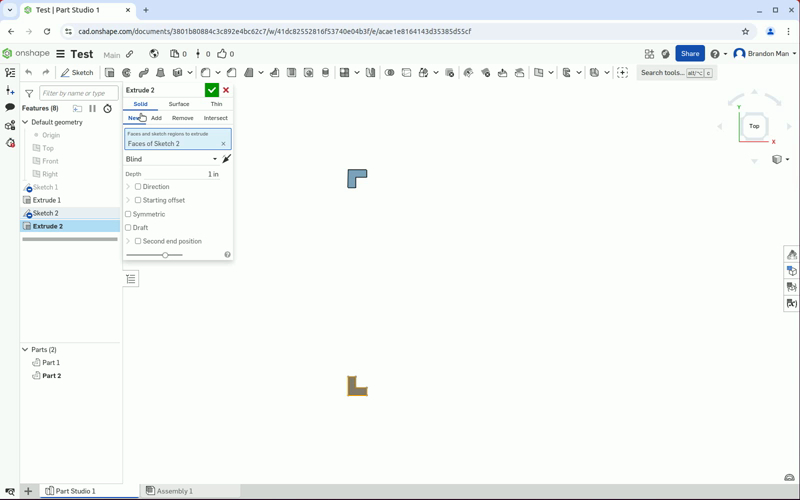
mouse_move(137, 120)
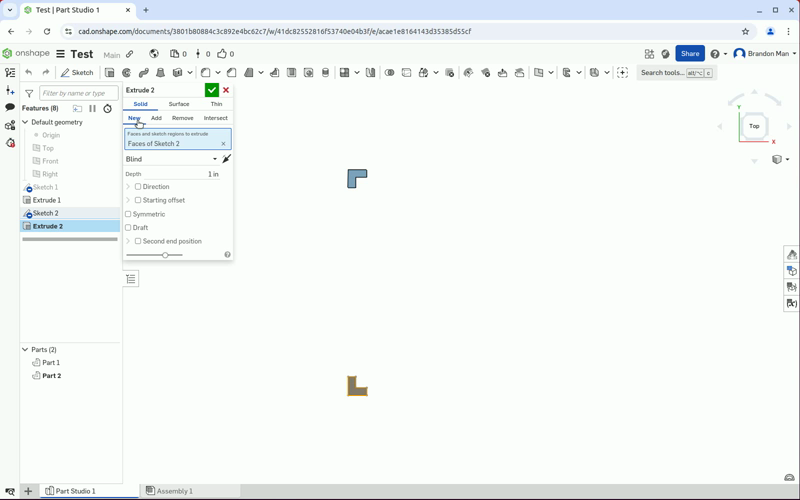
click(137, 120)
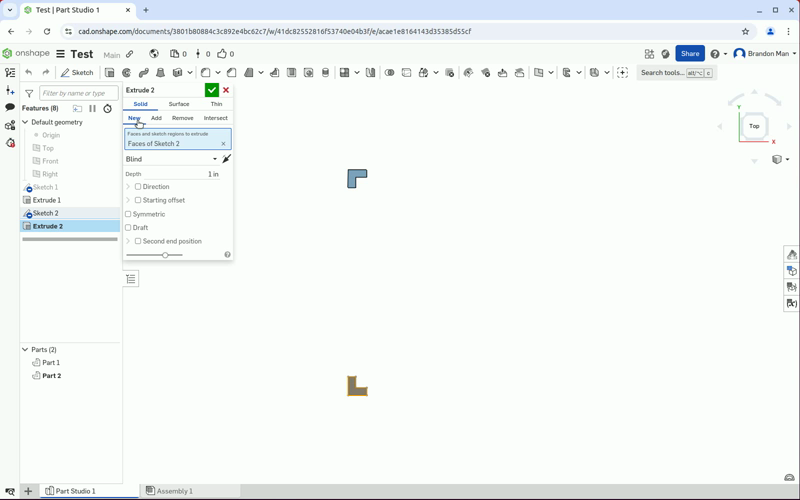
key(tab, 4)
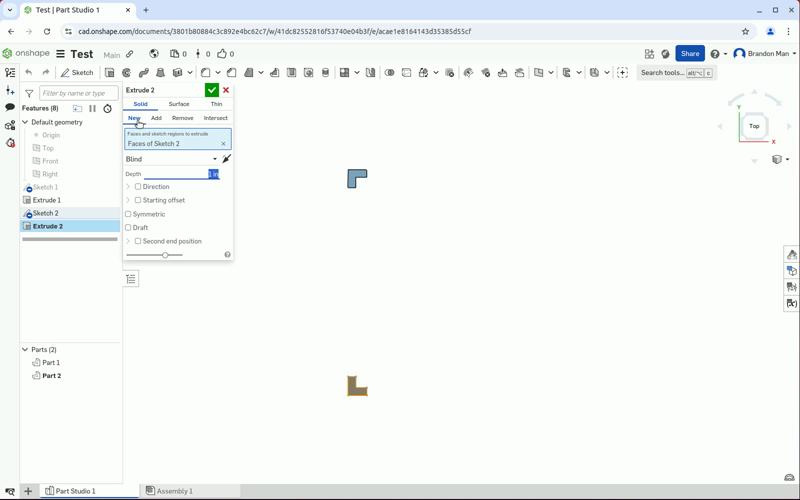
text(3.129)
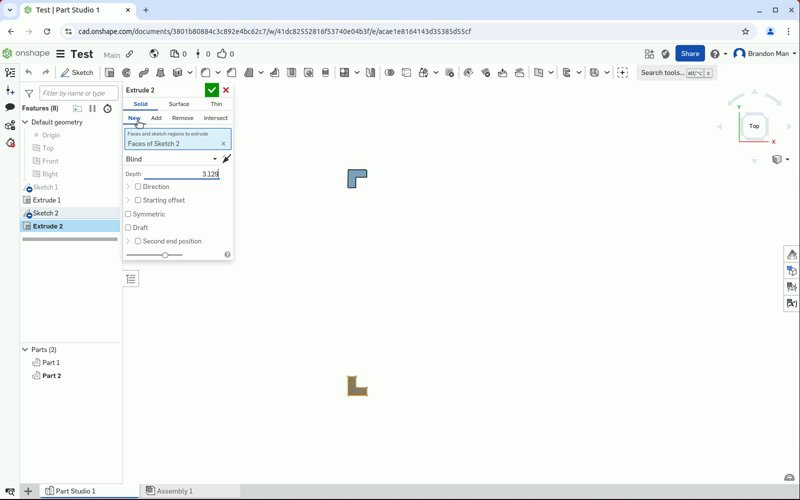
key(enter)
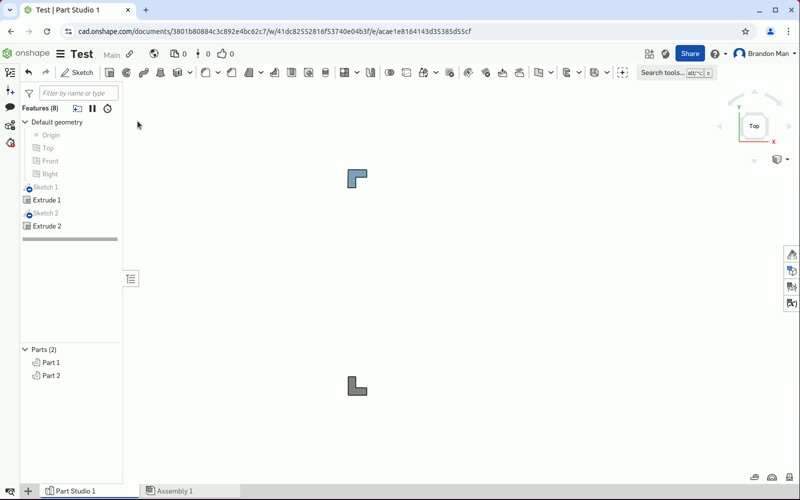
key(shift+h)
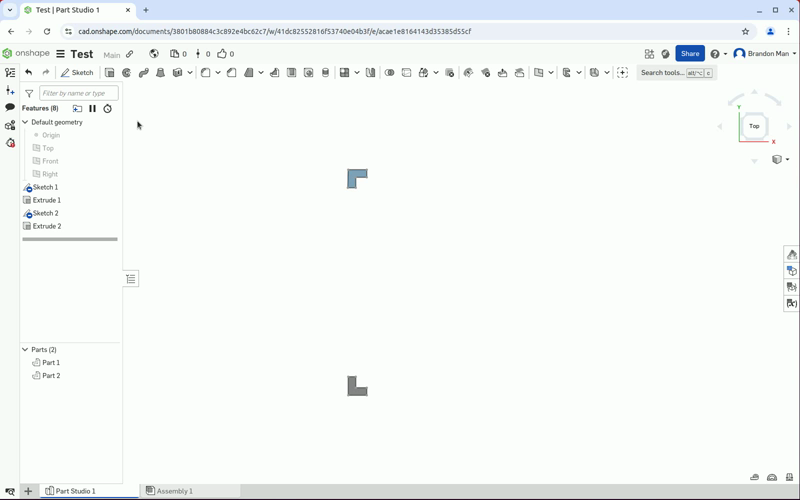
key(shift+h)
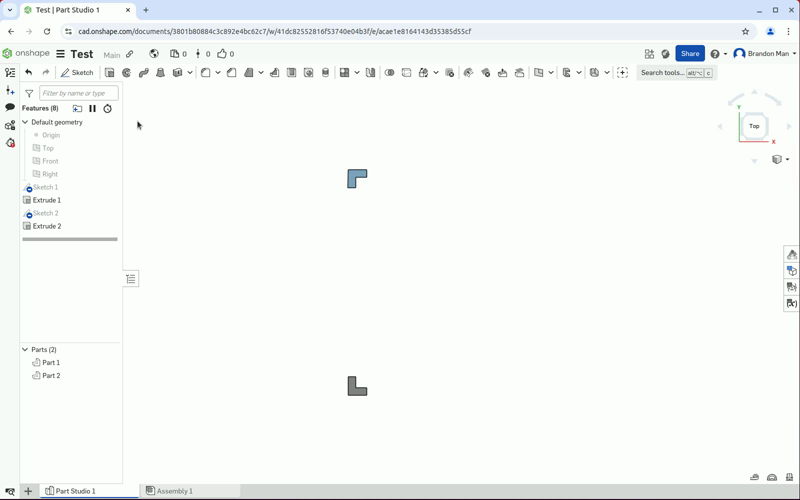
mouse_move(73, 189)
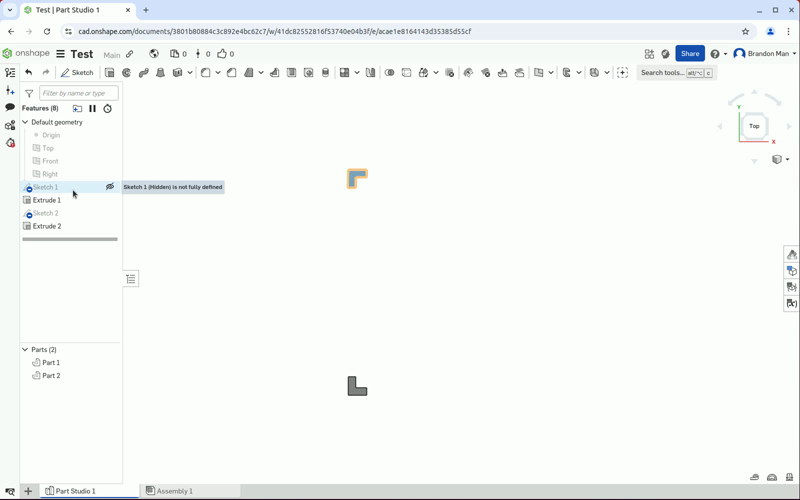
click(73, 189)
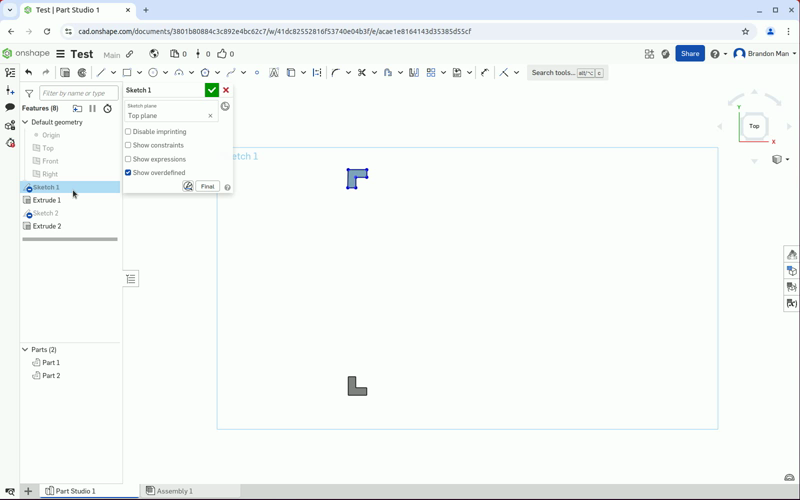
mouse_move(229, 92)
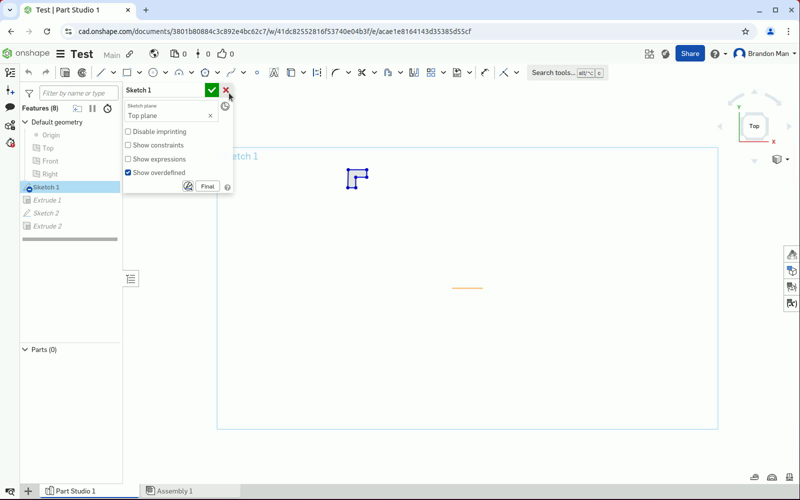
click(229, 92)
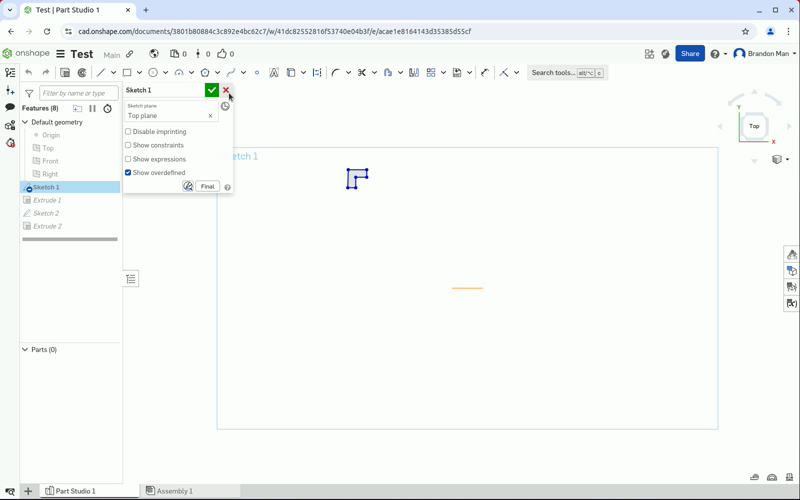
key(shift+s)
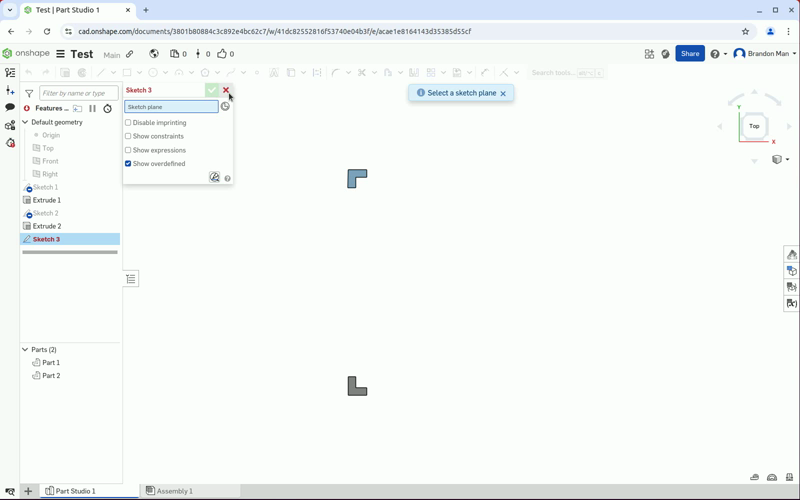
mouse_move(73, 150)
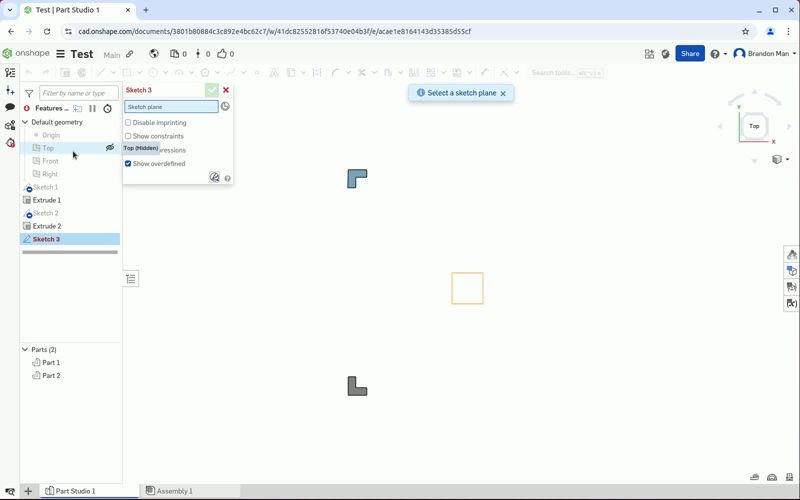
click(73, 150)
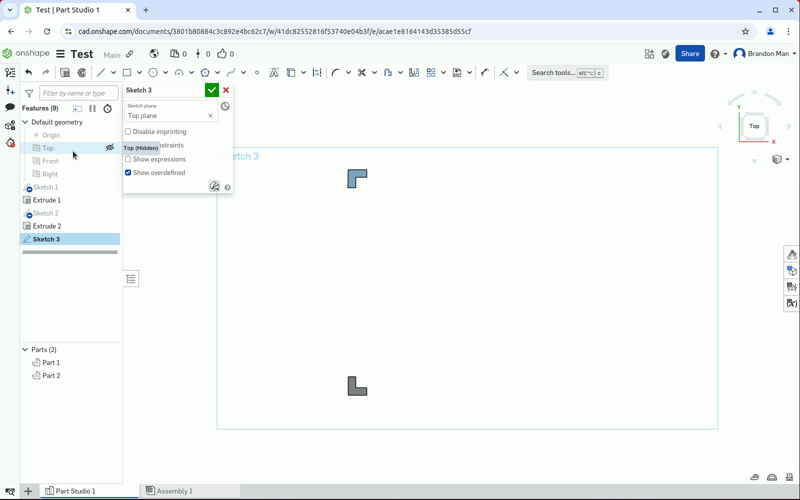
mouse_move(73, 352)
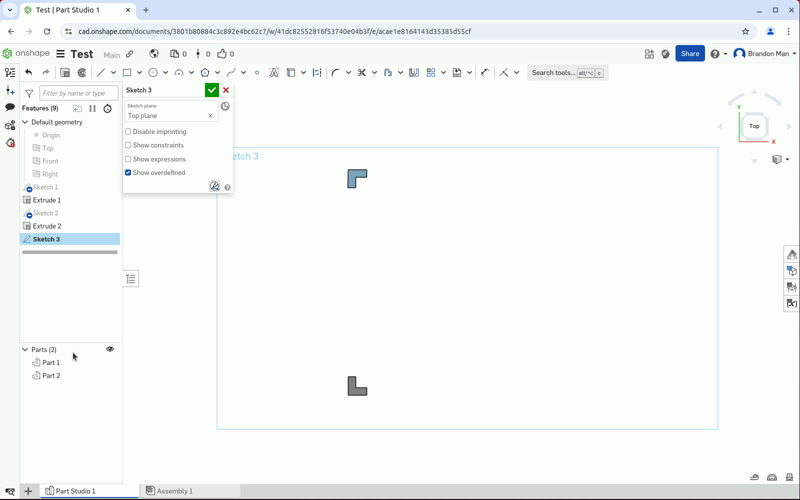
key(y)
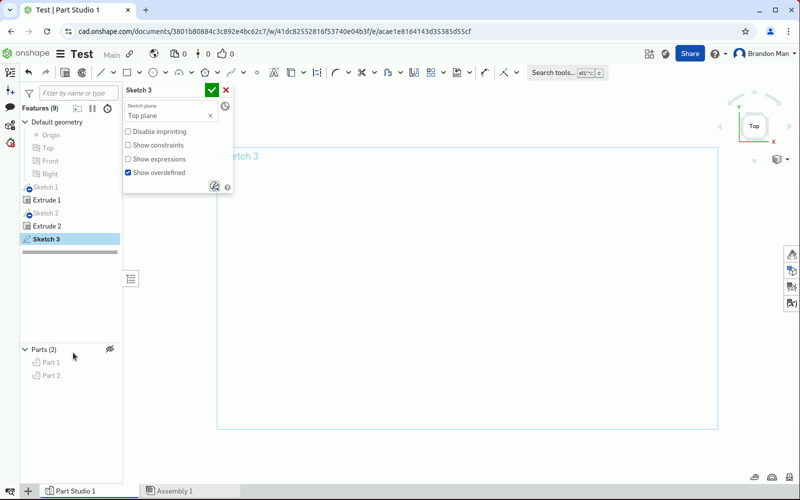
key(l)
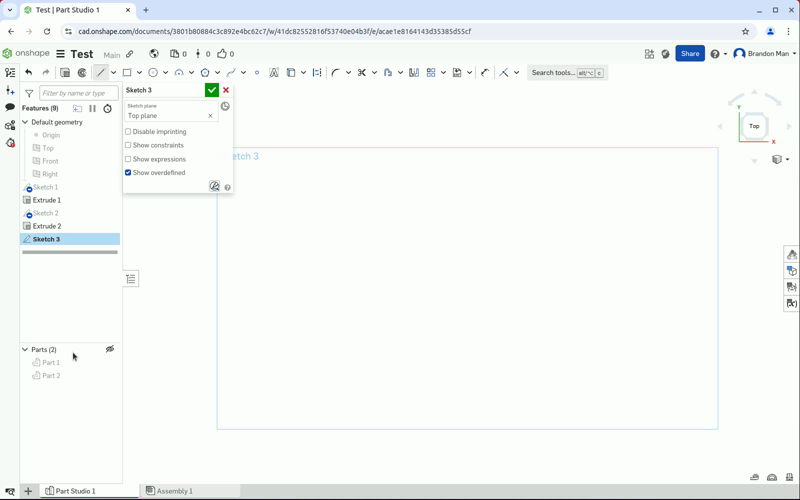
key_down(shift)
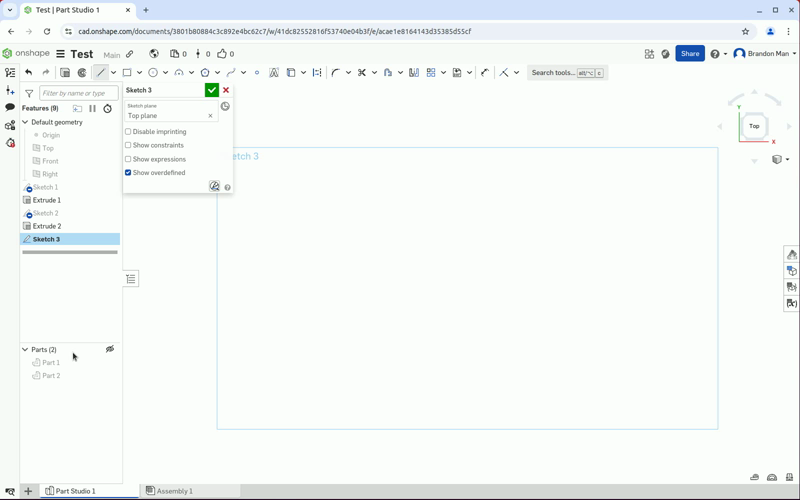
mouse_move(555, 395)
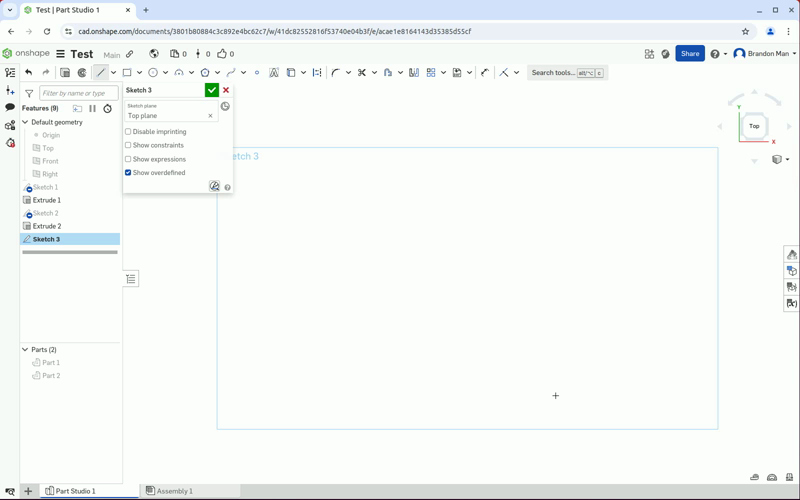
click(555, 395)
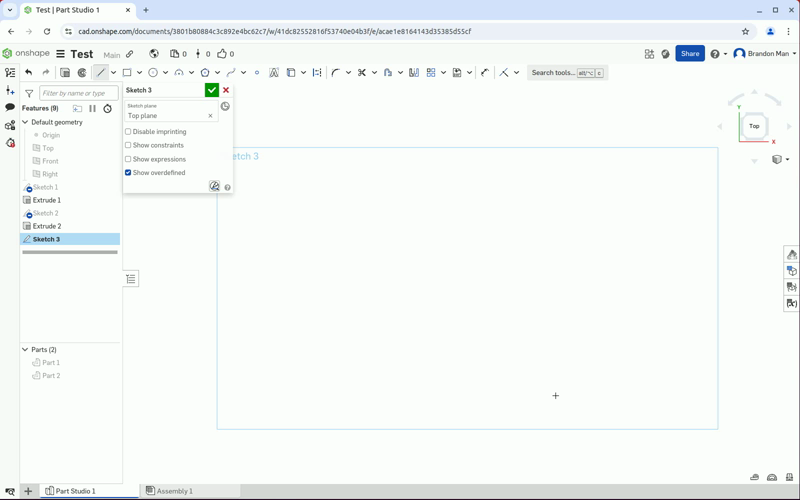
key_up(shift)
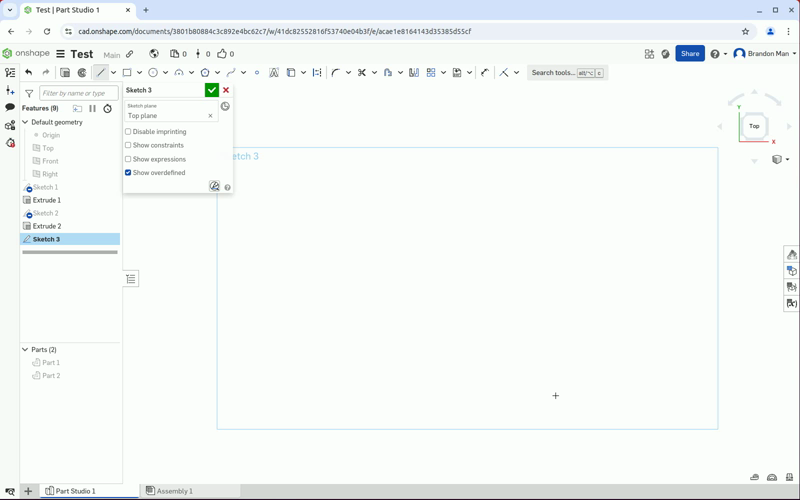
key_down(shift)
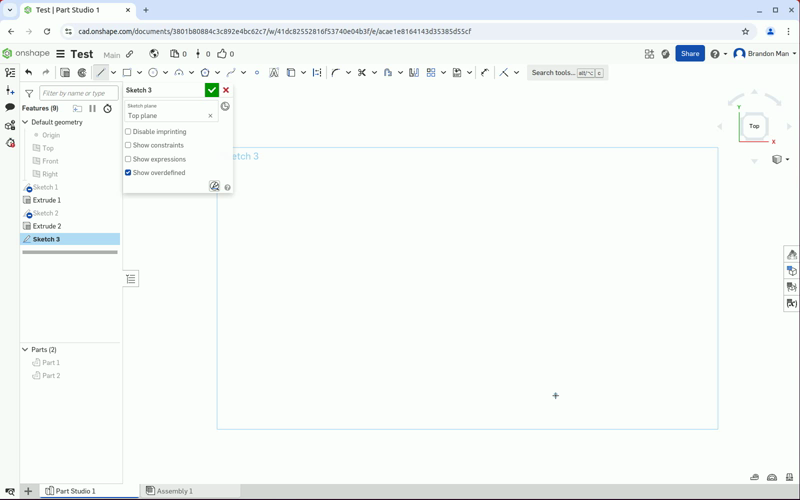
mouse_move(585, 395)
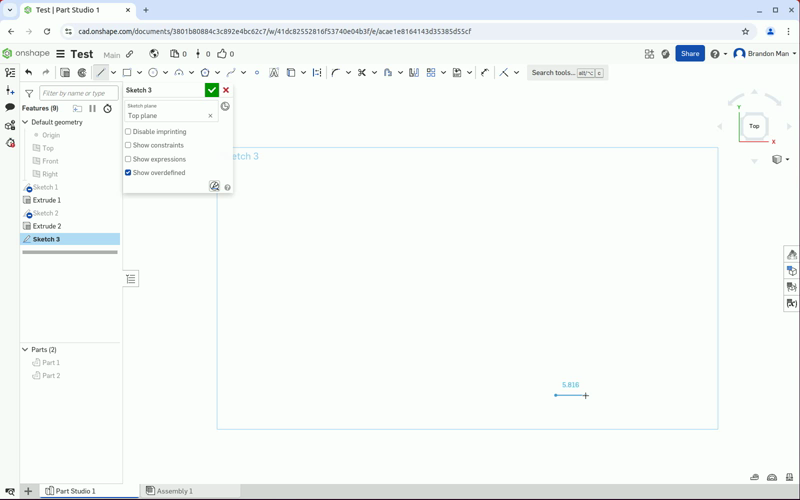
mouse_move(574, 395)
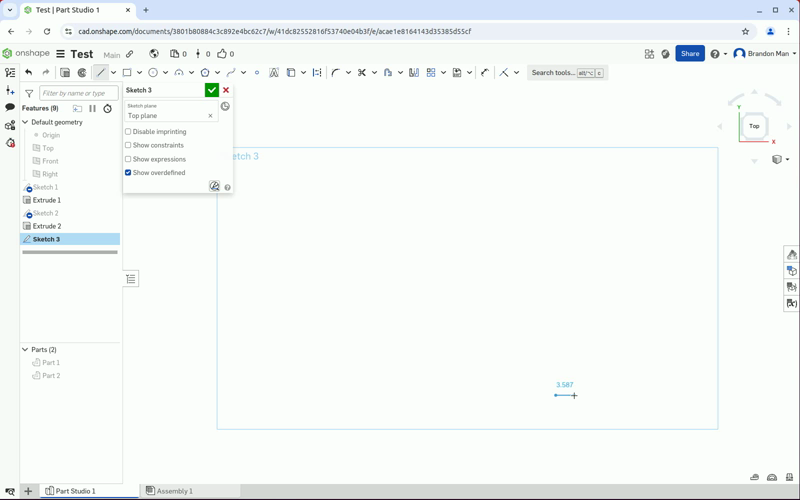
click(574, 395)
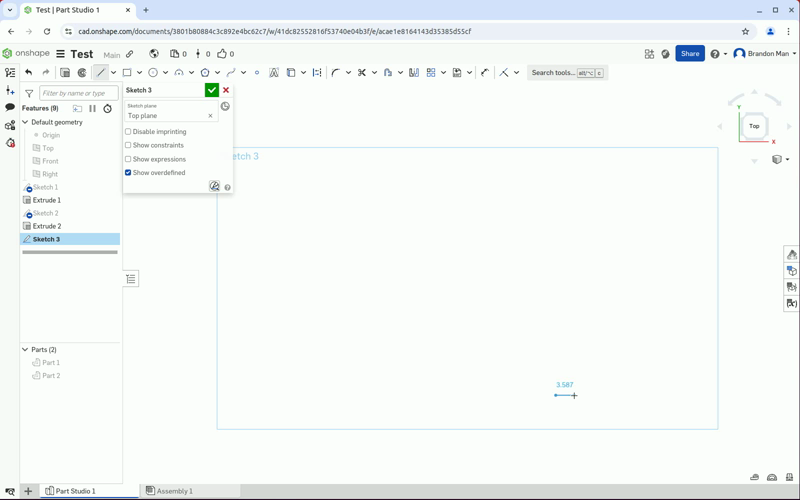
key_up(shift)
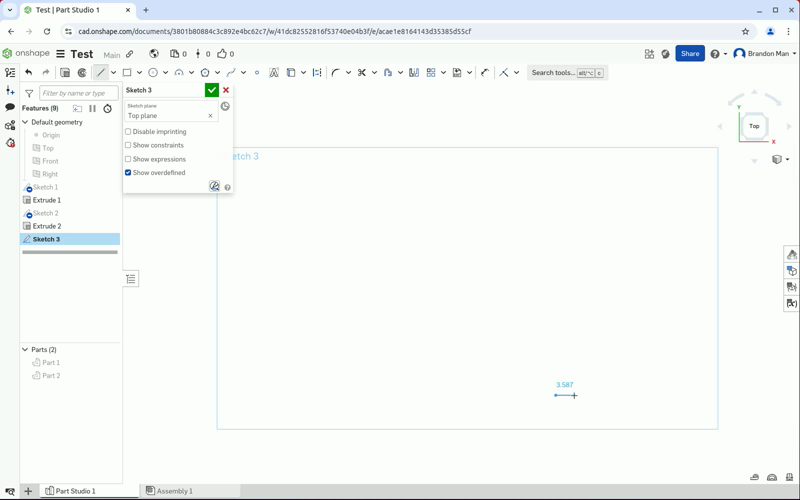
key_down(shift)
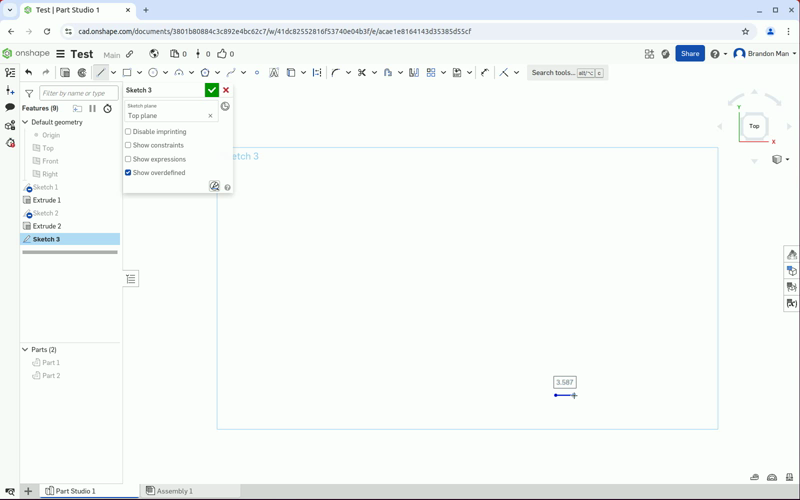
mouse_move(589, 395)
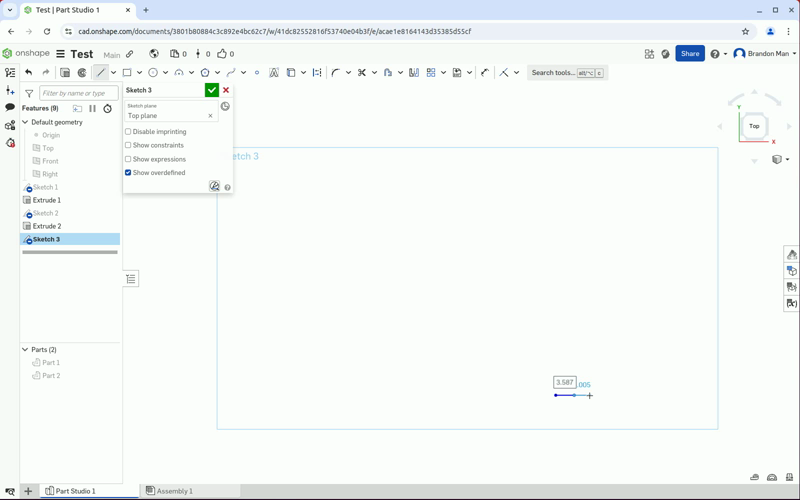
mouse_move(574, 376)
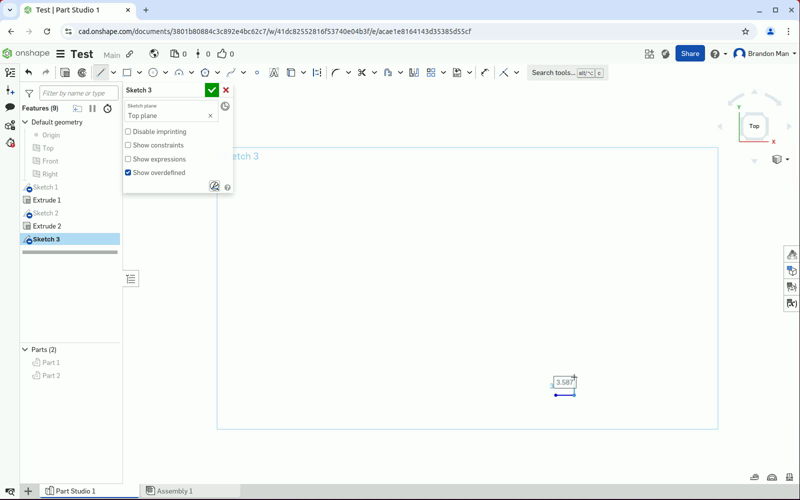
click(574, 376)
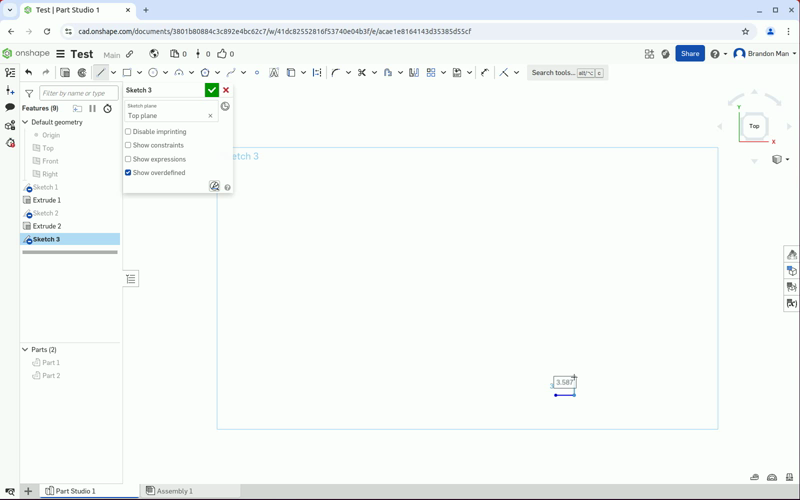
key_up(shift)
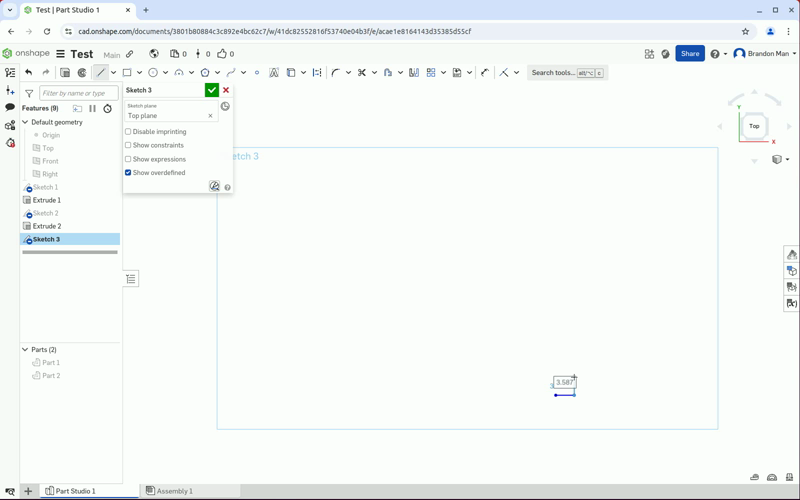
key_down(shift)
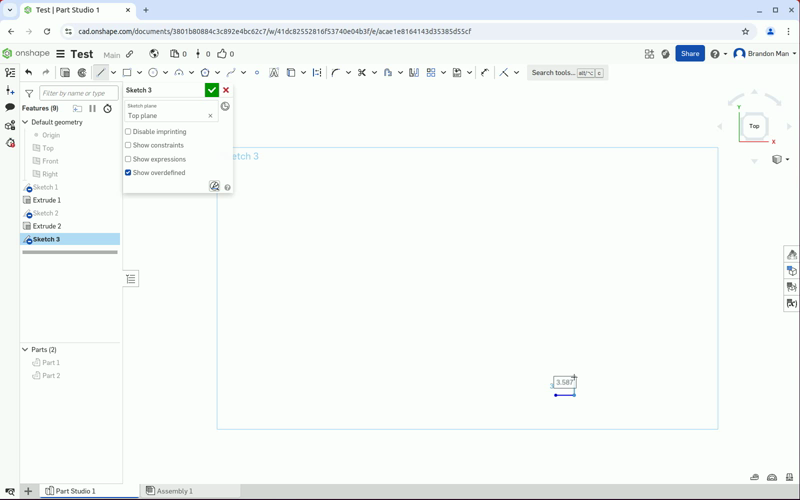
mouse_move(589, 376)
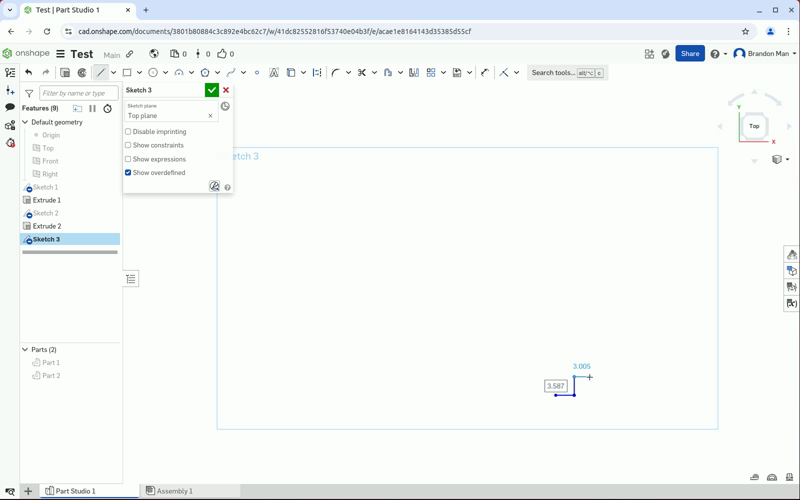
mouse_move(566, 376)
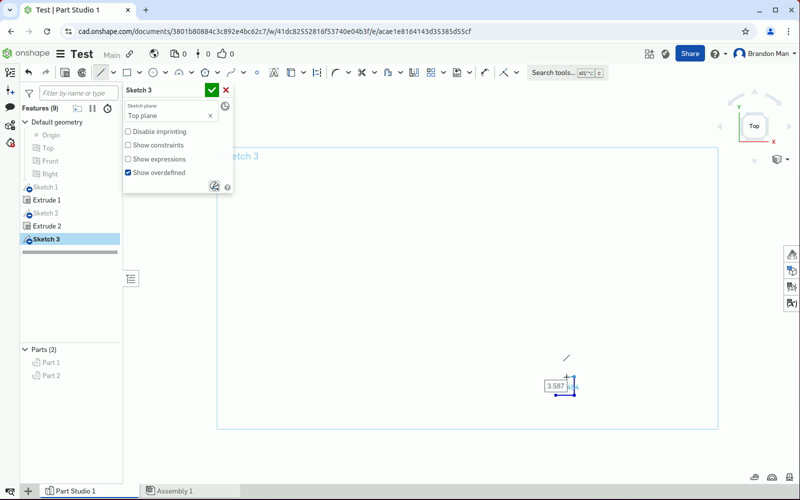
scroll(6)
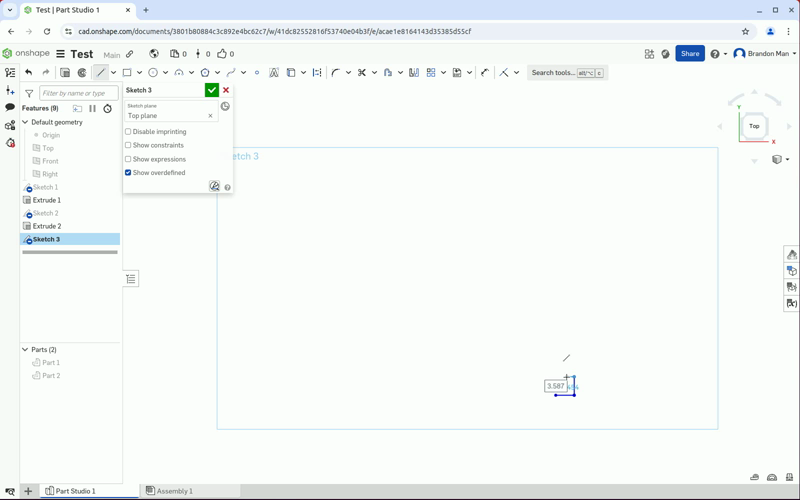
scroll(6)
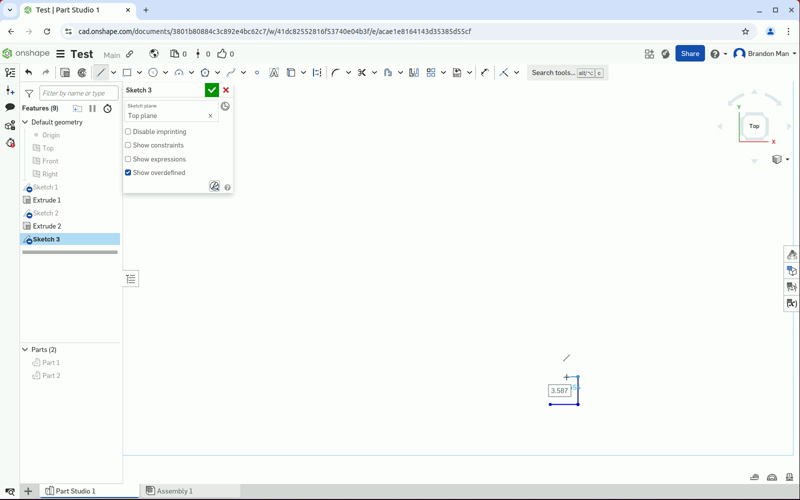
scroll(6)
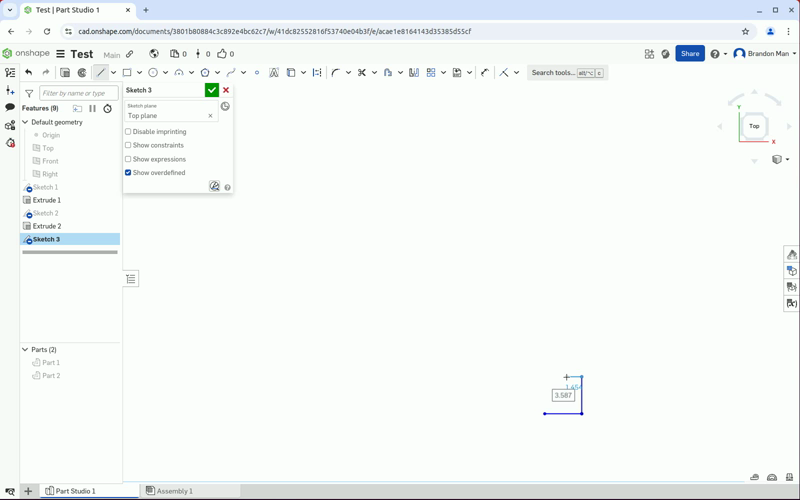
scroll(6)
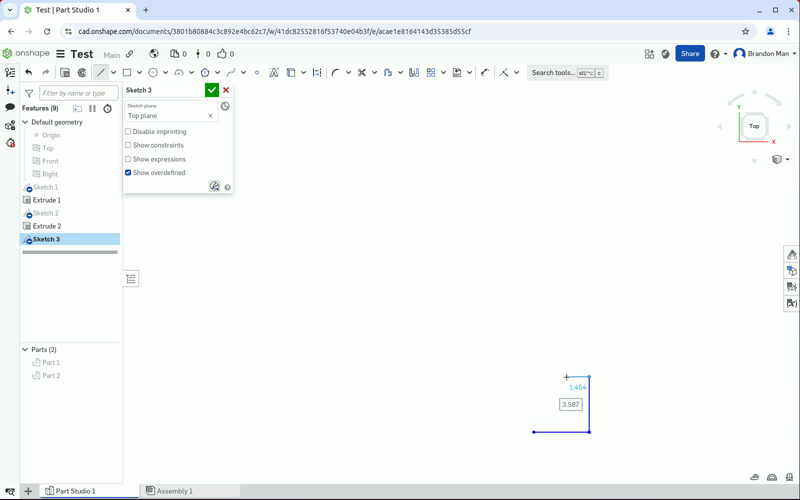
scroll(6)
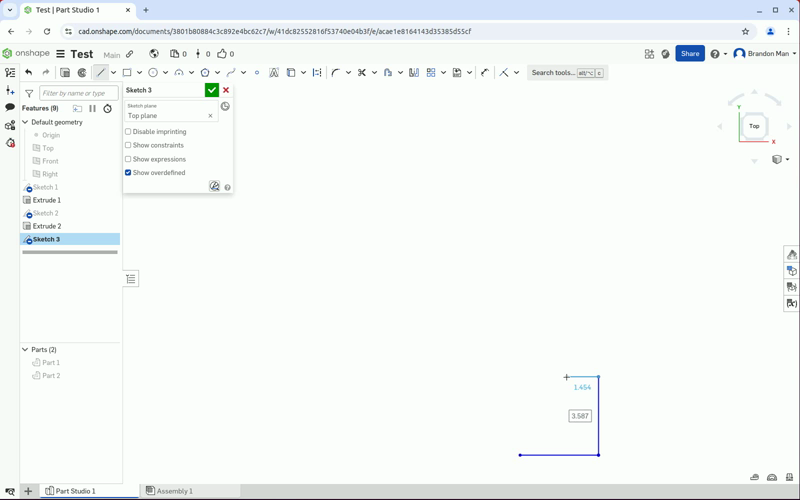
scroll(6)
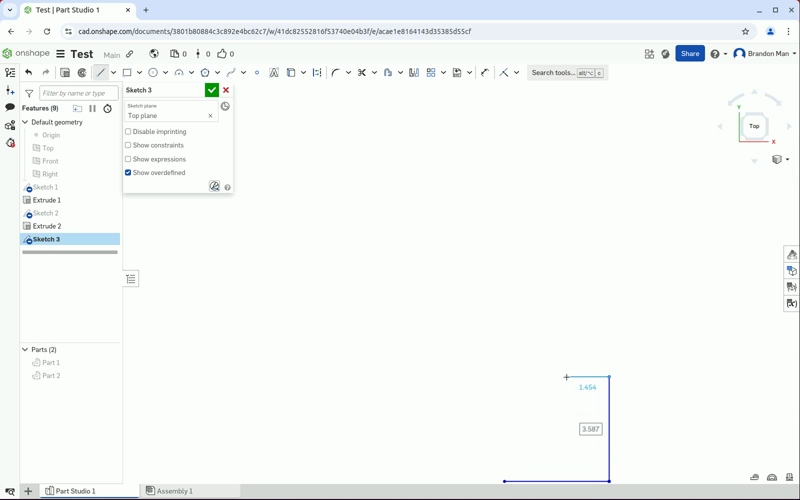
scroll(6)
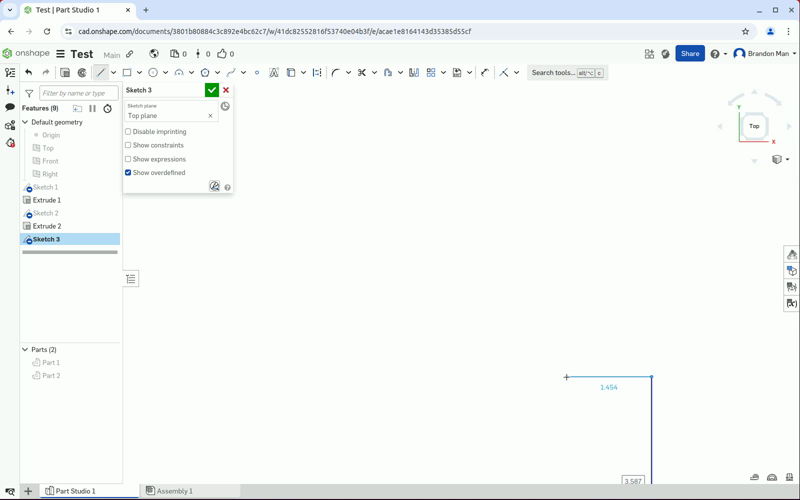
click(566, 376)
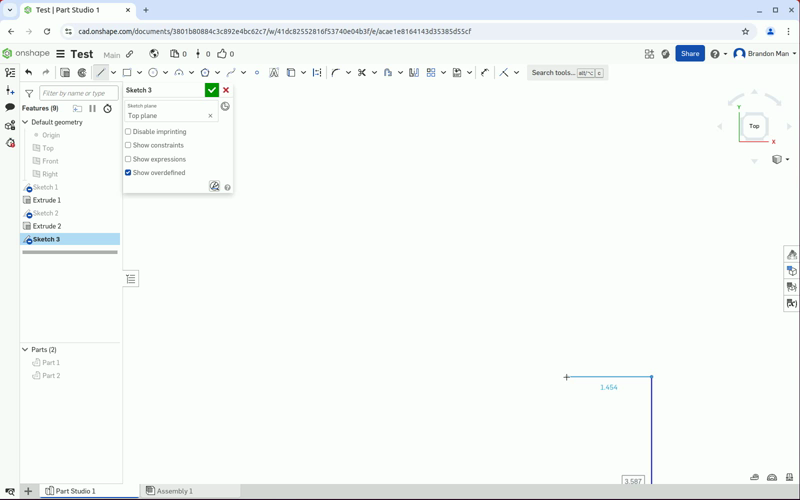
scroll(-6)
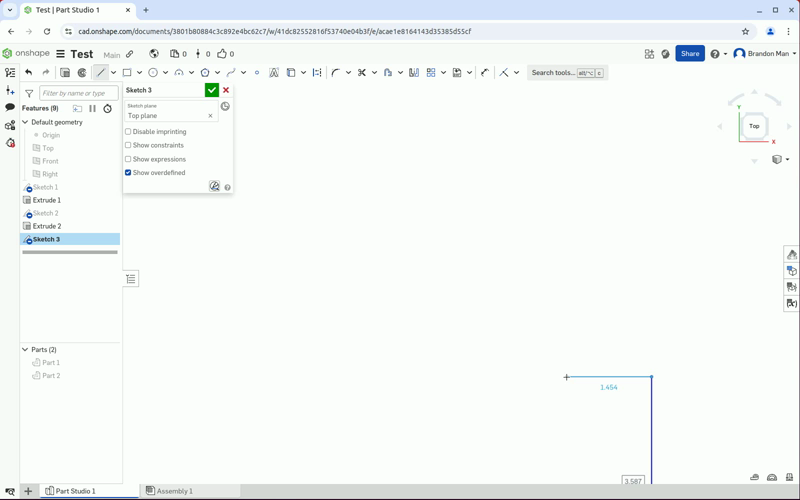
scroll(-6)
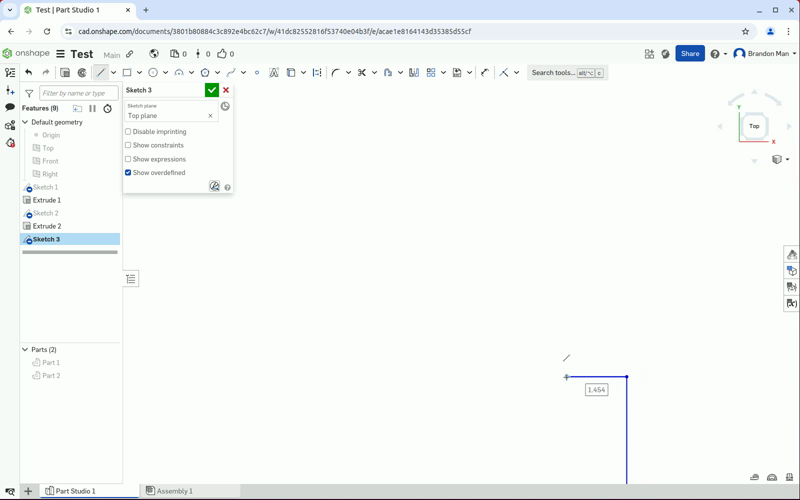
scroll(-6)
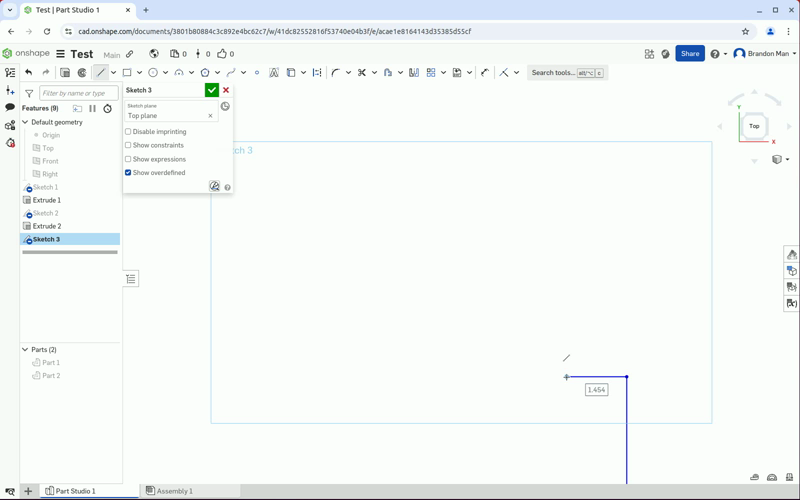
scroll(-6)
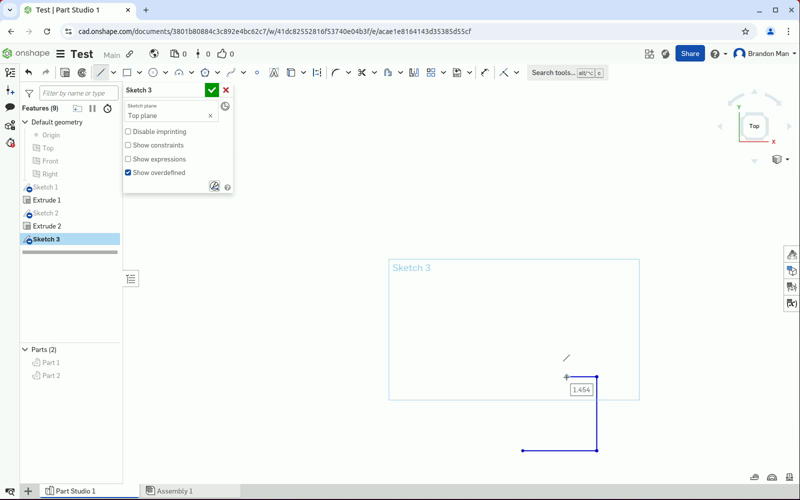
scroll(-6)
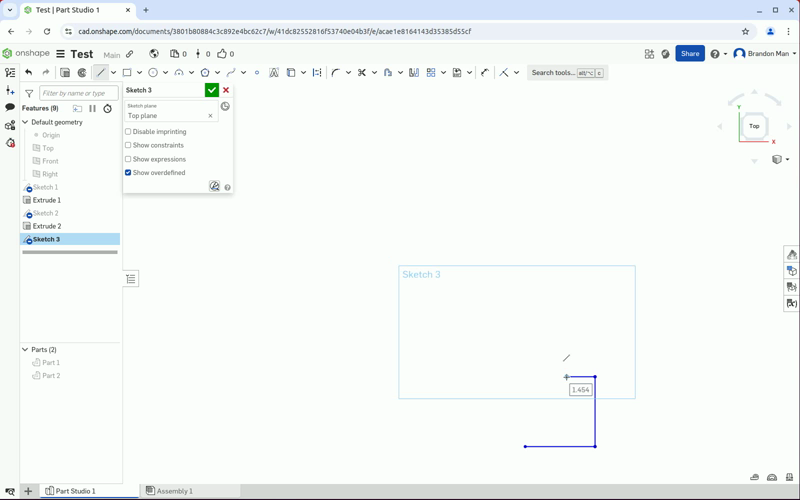
scroll(-6)
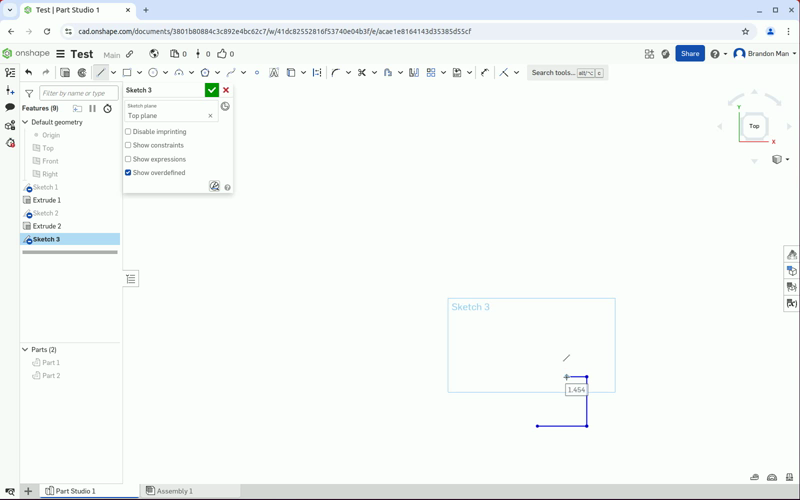
scroll(-6)
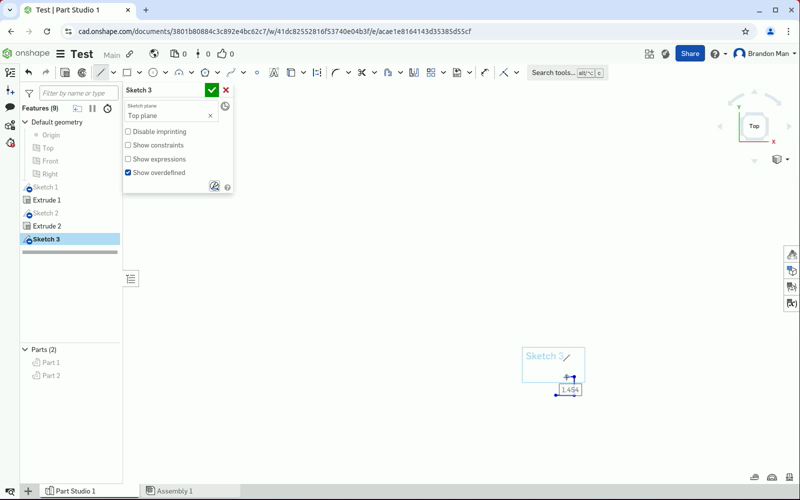
key_up(shift)
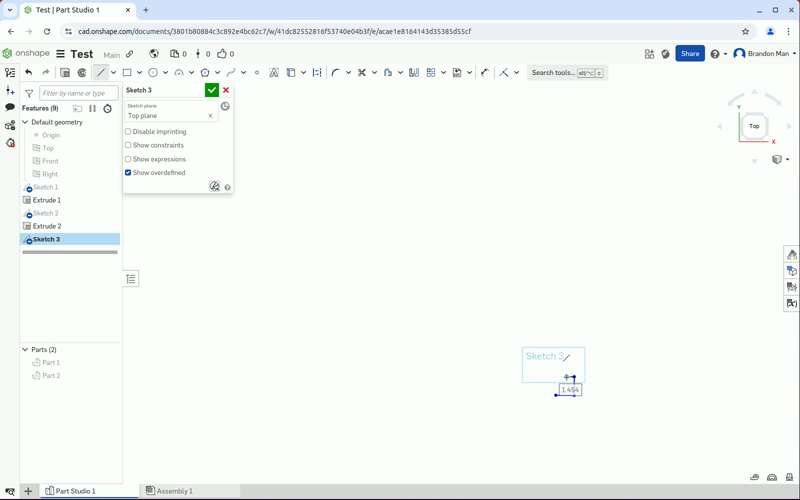
key_down(shift)
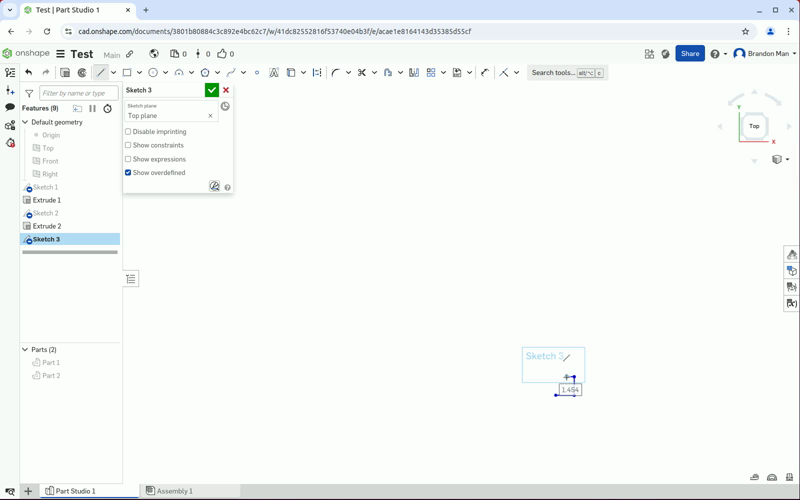
mouse_move(589, 376)
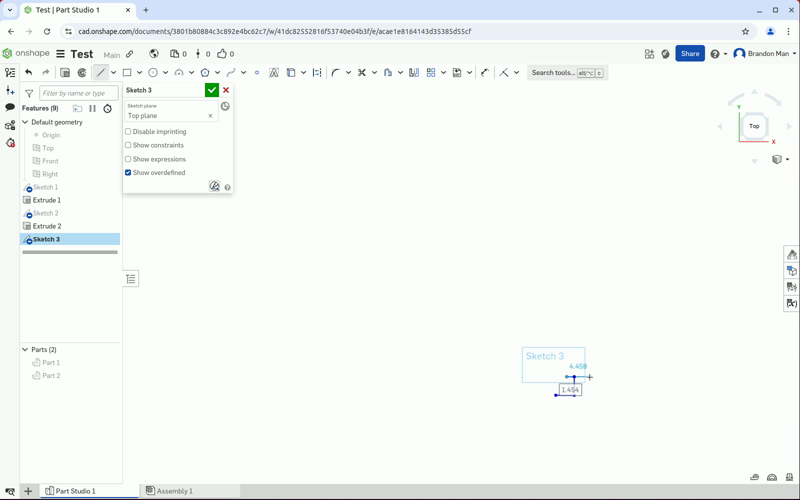
mouse_move(566, 387)
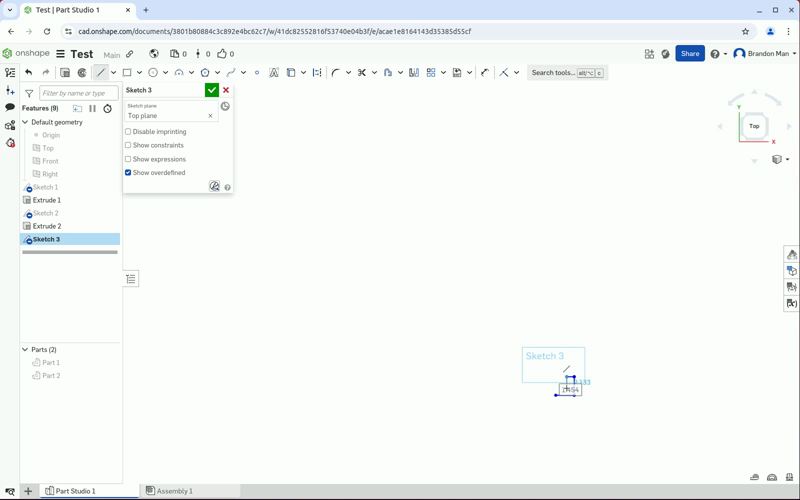
click(566, 387)
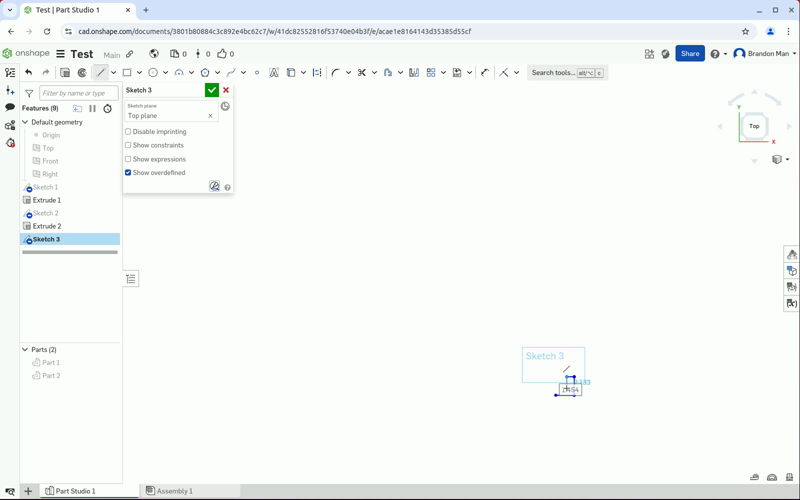
key_up(shift)
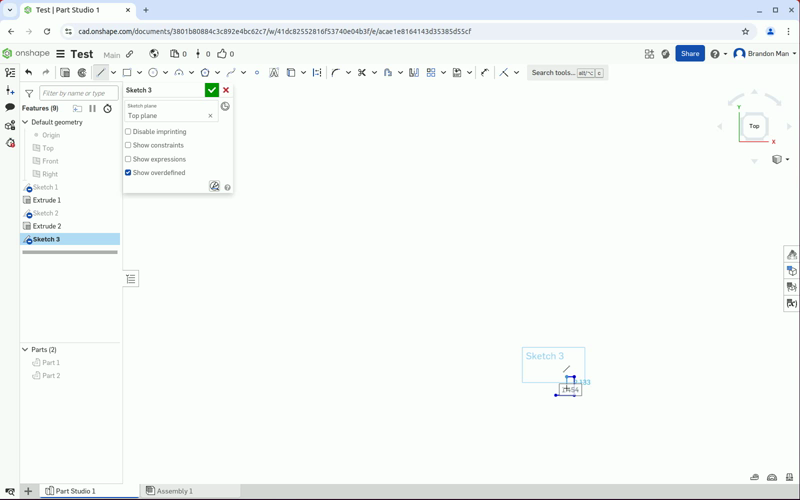
key_down(shift)
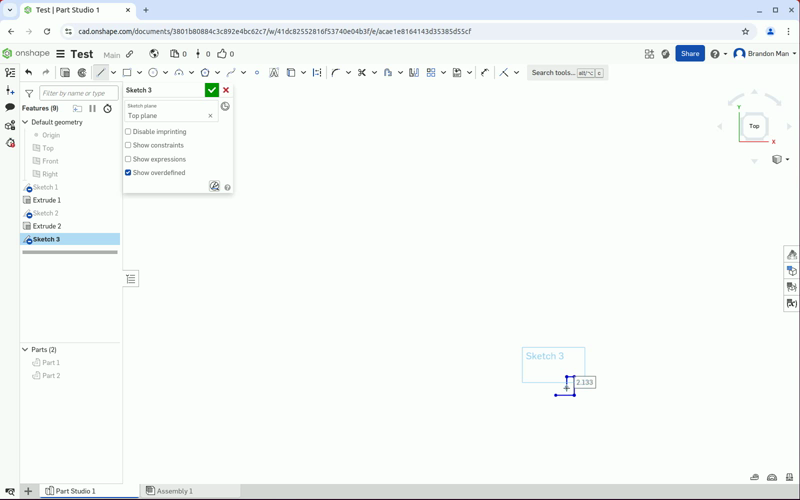
mouse_move(589, 387)
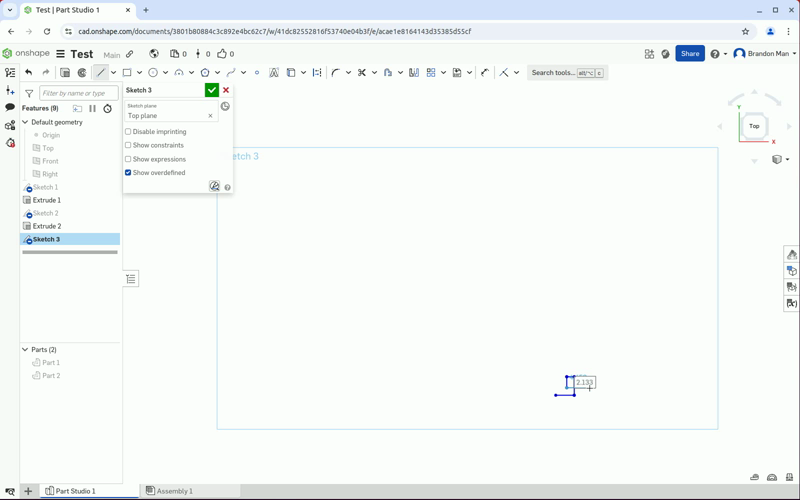
mouse_move(555, 387)
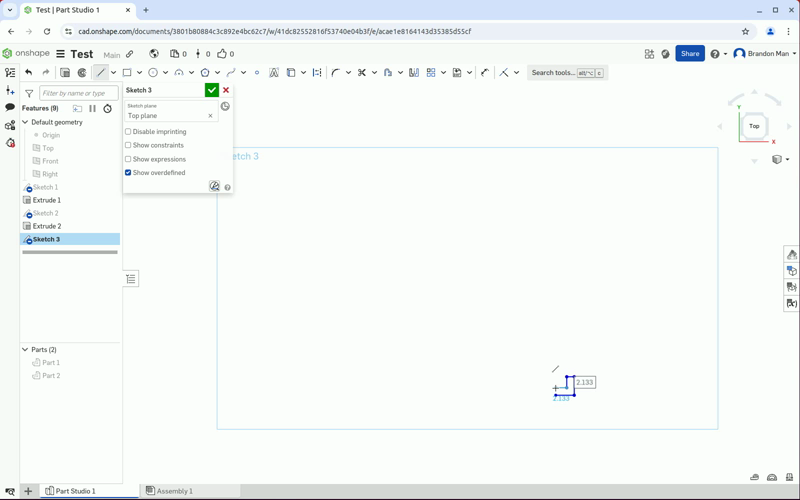
click(555, 387)
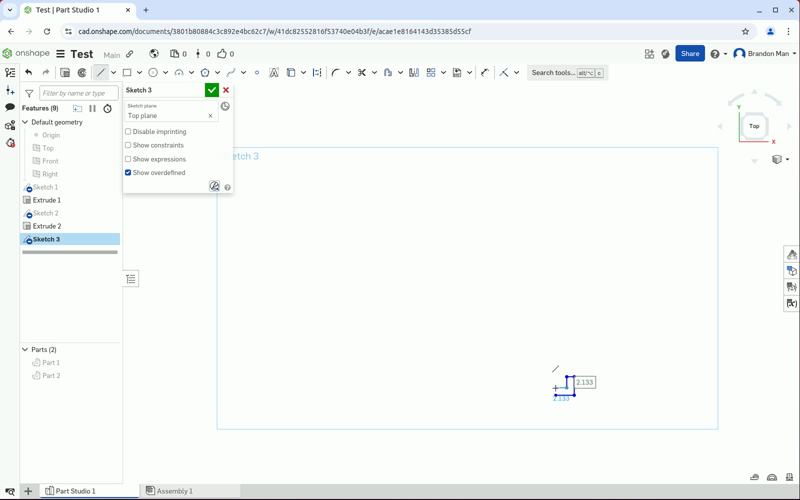
key_up(shift)
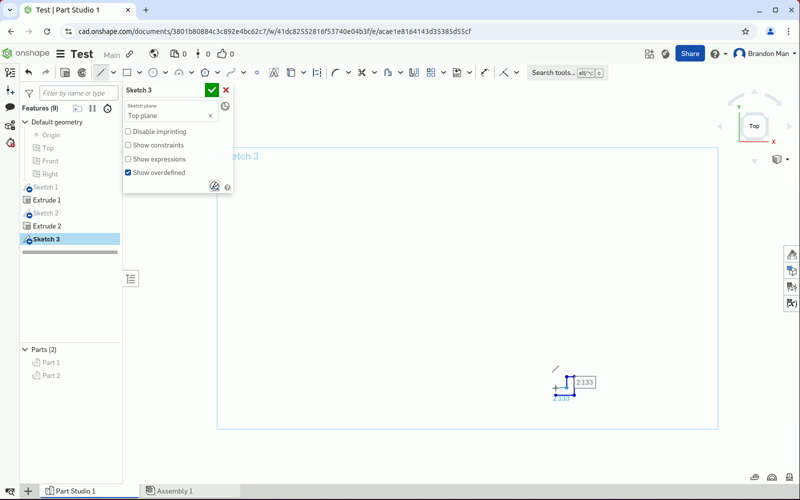
mouse_move(585, 387)
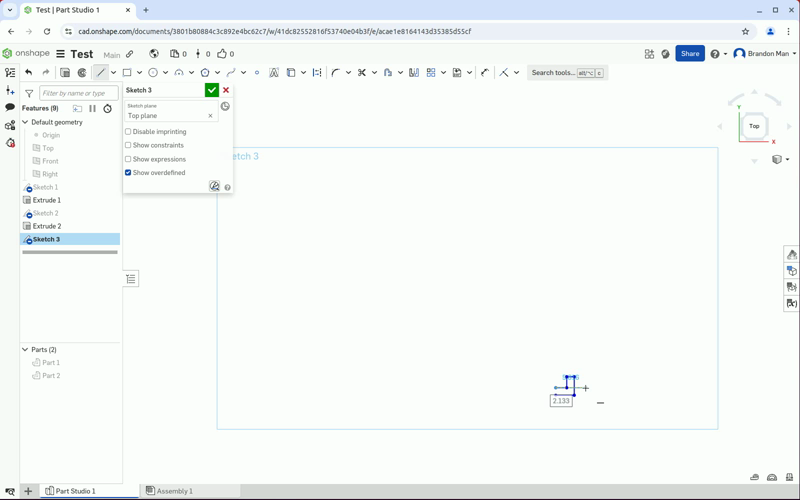
key_down(shift)
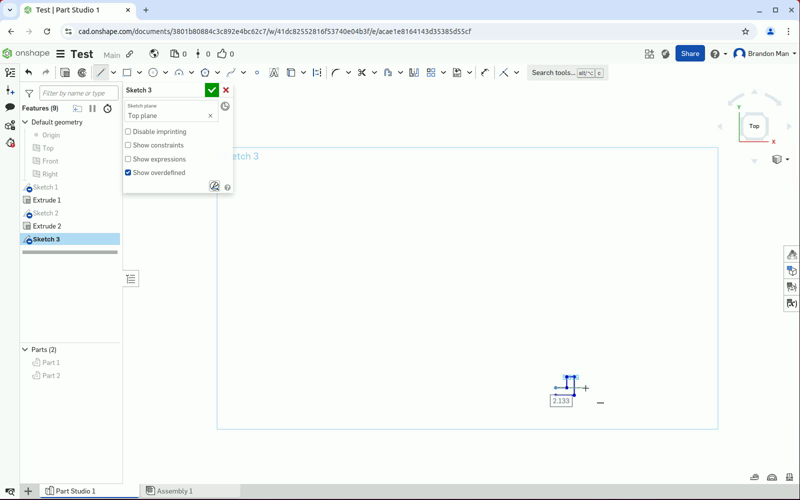
mouse_move(555, 395)
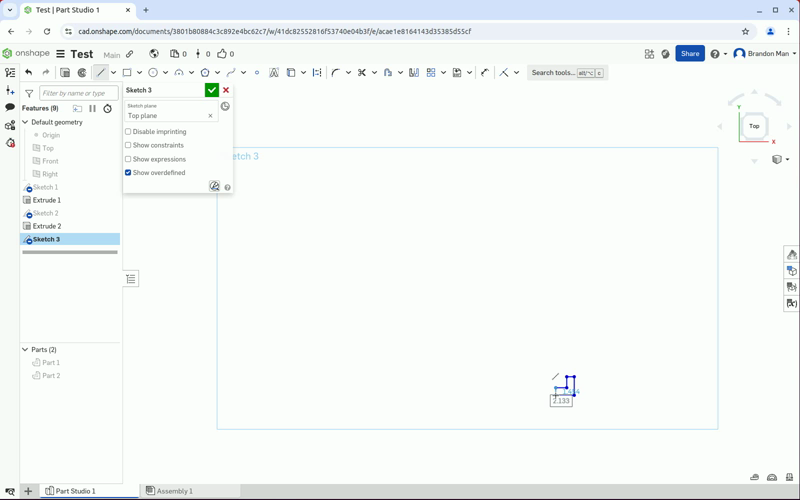
scroll(6)
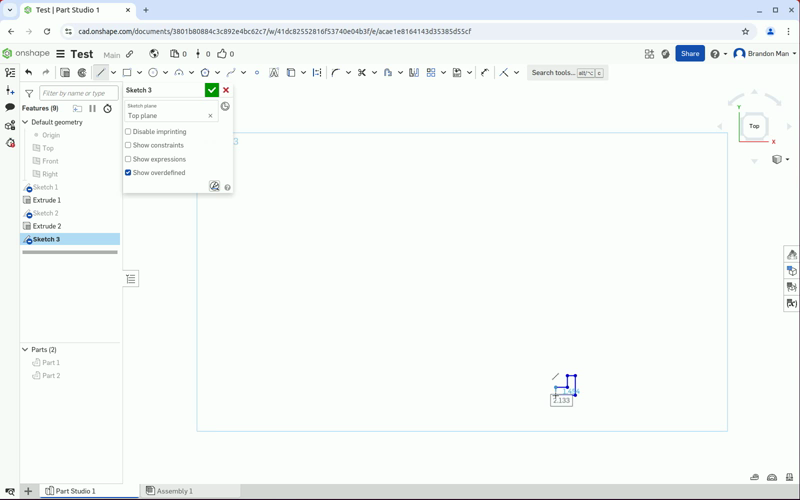
scroll(6)
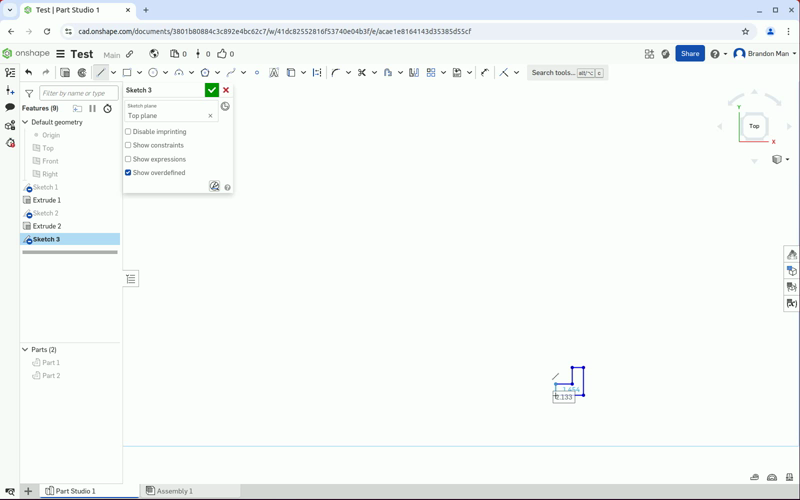
scroll(6)
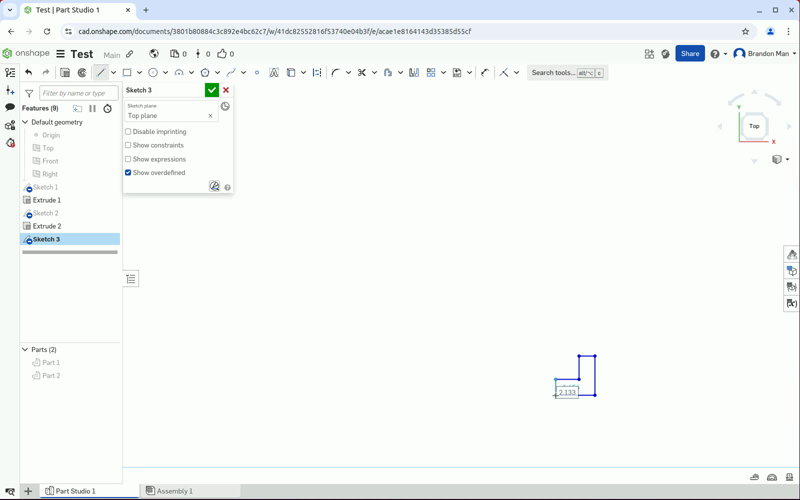
scroll(6)
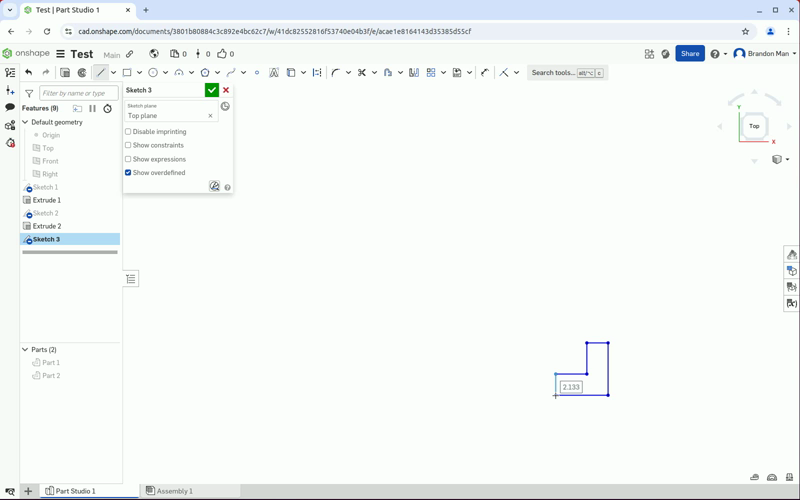
scroll(6)
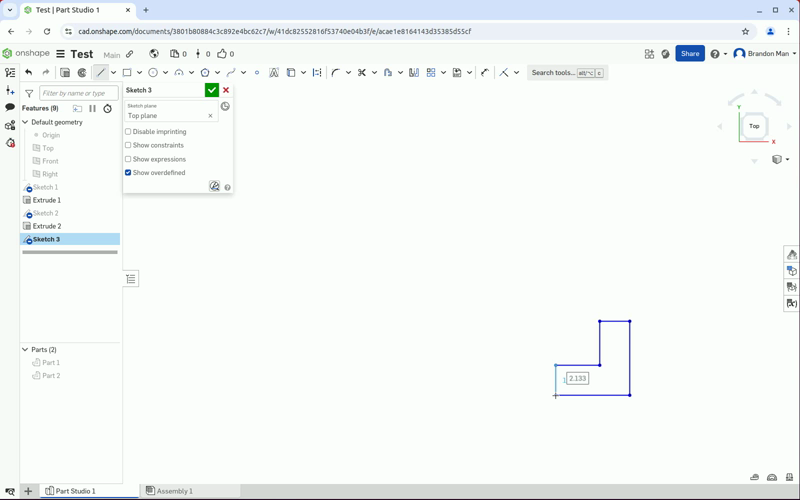
scroll(6)
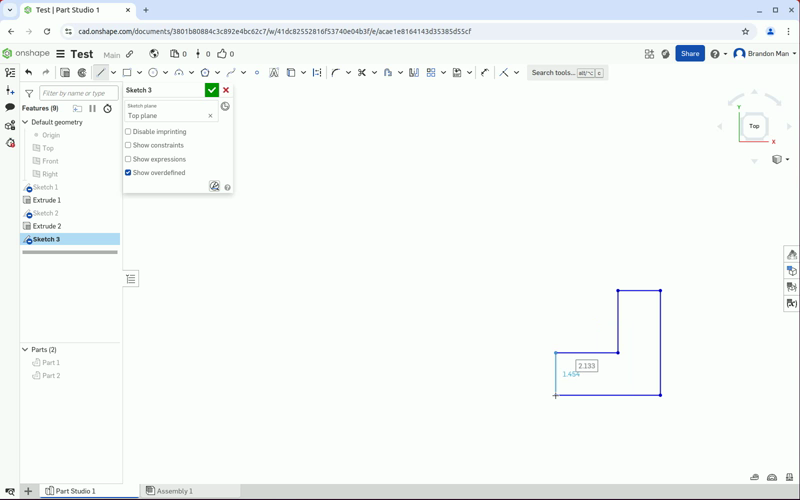
scroll(6)
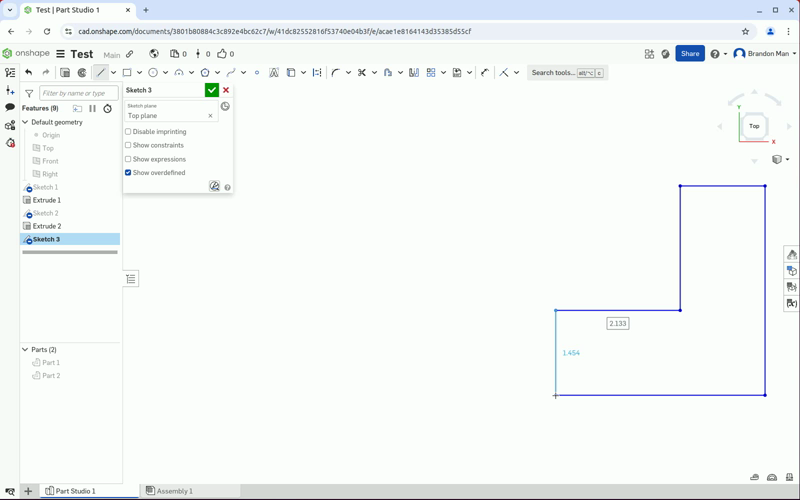
key_up(shift)
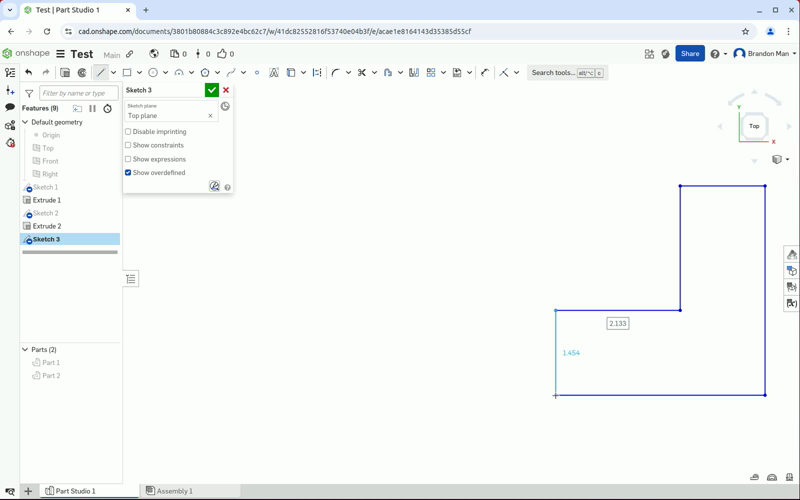
click(555, 395)
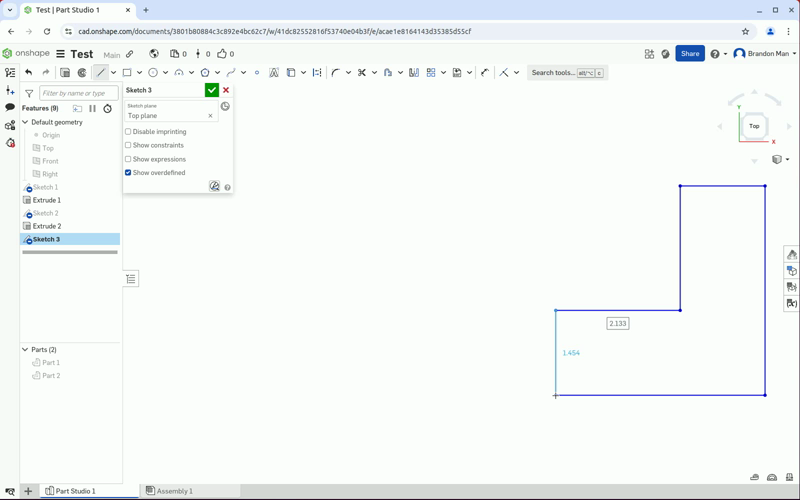
scroll(-6)
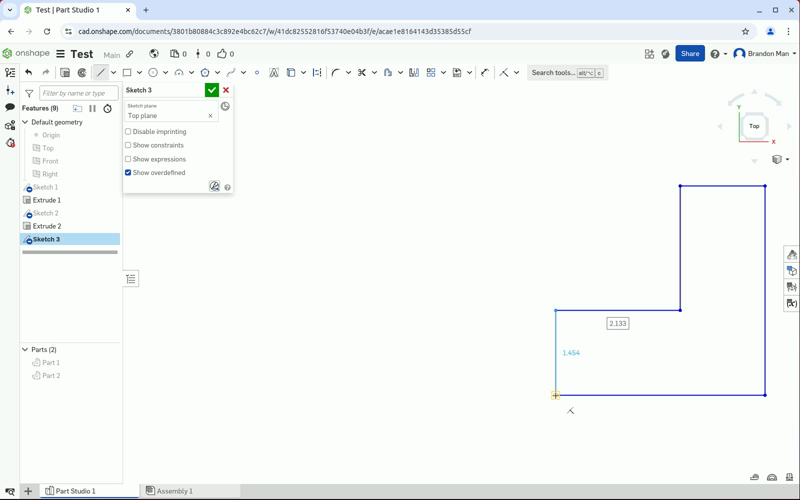
scroll(-6)
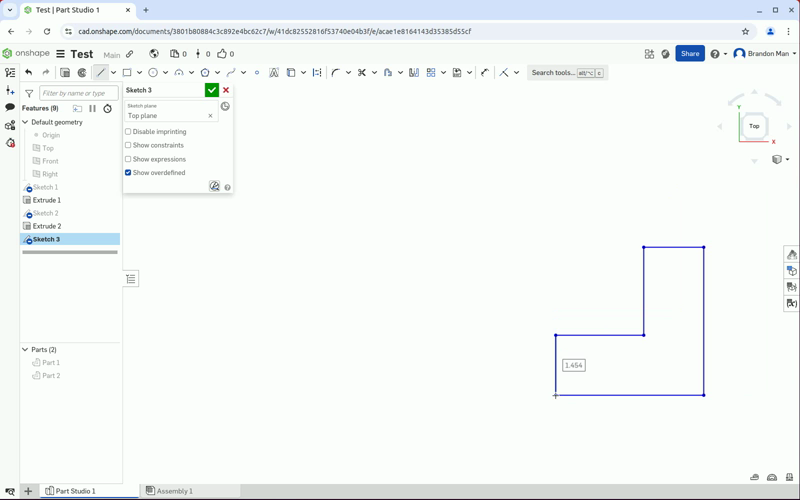
scroll(-6)
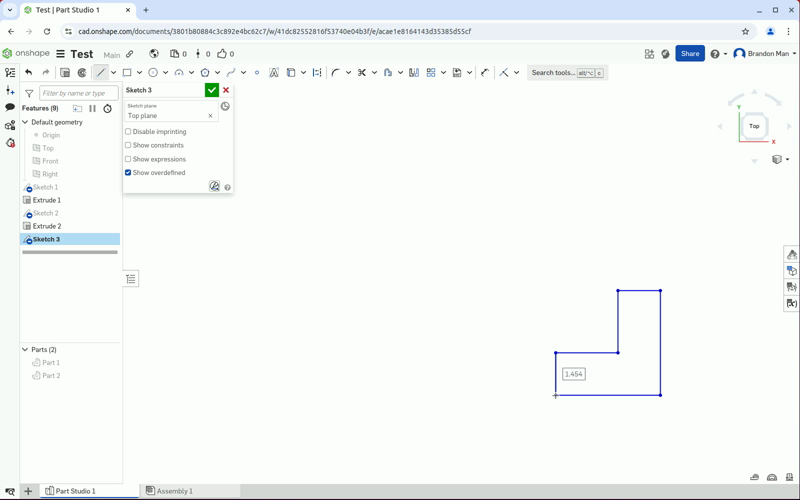
scroll(-6)
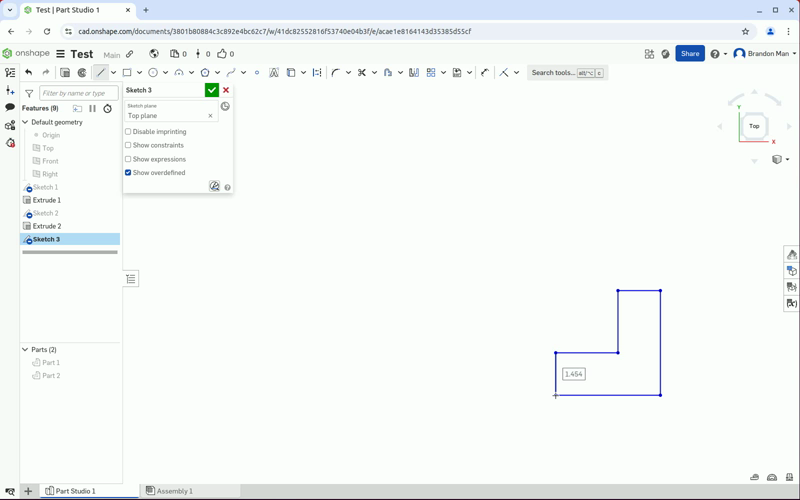
scroll(-6)
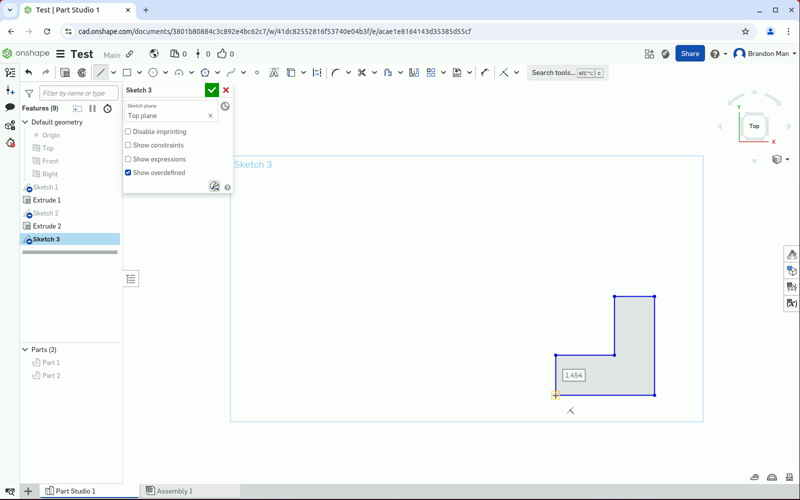
scroll(-6)
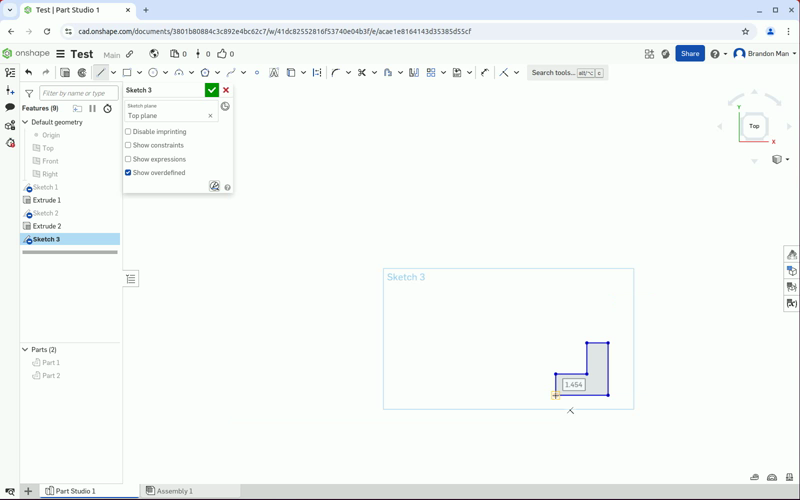
scroll(-6)
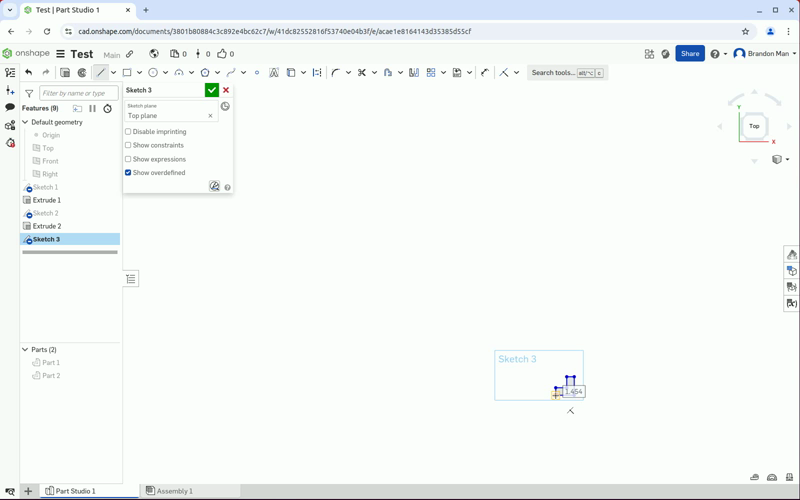
key(esc)
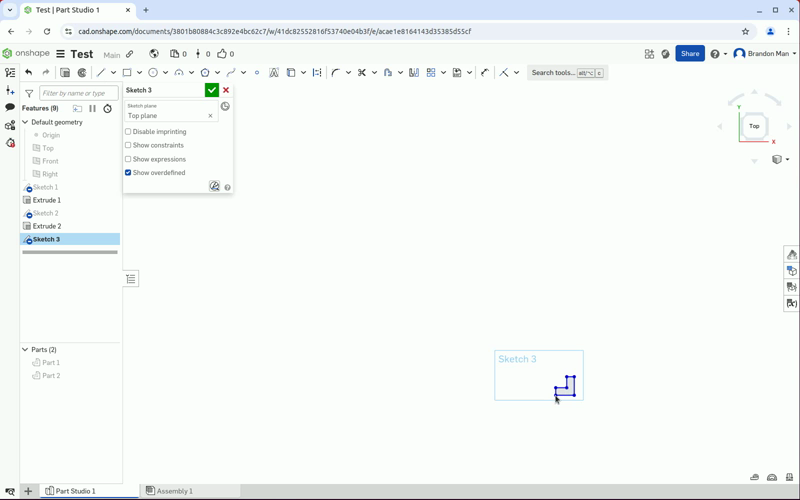
mouse_move(570, 392)
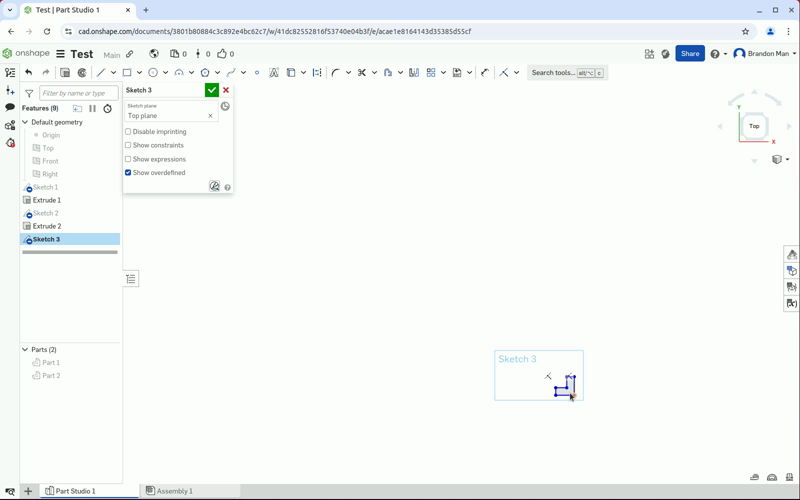
scroll(6)
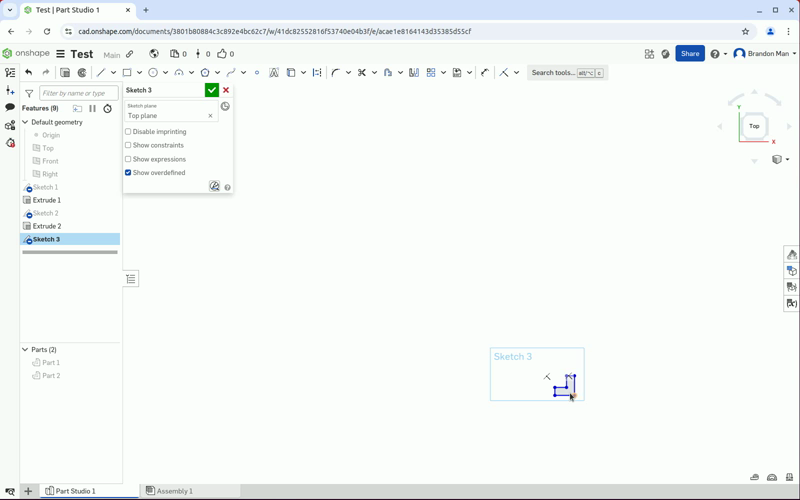
scroll(6)
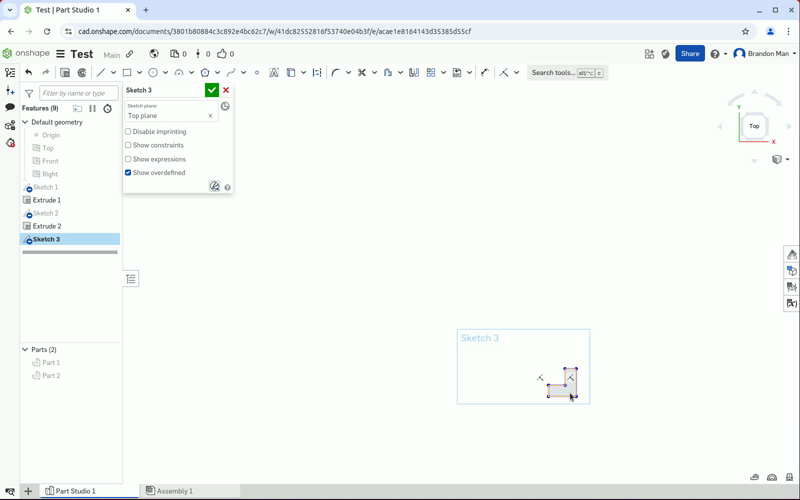
scroll(6)
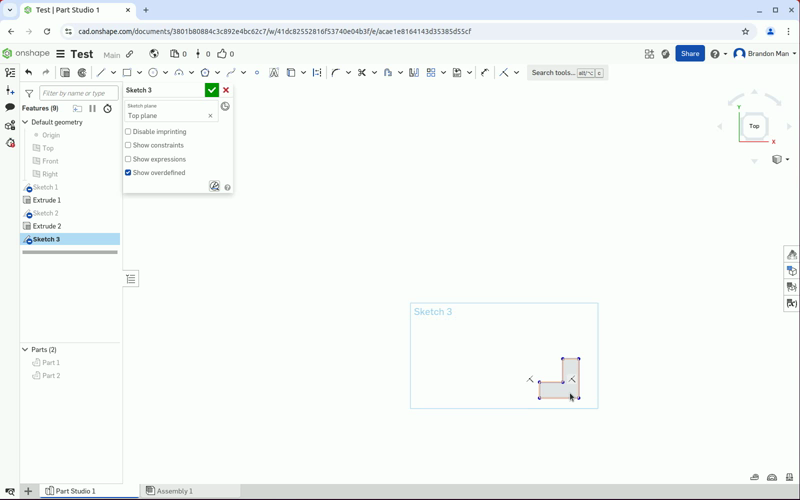
scroll(6)
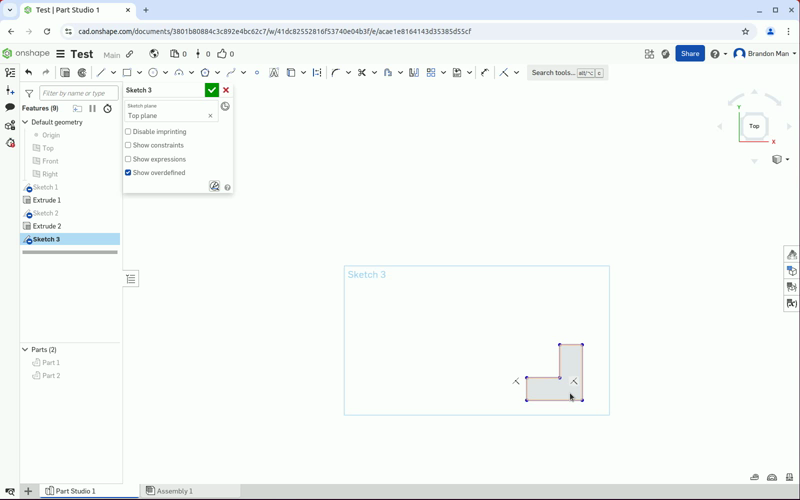
scroll(6)
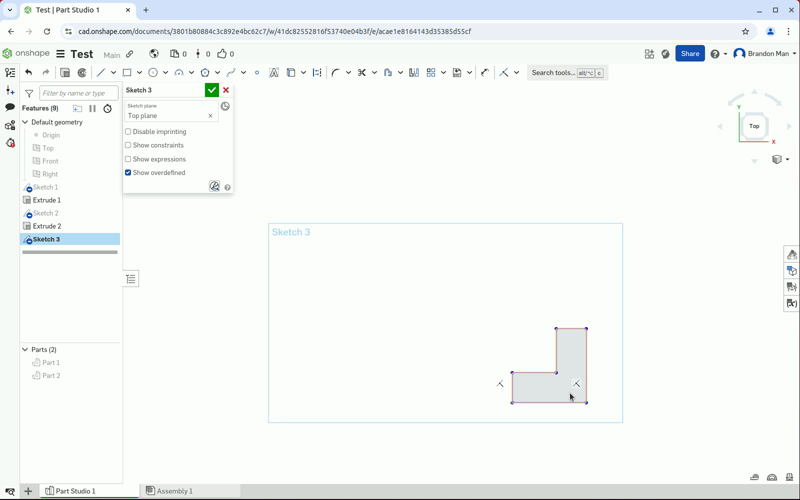
scroll(6)
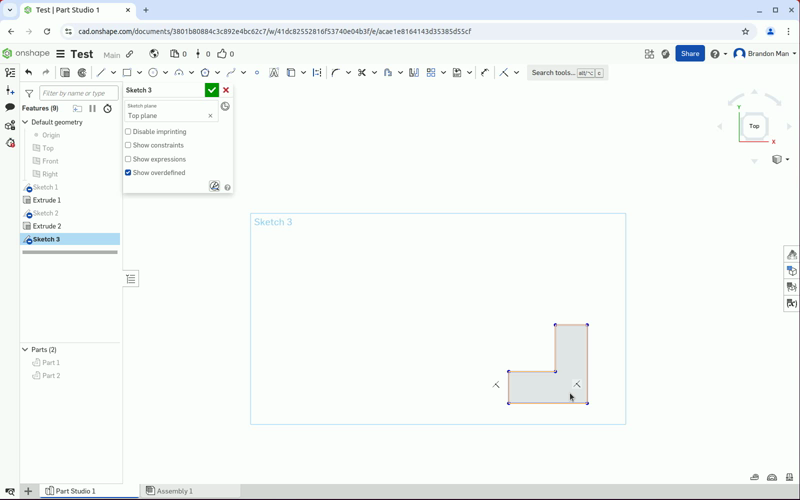
scroll(6)
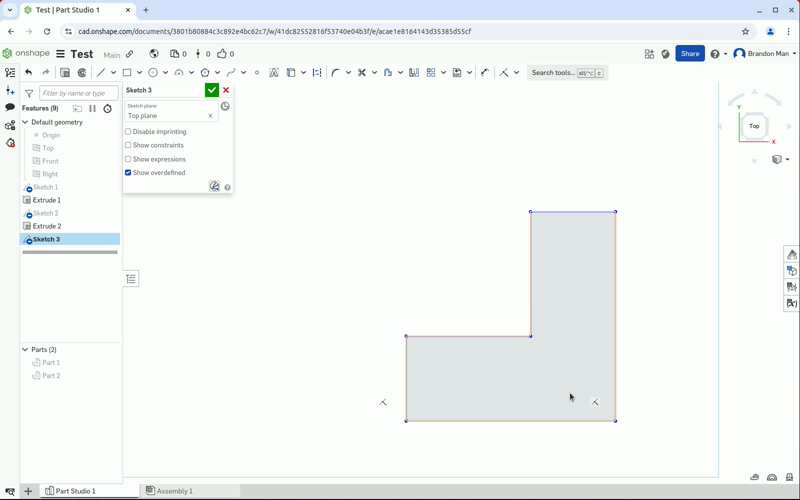
click(570, 392)
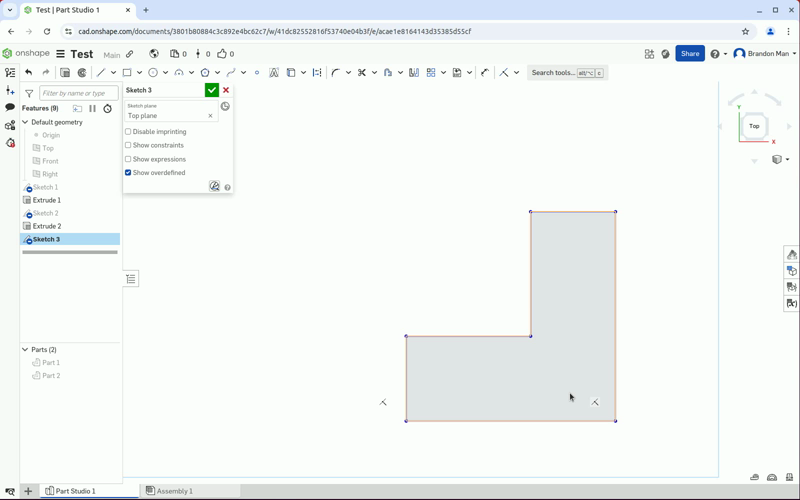
scroll(-6)
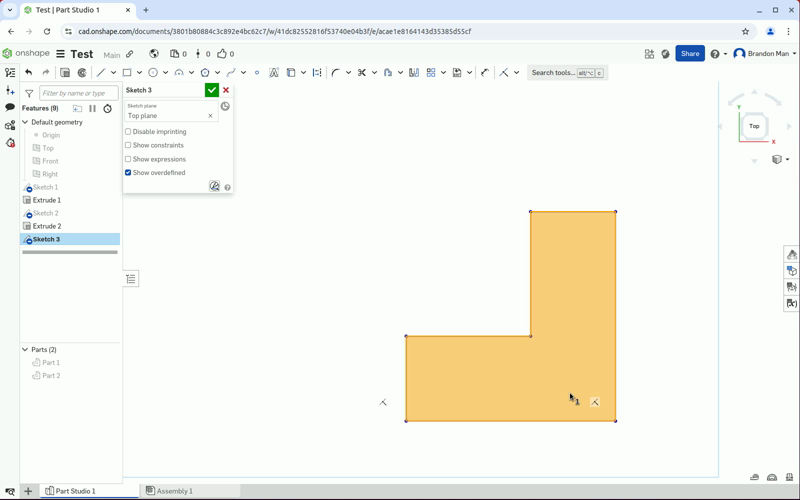
scroll(-6)
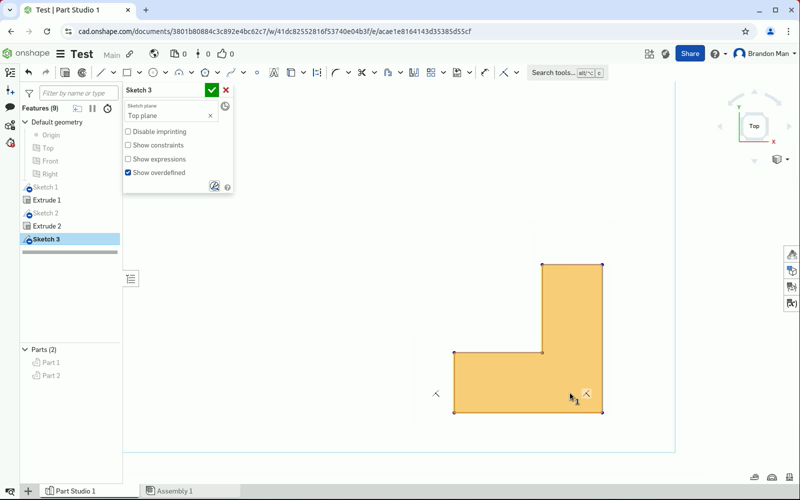
scroll(-6)
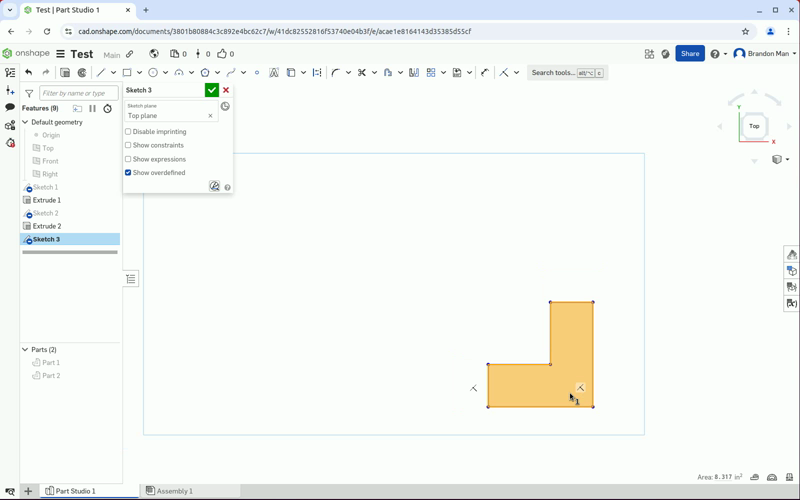
scroll(-6)
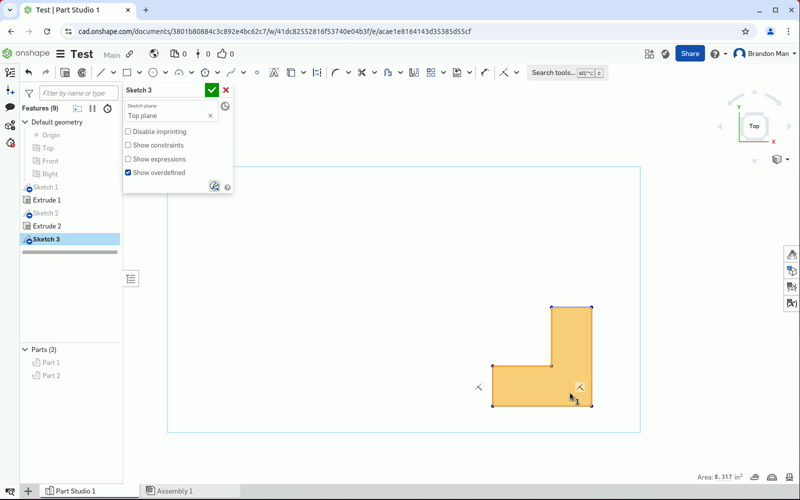
scroll(-6)
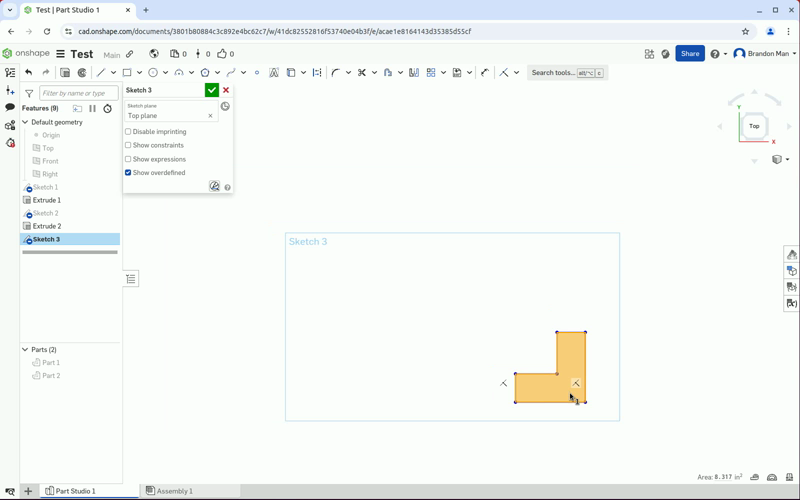
scroll(-6)
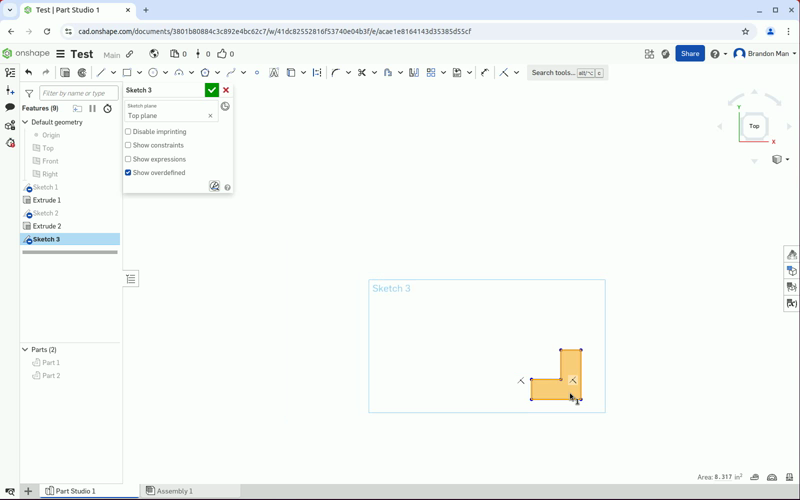
scroll(-6)
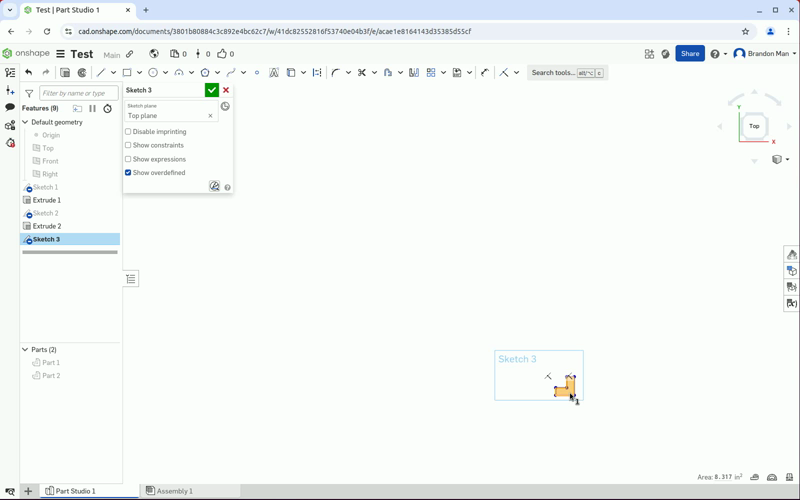
mouse_move(73, 352)
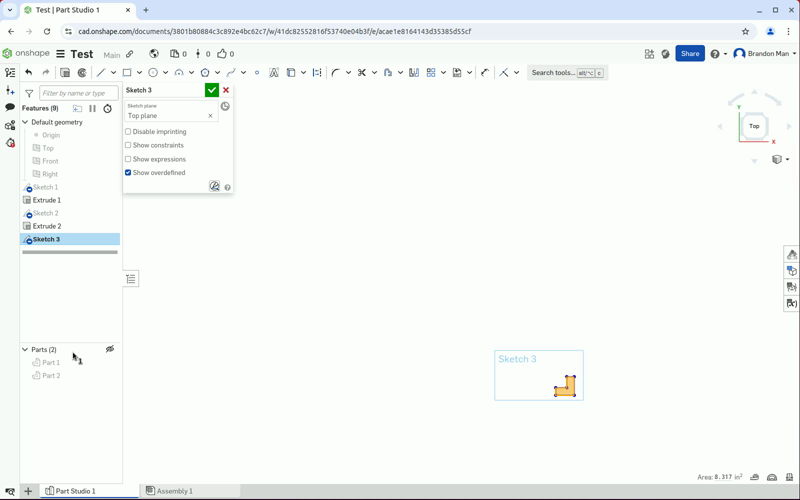
key(shift+y)
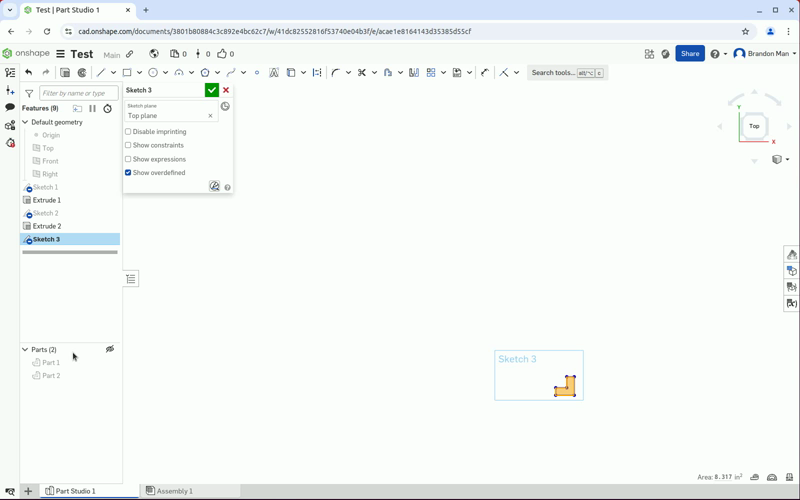
key(shift+e)
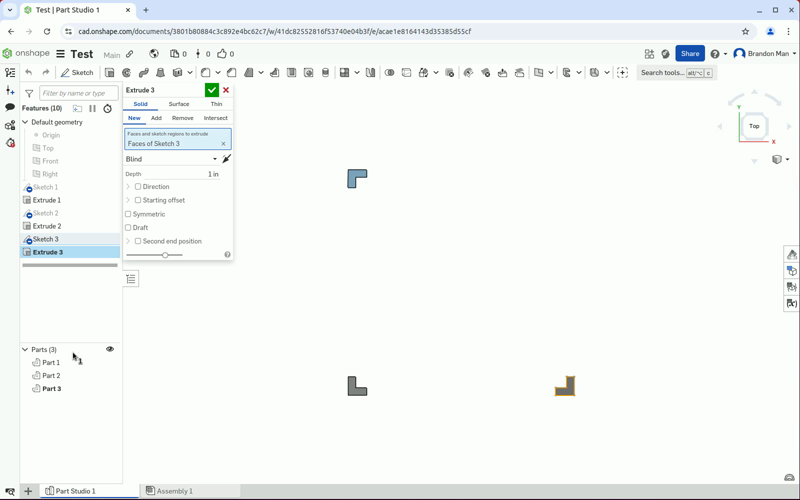
mouse_move(143, 106)
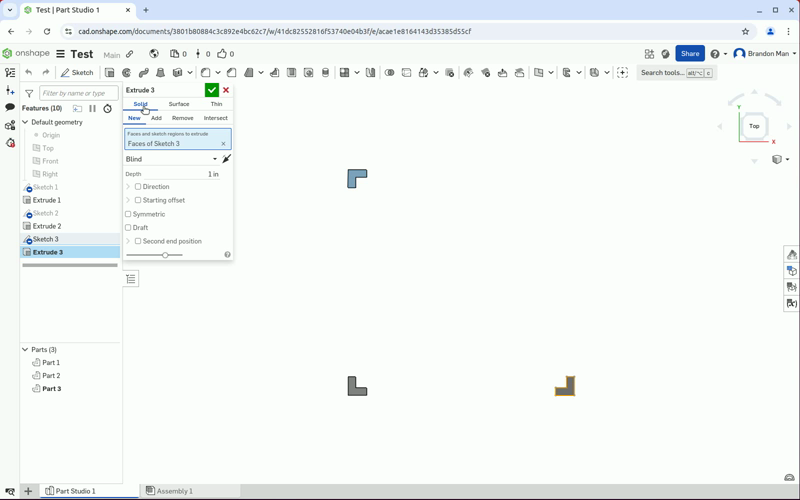
click(143, 106)
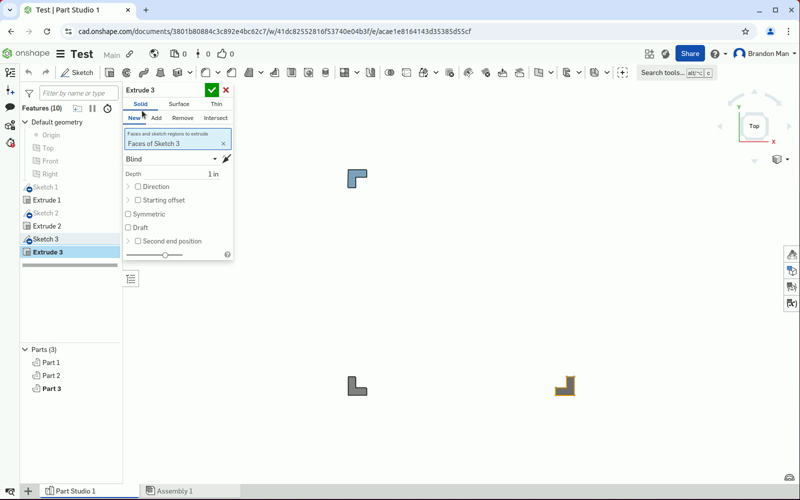
mouse_move(137, 120)
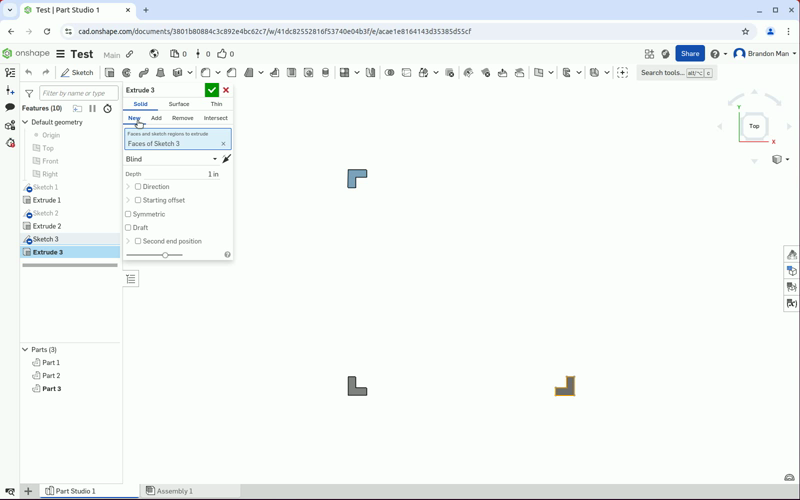
click(137, 120)
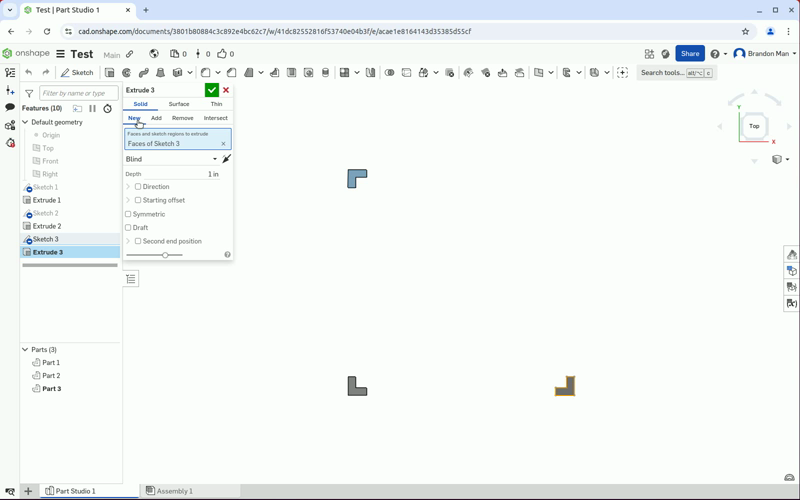
key(tab, 4)
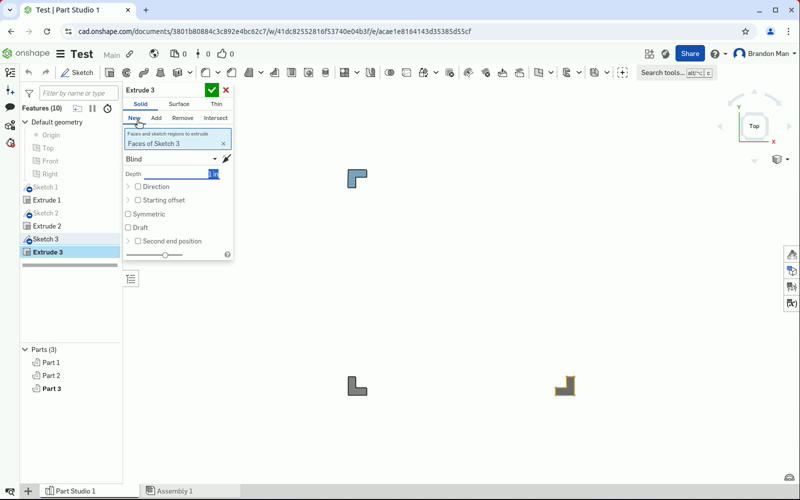
text(3.129)
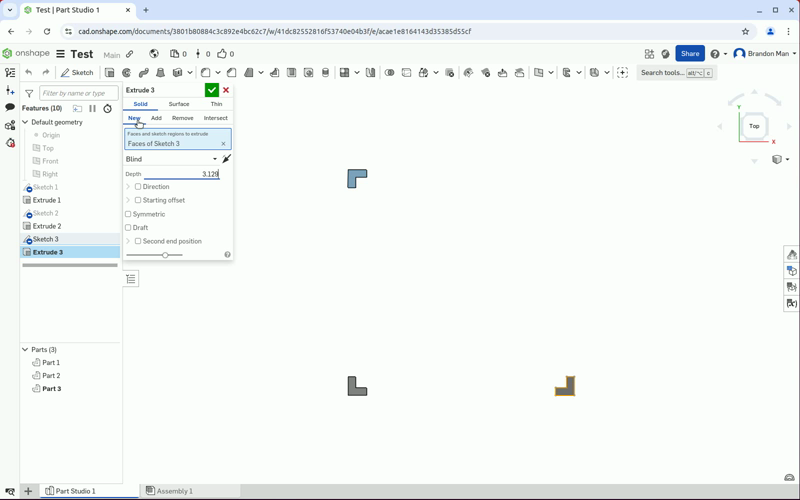
key(enter)
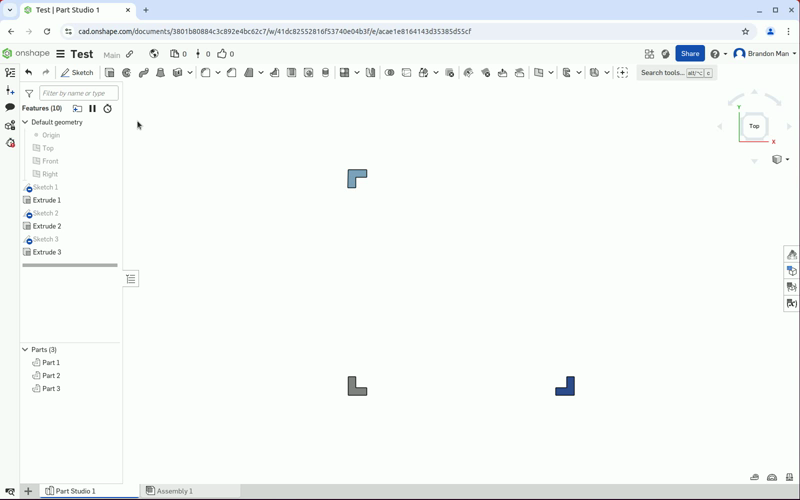
key(shift+h)
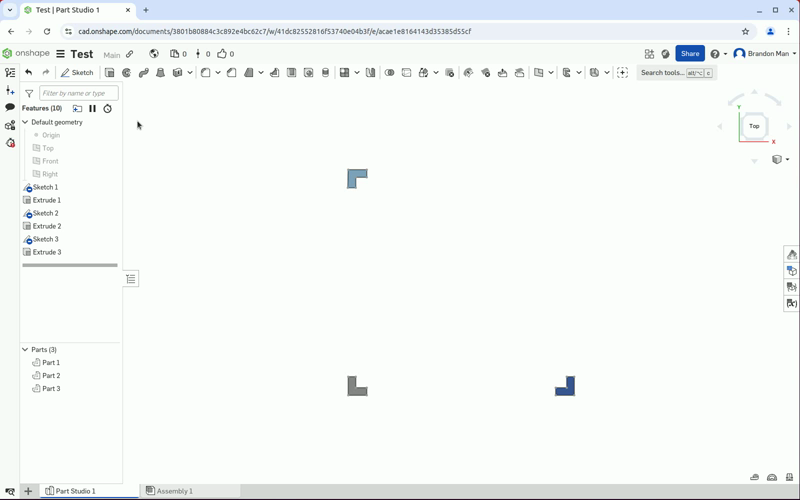
key(shift+h)
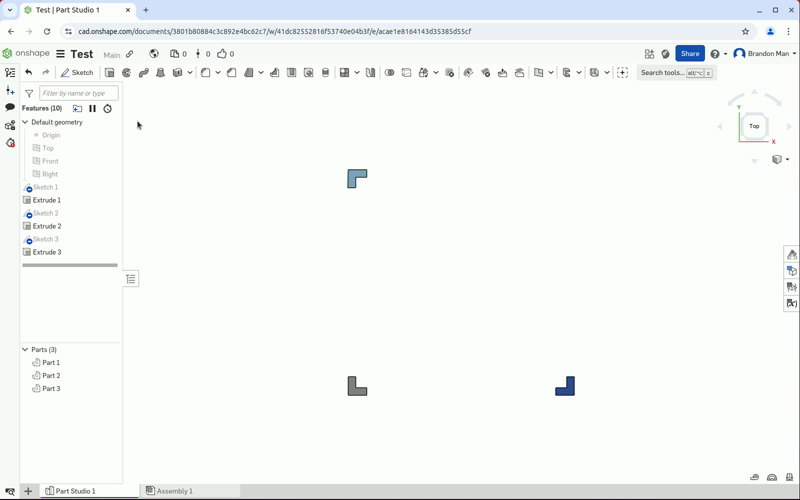
mouse_move(73, 189)
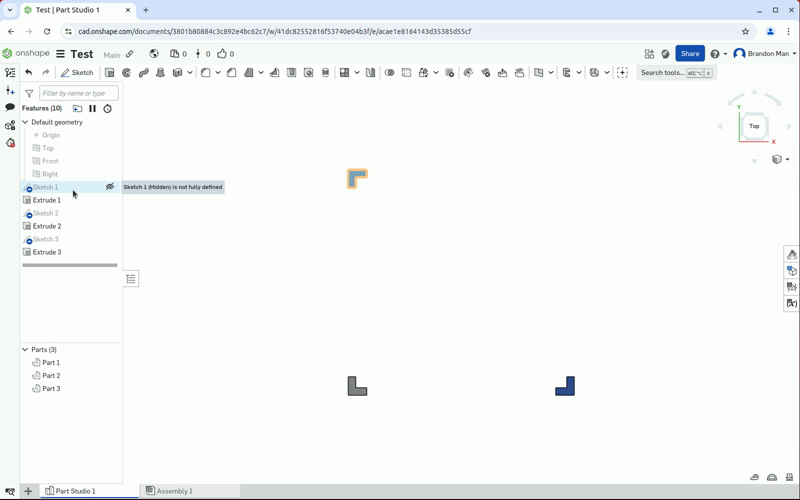
click(73, 189)
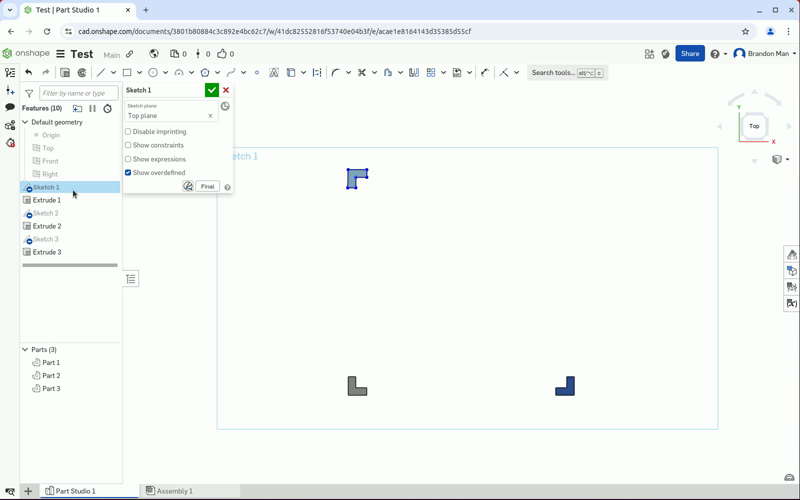
mouse_move(229, 92)
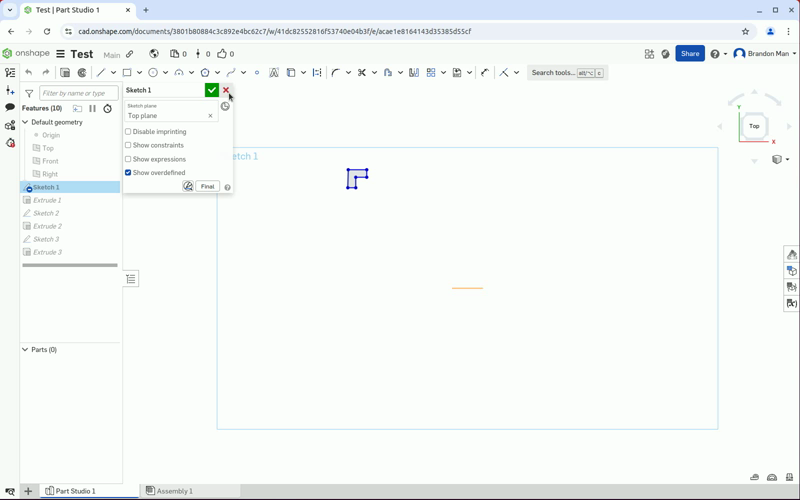
click(229, 92)
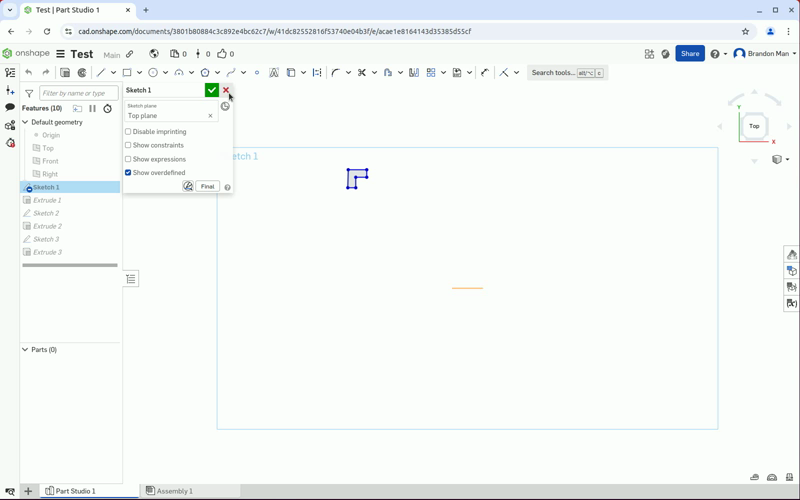
key(shift+s)
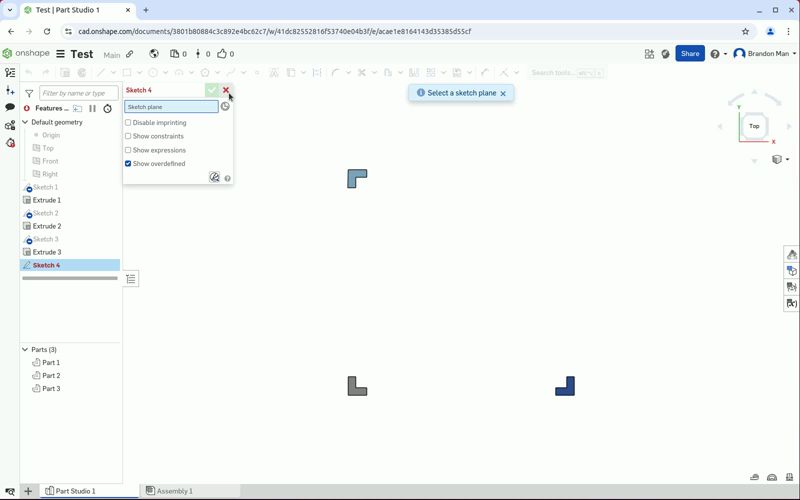
mouse_move(73, 150)
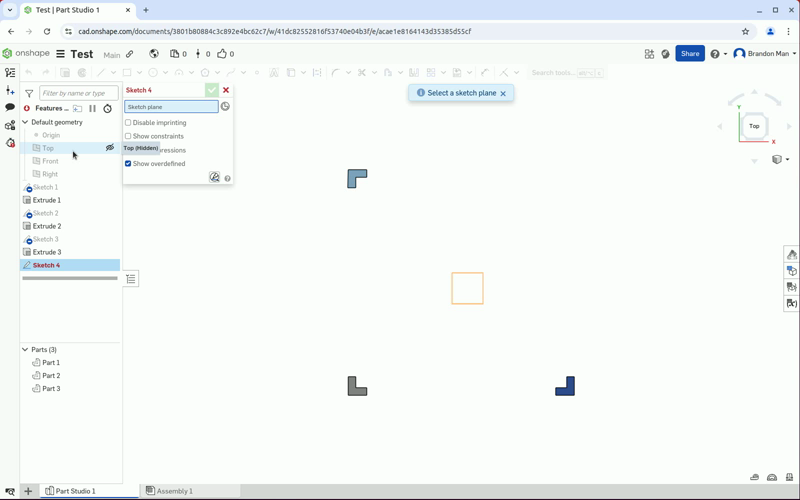
click(73, 150)
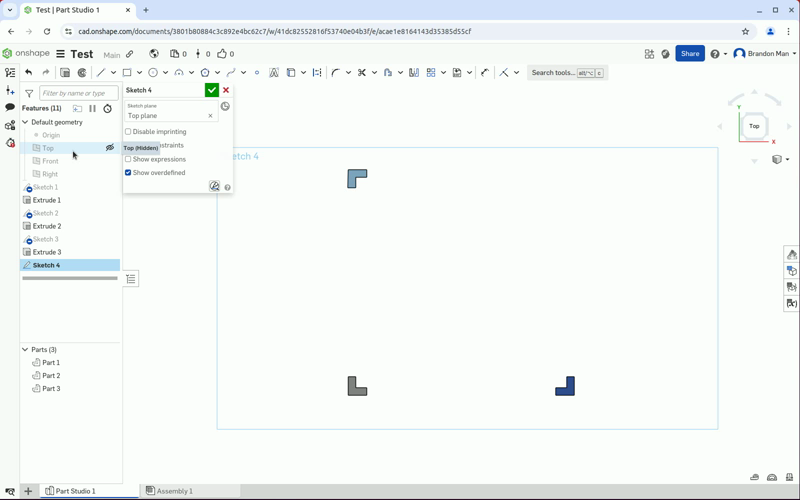
mouse_move(73, 352)
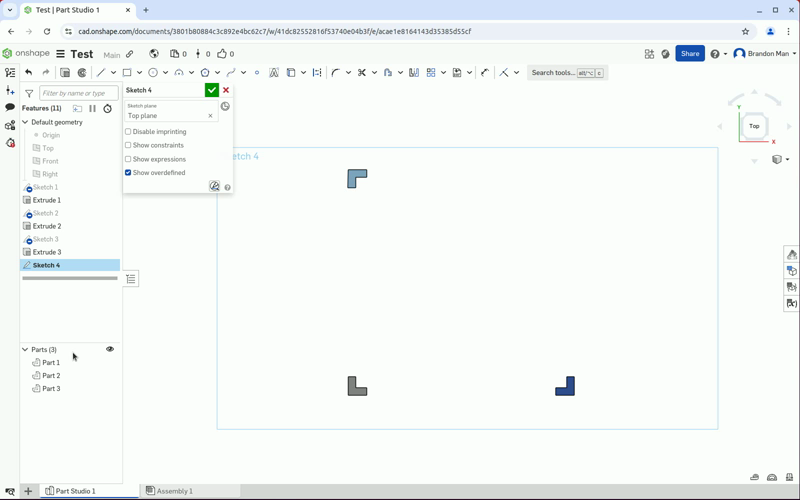
key(y)
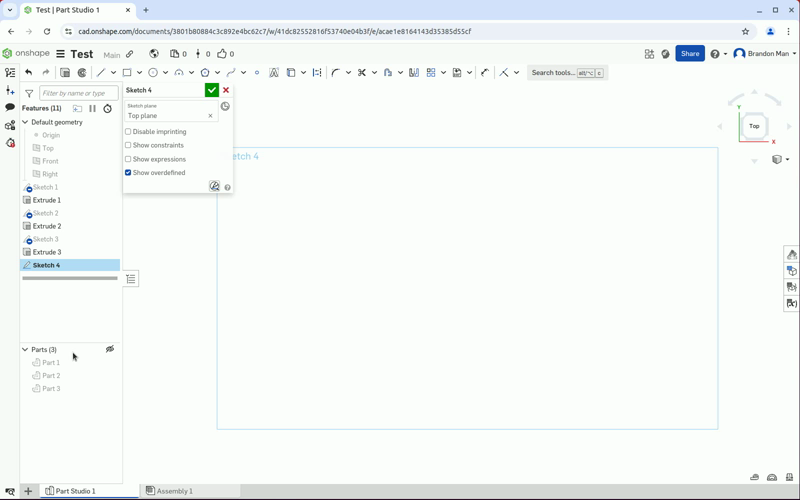
key(l)
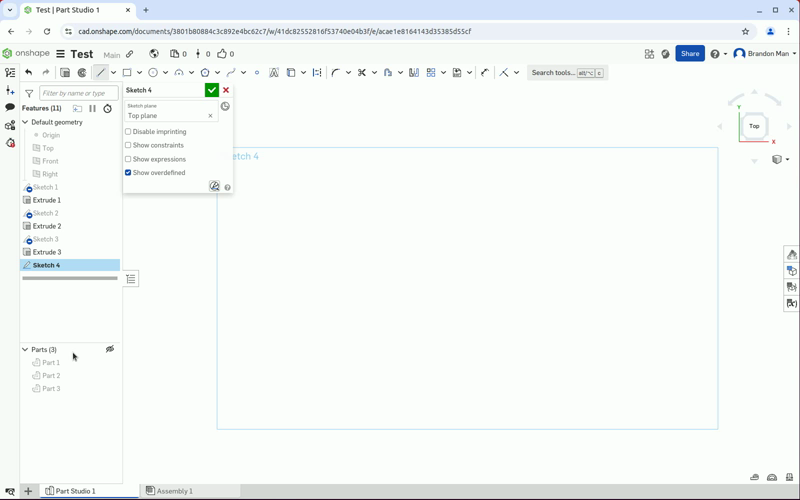
key_down(shift)
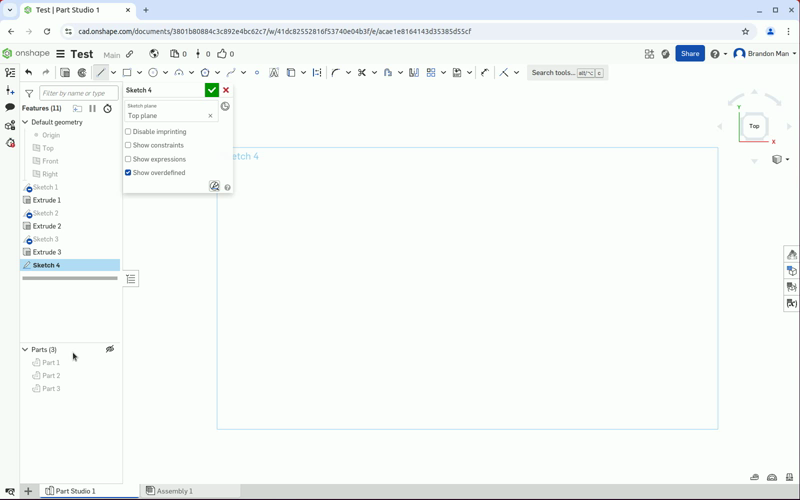
mouse_move(555, 177)
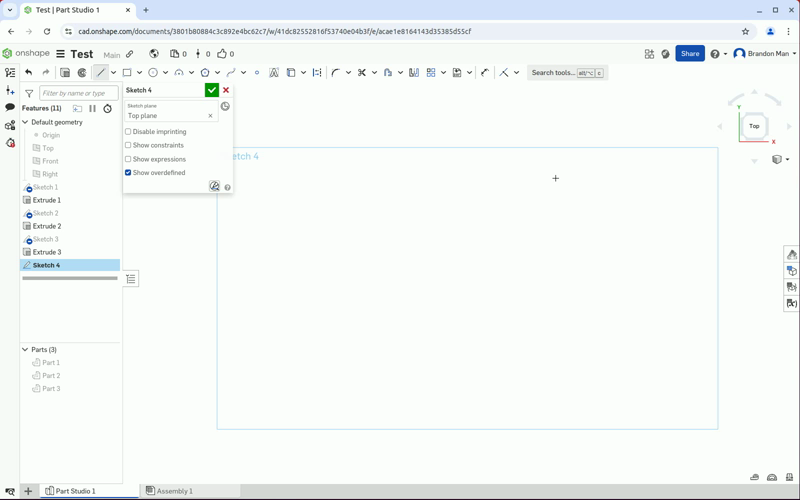
click(555, 177)
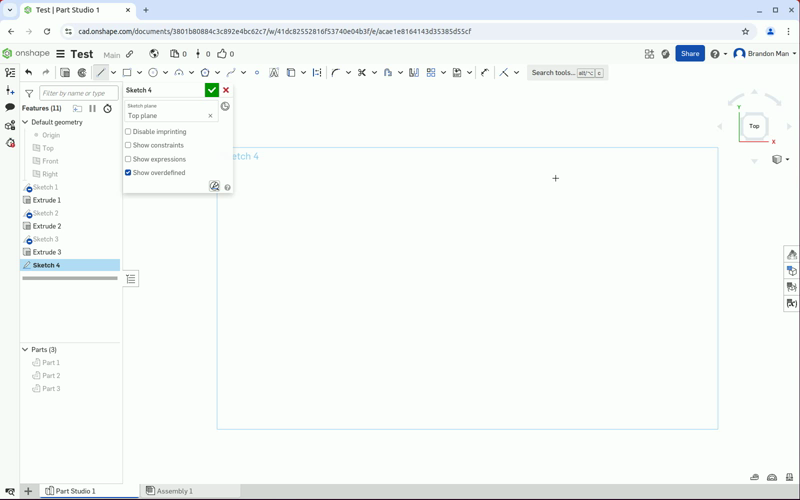
key_up(shift)
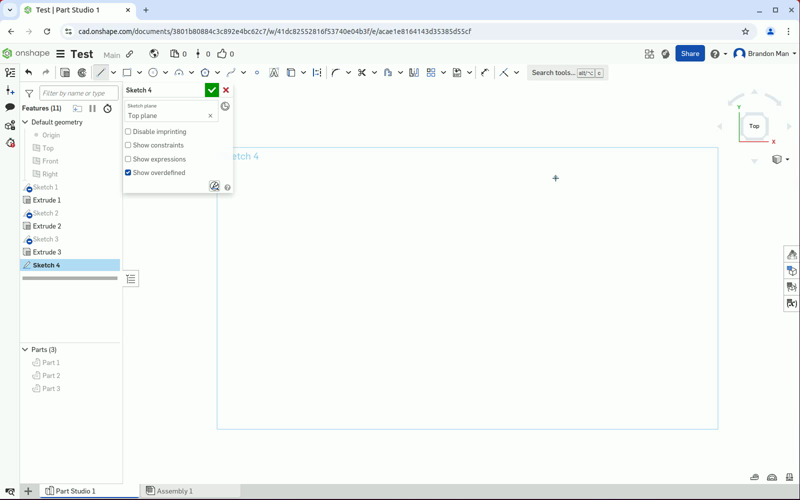
key_down(shift)
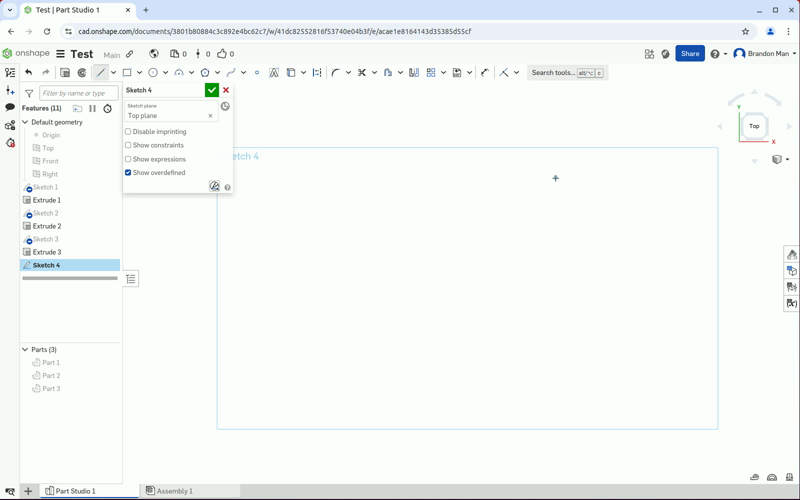
mouse_move(585, 177)
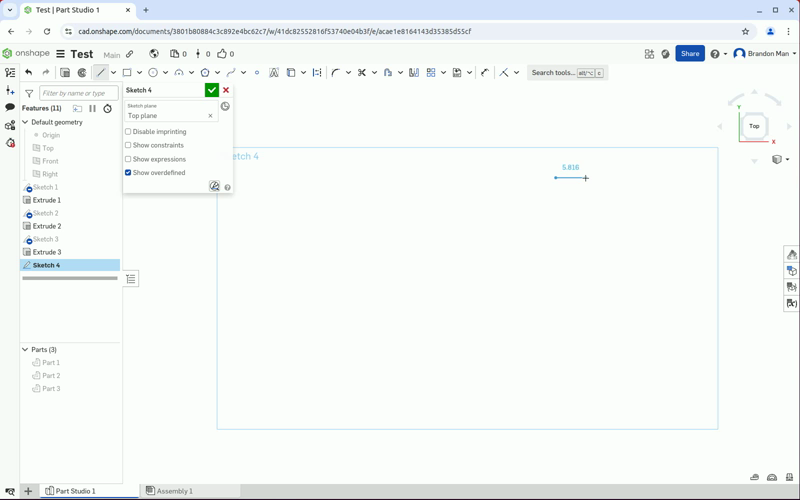
mouse_move(566, 177)
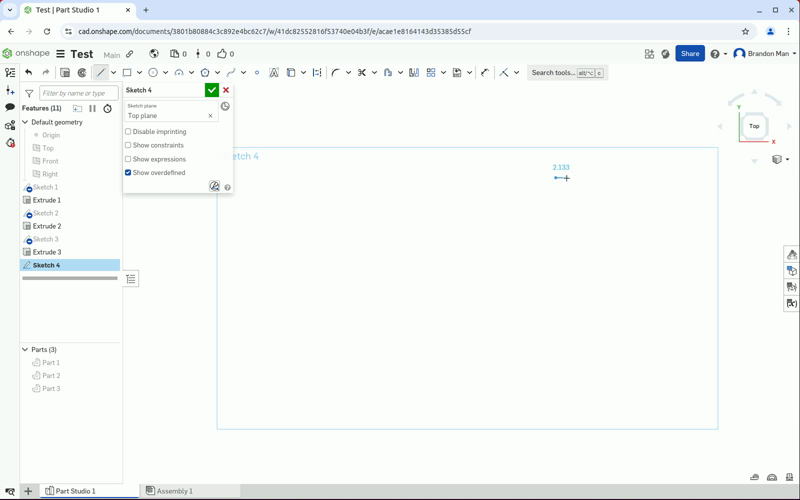
click(566, 177)
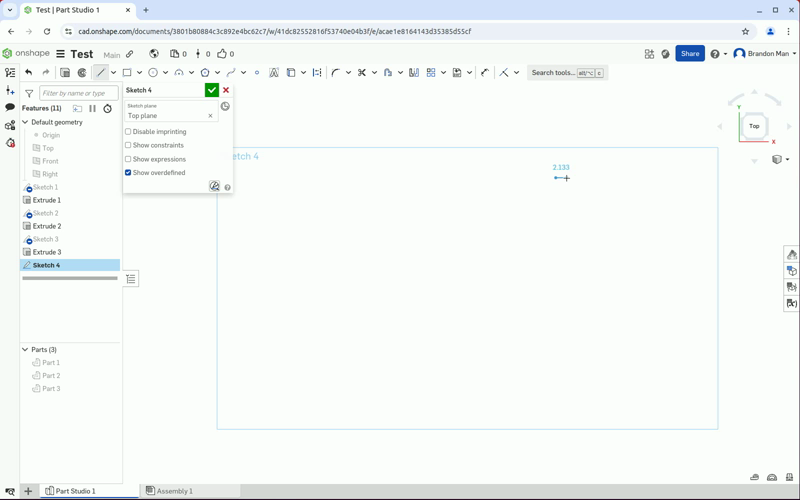
key_up(shift)
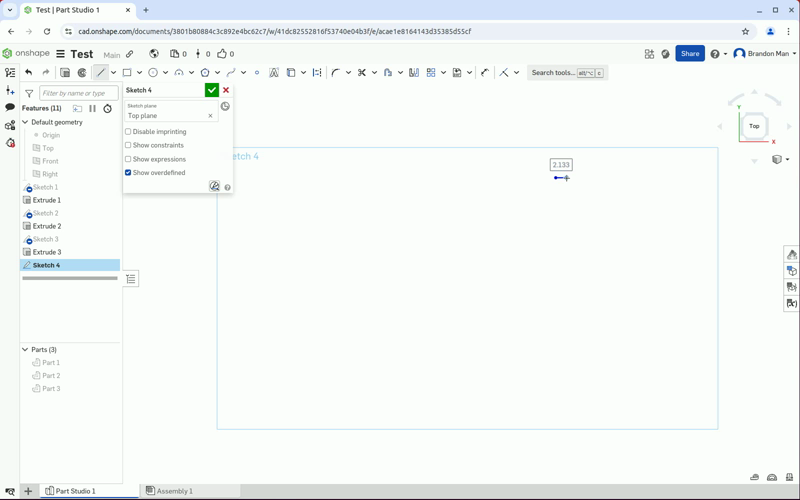
key_down(shift)
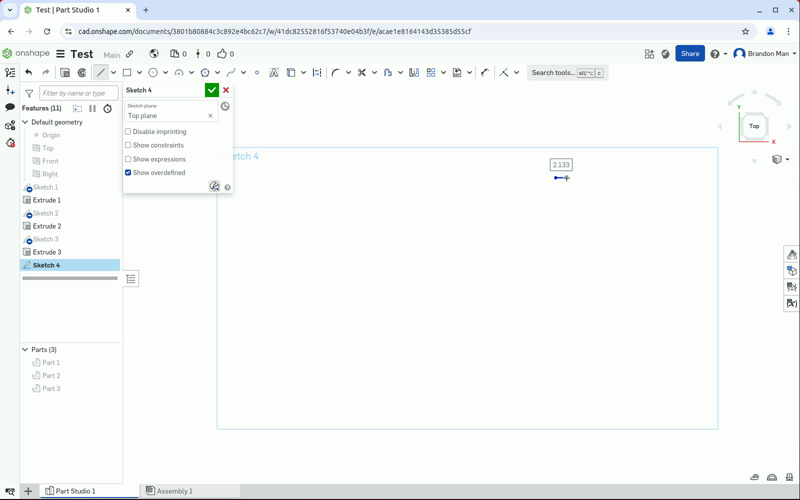
mouse_move(589, 177)
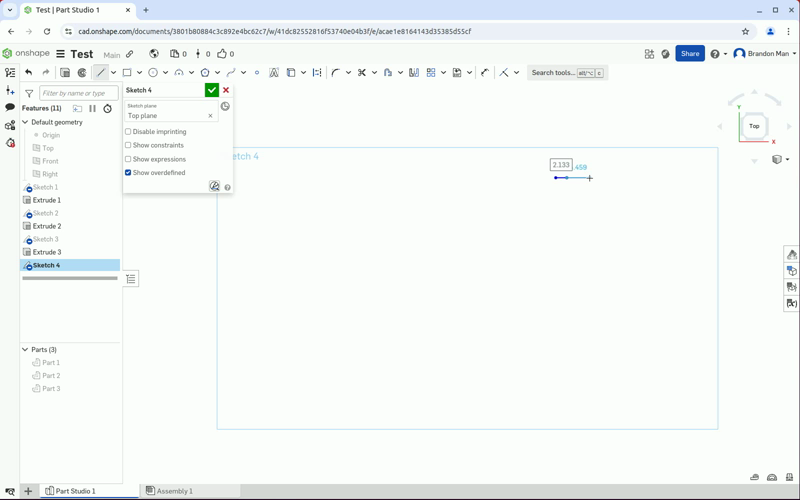
mouse_move(566, 188)
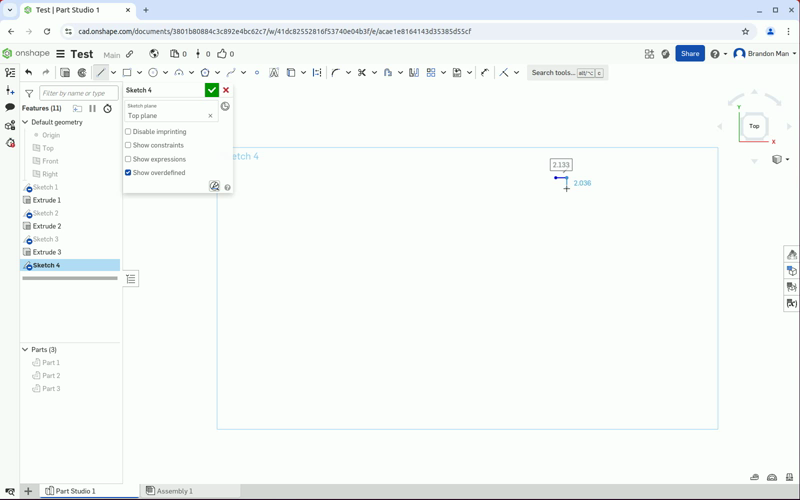
click(566, 188)
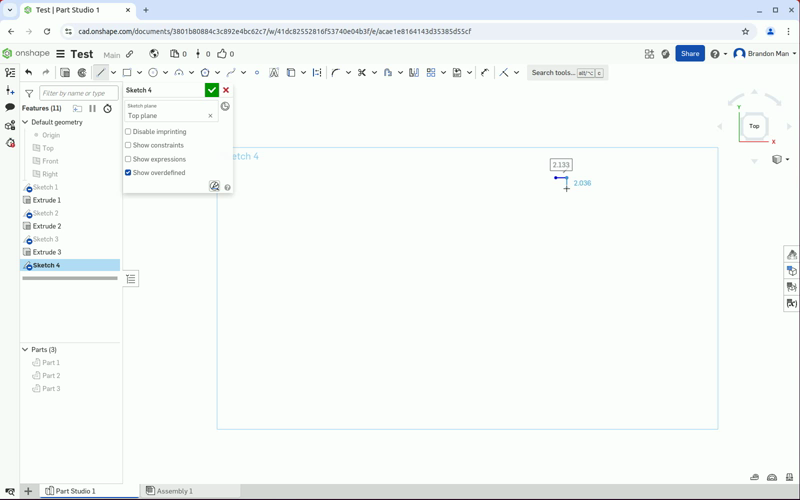
key_up(shift)
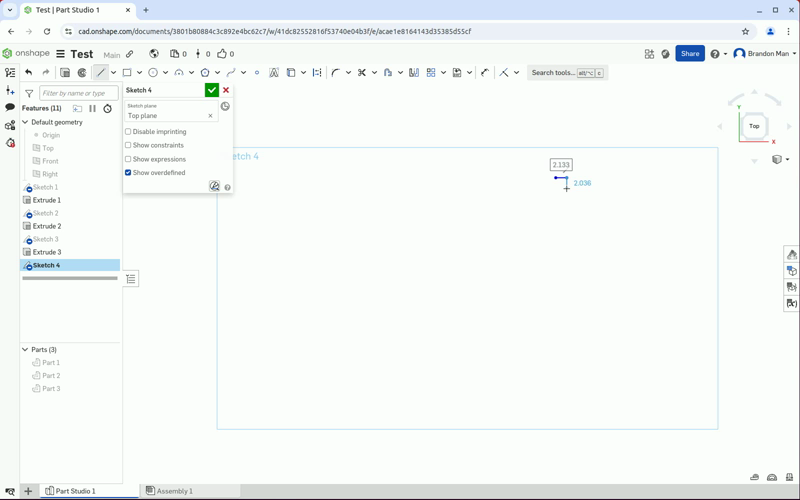
key_down(shift)
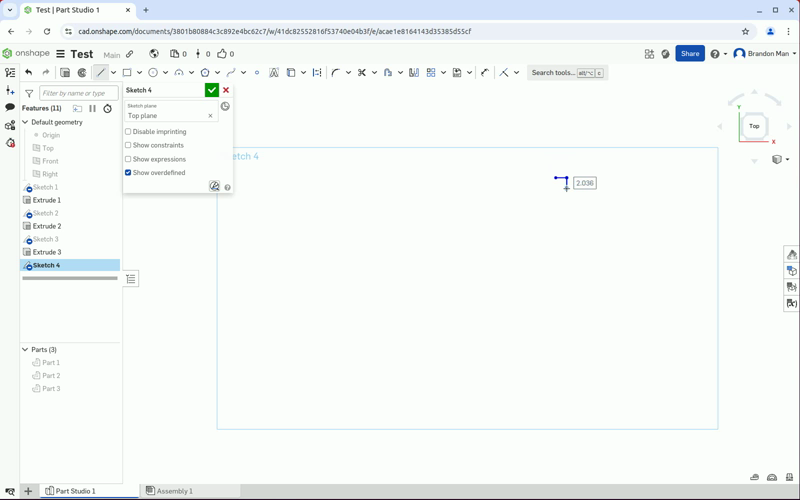
mouse_move(589, 188)
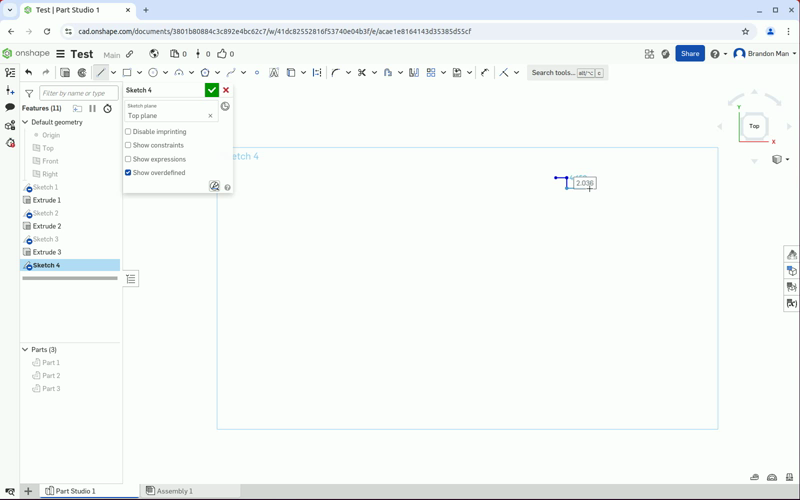
mouse_move(574, 188)
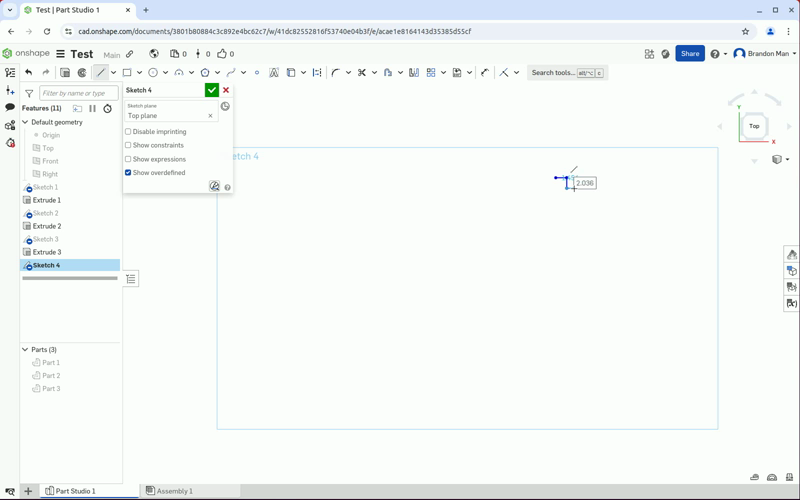
scroll(6)
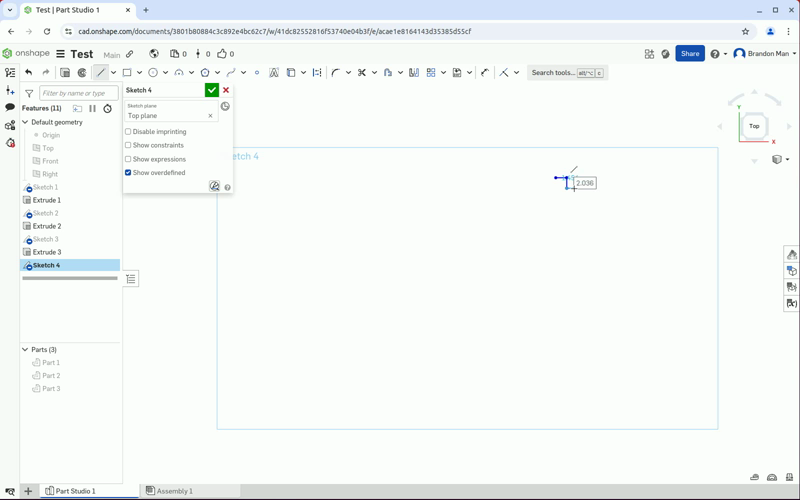
scroll(6)
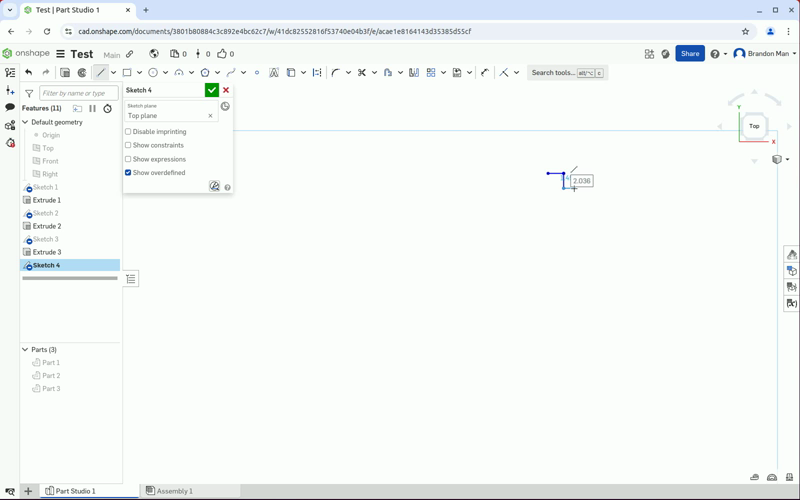
scroll(6)
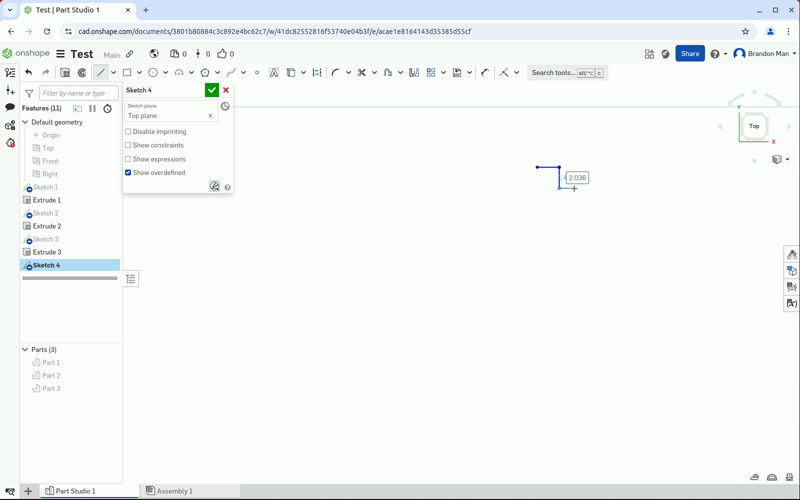
scroll(6)
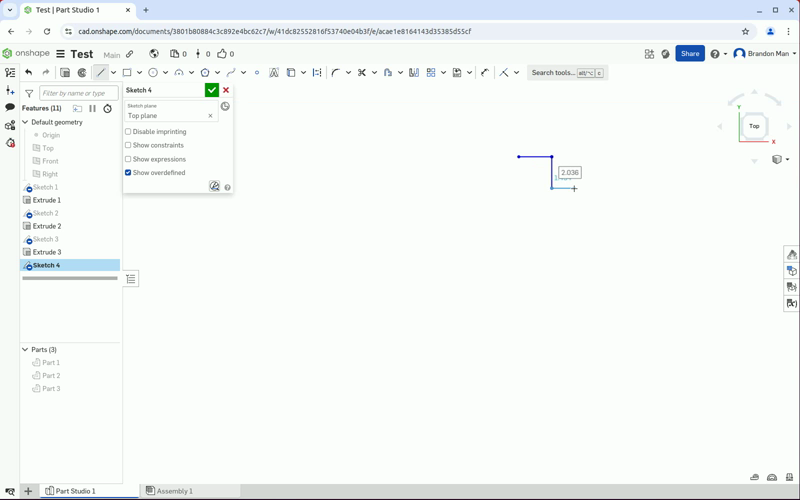
scroll(6)
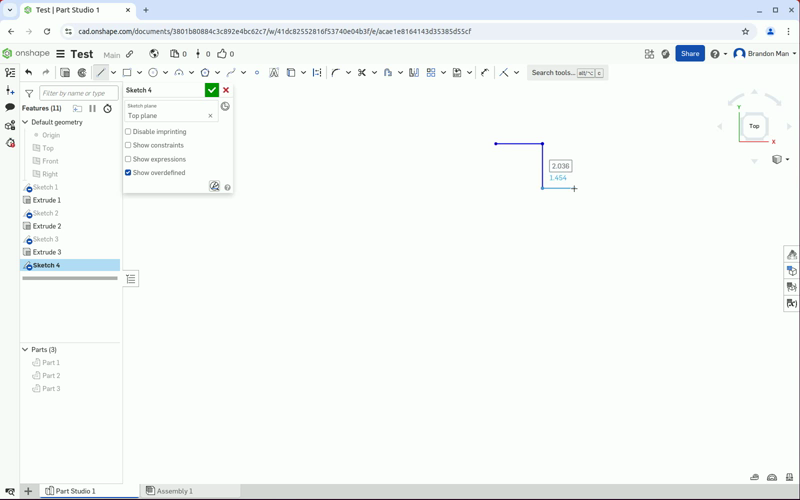
scroll(6)
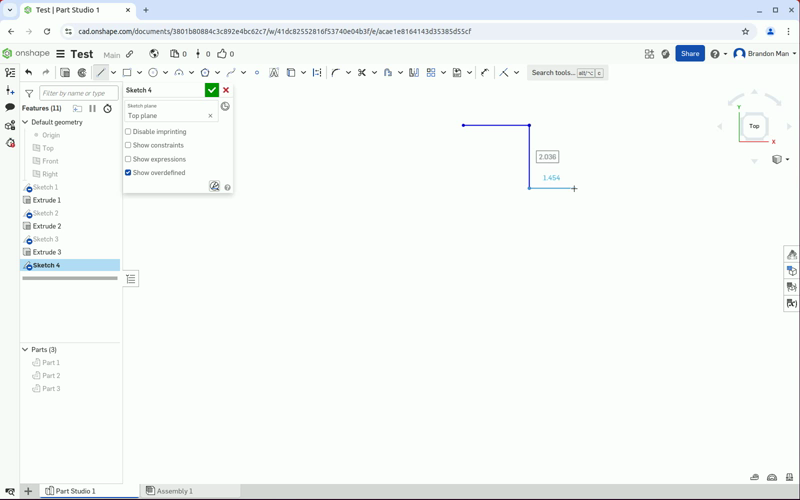
scroll(6)
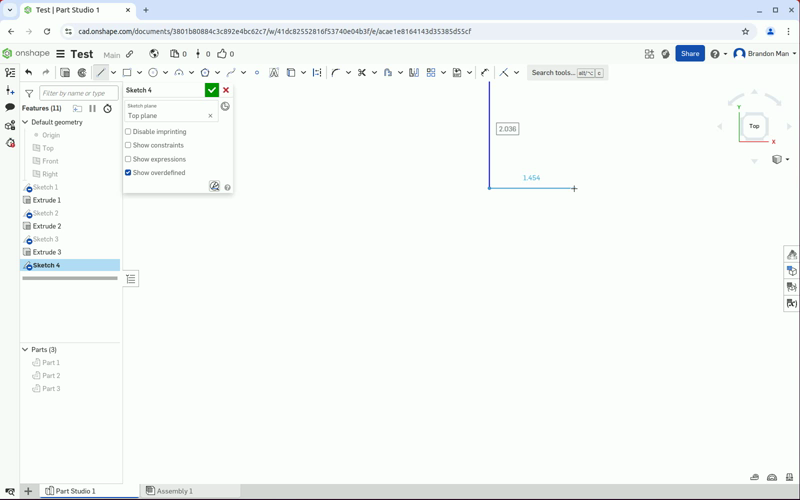
click(574, 188)
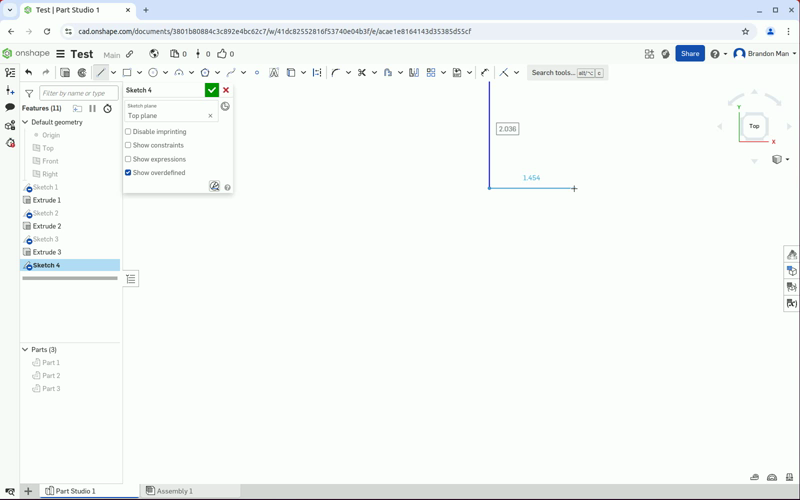
scroll(-6)
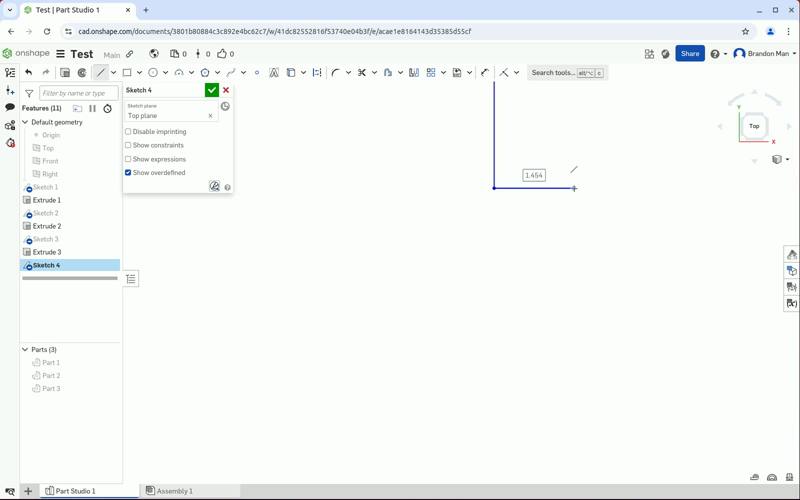
scroll(-6)
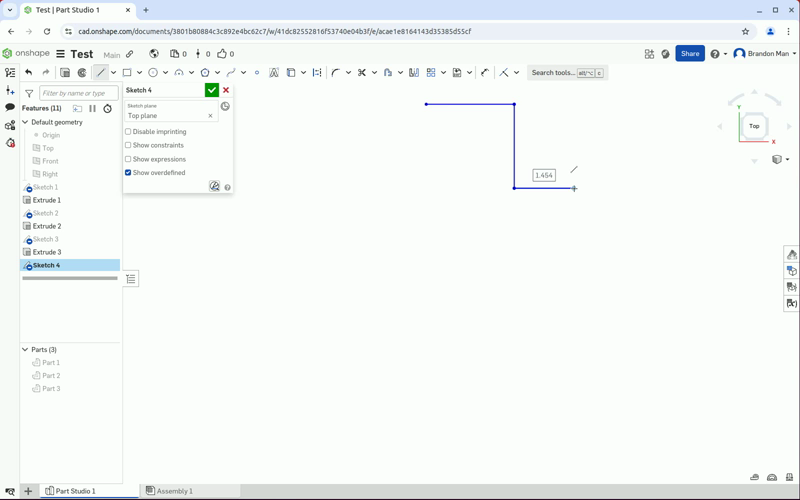
scroll(-6)
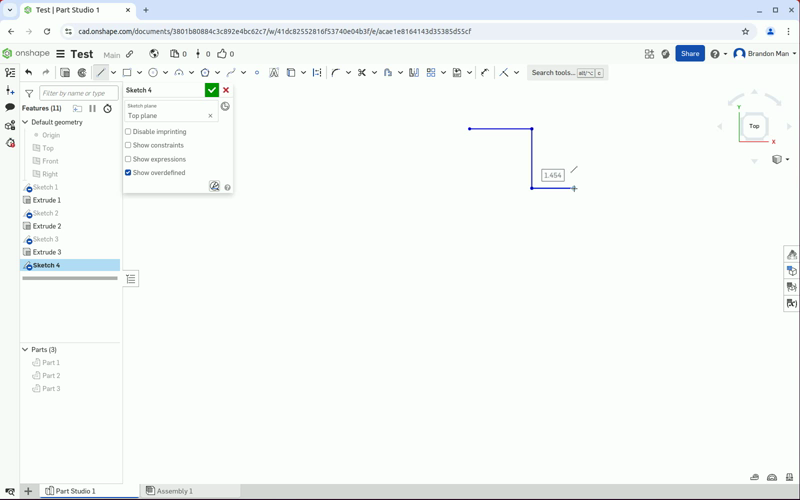
scroll(-6)
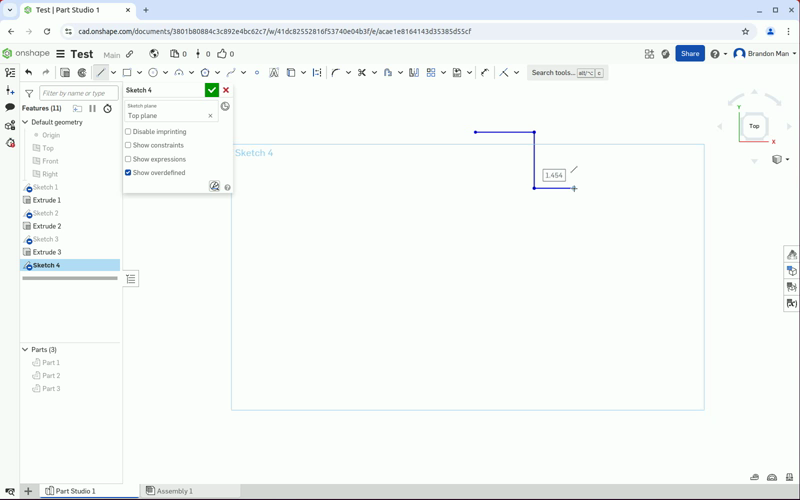
scroll(-6)
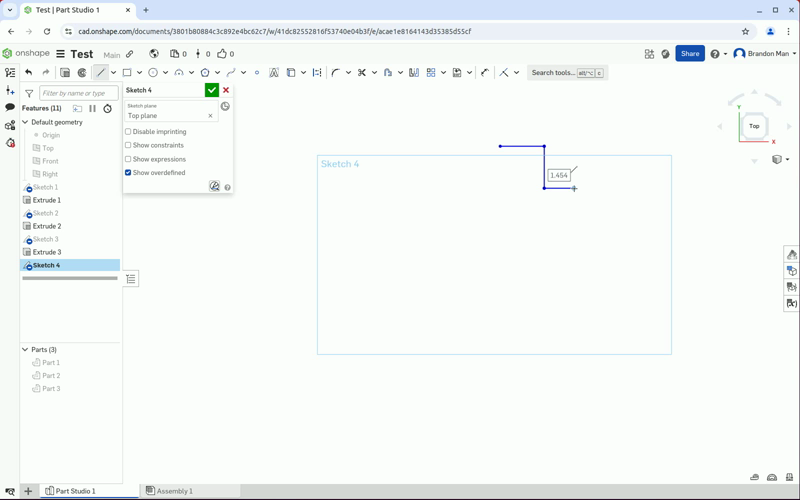
scroll(-6)
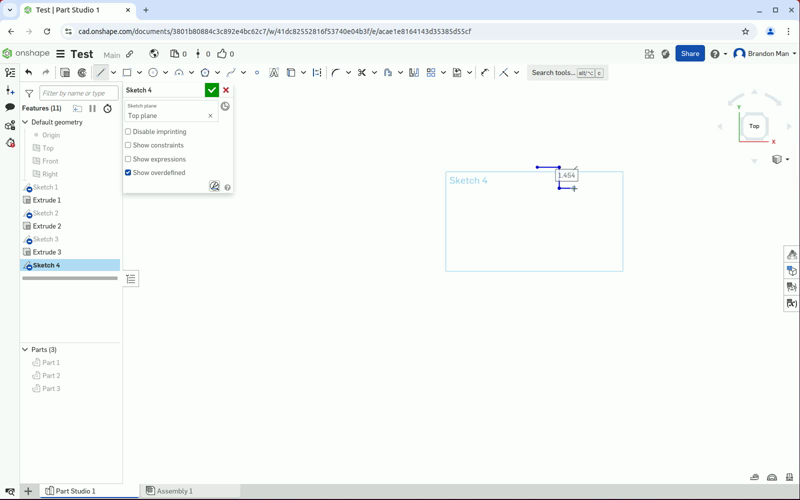
scroll(-6)
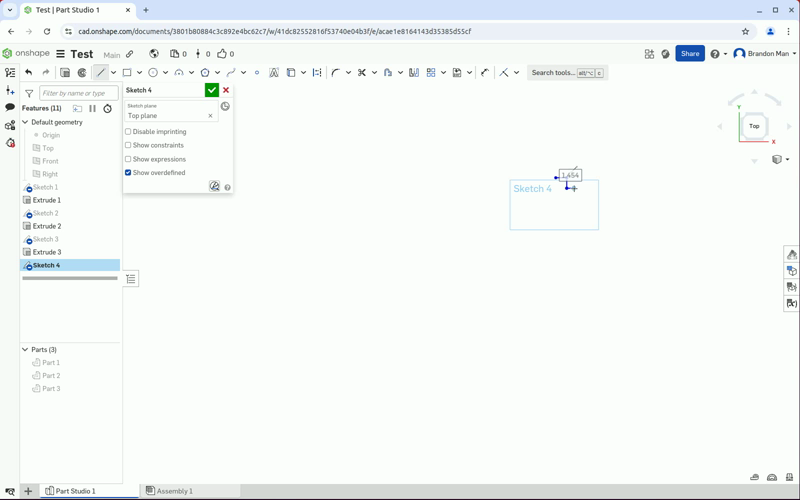
key_up(shift)
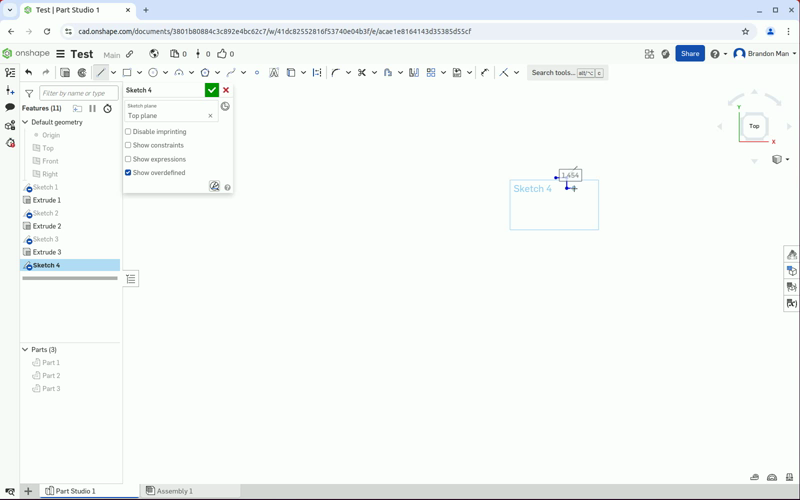
key_down(shift)
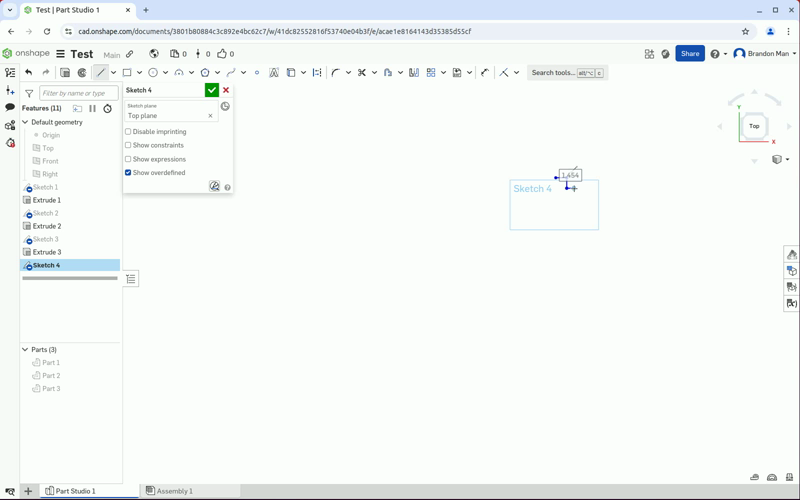
mouse_move(589, 188)
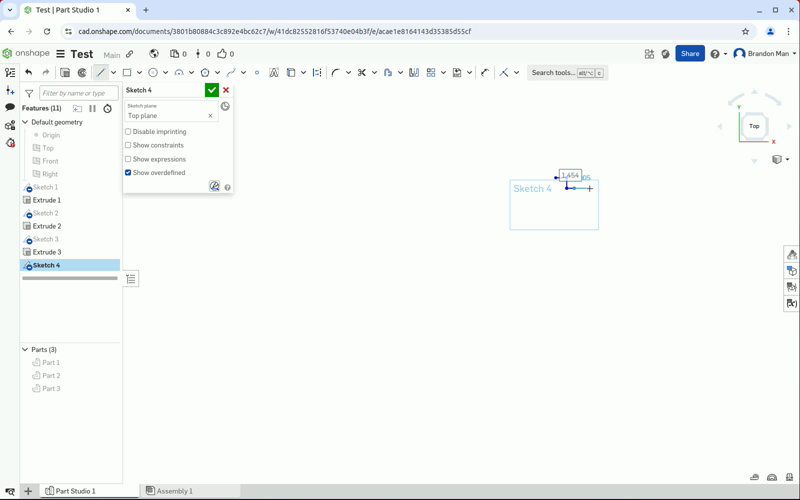
mouse_move(574, 169)
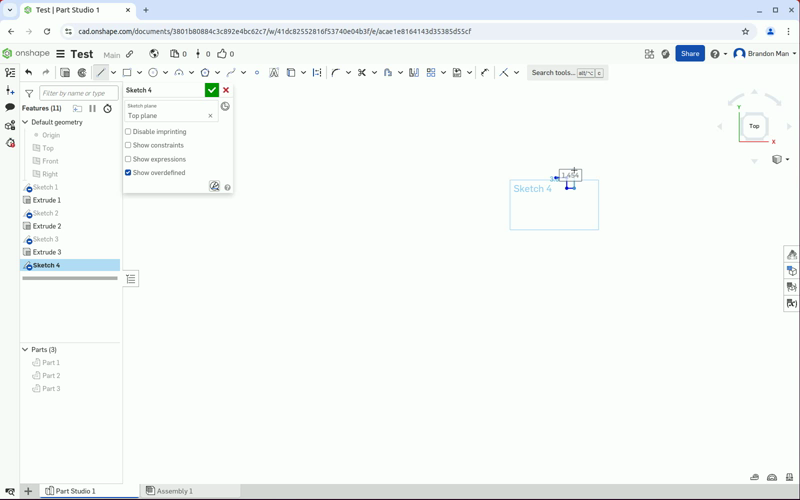
click(574, 169)
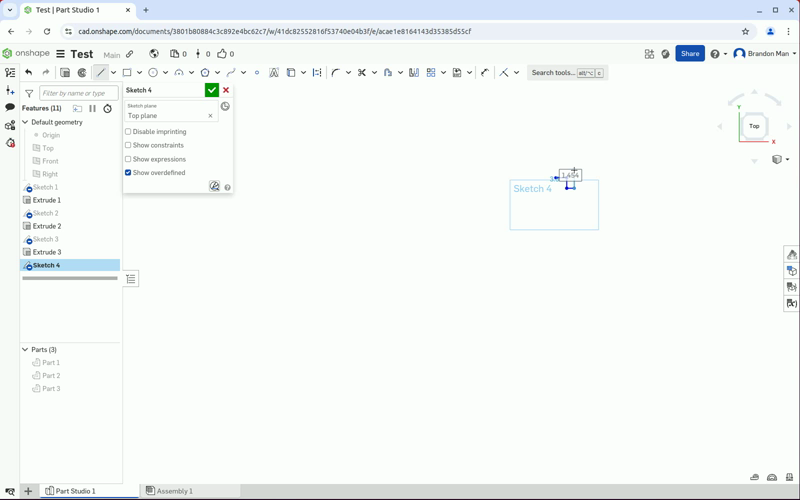
key_up(shift)
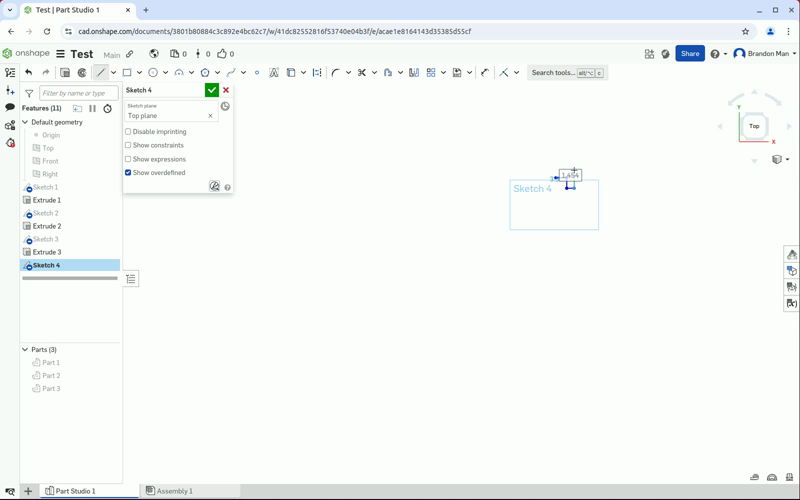
key_down(shift)
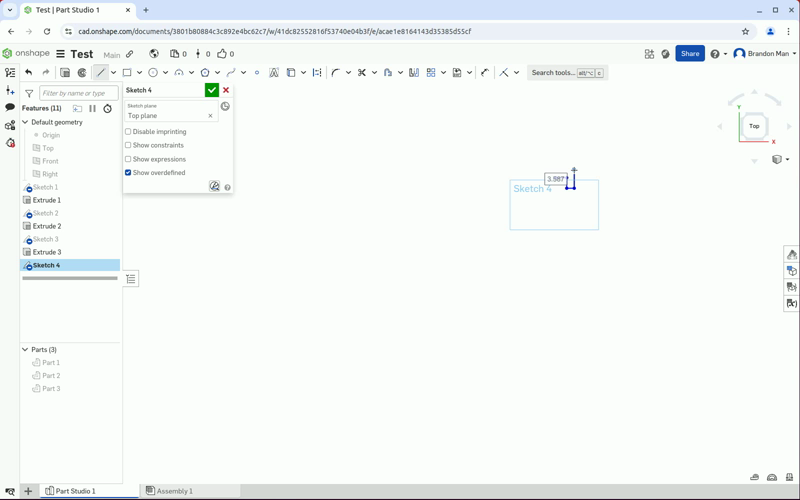
mouse_move(589, 169)
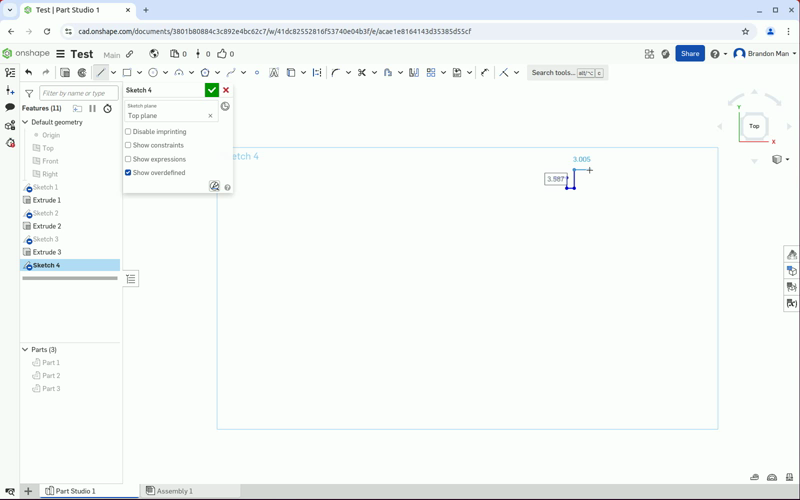
mouse_move(555, 169)
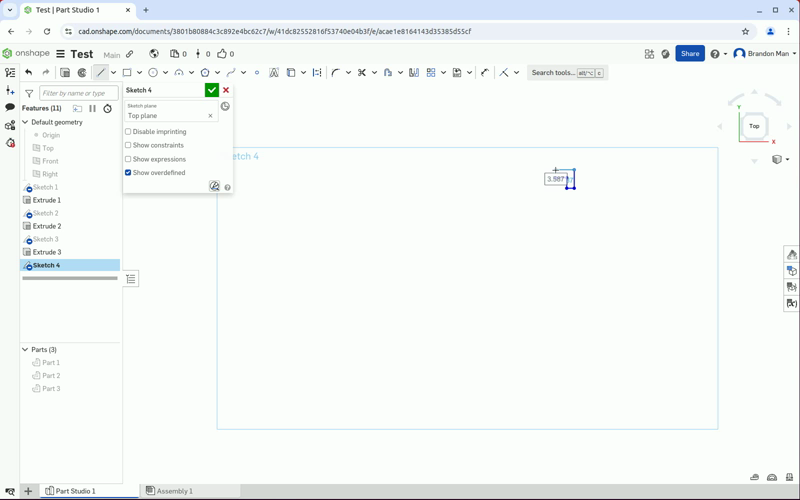
click(555, 169)
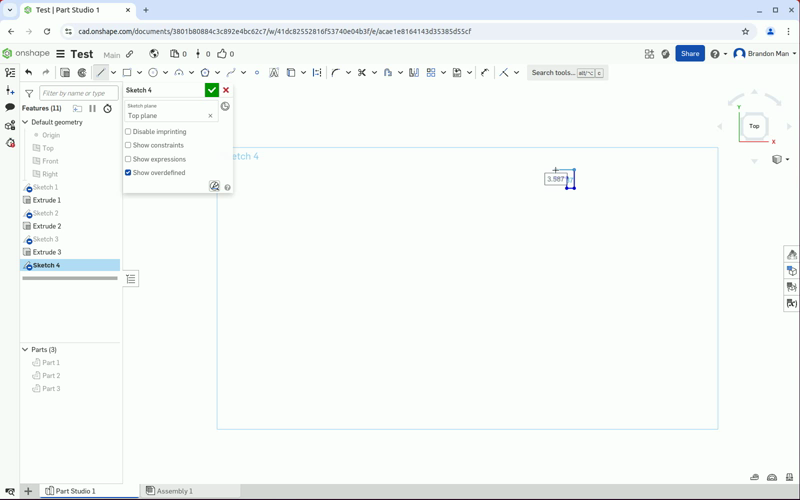
key_up(shift)
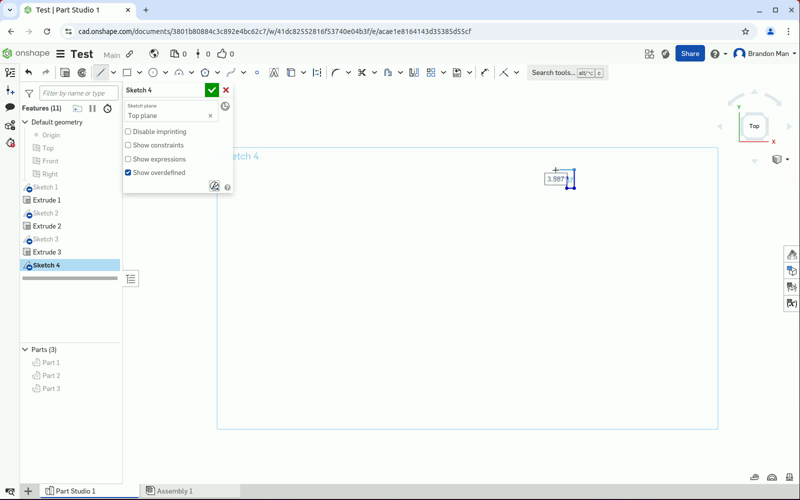
mouse_move(585, 169)
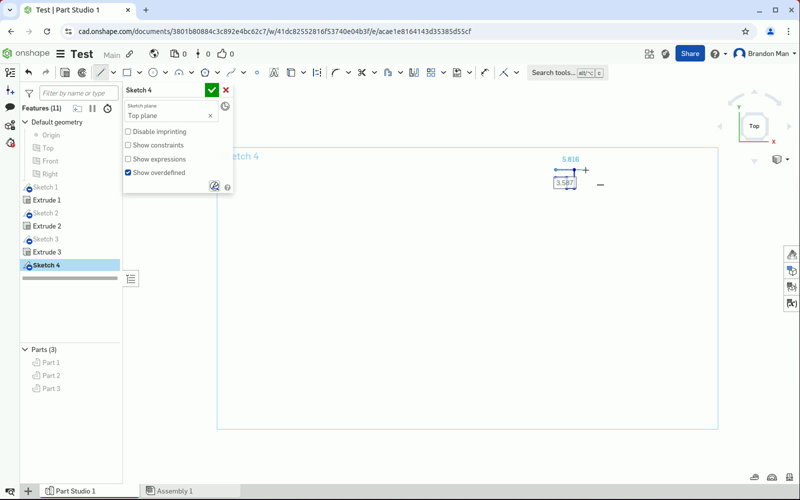
key_down(shift)
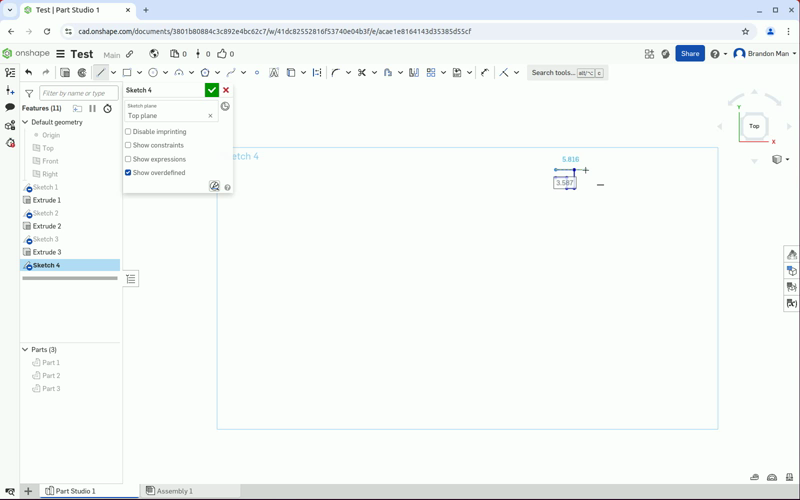
mouse_move(555, 177)
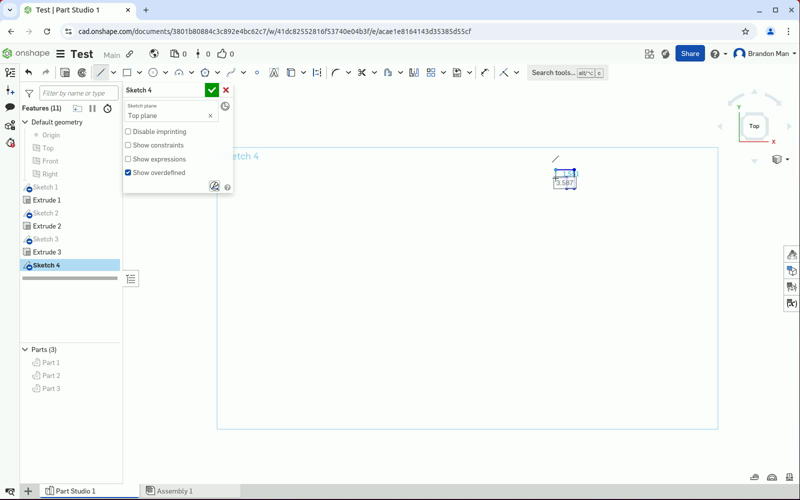
key_up(shift)
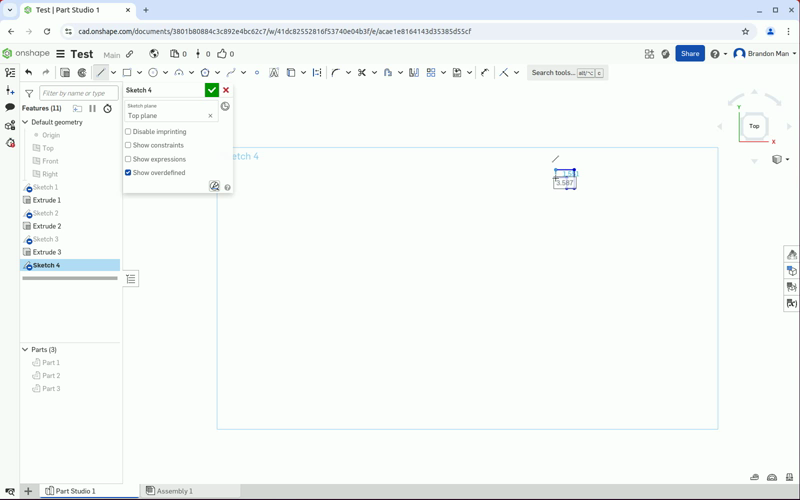
click(555, 177)
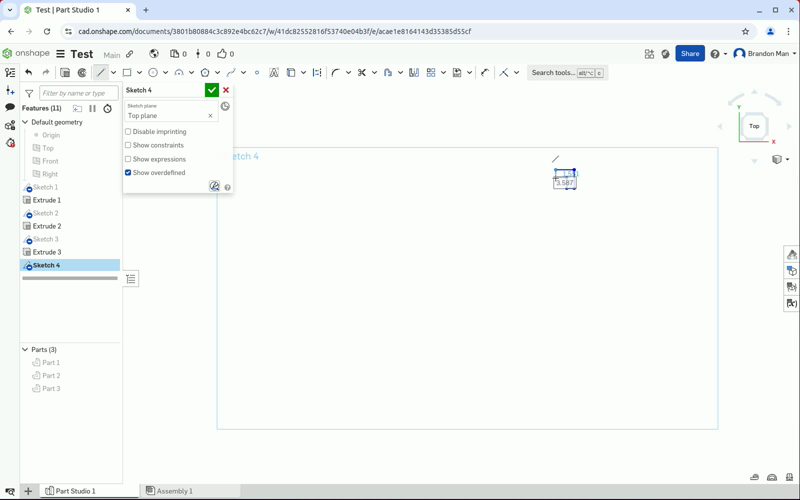
key(esc)
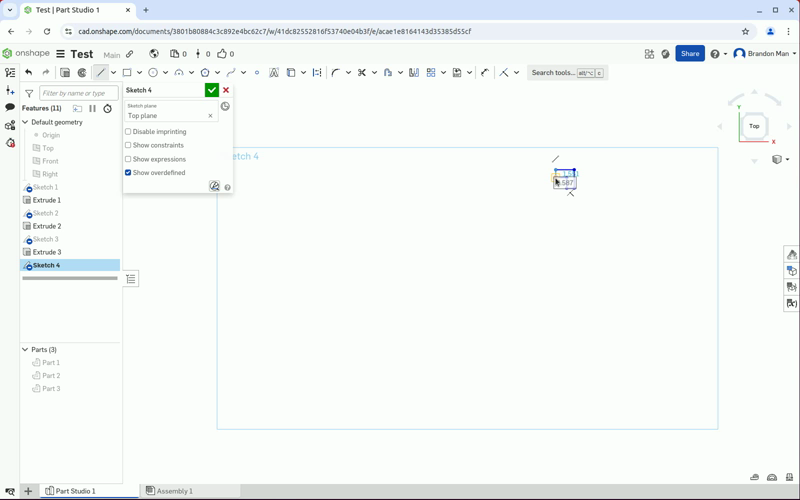
mouse_move(568, 172)
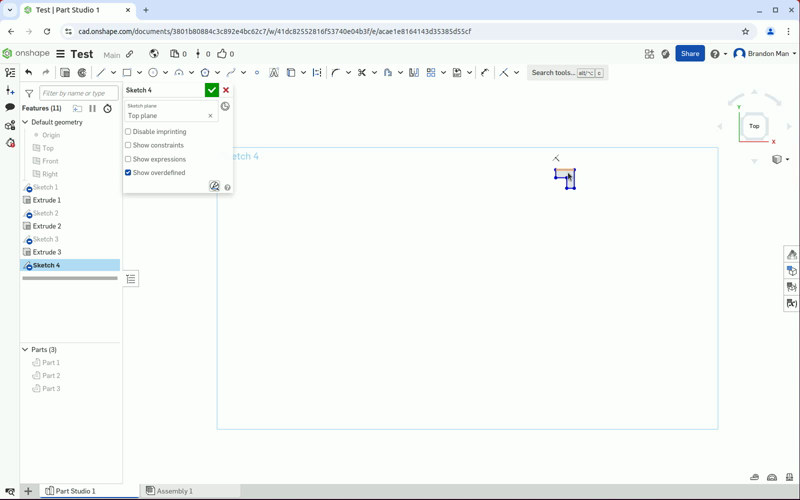
scroll(6)
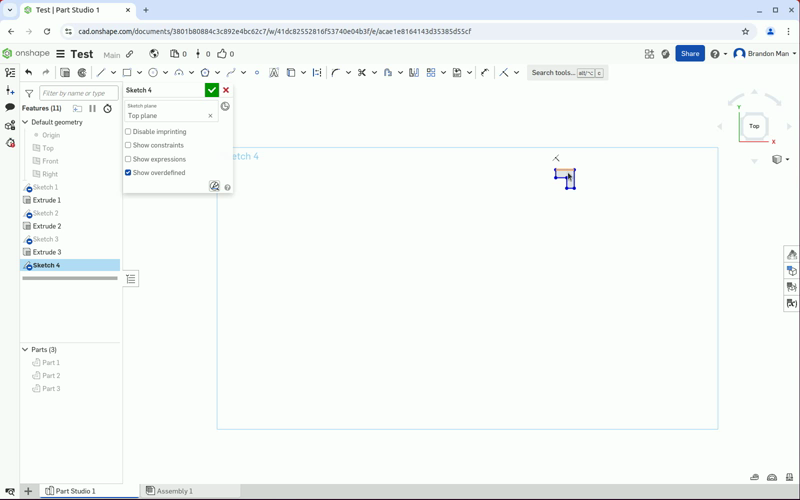
scroll(6)
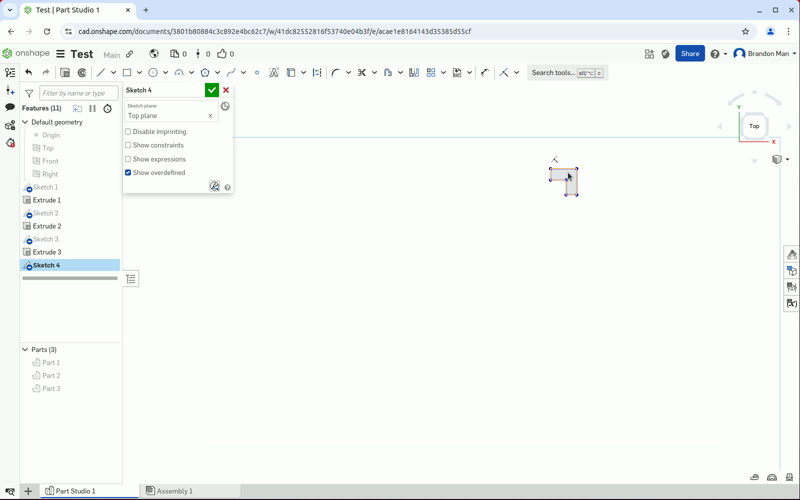
scroll(6)
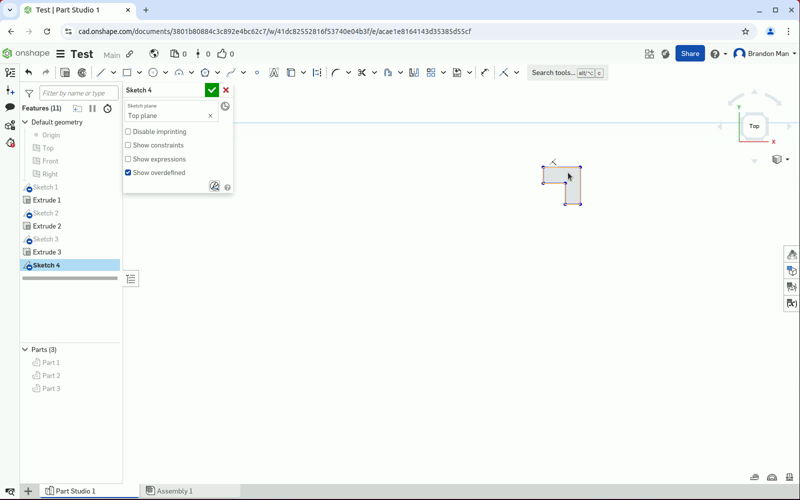
scroll(6)
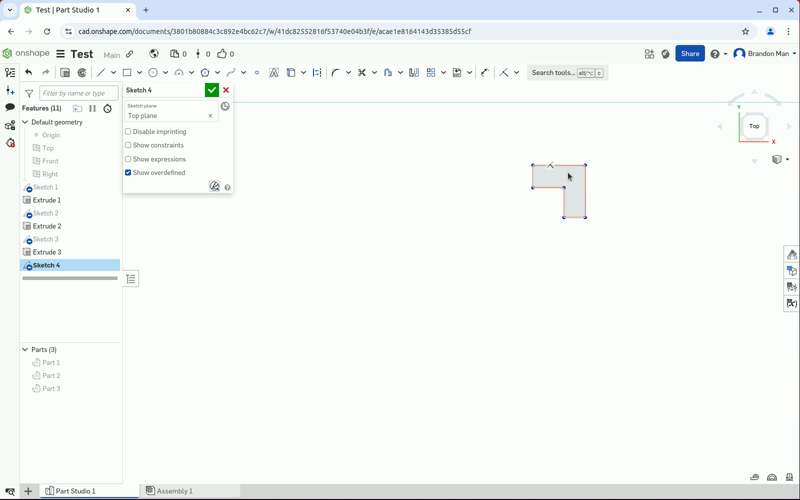
scroll(6)
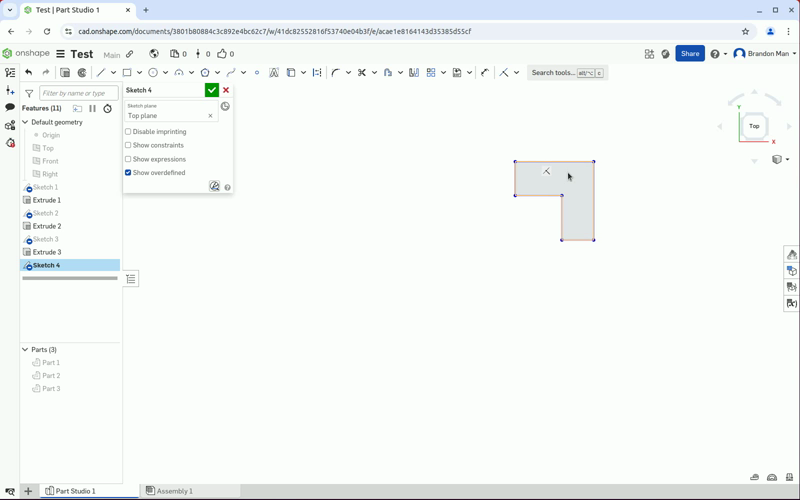
scroll(6)
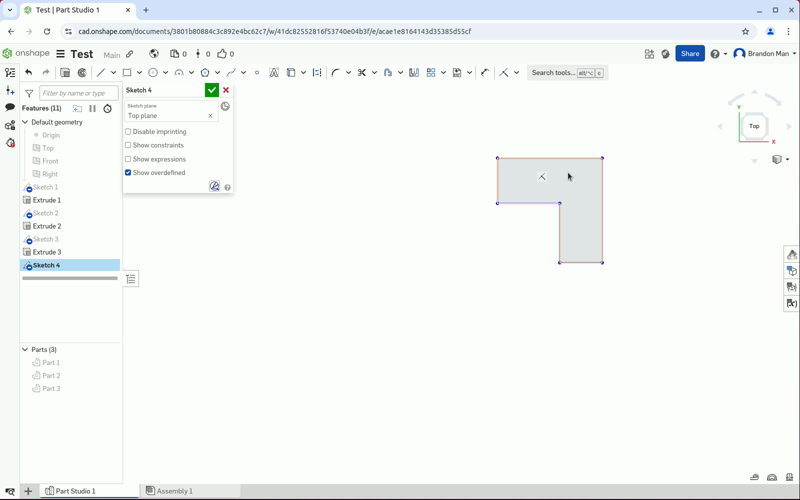
scroll(6)
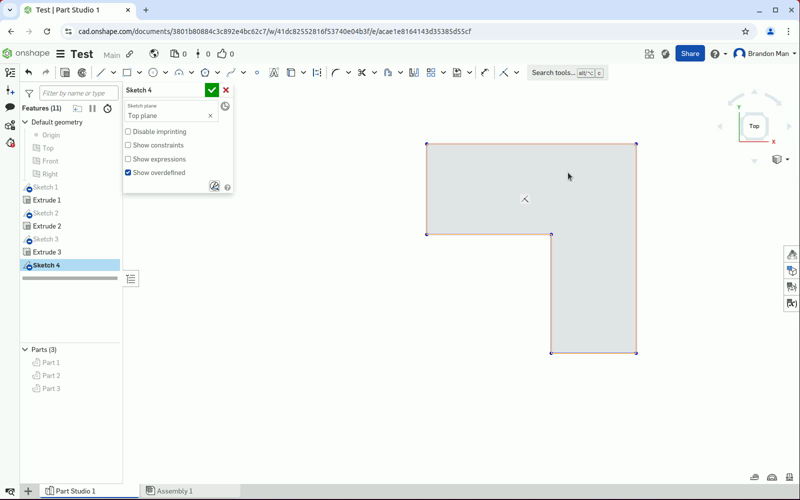
click(568, 172)
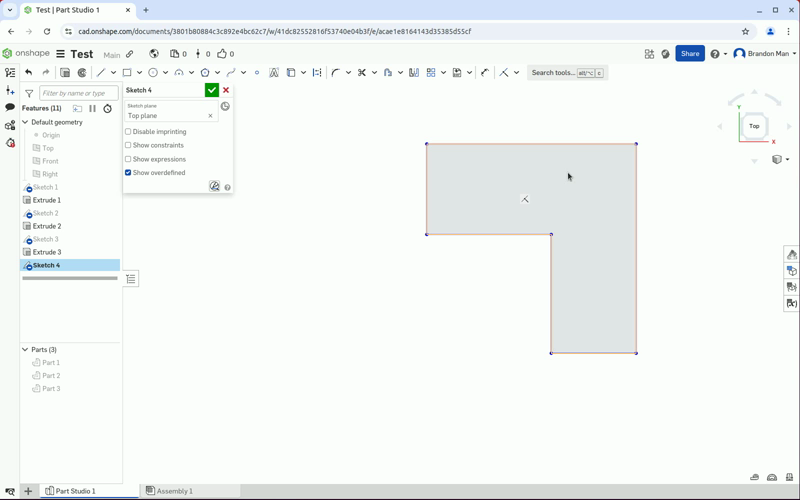
scroll(-6)
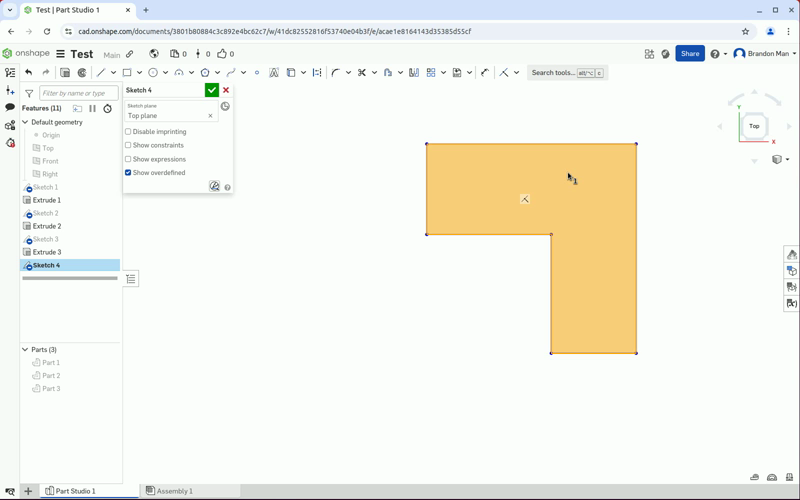
scroll(-6)
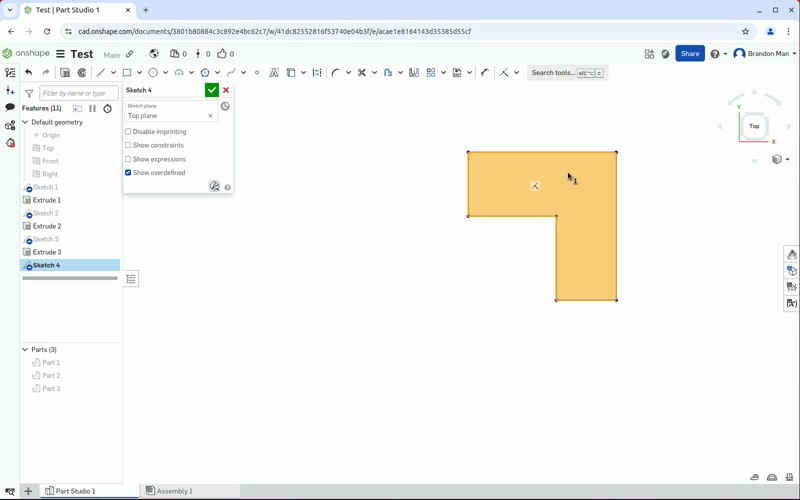
scroll(-6)
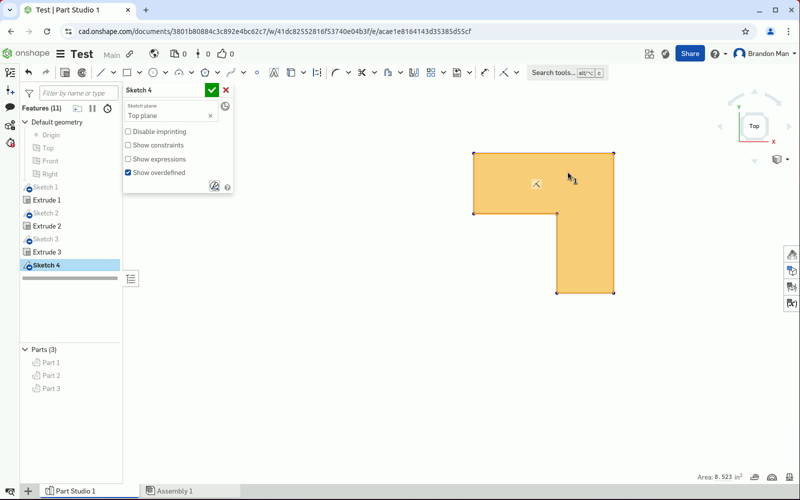
scroll(-6)
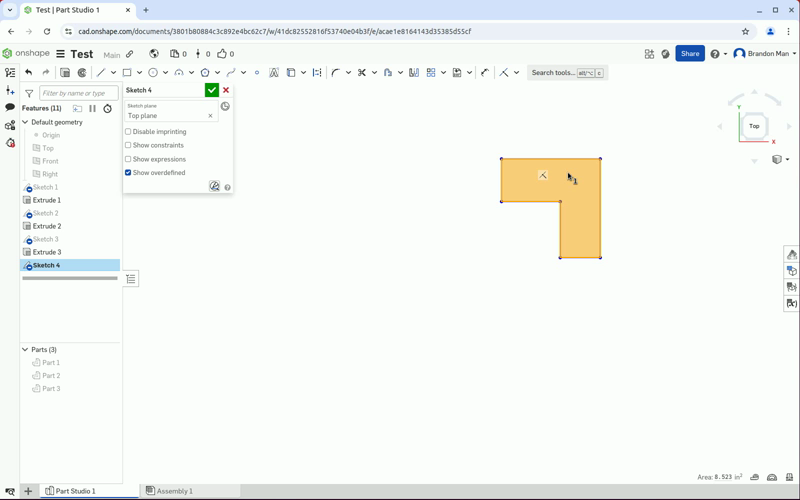
scroll(-6)
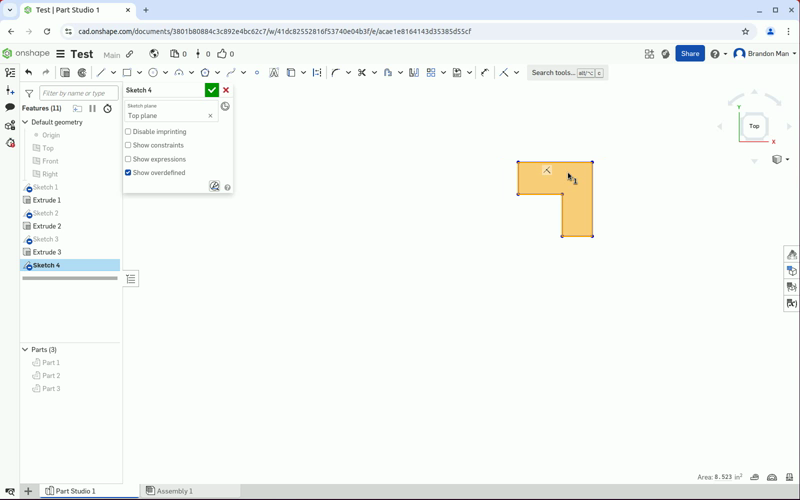
scroll(-6)
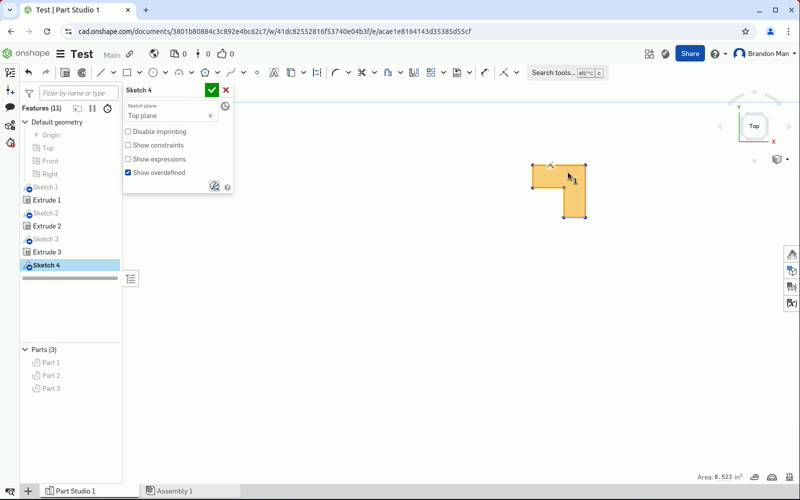
scroll(-6)
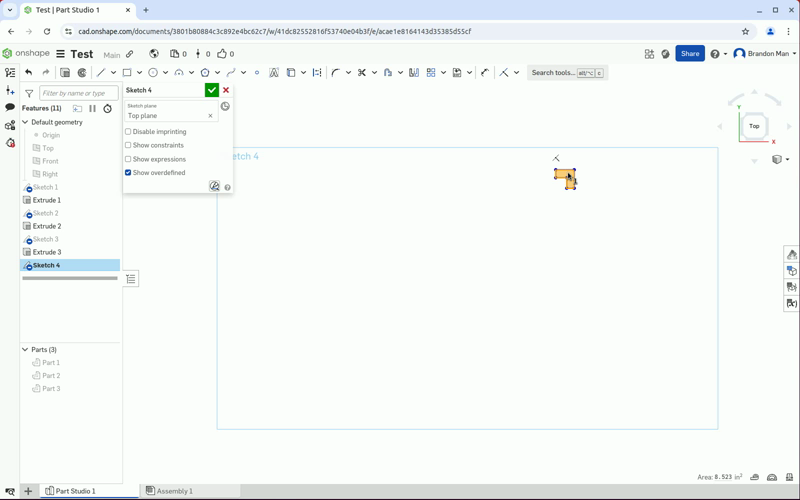
mouse_move(73, 352)
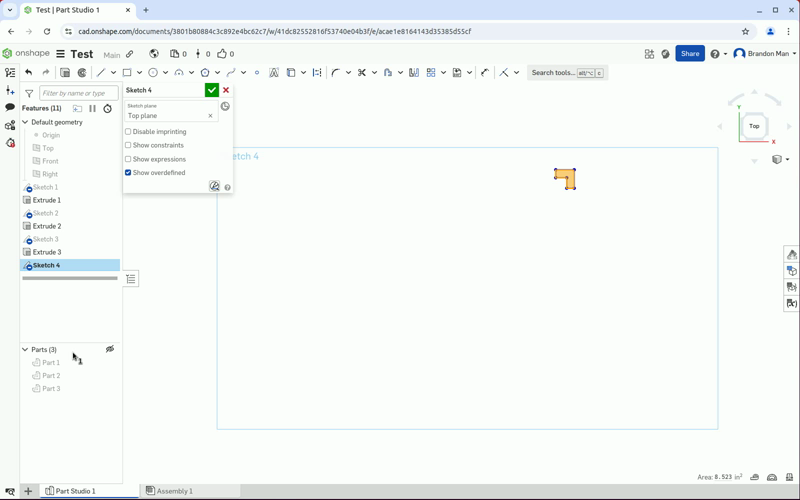
key(shift+y)
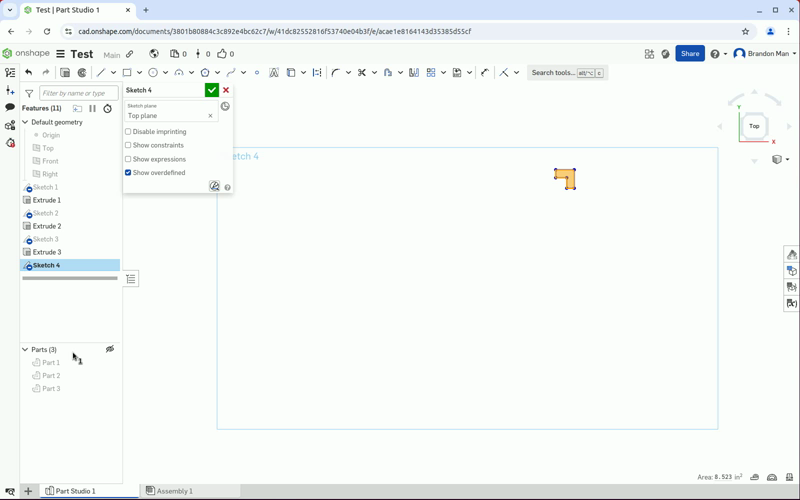
key(shift+e)
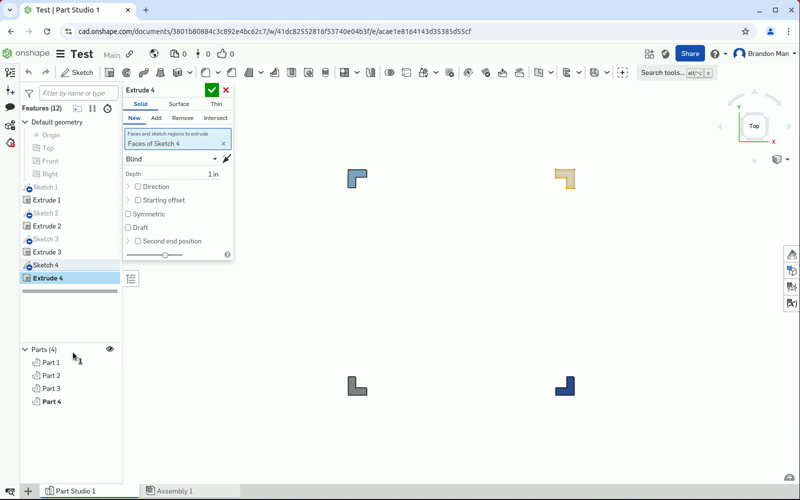
mouse_move(143, 106)
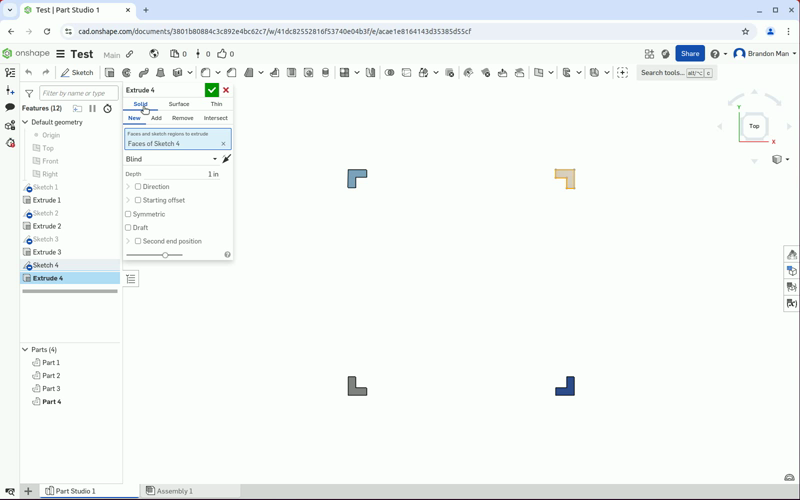
click(143, 106)
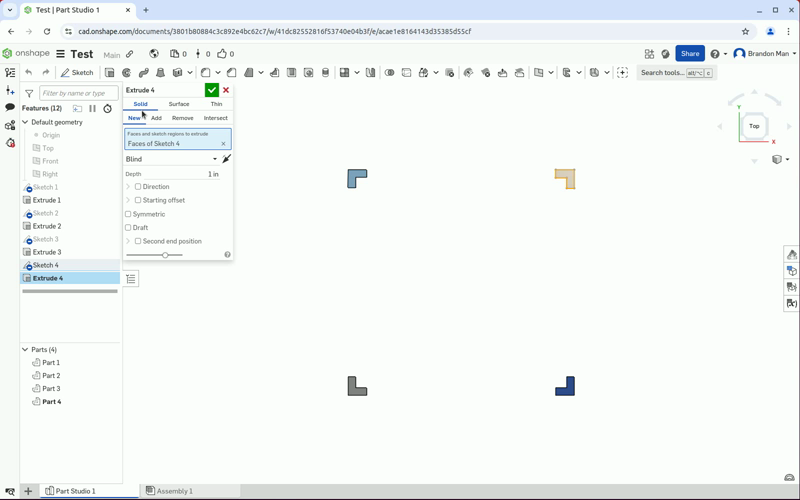
mouse_move(137, 120)
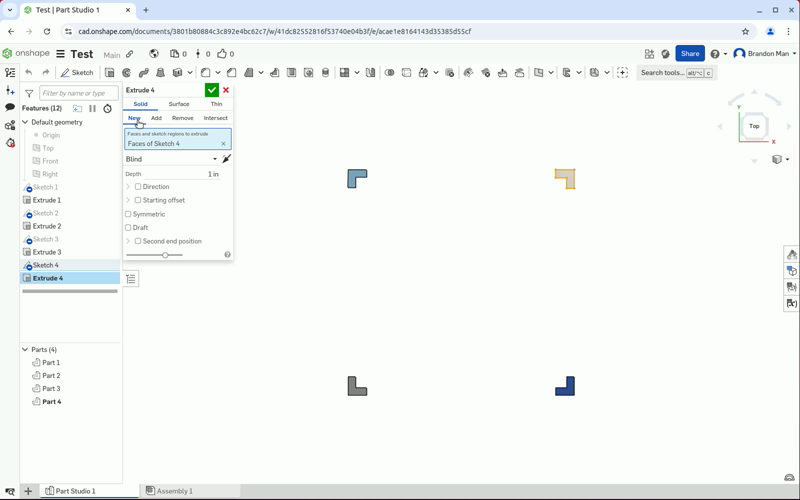
click(137, 120)
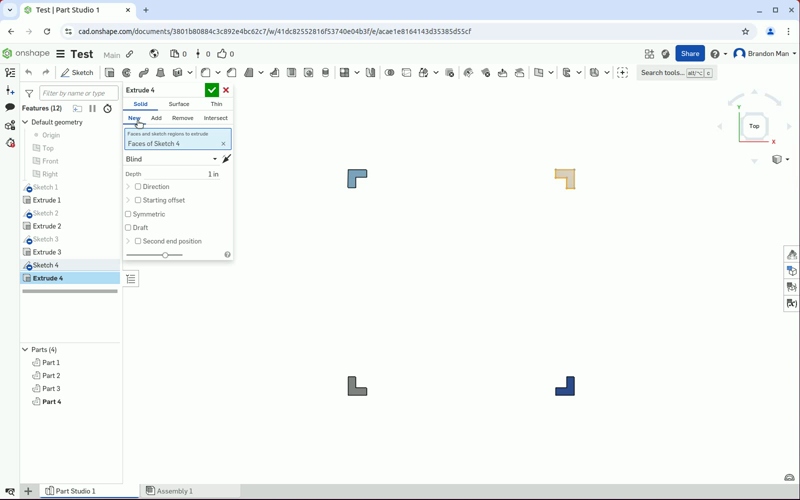
key(tab, 4)
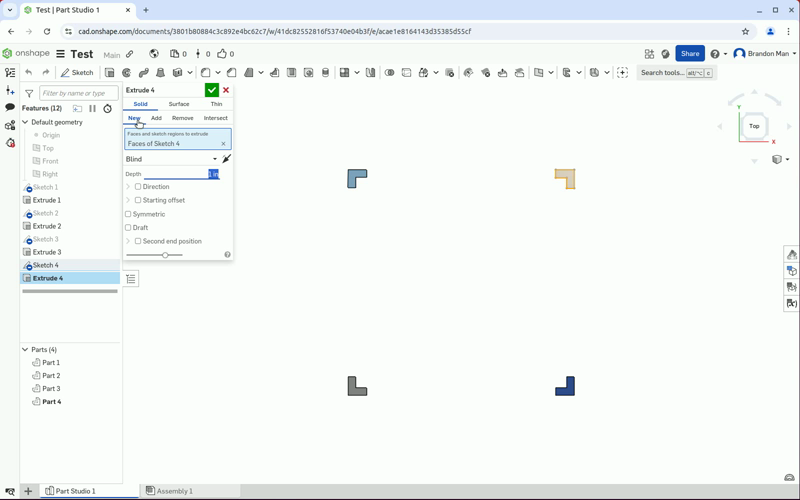
text(3.129)
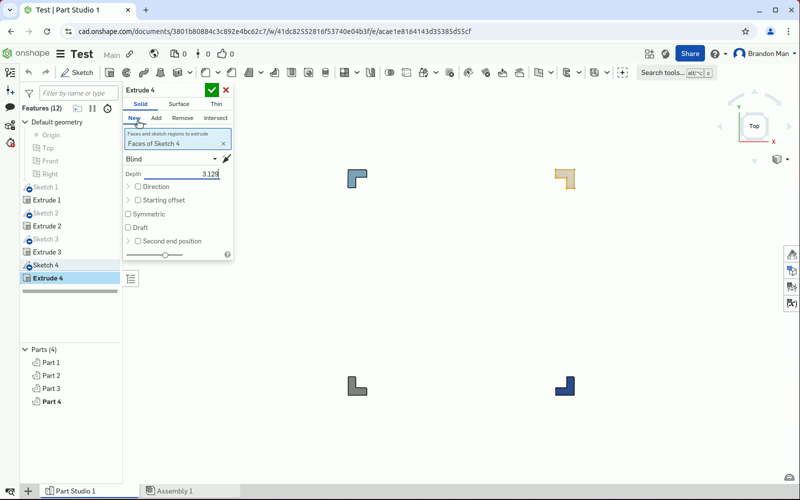
key(enter)
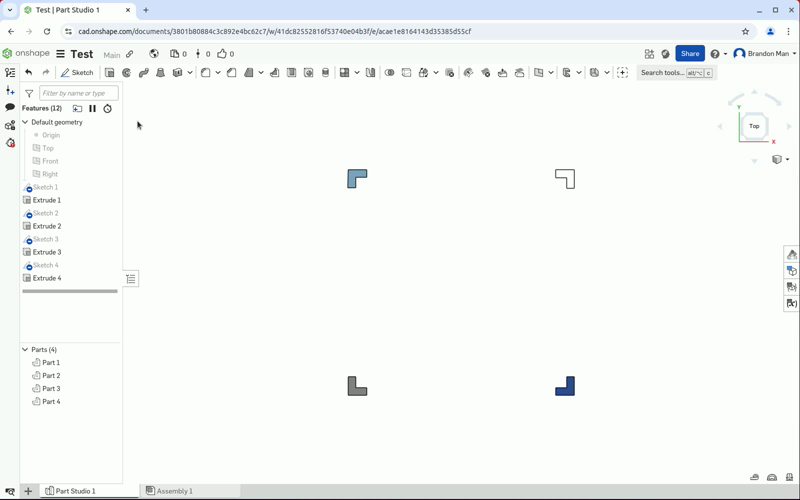
key(shift+h)
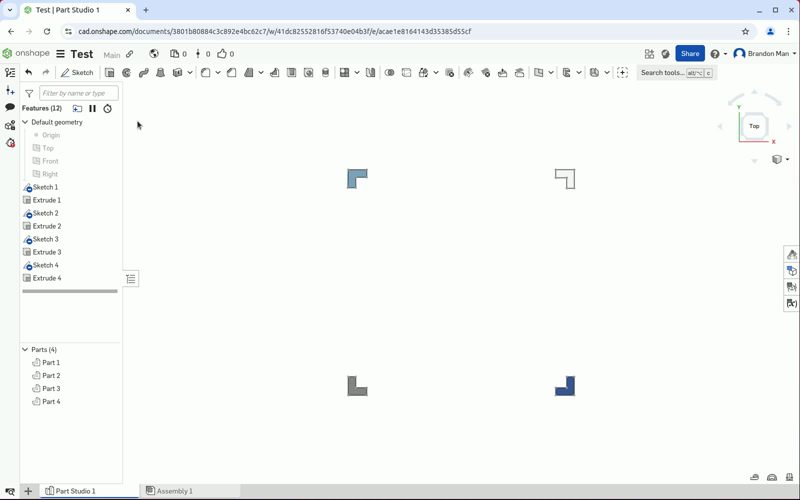
key(shift+h)
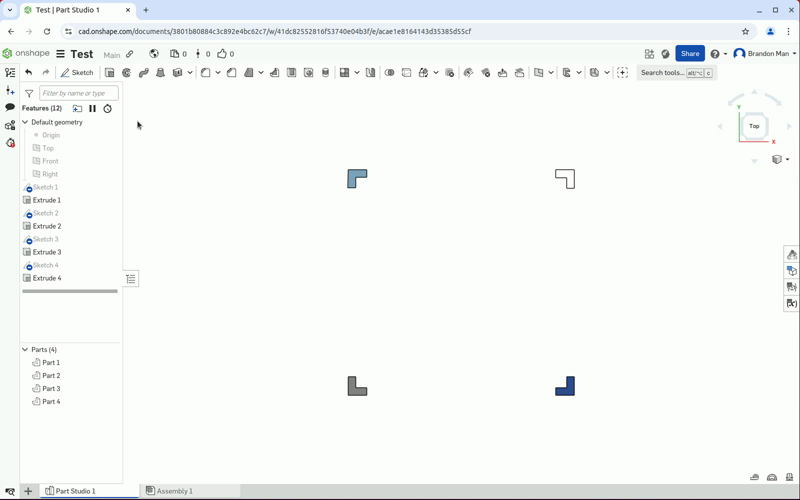
mouse_move(73, 189)
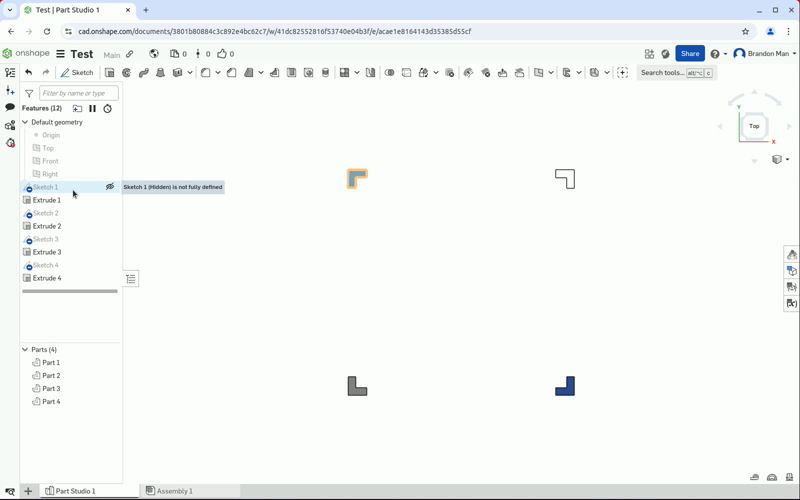
click(73, 189)
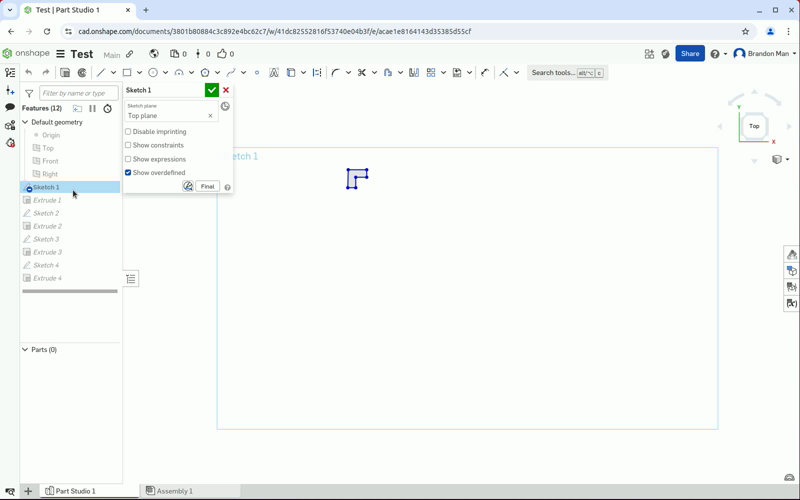
mouse_move(229, 92)
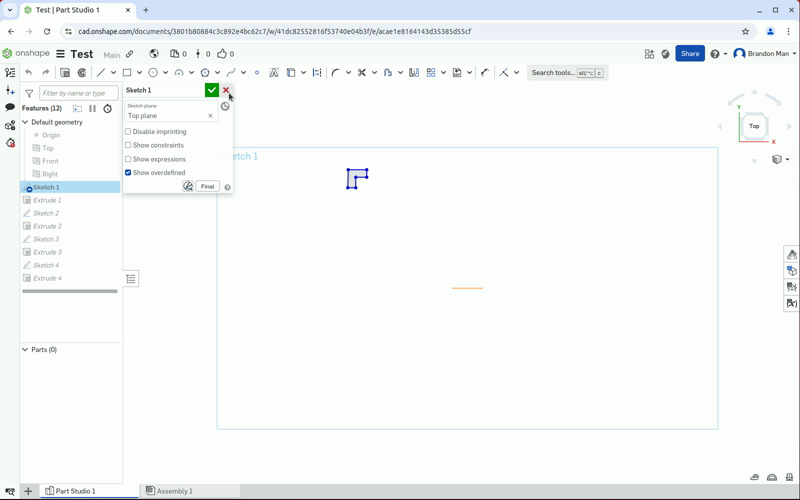
click(229, 92)
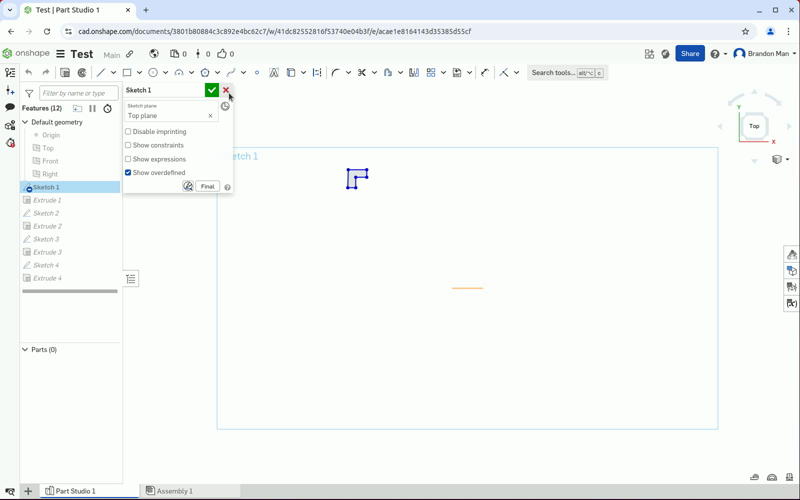
key(shift+s)
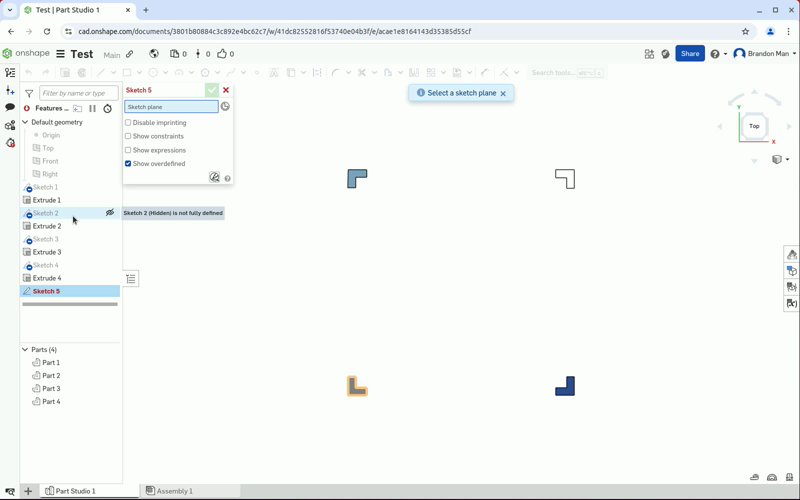
scroll(3)
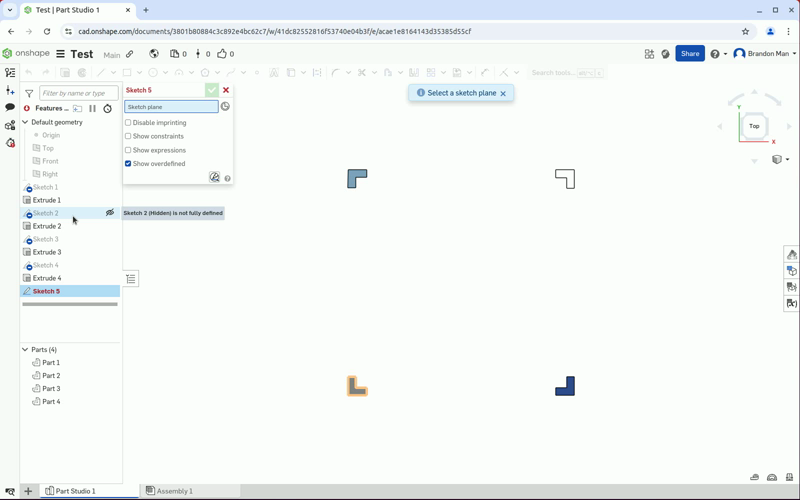
mouse_move(73, 150)
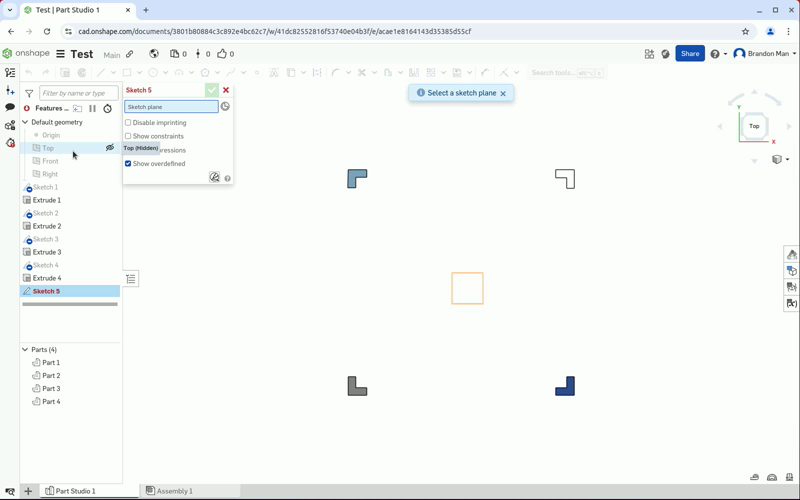
click(73, 150)
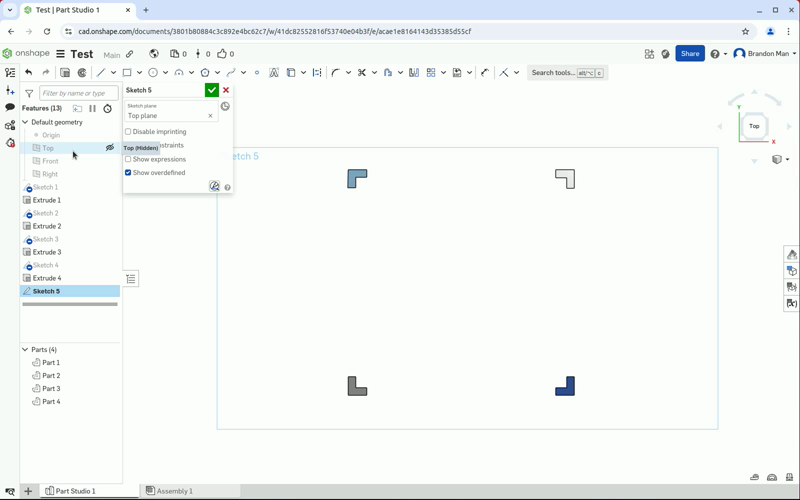
mouse_move(73, 352)
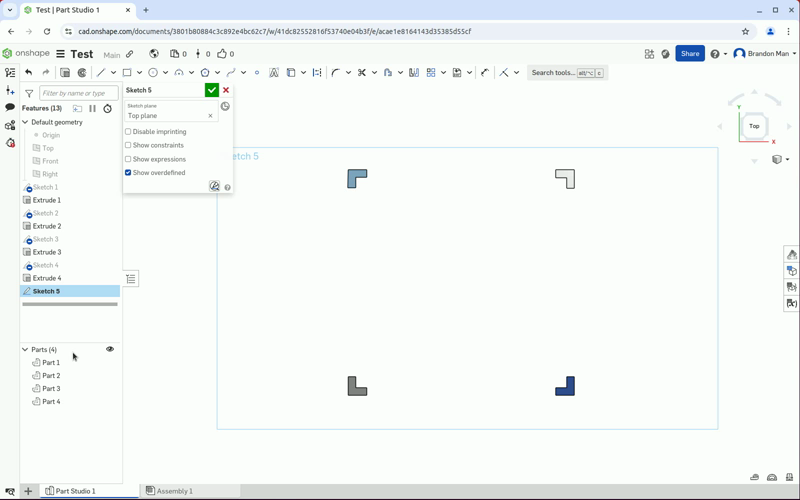
key(y)
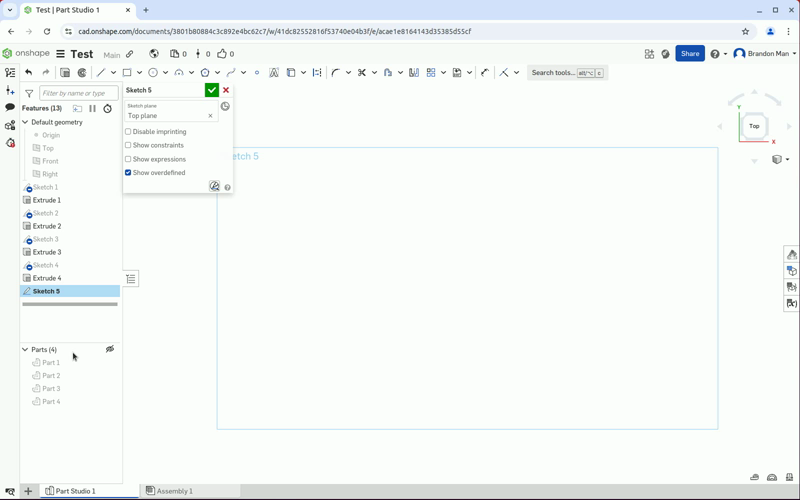
key(l)
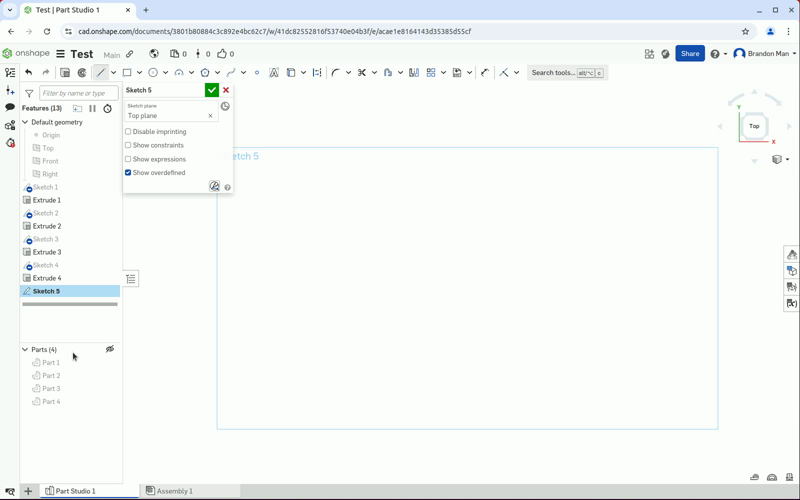
key_down(shift)
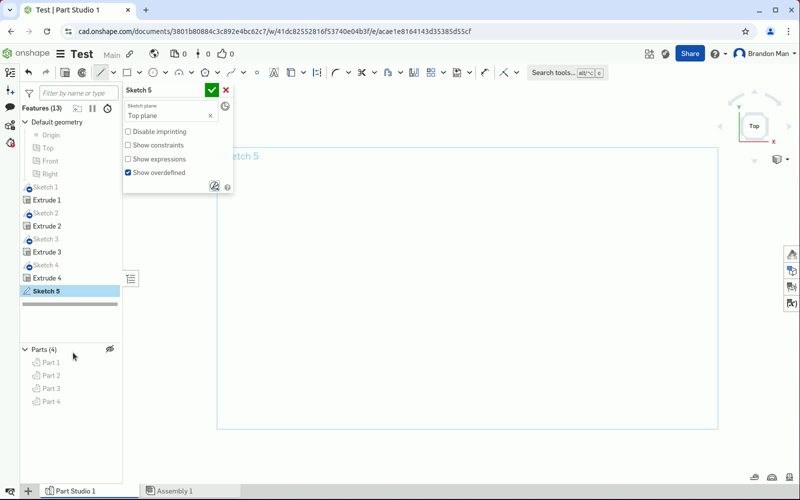
mouse_move(355, 187)
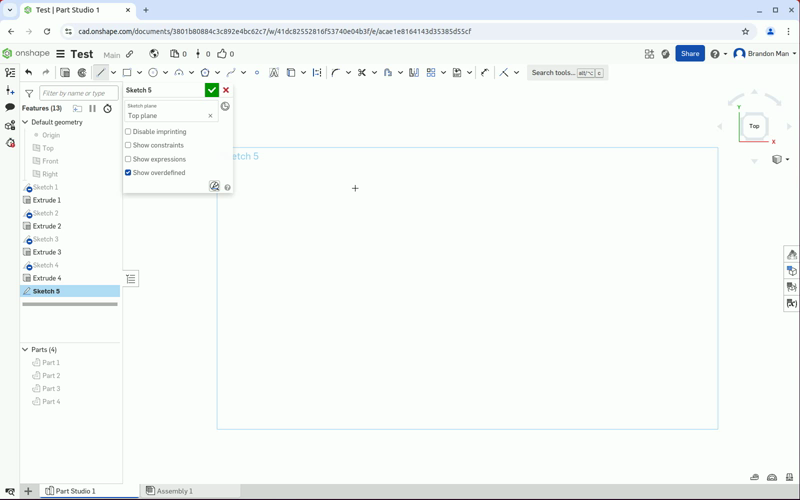
click(355, 187)
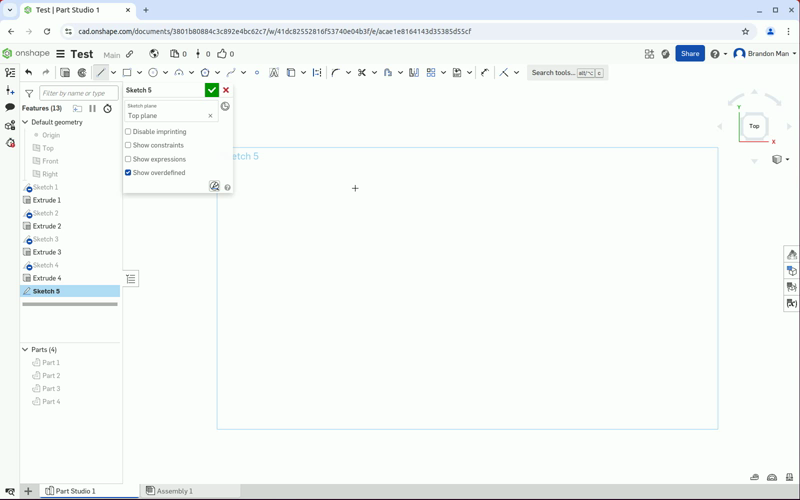
key_up(shift)
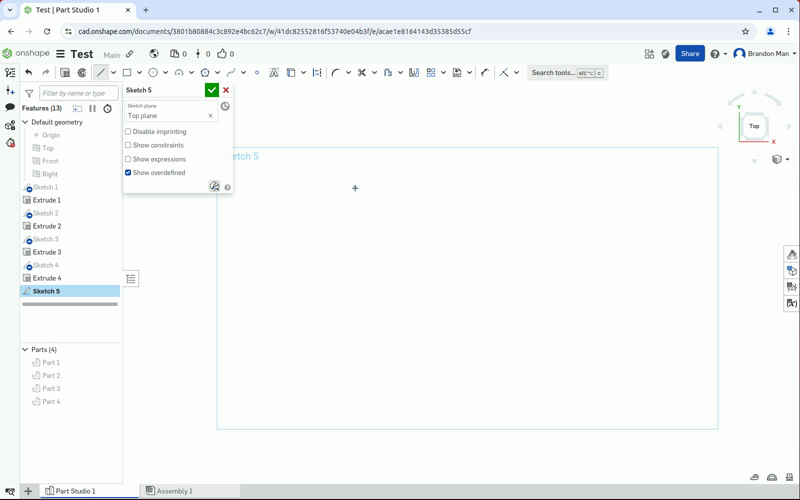
key_down(shift)
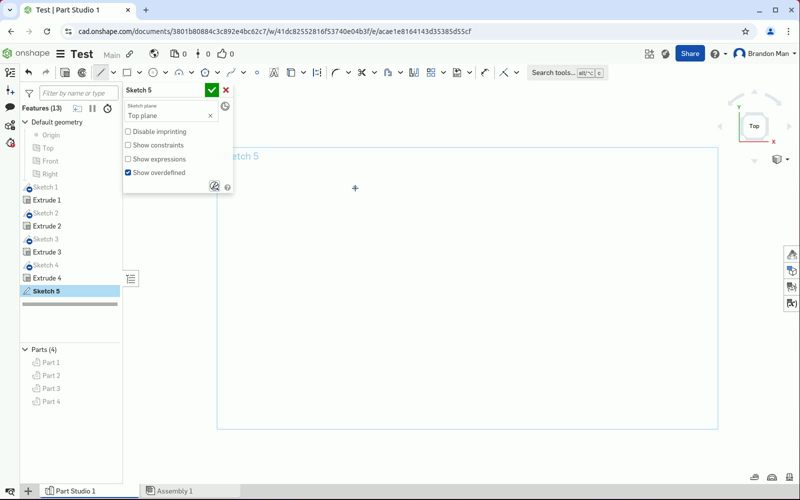
mouse_move(385, 187)
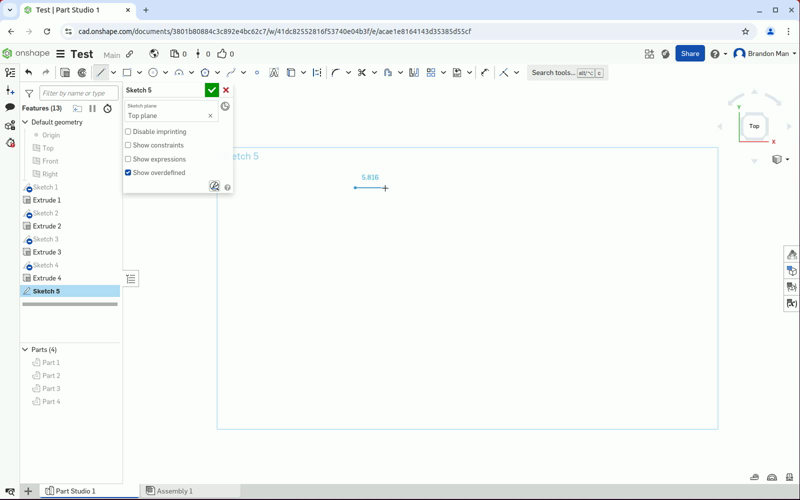
mouse_move(366, 176)
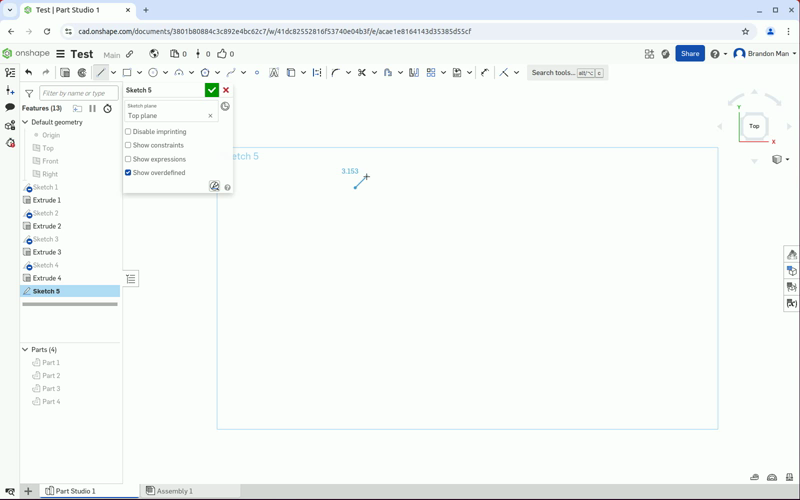
click(366, 176)
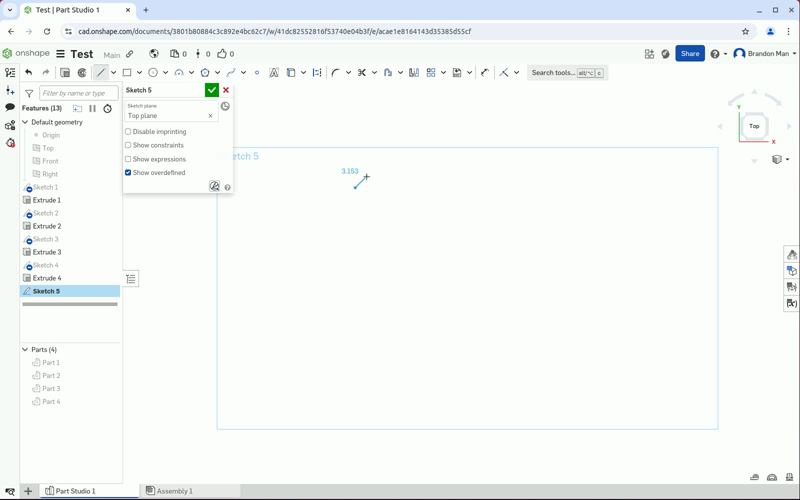
key_up(shift)
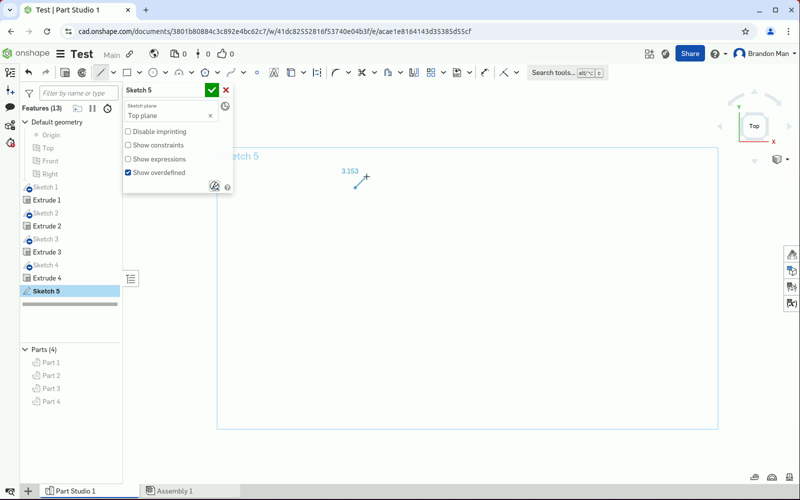
key_down(shift)
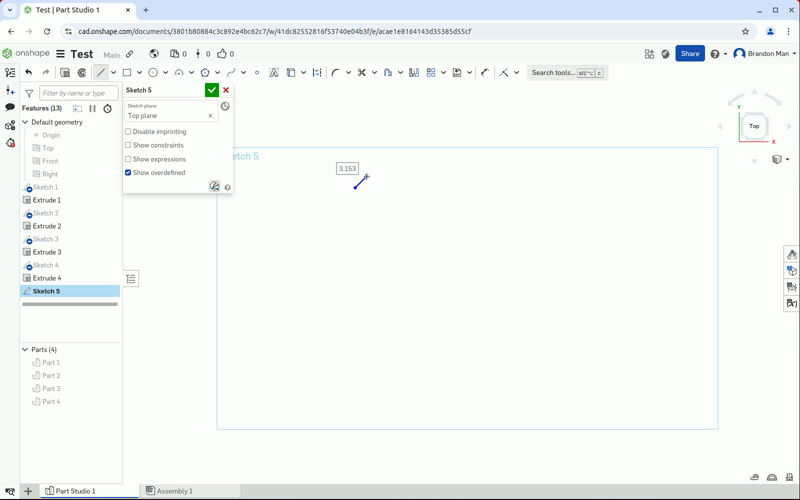
mouse_move(396, 176)
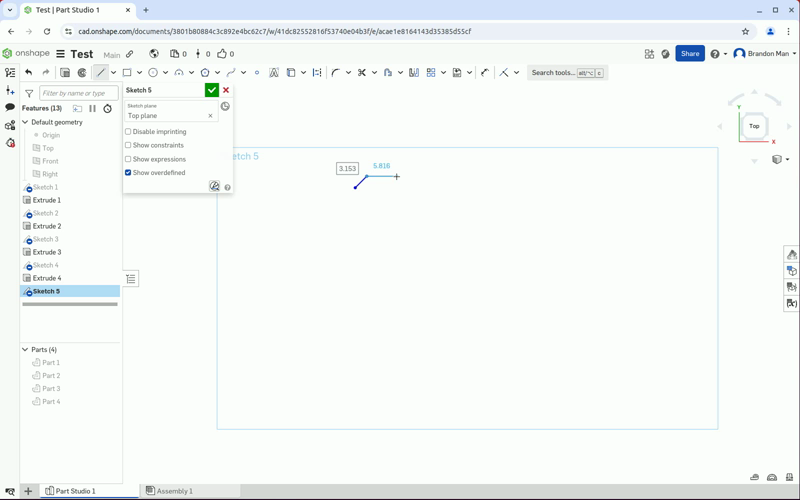
mouse_move(355, 176)
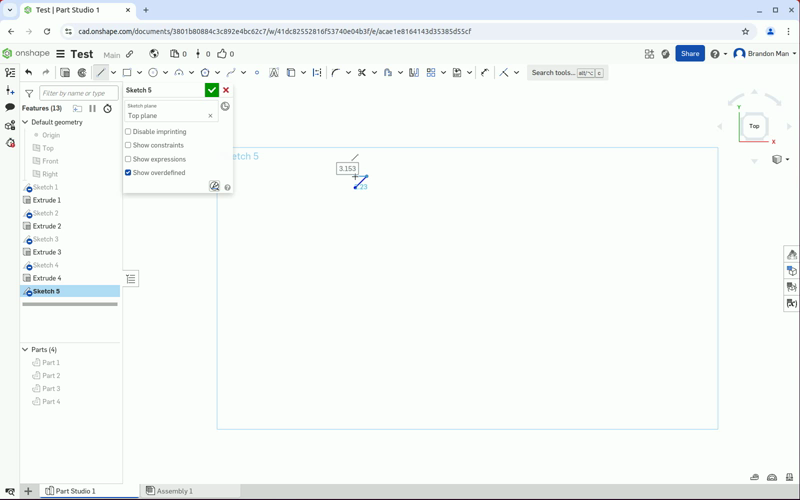
click(355, 176)
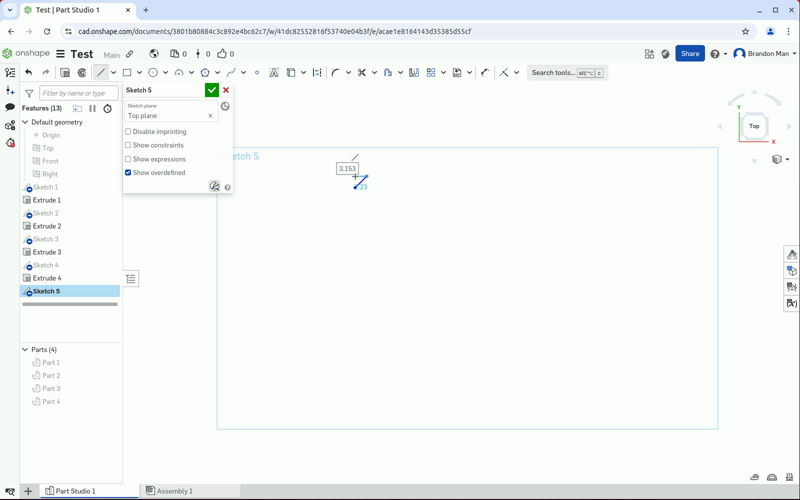
key_up(shift)
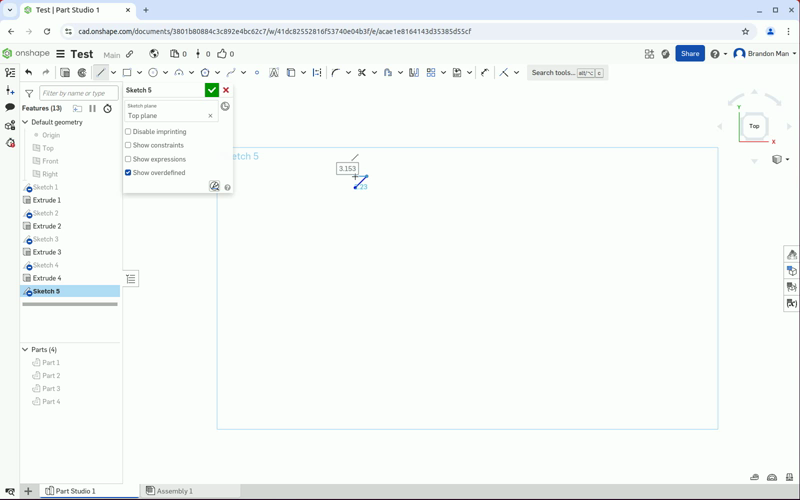
mouse_move(385, 176)
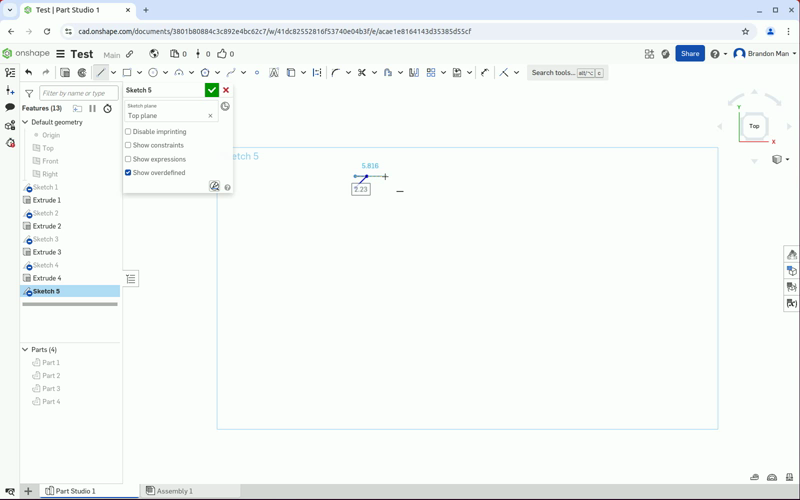
key_down(shift)
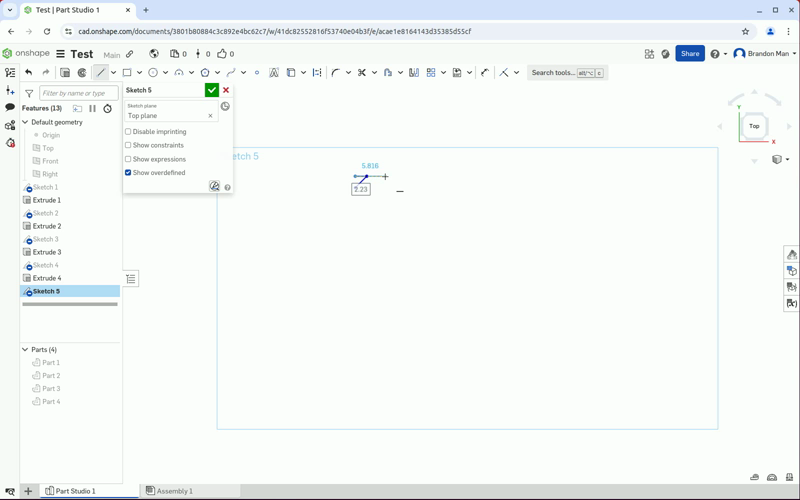
mouse_move(355, 187)
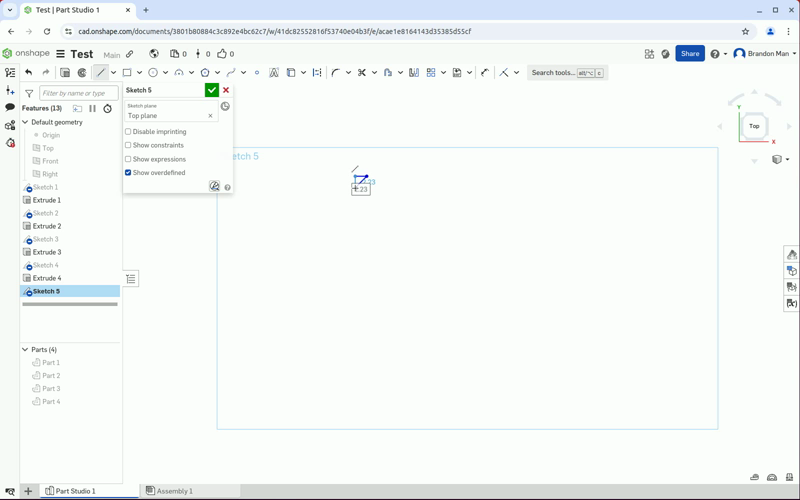
key_up(shift)
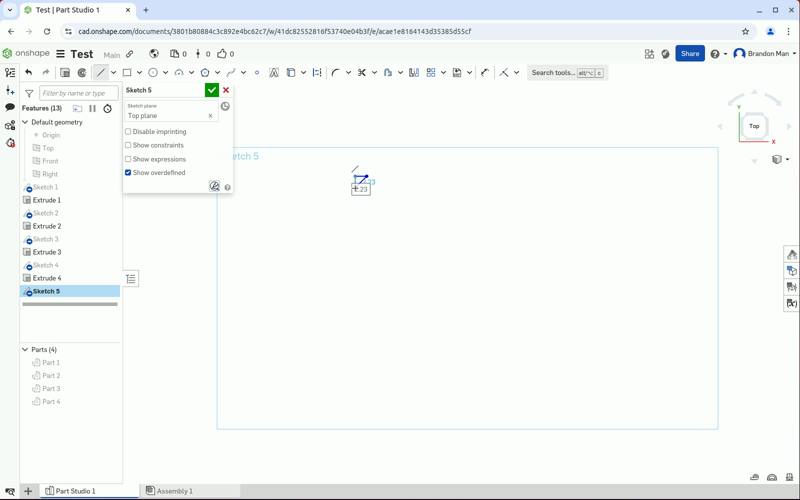
click(355, 187)
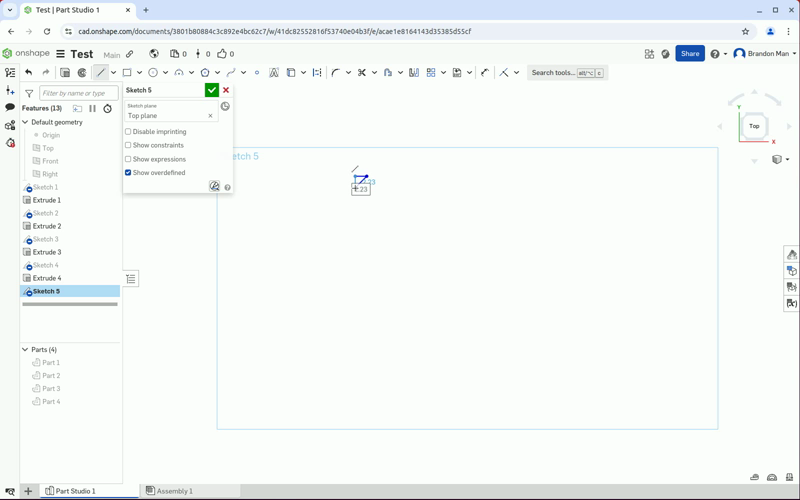
key(esc)
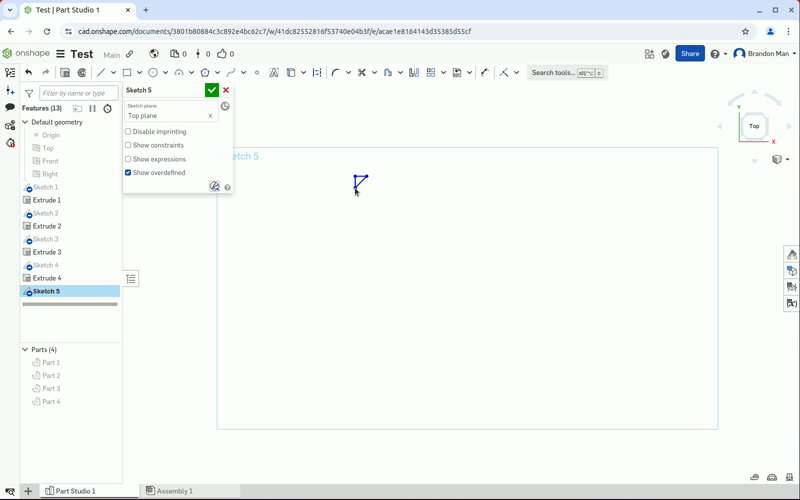
mouse_move(355, 184)
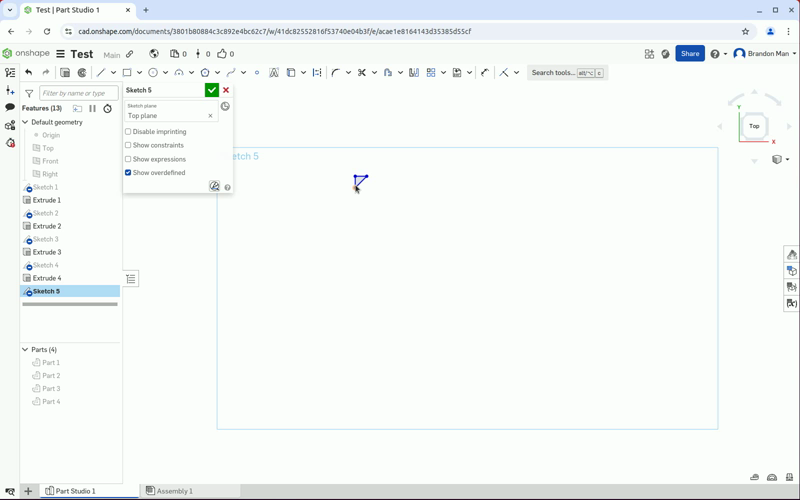
scroll(6)
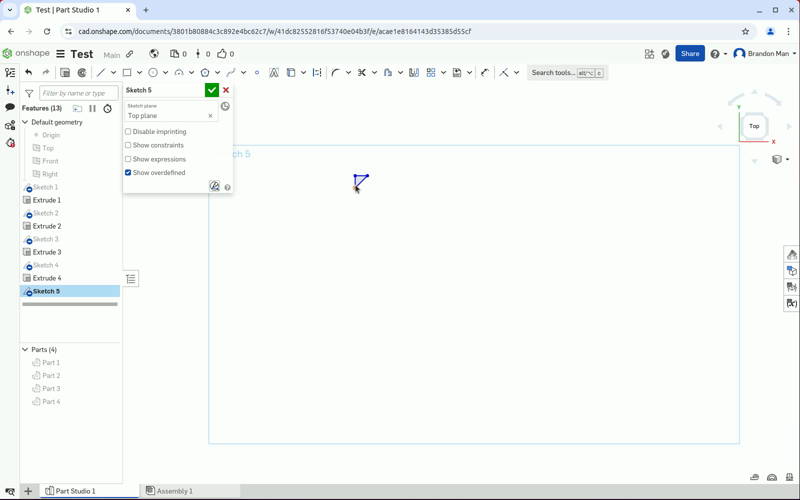
scroll(6)
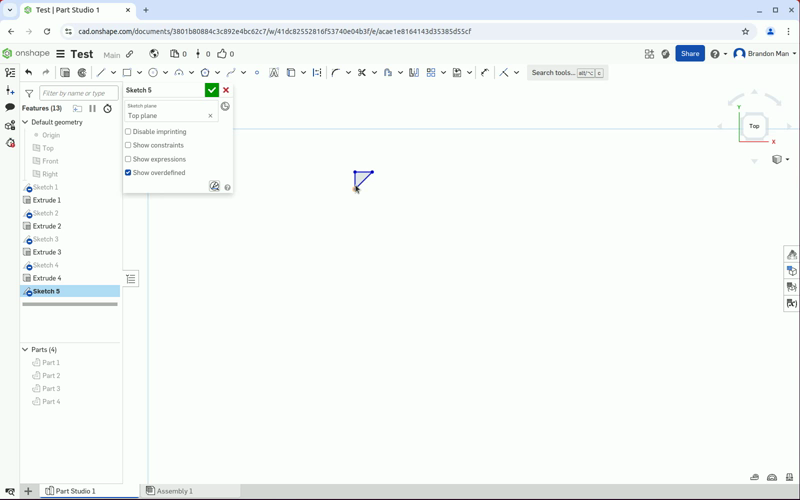
scroll(6)
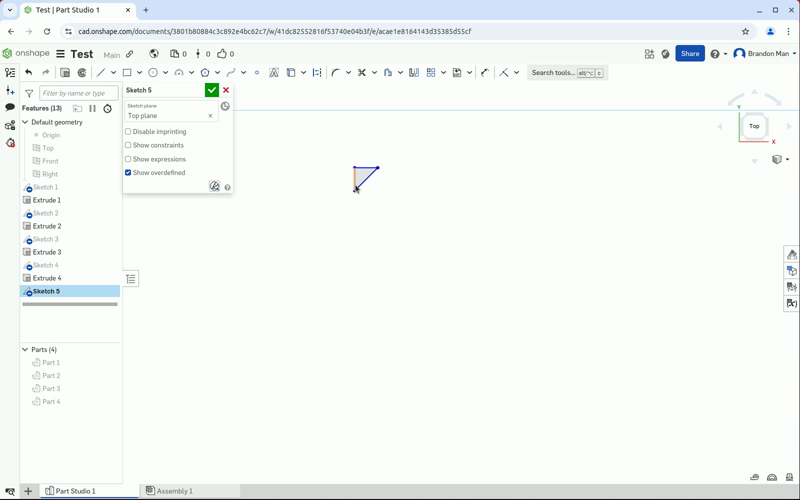
scroll(6)
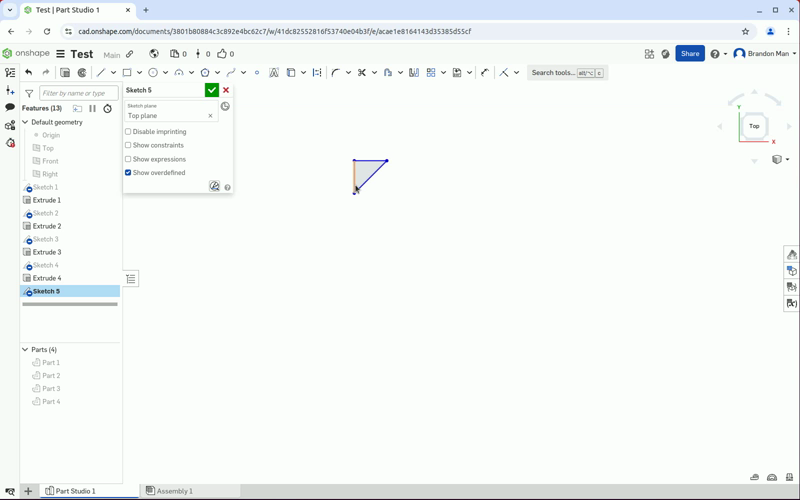
scroll(6)
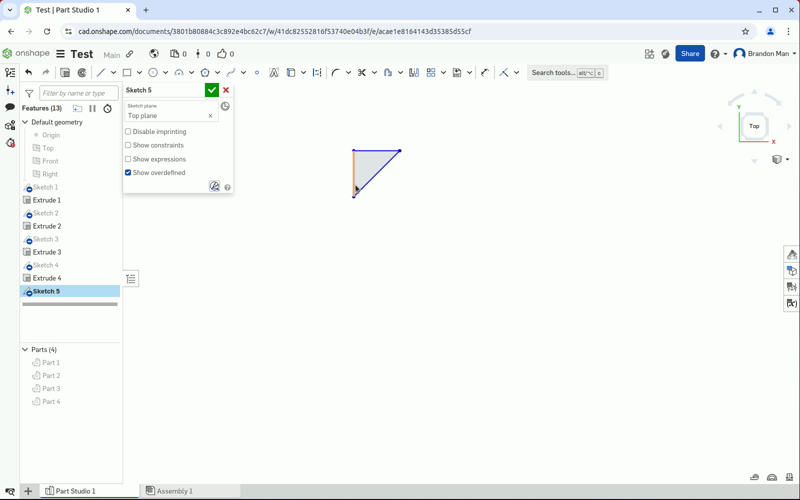
scroll(6)
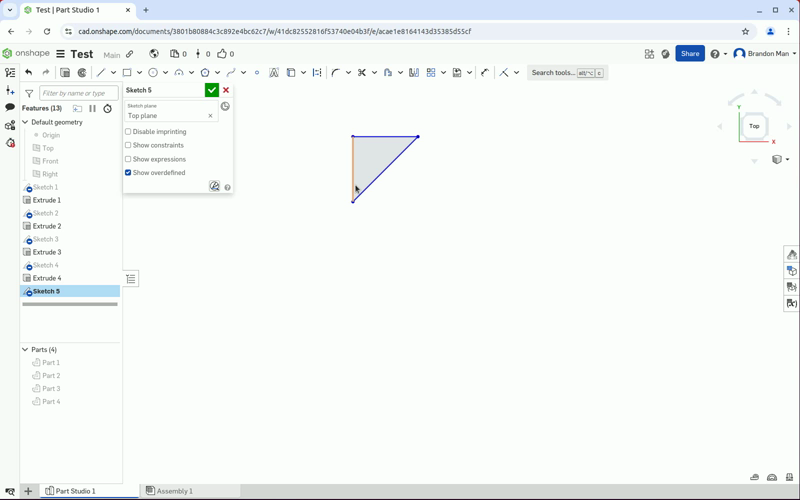
scroll(6)
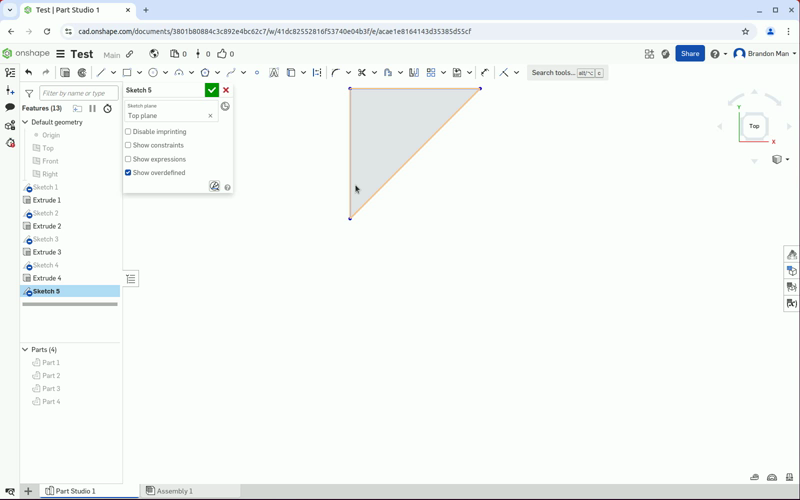
click(355, 184)
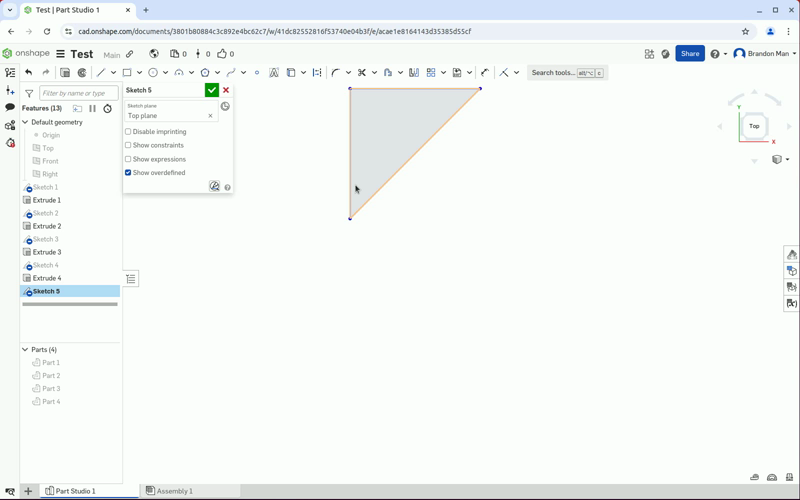
scroll(-6)
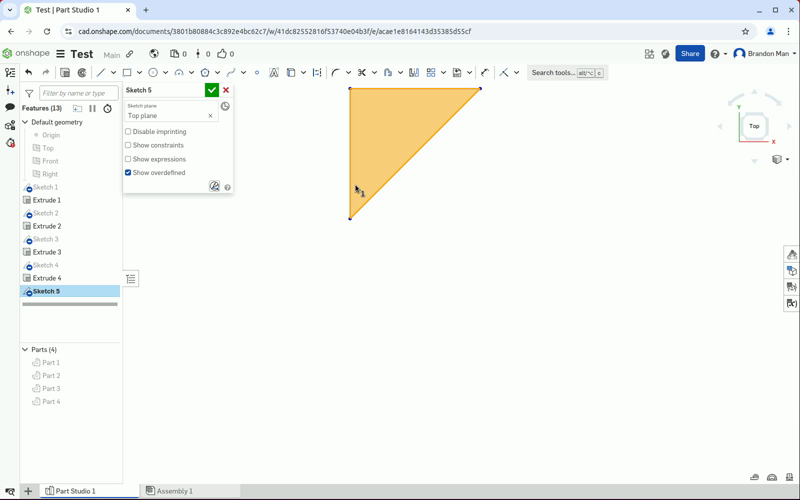
scroll(-6)
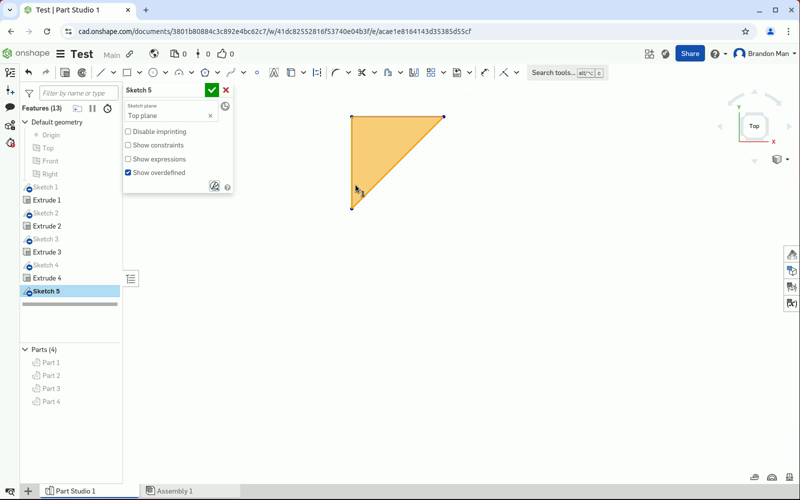
scroll(-6)
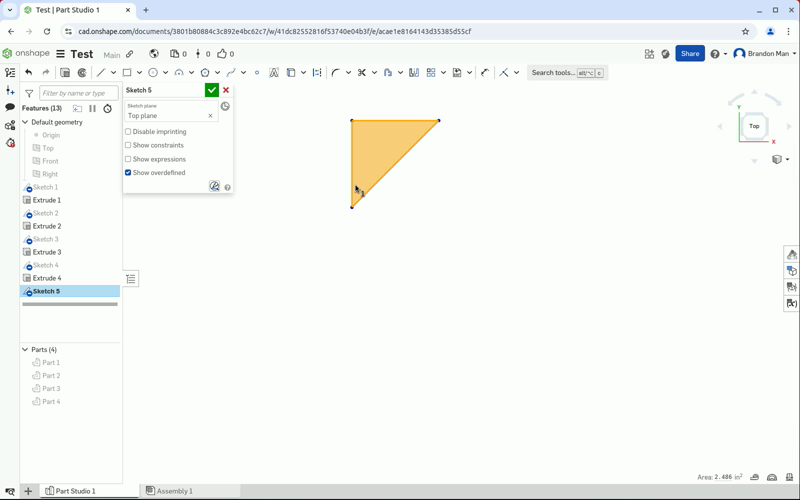
scroll(-6)
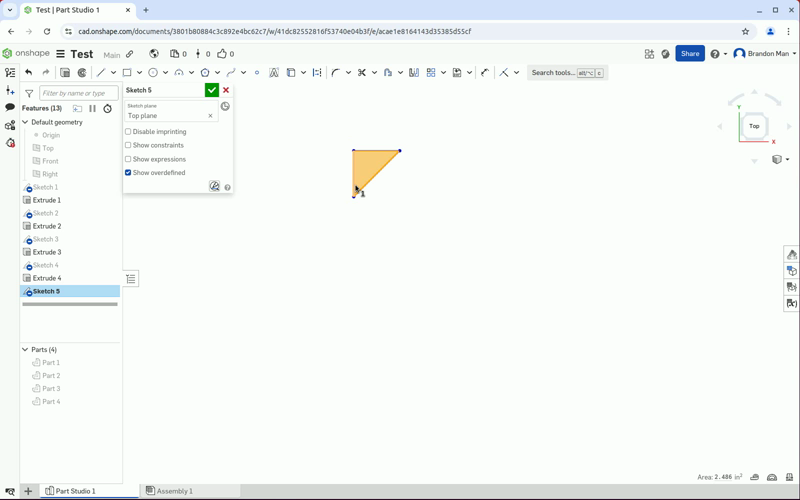
scroll(-6)
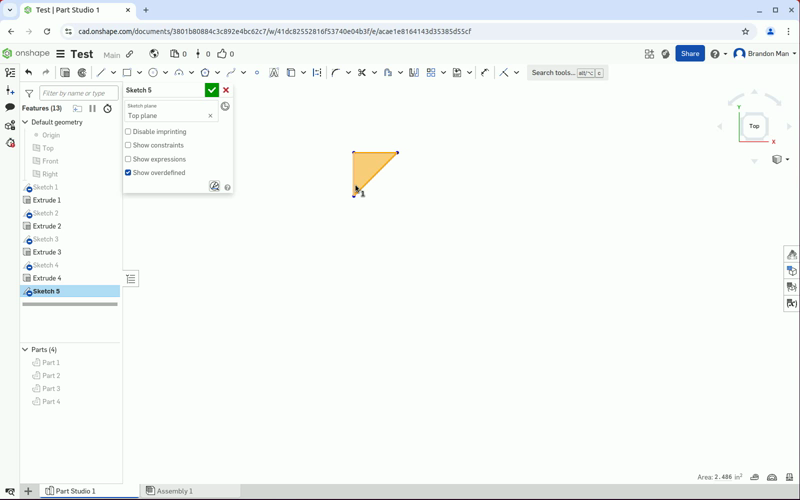
scroll(-6)
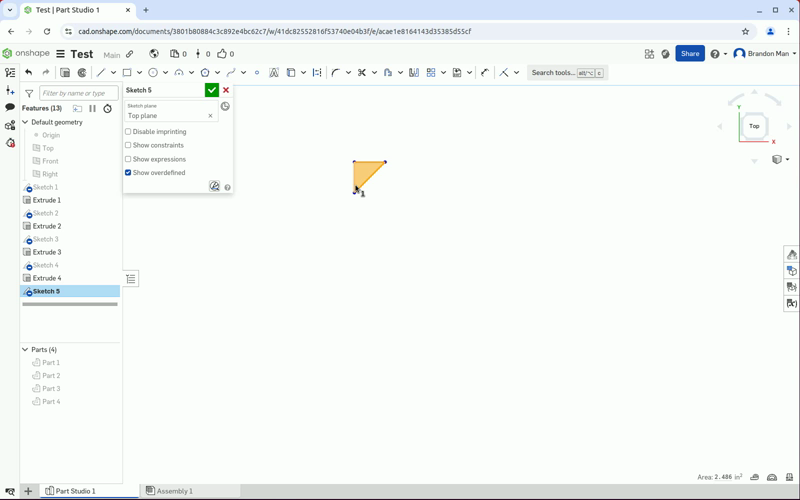
scroll(-6)
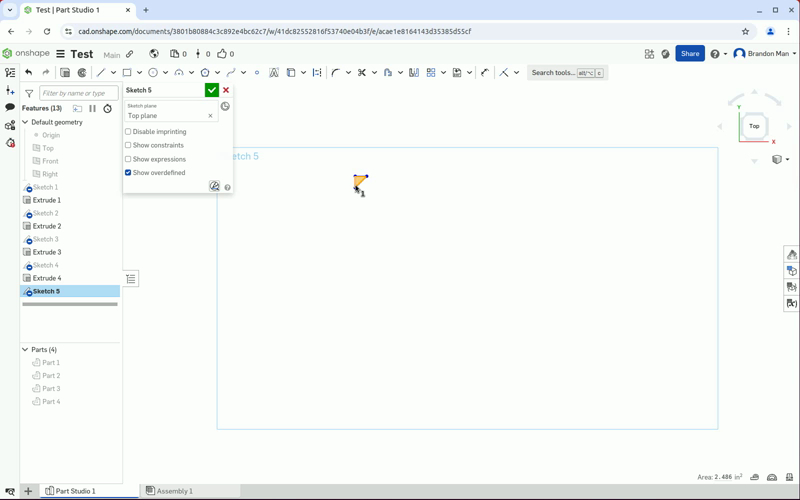
mouse_move(73, 352)
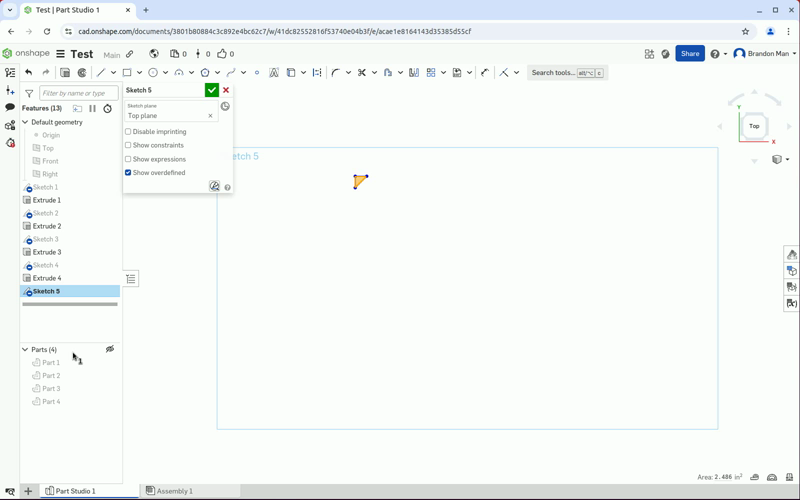
key(shift+y)
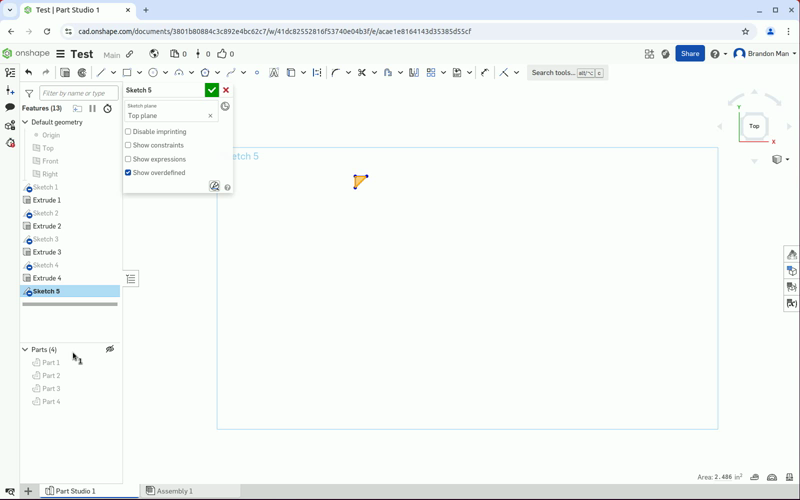
key(shift+e)
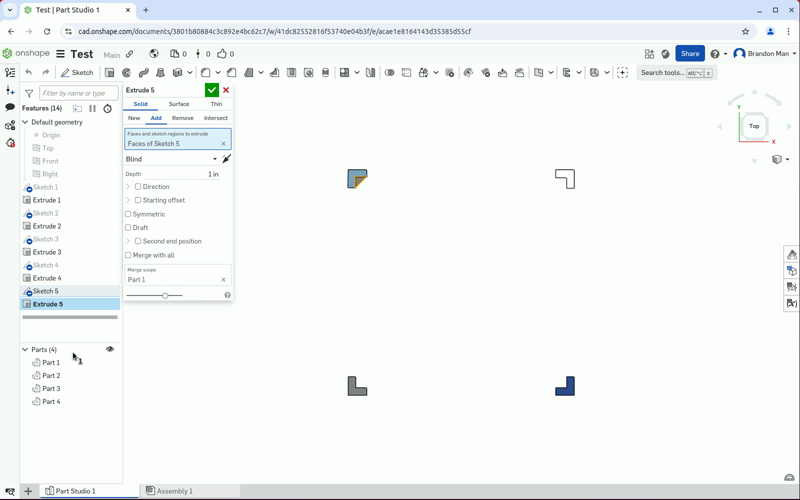
mouse_move(143, 106)
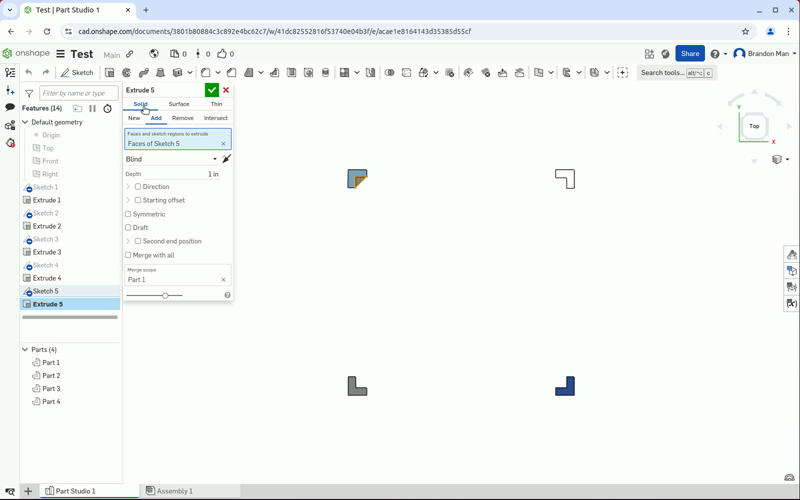
click(143, 106)
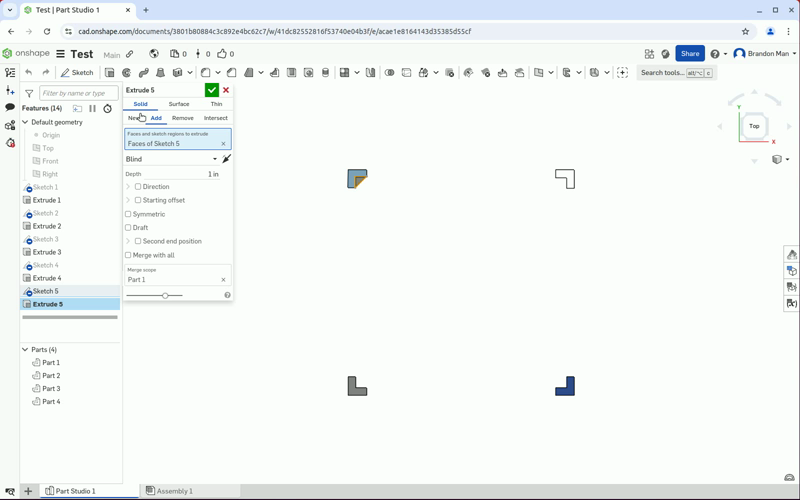
mouse_move(137, 120)
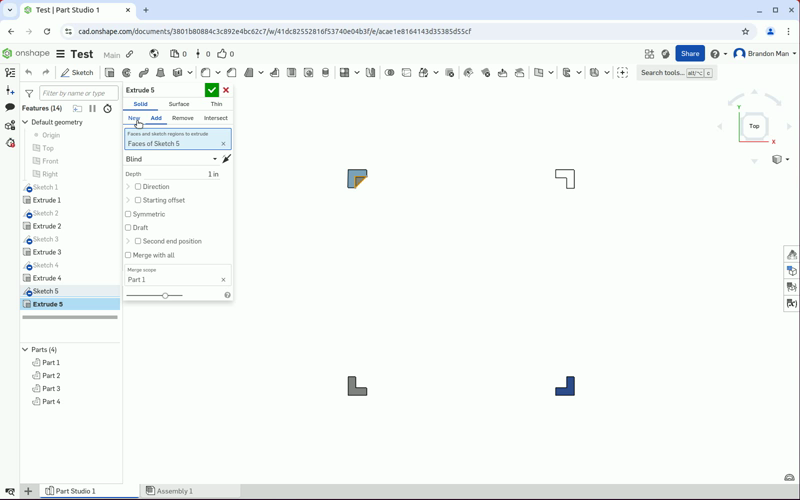
click(137, 120)
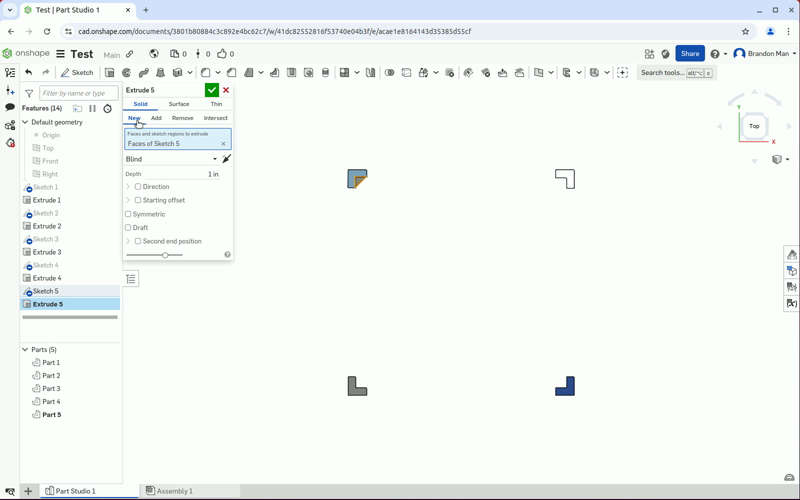
key(tab, 4)
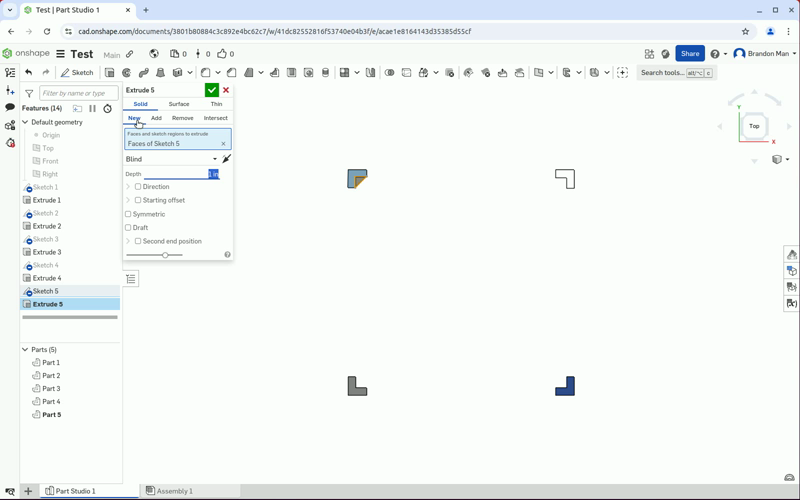
text(0.963)
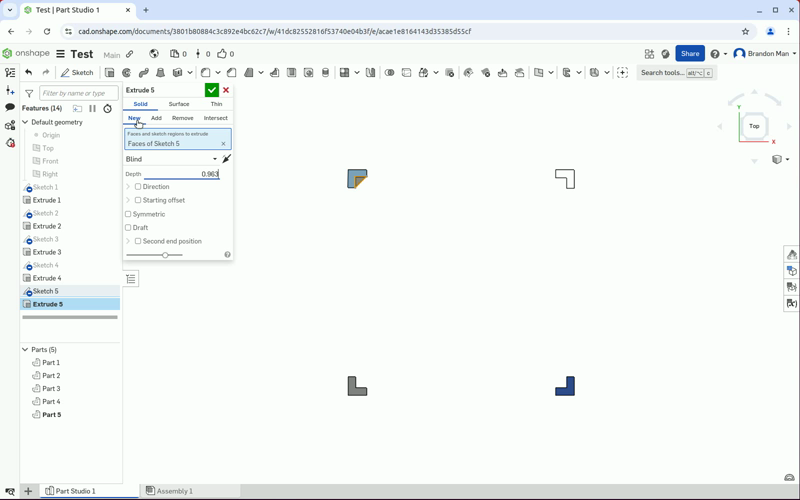
key(enter)
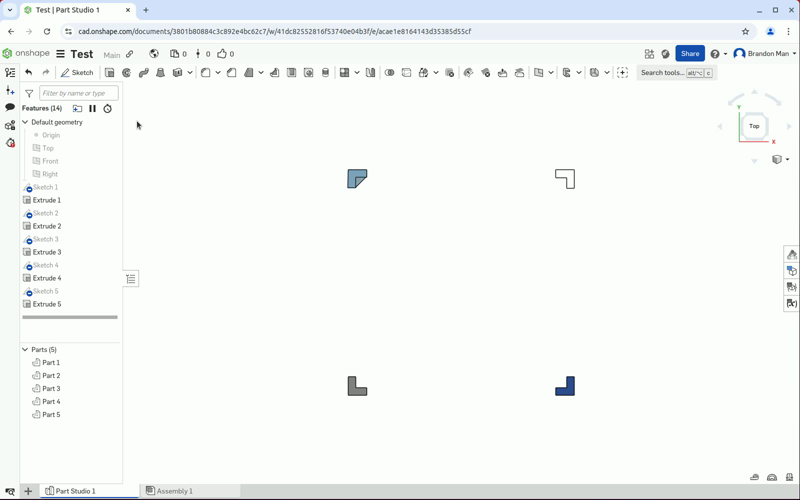
key(shift+h)
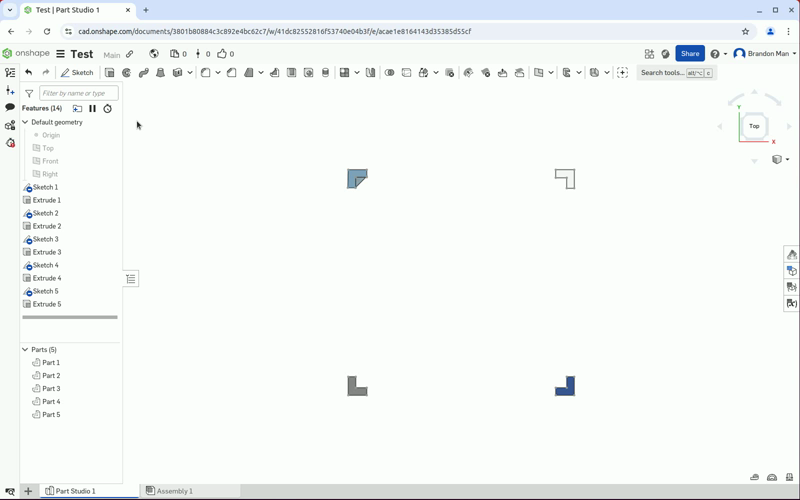
key(shift+h)
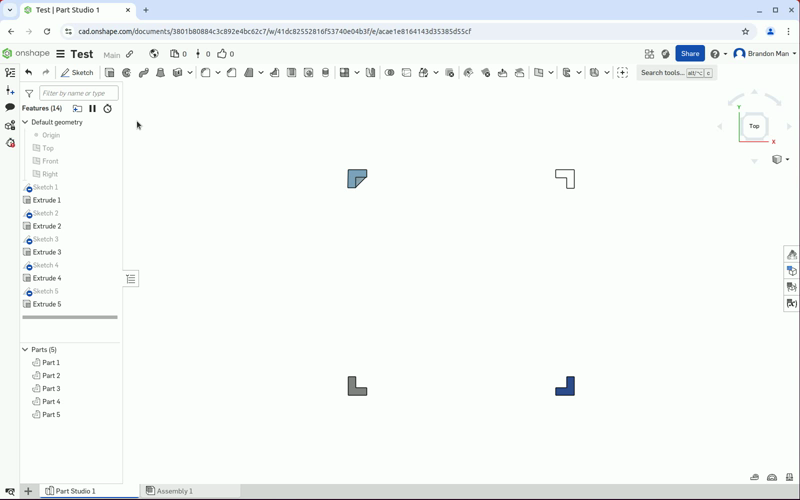
mouse_move(73, 189)
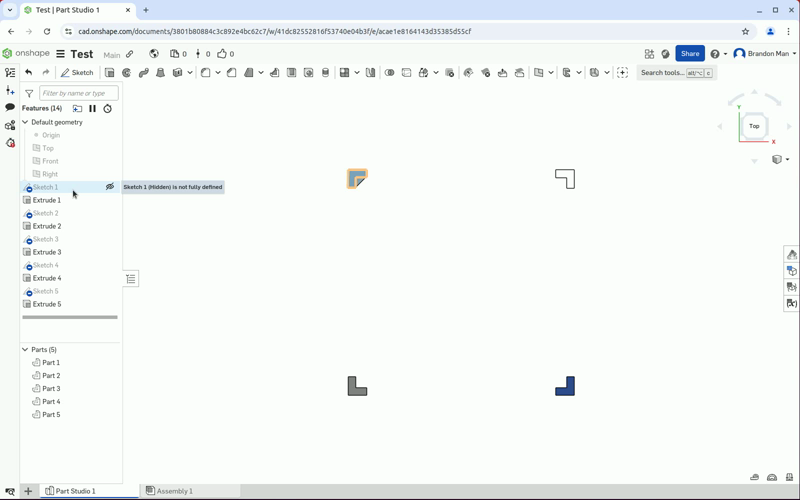
click(73, 189)
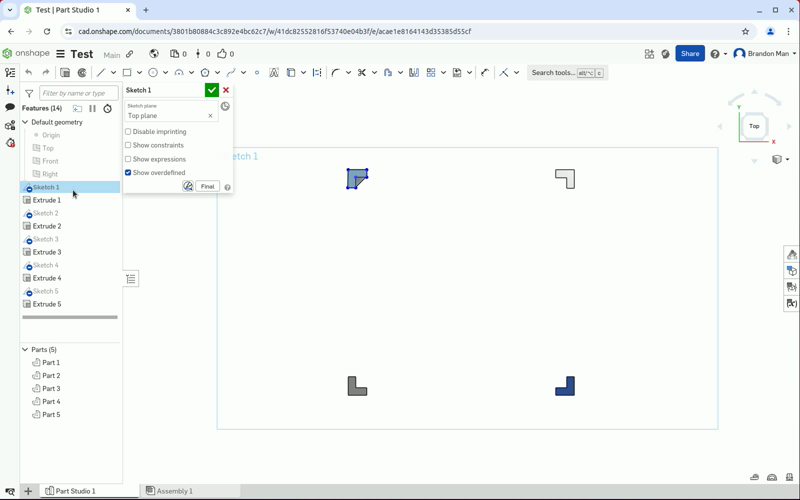
mouse_move(229, 92)
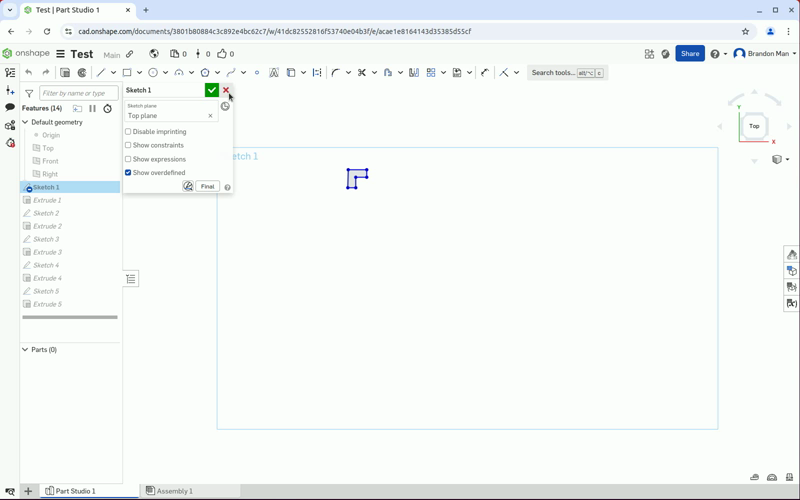
click(229, 92)
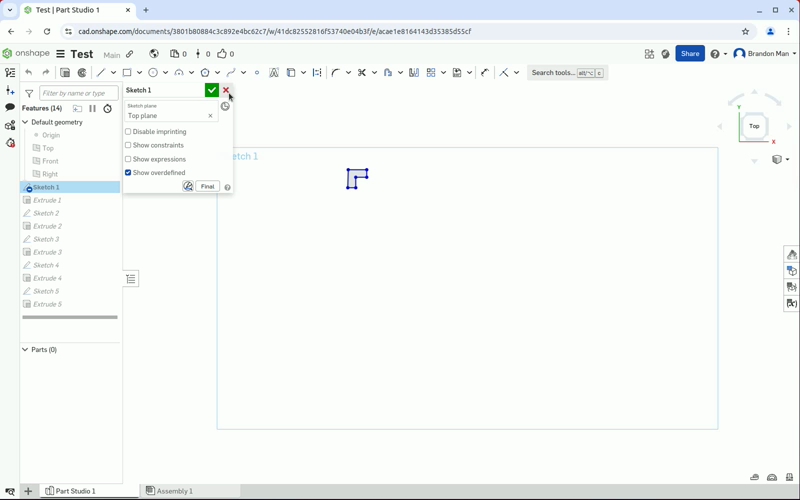
key(shift+s)
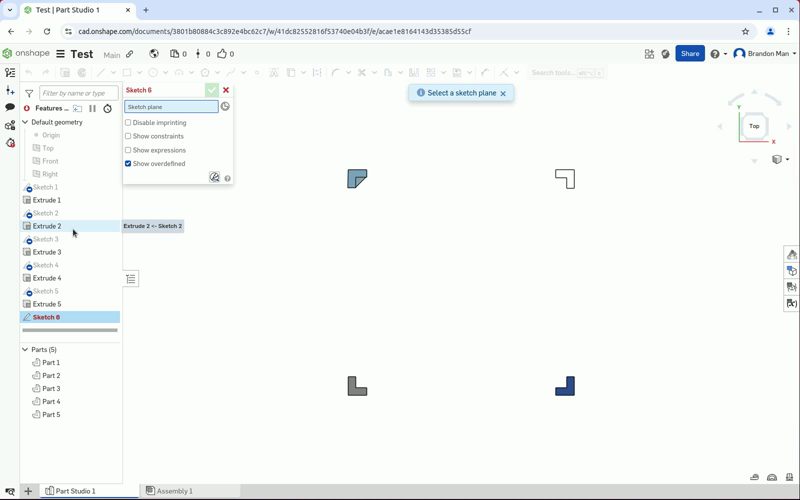
scroll(3)
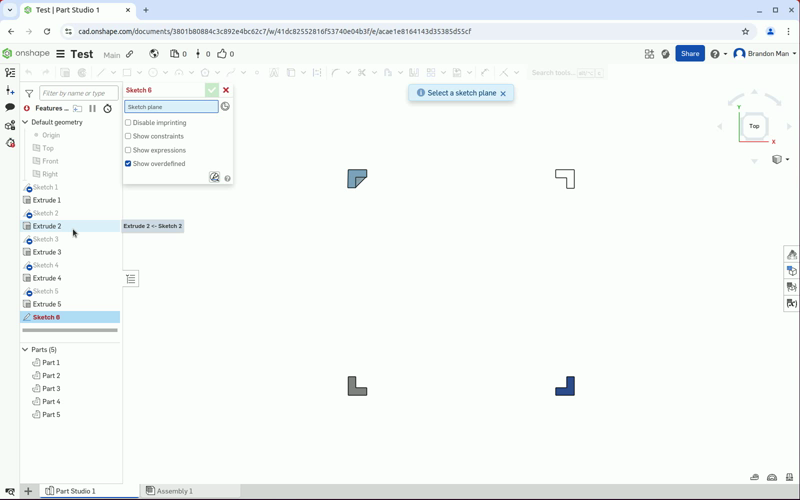
mouse_move(73, 150)
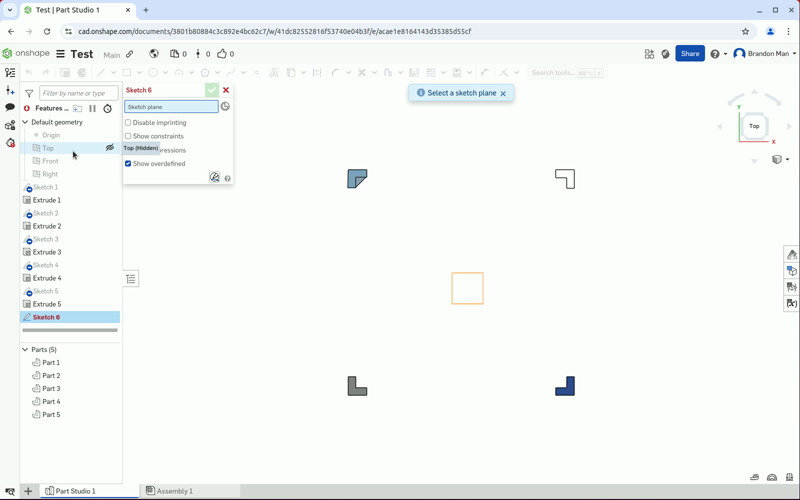
click(73, 150)
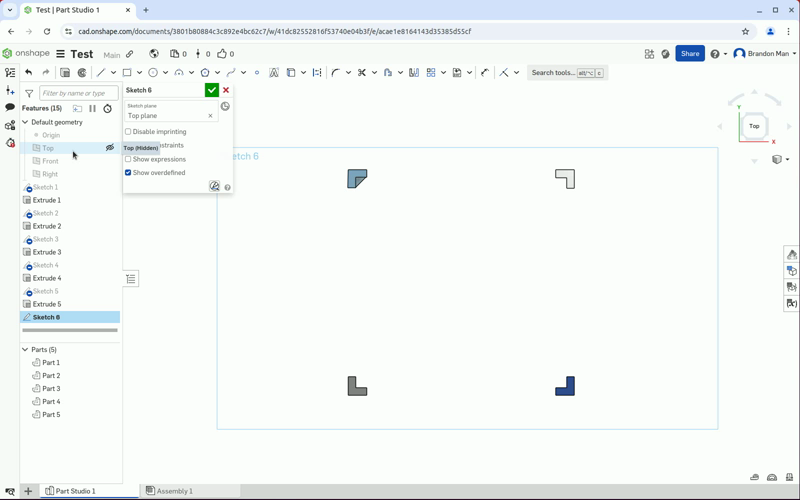
mouse_move(73, 352)
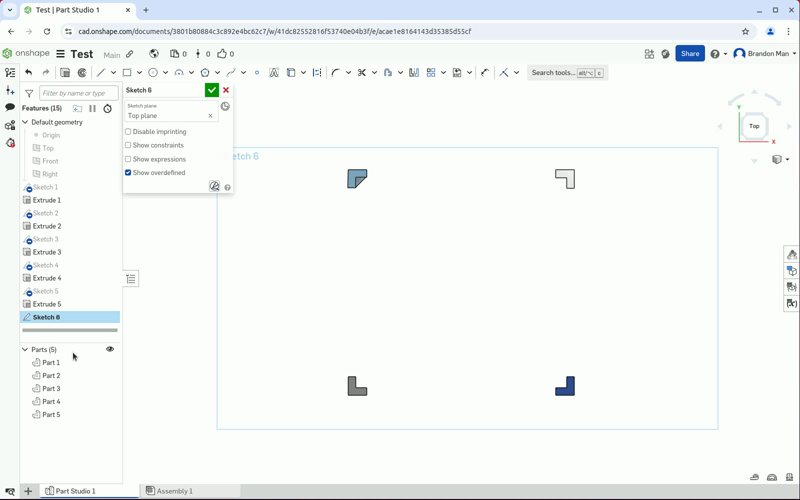
key(y)
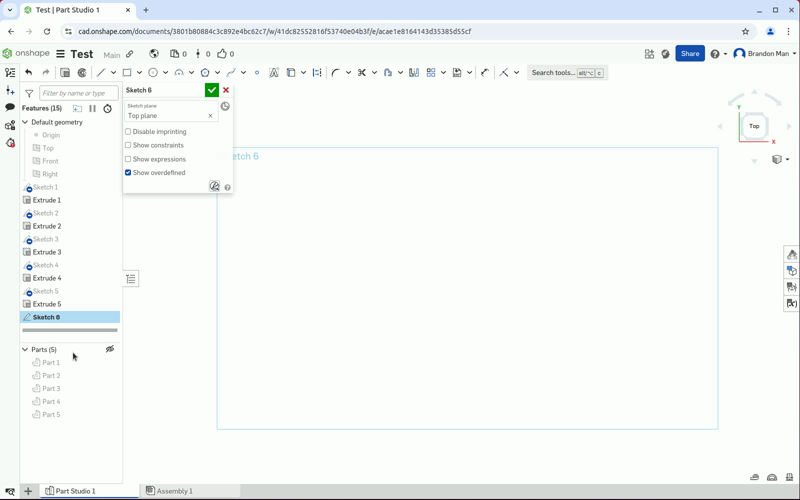
key(l)
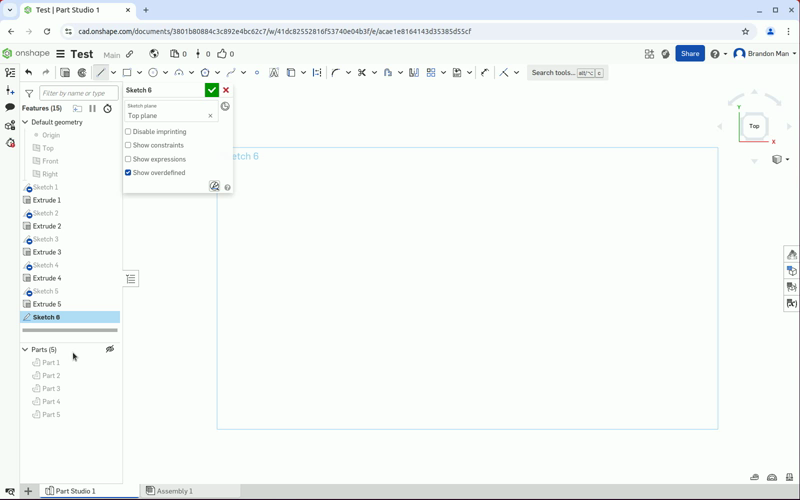
key_down(shift)
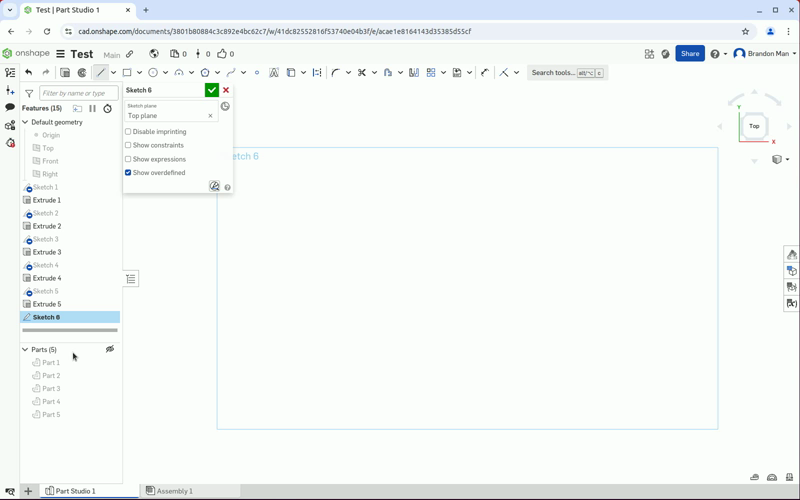
mouse_move(355, 388)
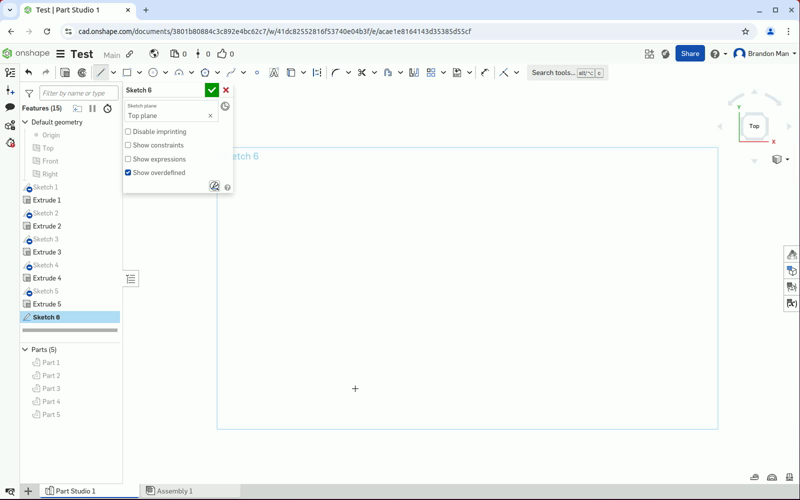
click(355, 388)
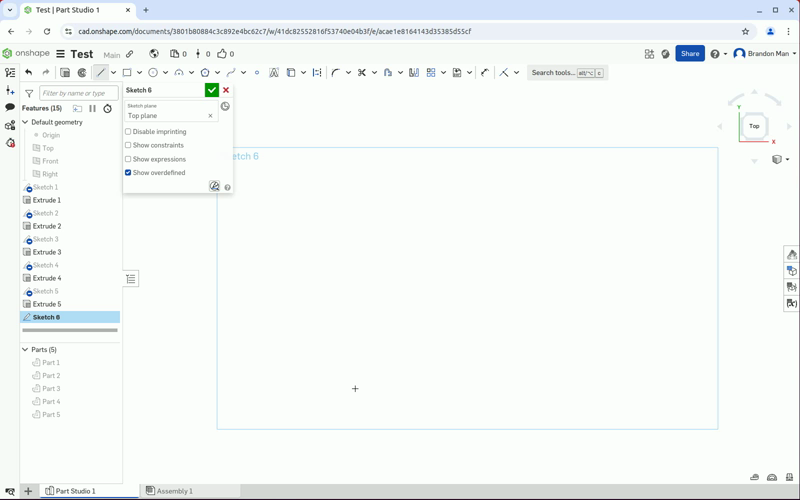
key_up(shift)
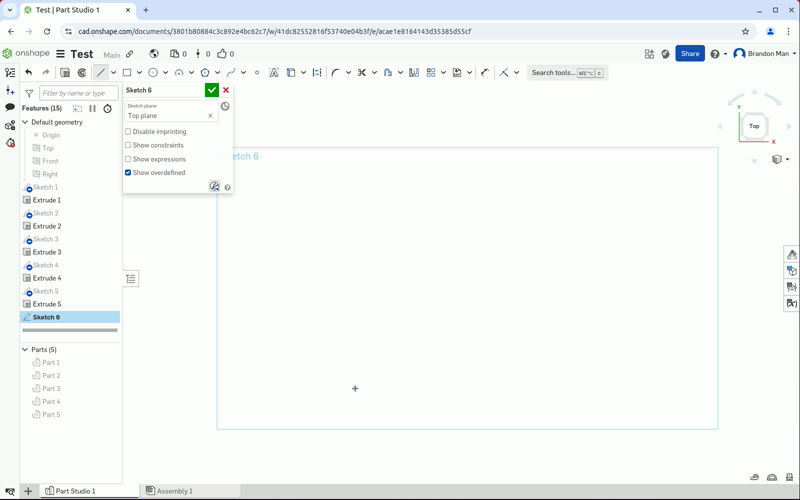
key_down(shift)
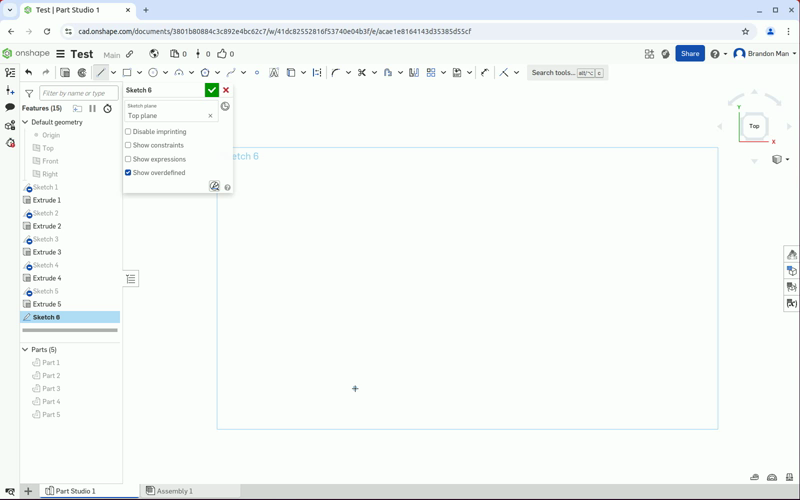
mouse_move(385, 388)
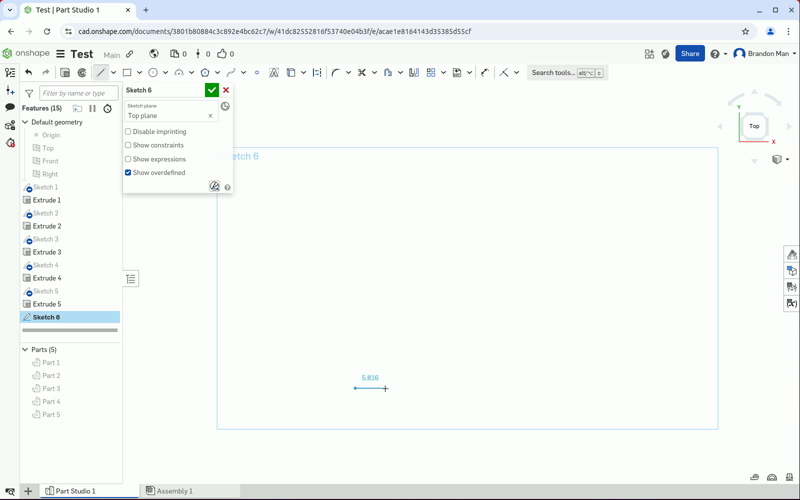
mouse_move(366, 388)
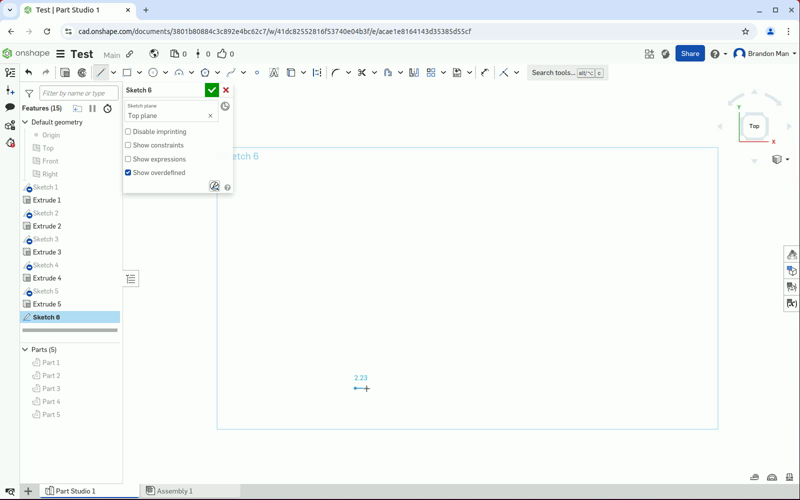
click(366, 388)
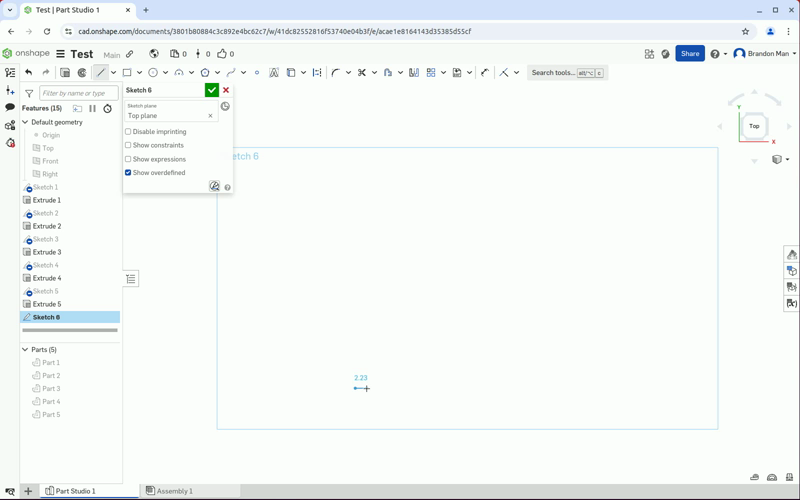
key_up(shift)
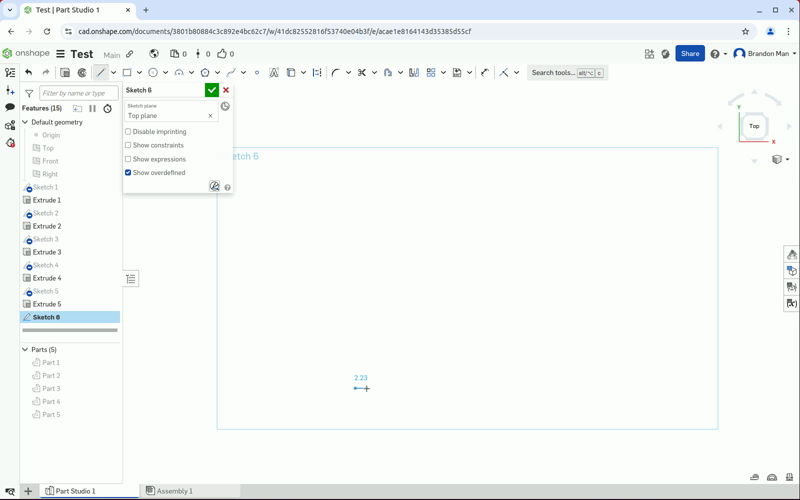
key_down(shift)
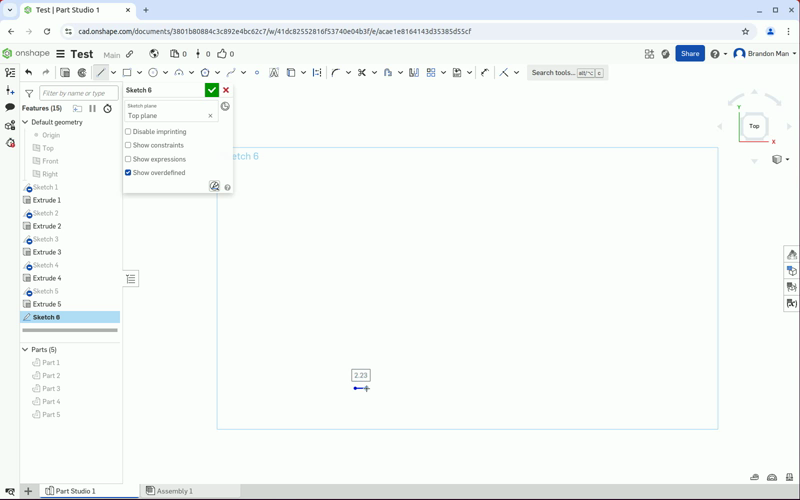
mouse_move(396, 388)
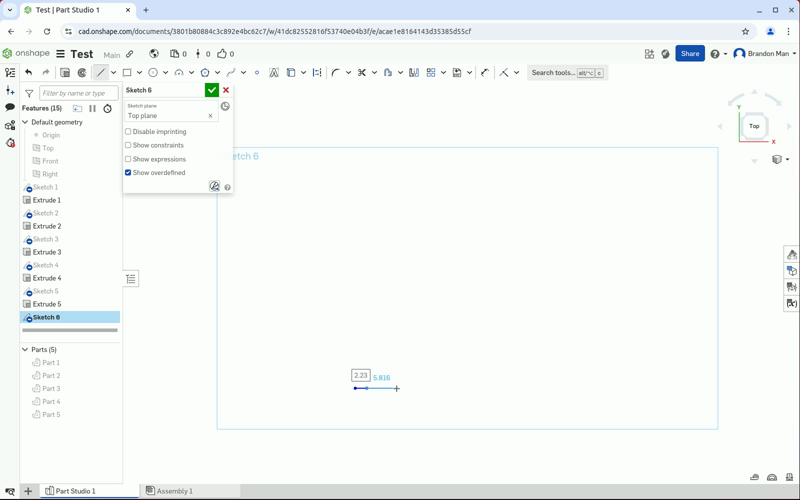
mouse_move(355, 376)
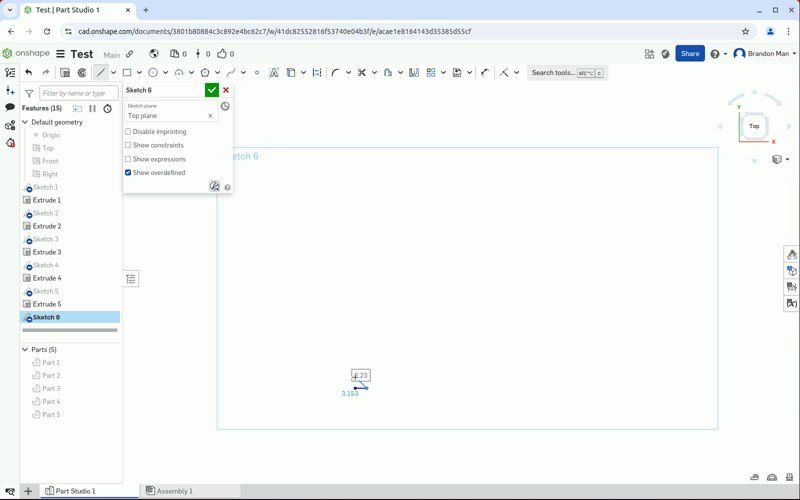
click(355, 376)
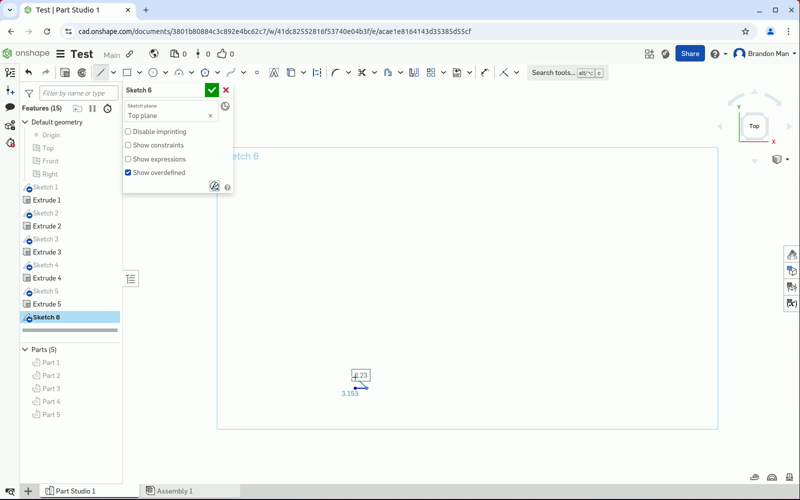
key_up(shift)
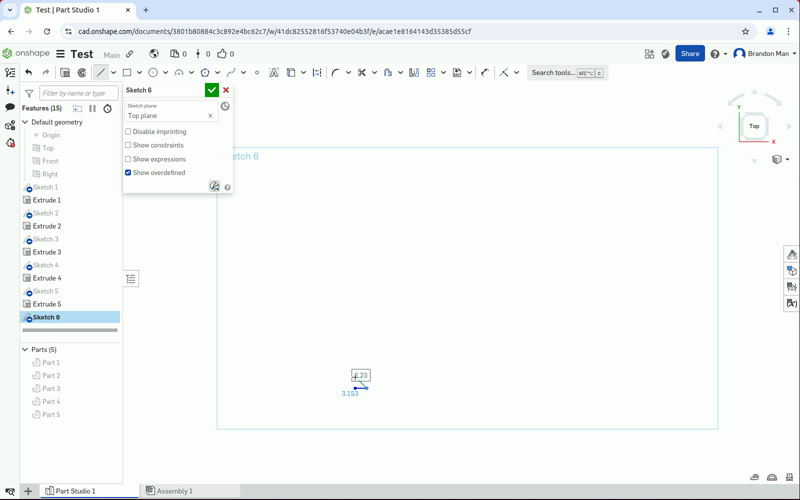
mouse_move(385, 376)
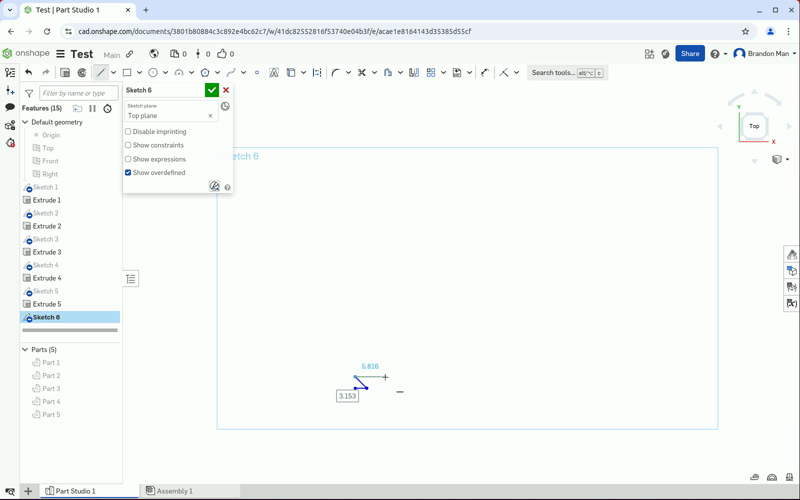
key_down(shift)
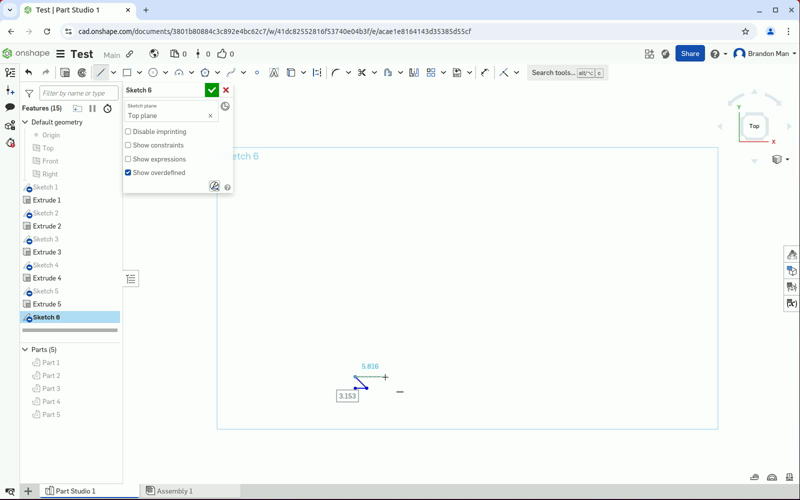
mouse_move(355, 388)
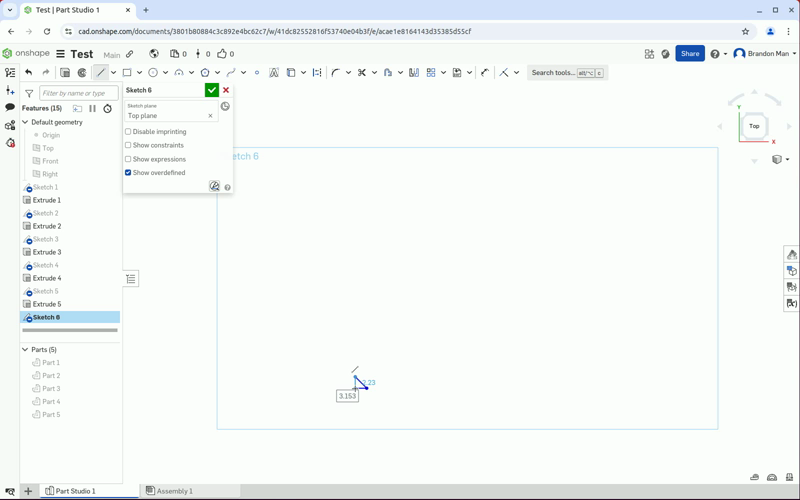
key_up(shift)
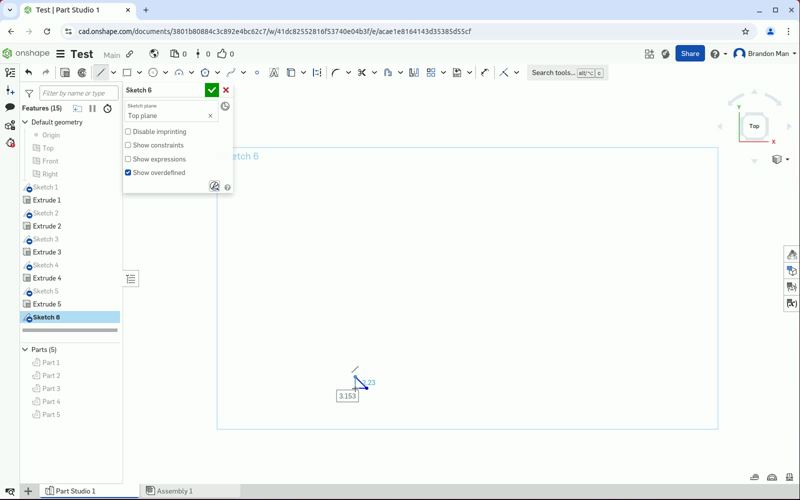
click(355, 388)
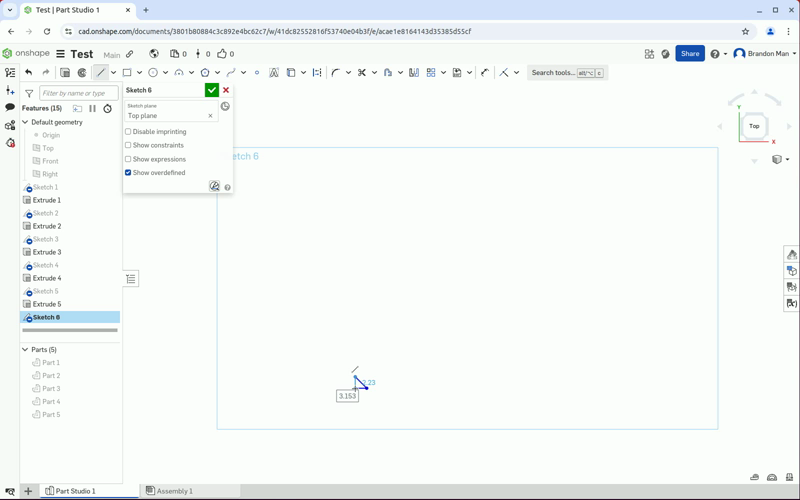
key(esc)
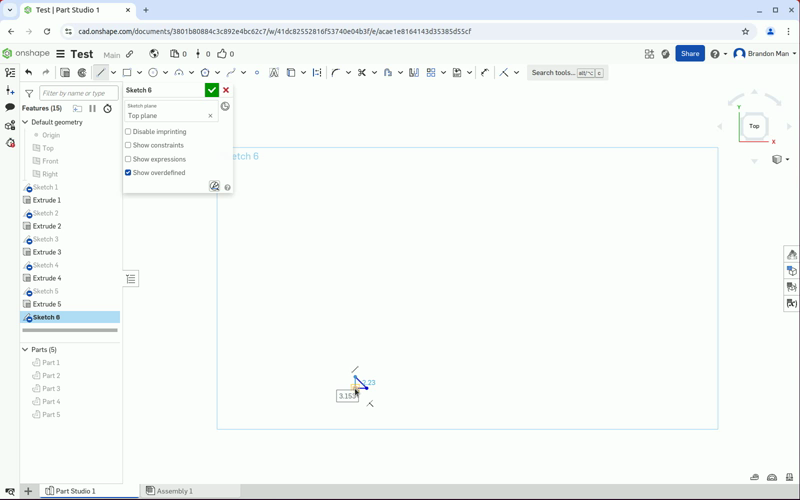
mouse_move(358, 381)
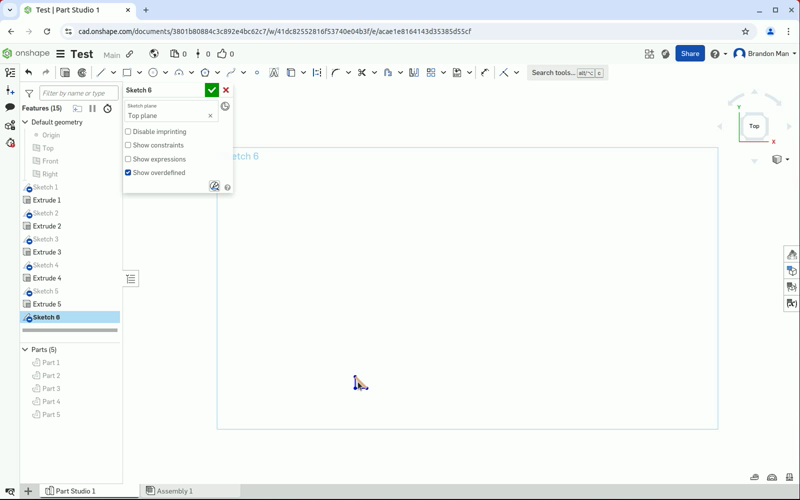
scroll(6)
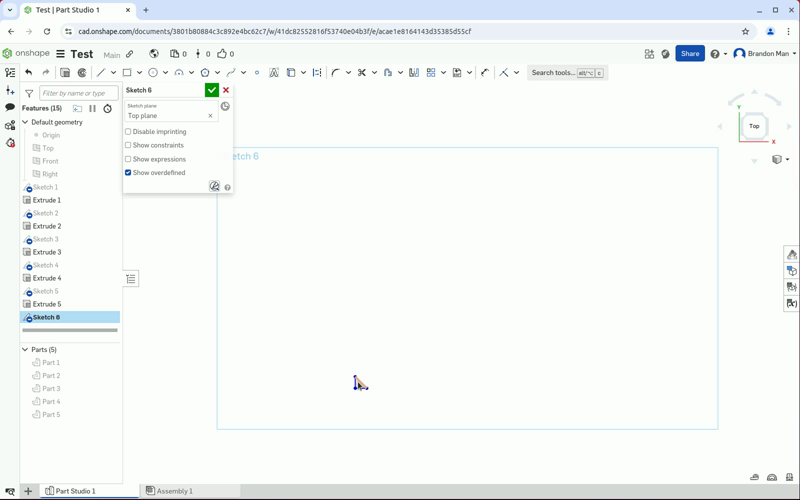
scroll(6)
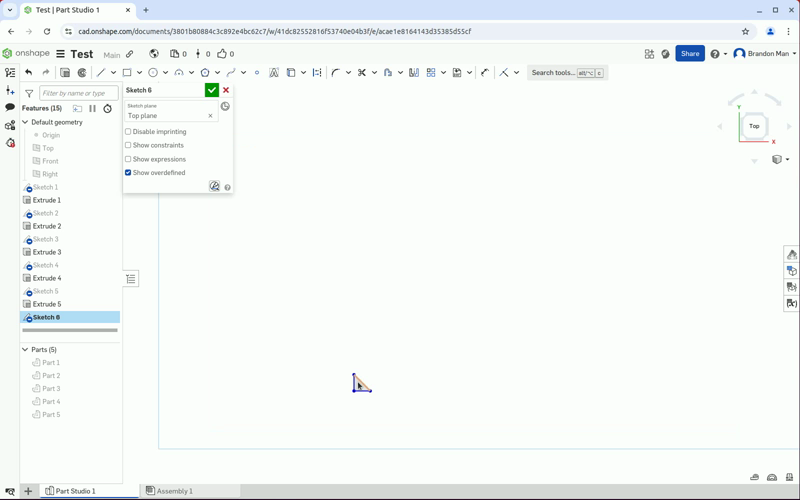
scroll(6)
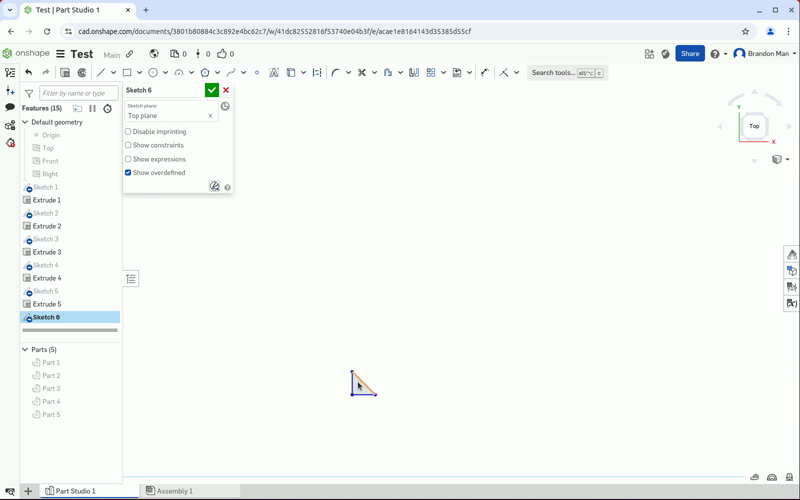
scroll(6)
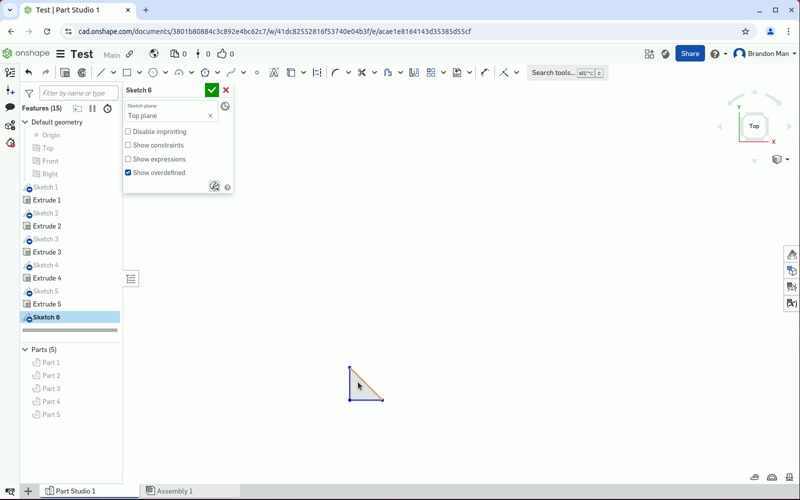
scroll(6)
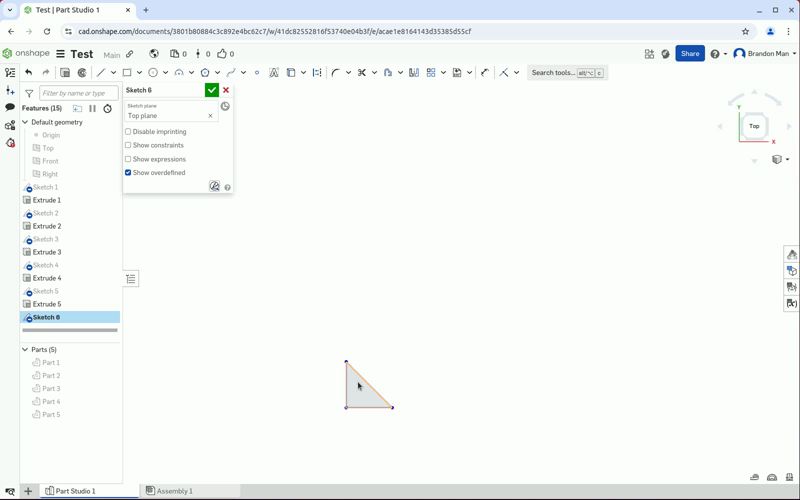
scroll(6)
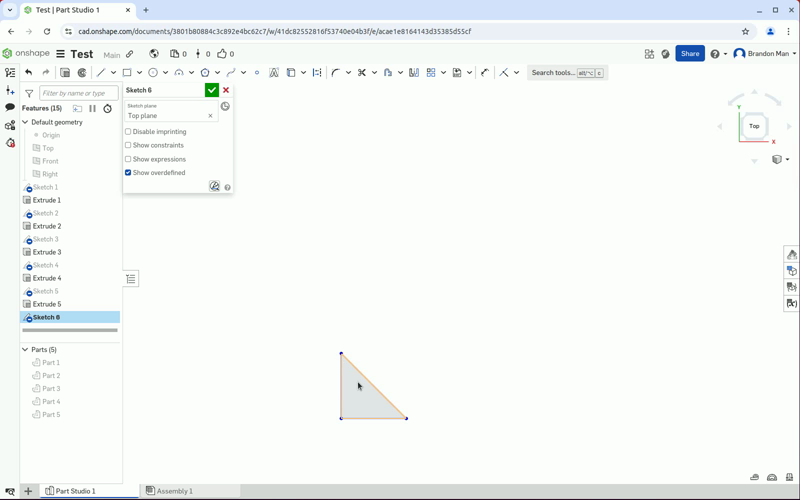
scroll(6)
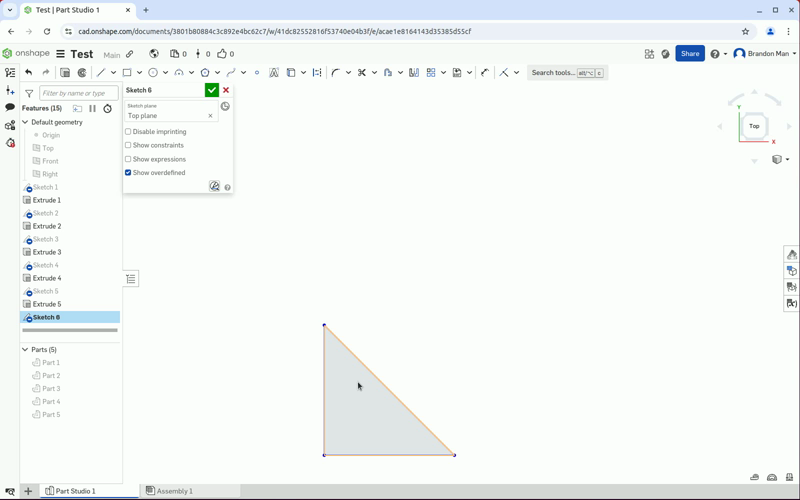
click(358, 381)
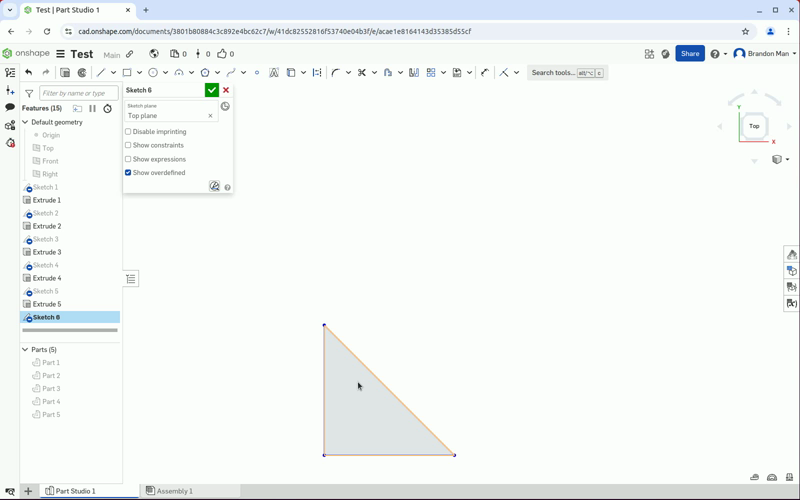
scroll(-6)
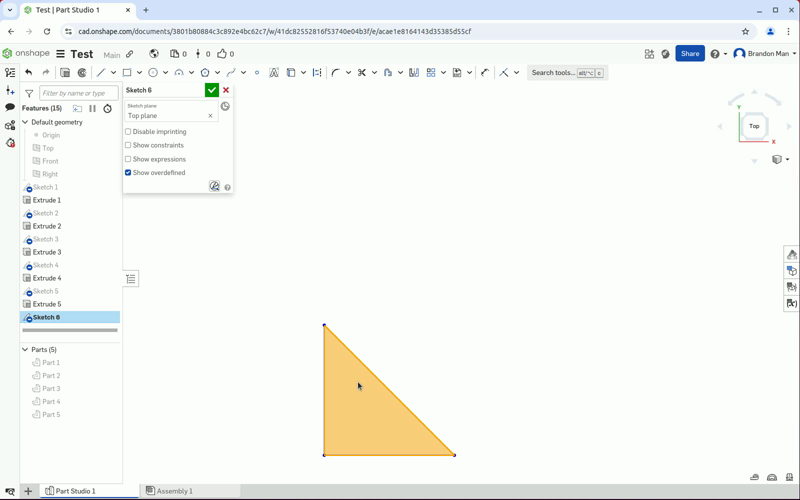
scroll(-6)
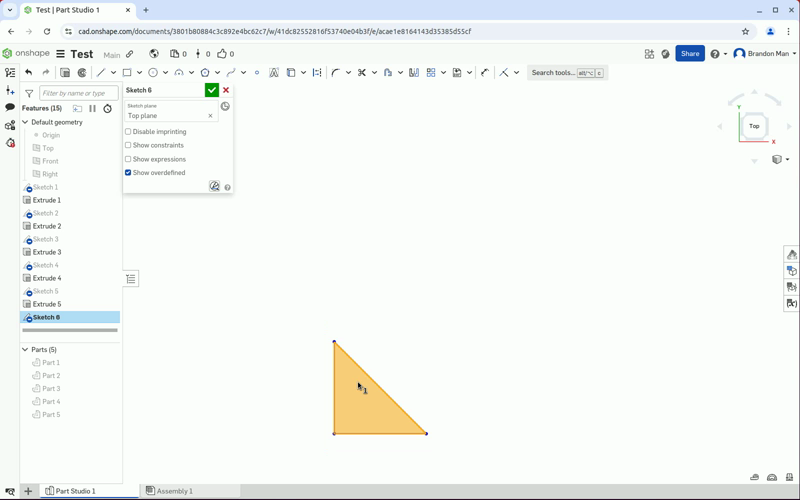
scroll(-6)
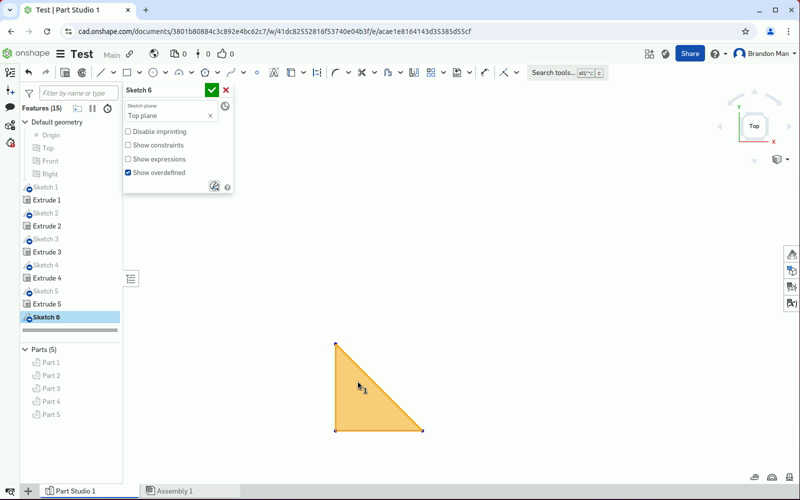
scroll(-6)
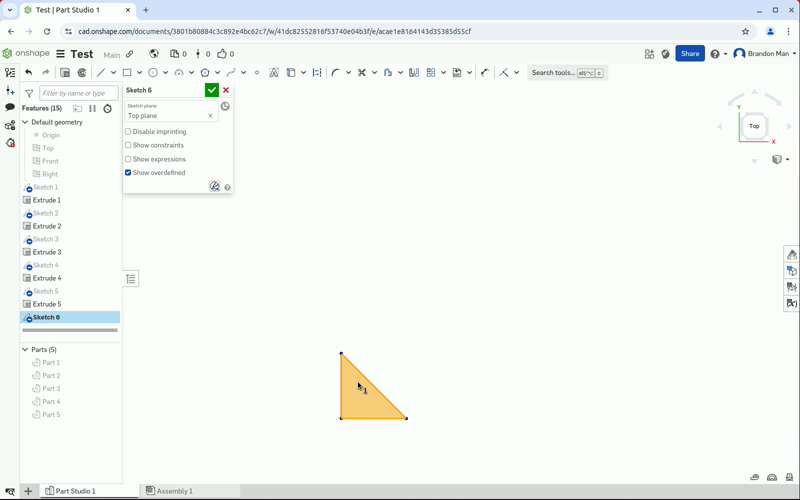
scroll(-6)
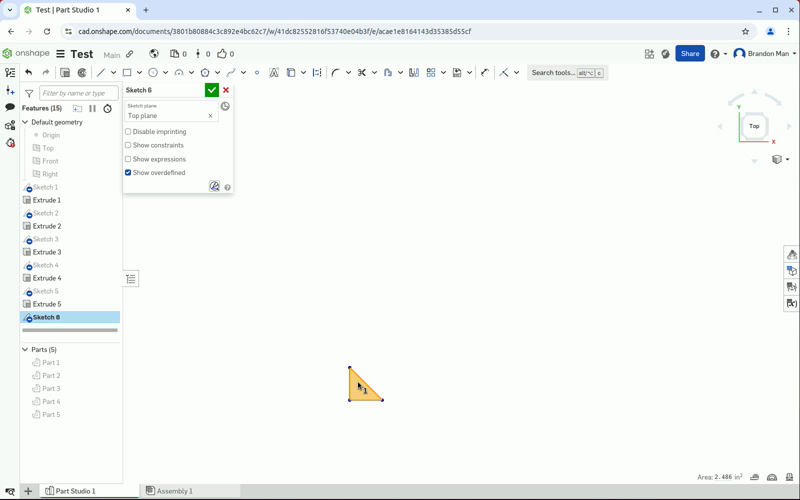
scroll(-6)
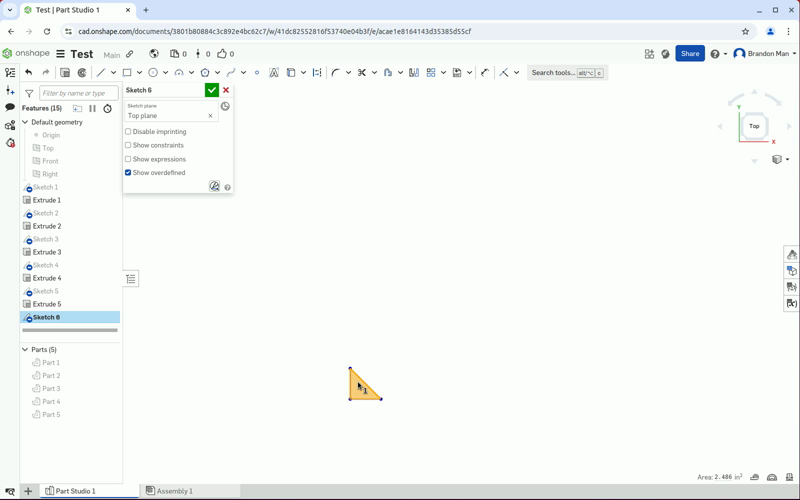
scroll(-6)
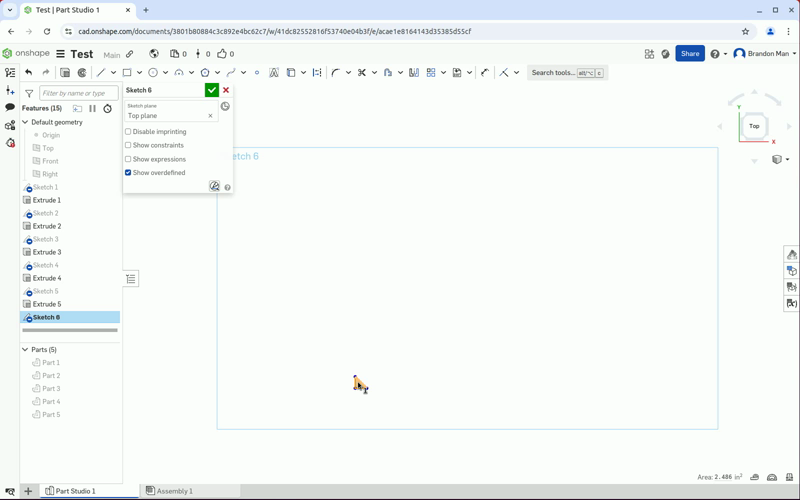
mouse_move(73, 352)
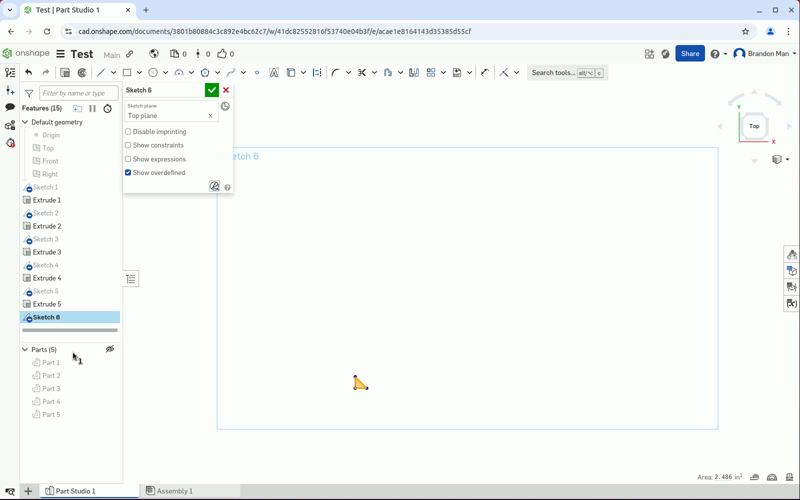
key(shift+y)
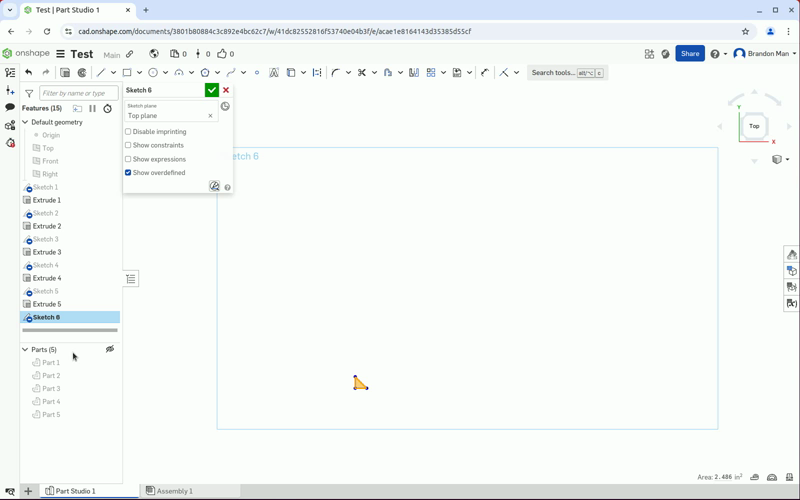
key(shift+e)
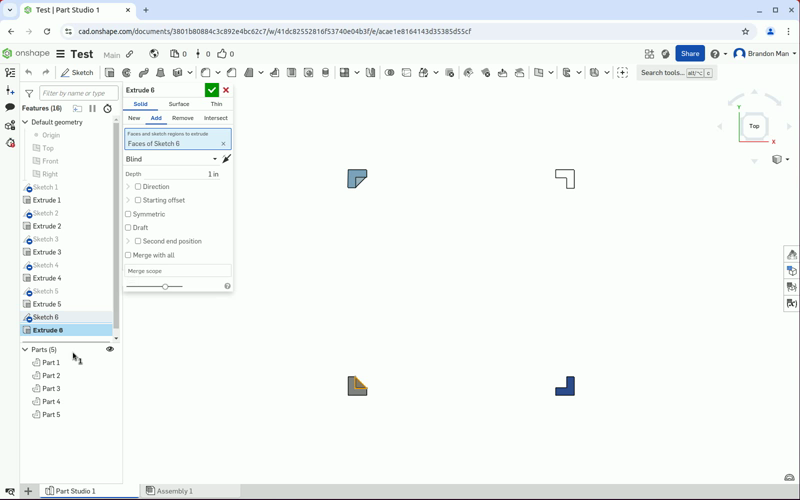
mouse_move(143, 106)
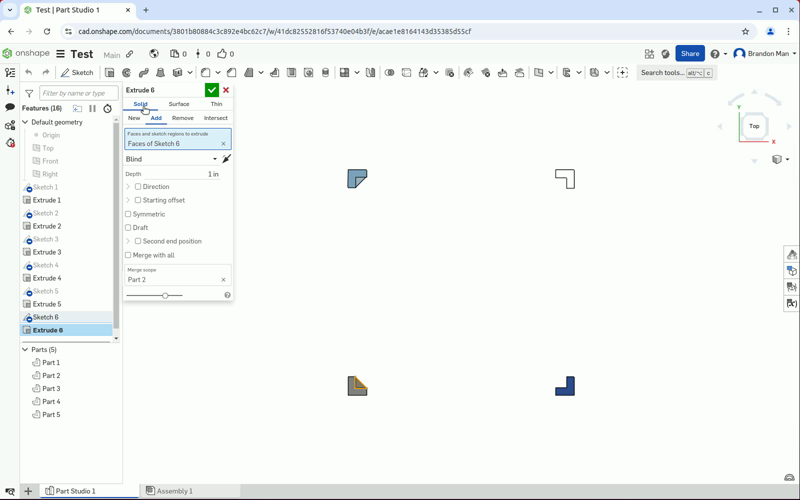
click(143, 106)
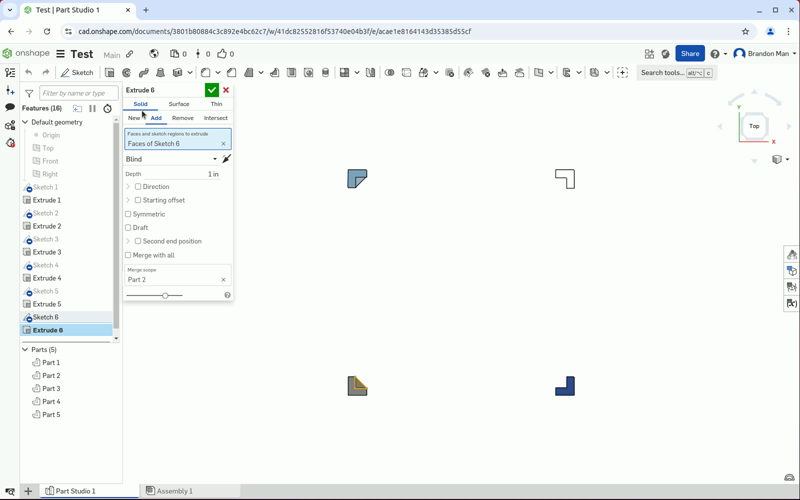
mouse_move(137, 120)
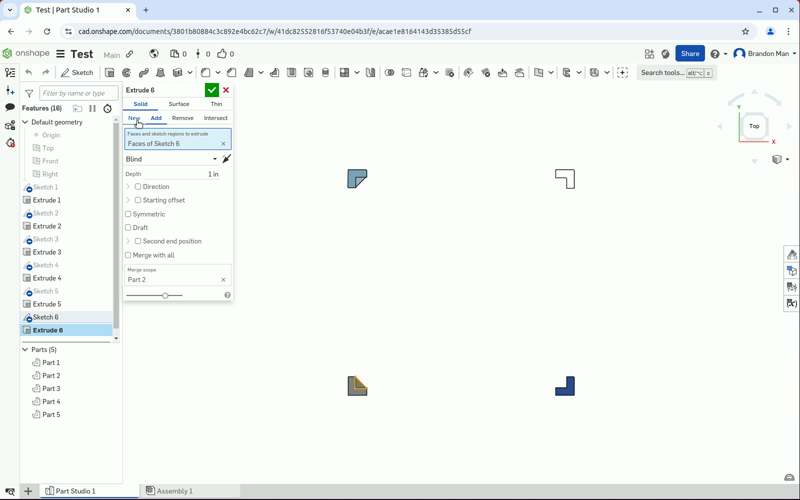
click(137, 120)
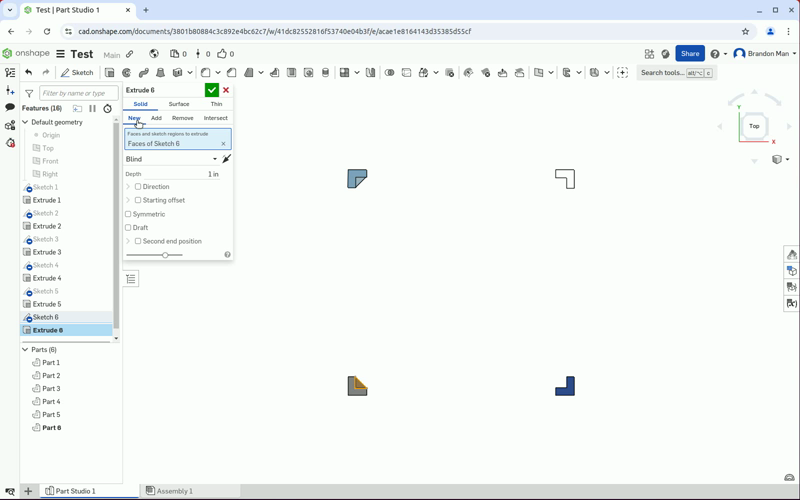
key(tab, 4)
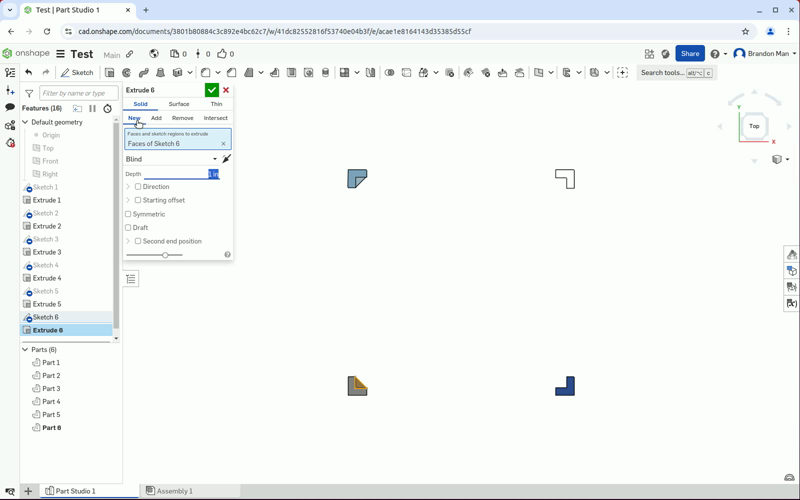
text(0.963)
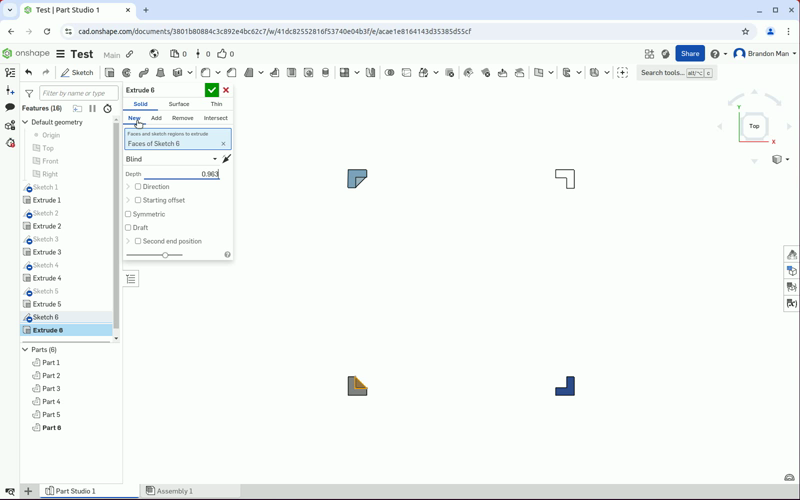
key(enter)
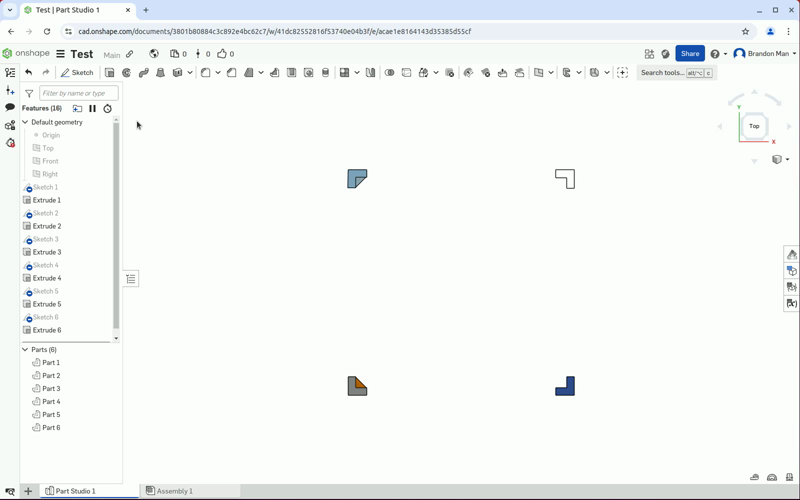
key(shift+h)
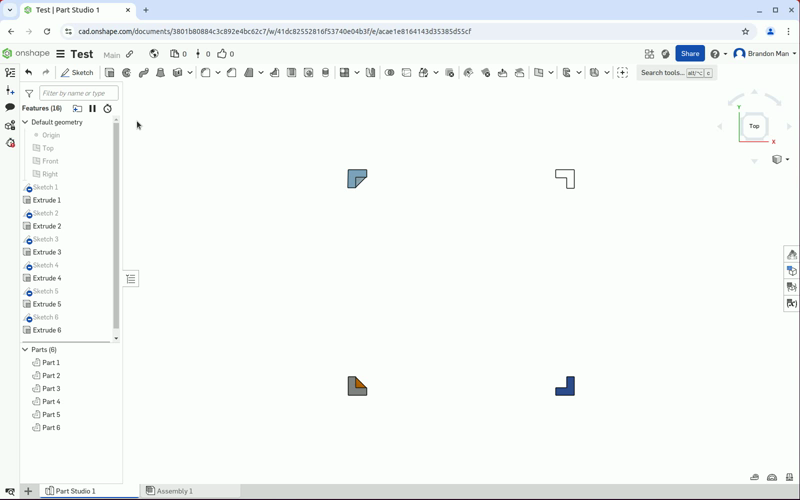
key(shift+h)
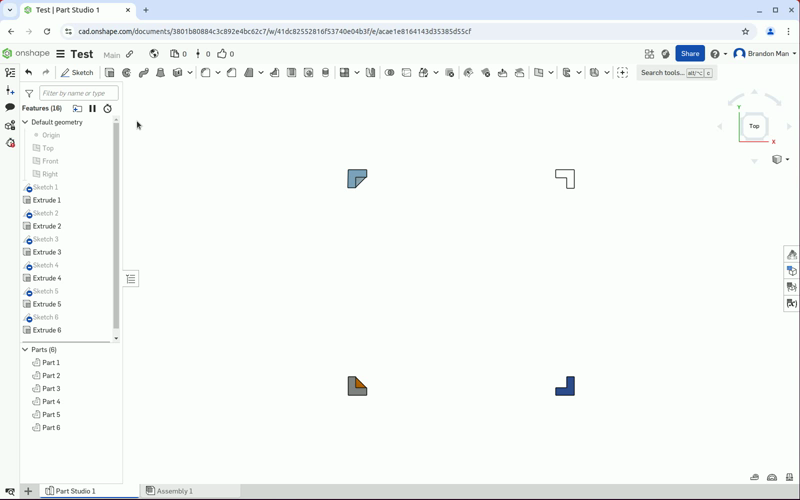
mouse_move(69, 189)
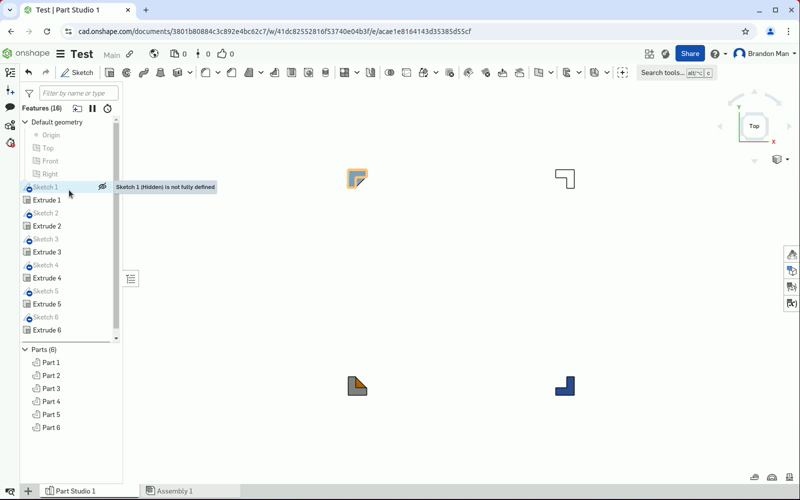
click(69, 189)
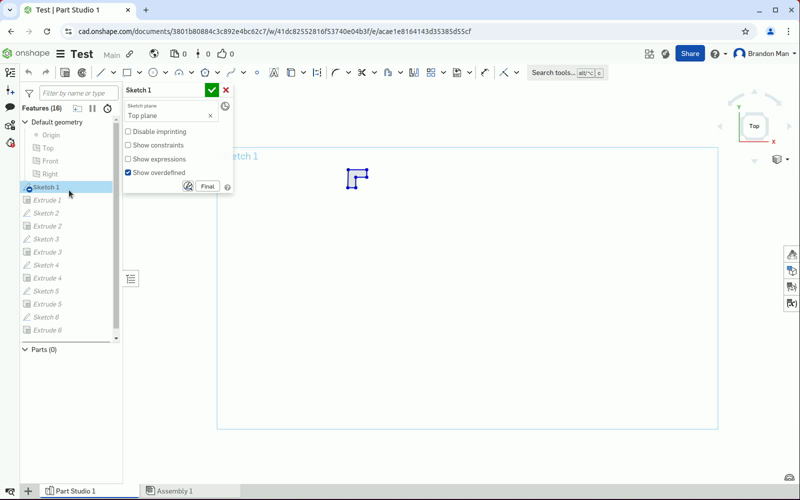
mouse_move(229, 92)
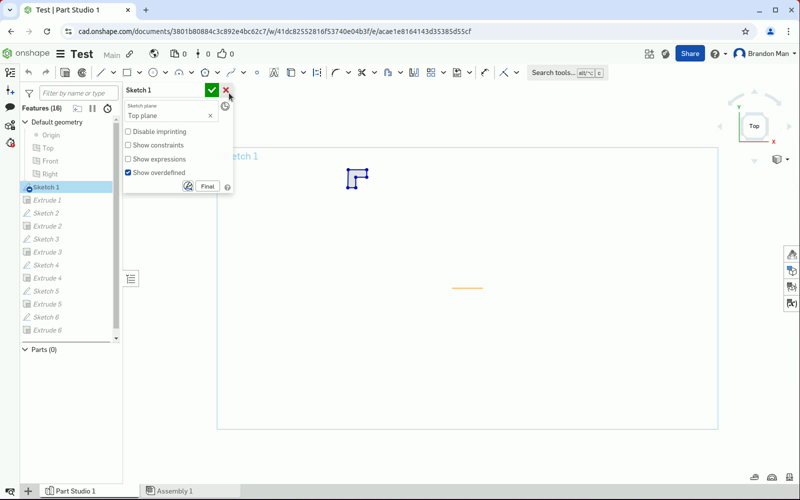
click(229, 92)
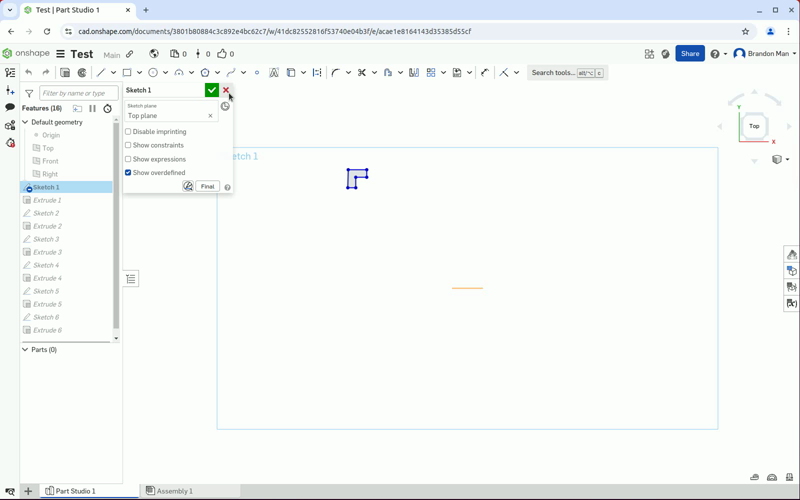
key(shift+s)
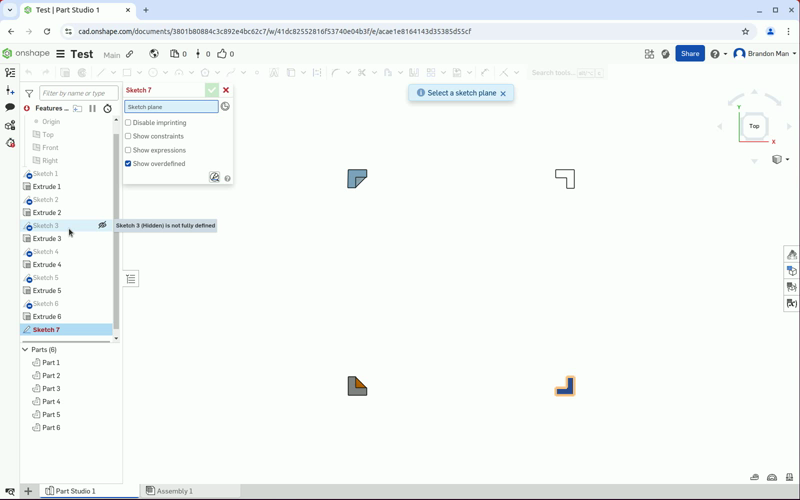
scroll(3)
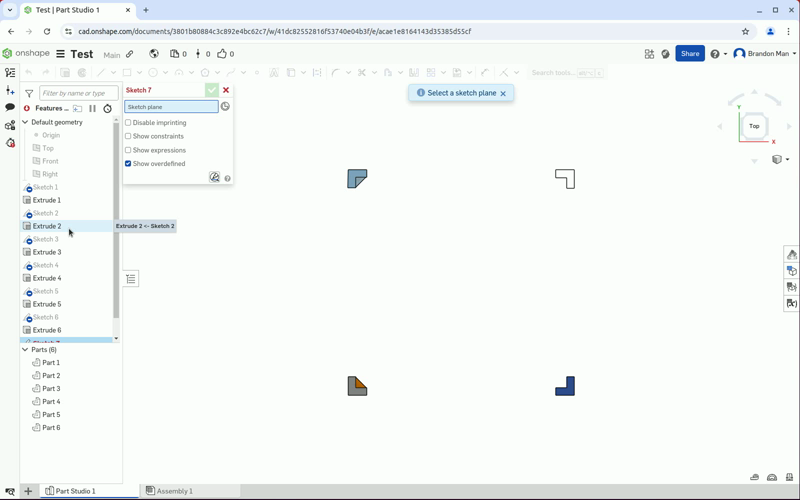
mouse_move(69, 150)
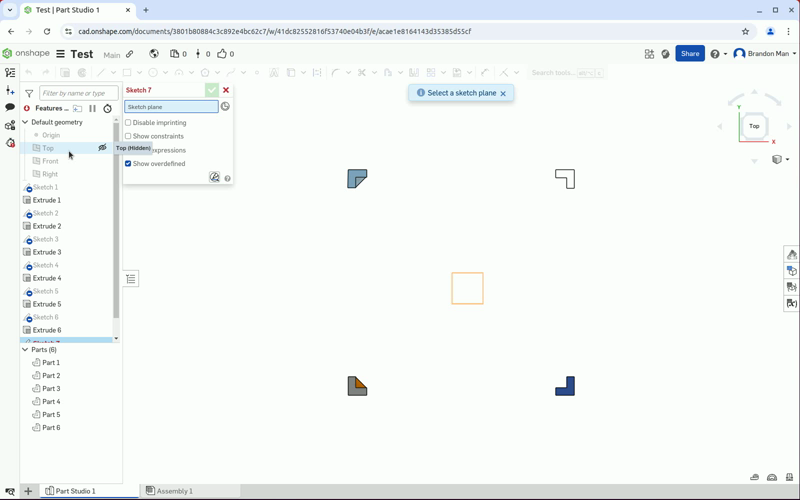
click(69, 150)
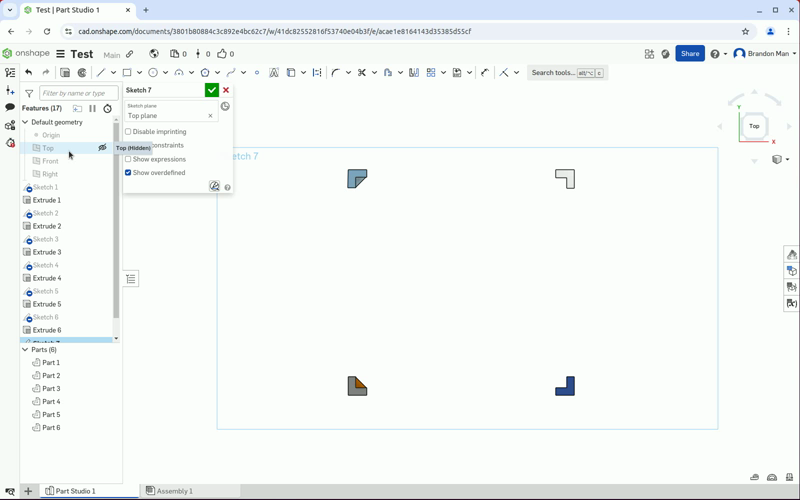
mouse_move(73, 352)
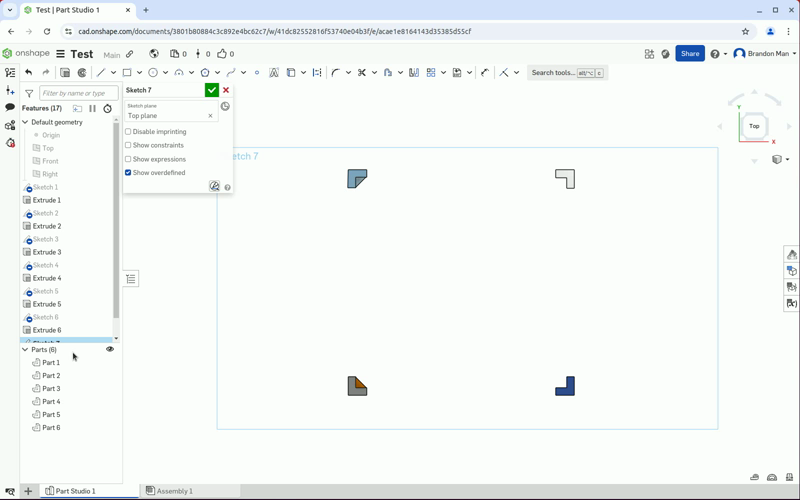
key(y)
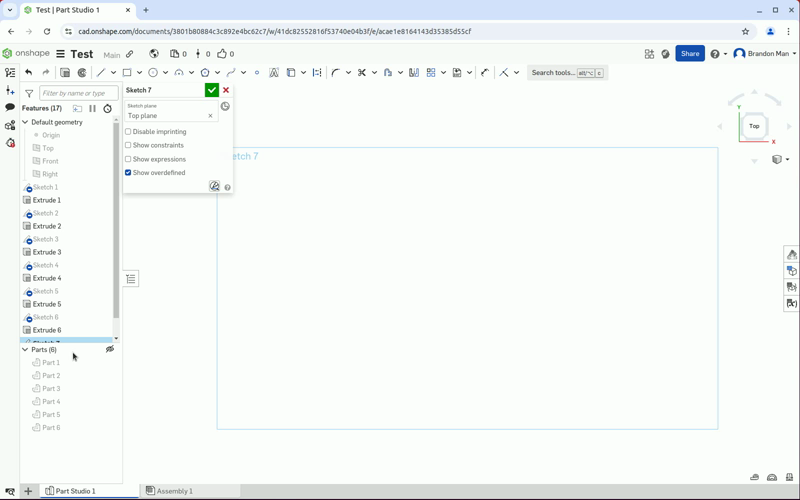
key(l)
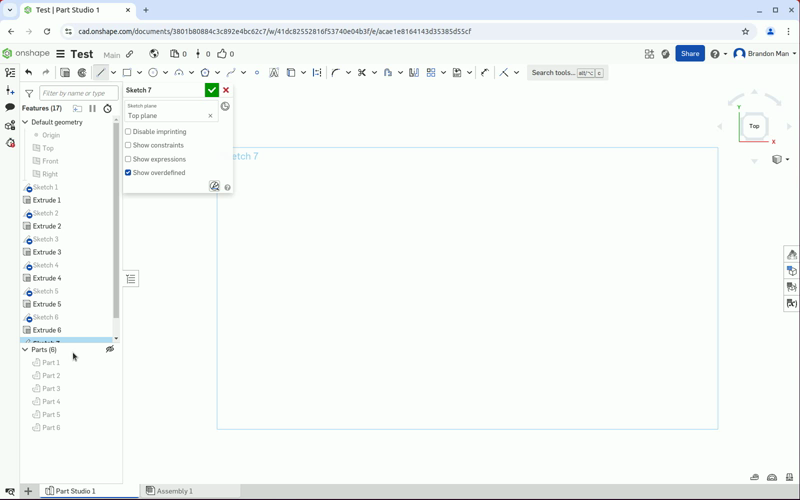
key_down(shift)
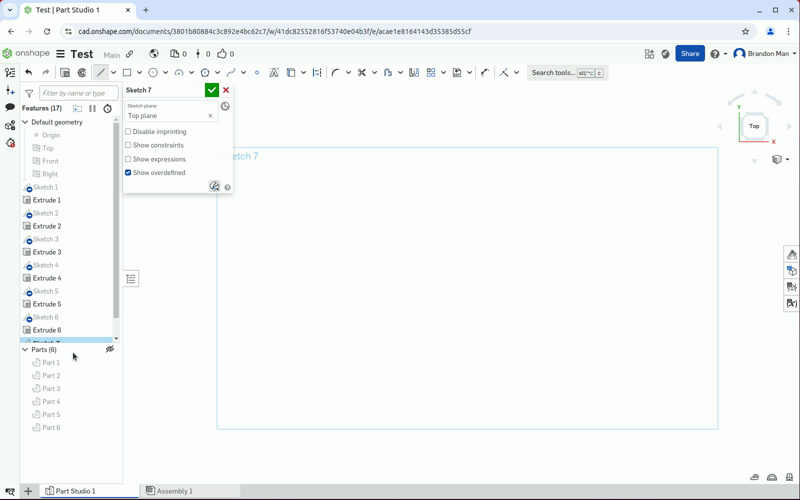
mouse_move(555, 388)
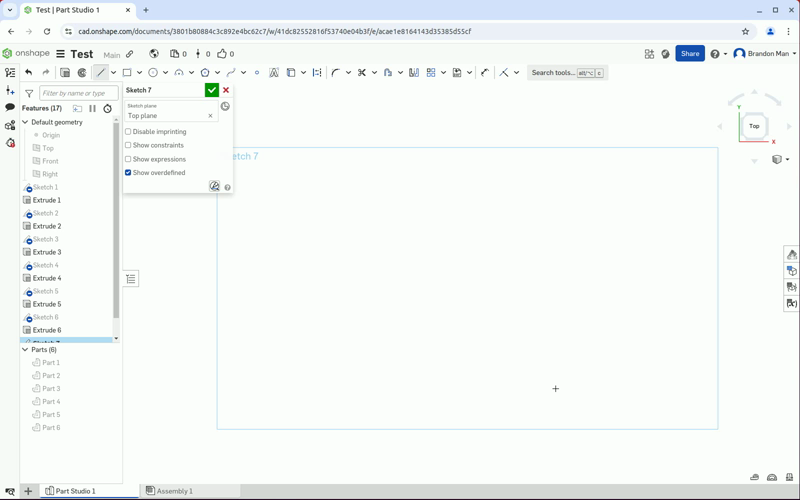
click(555, 388)
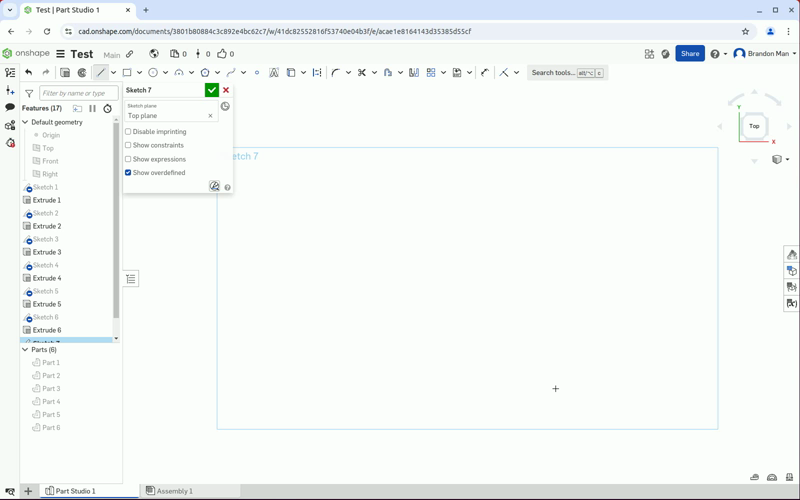
key_up(shift)
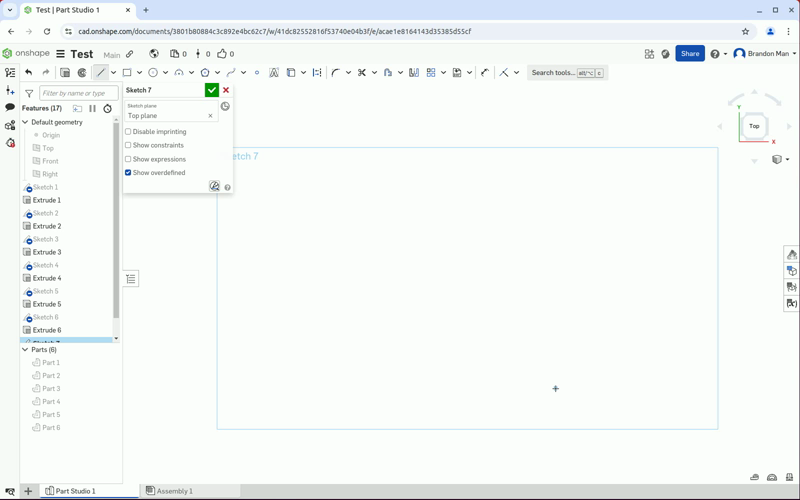
key_down(shift)
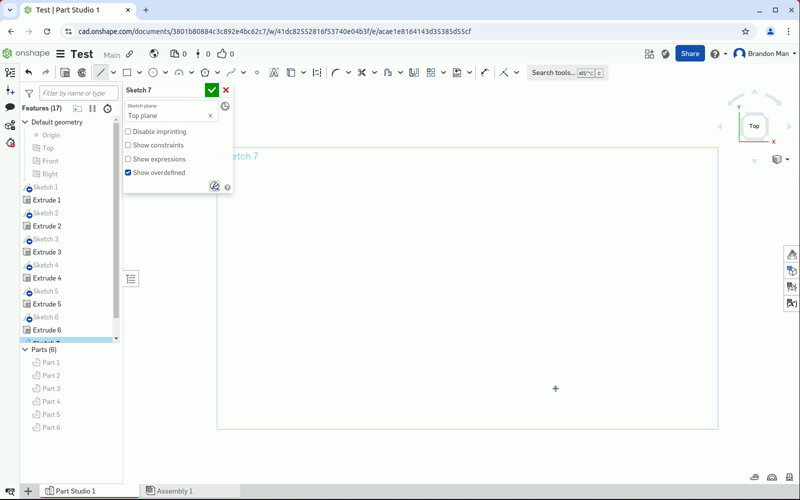
mouse_move(585, 388)
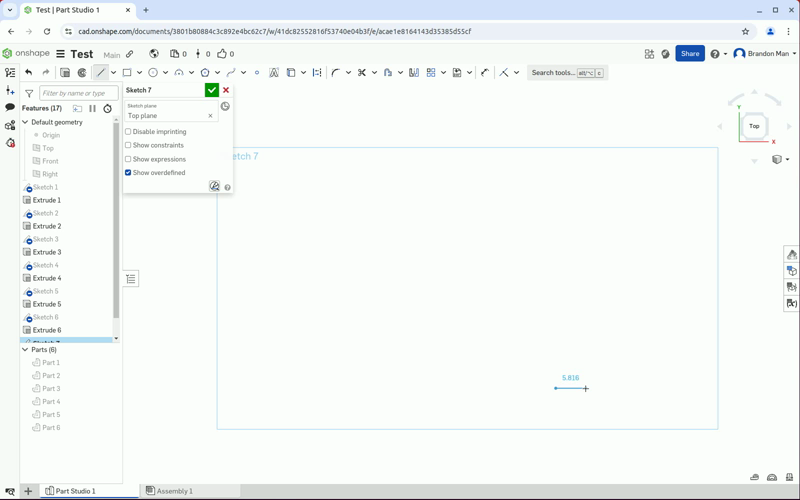
mouse_move(567, 388)
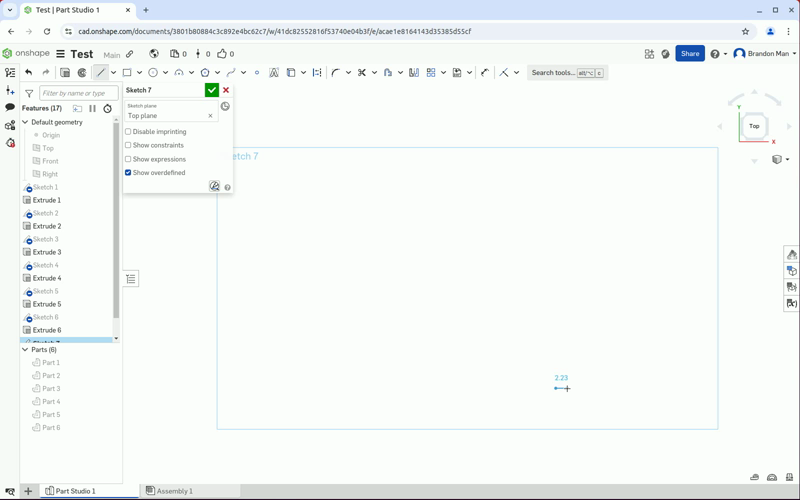
click(567, 388)
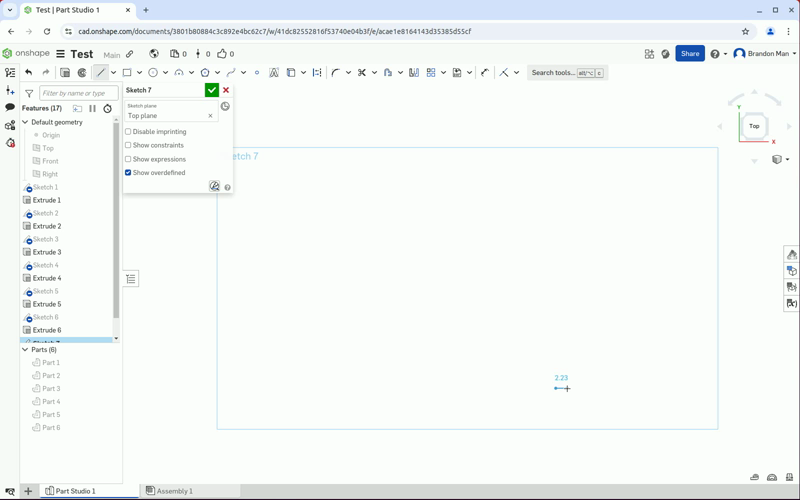
key_up(shift)
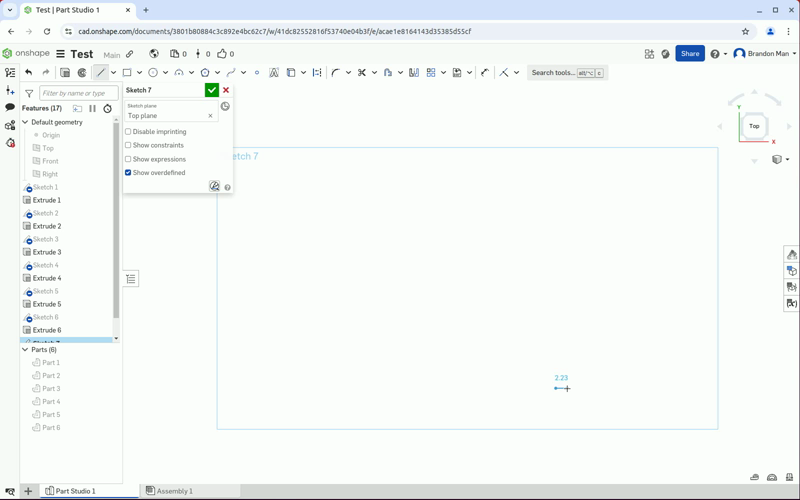
key_down(shift)
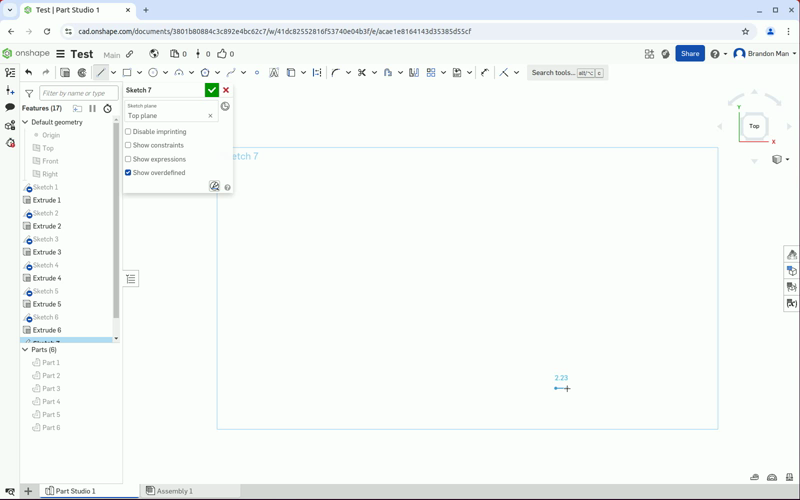
mouse_move(589, 388)
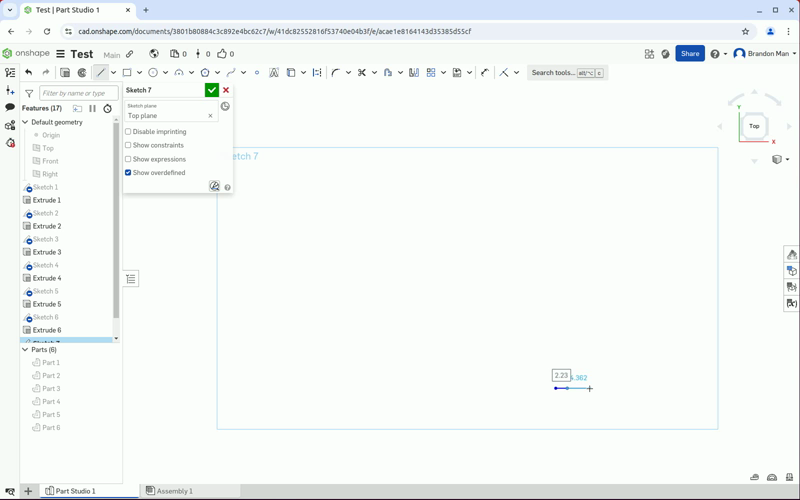
mouse_move(567, 376)
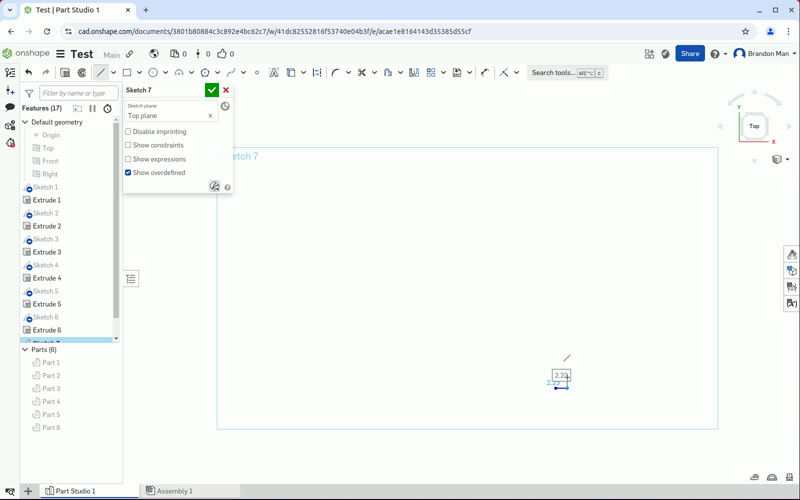
click(567, 376)
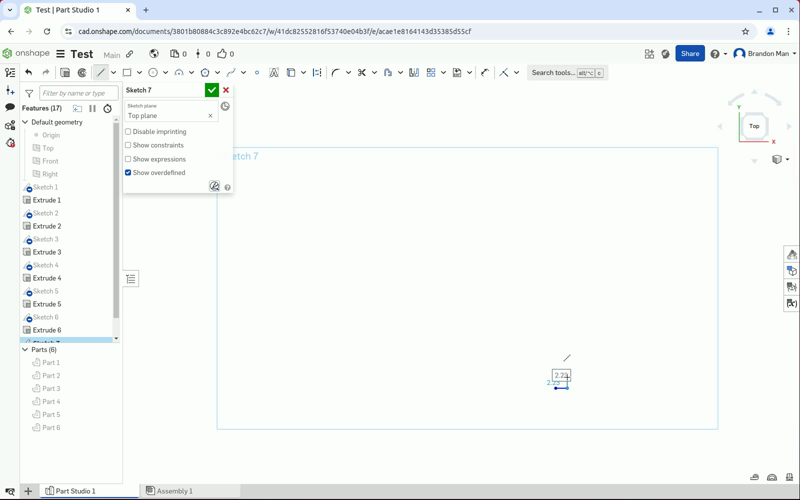
key_up(shift)
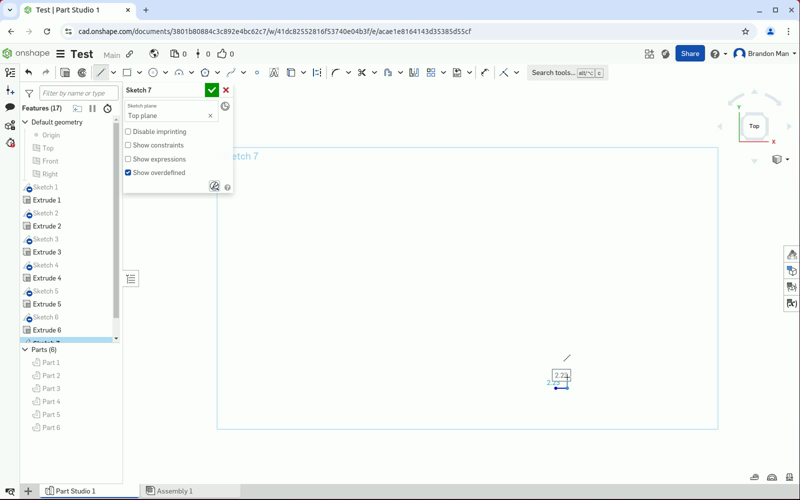
mouse_move(589, 376)
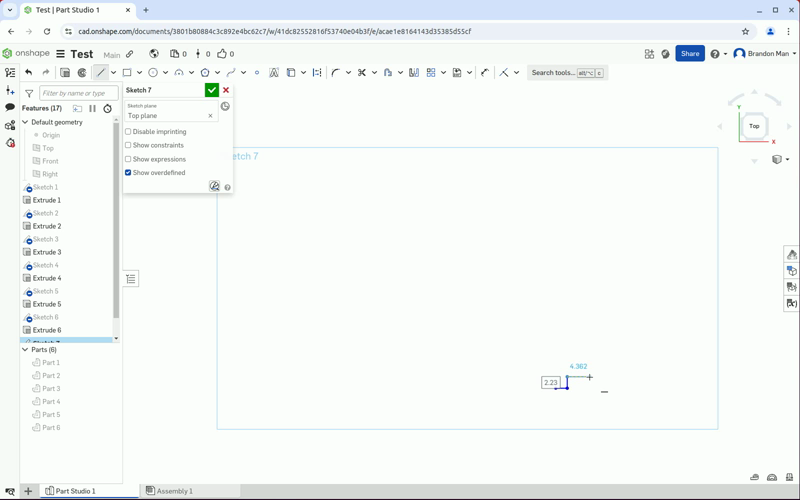
key_down(shift)
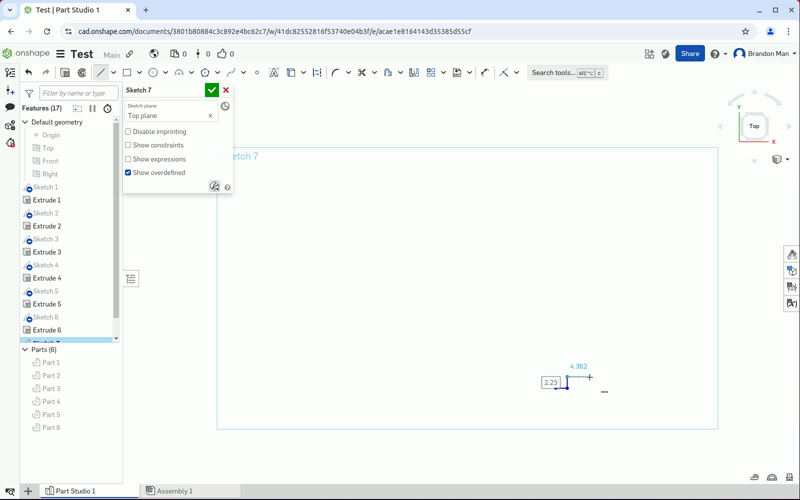
mouse_move(555, 388)
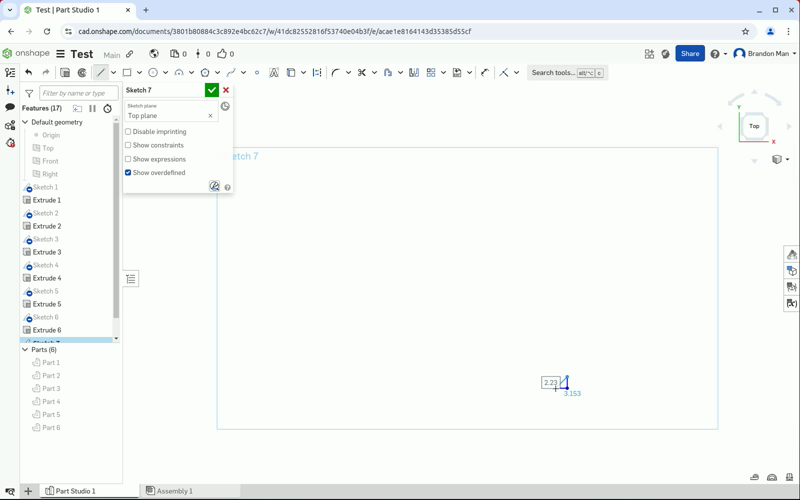
key_up(shift)
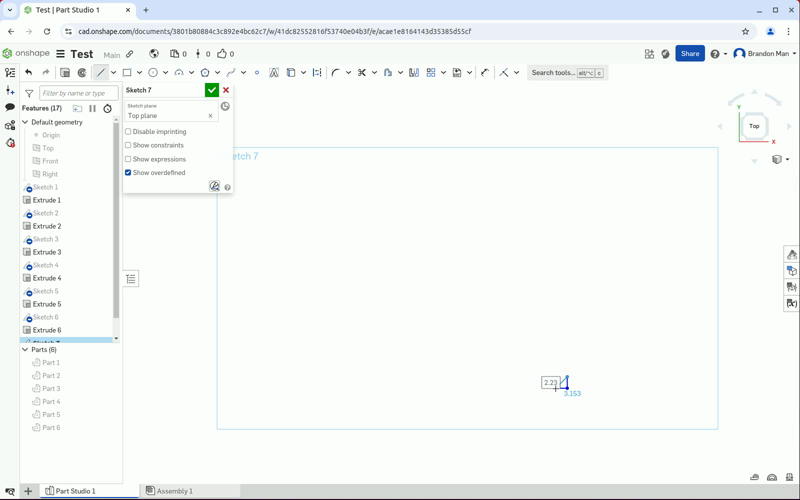
click(555, 388)
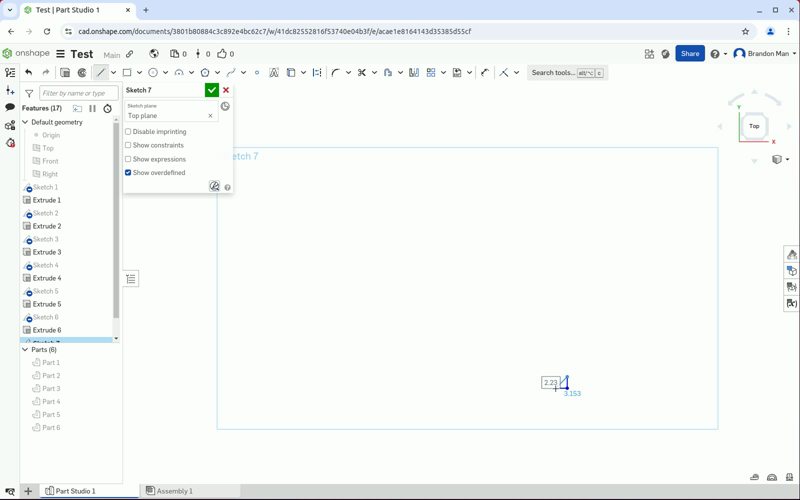
key(esc)
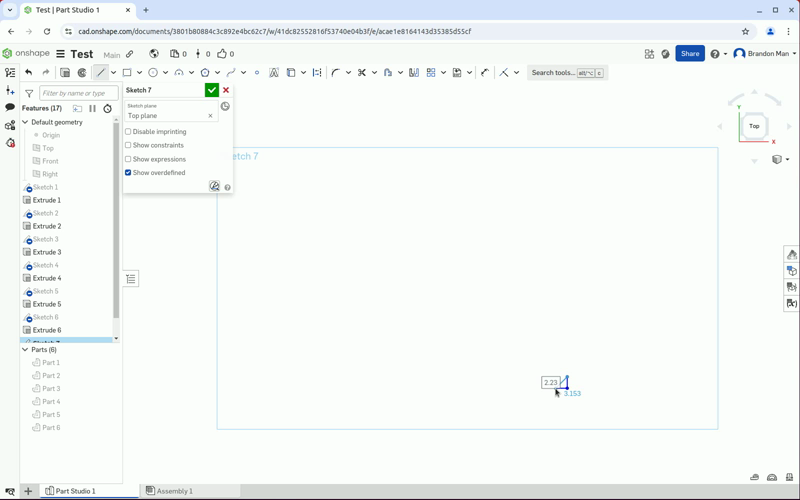
mouse_move(563, 382)
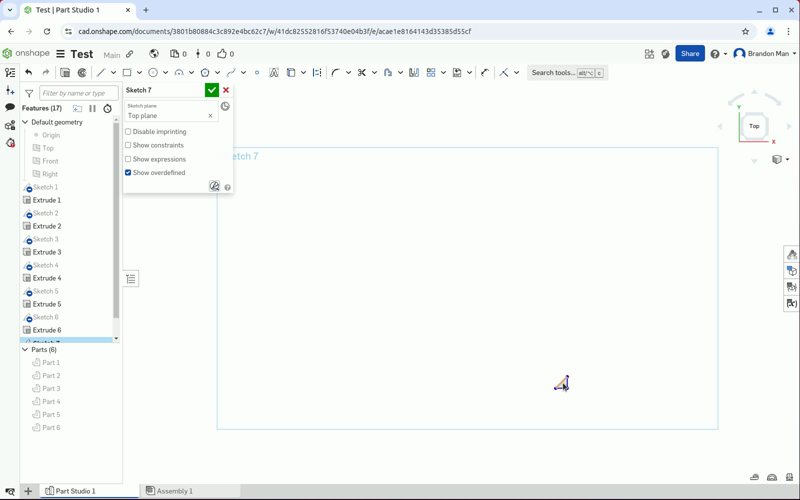
scroll(6)
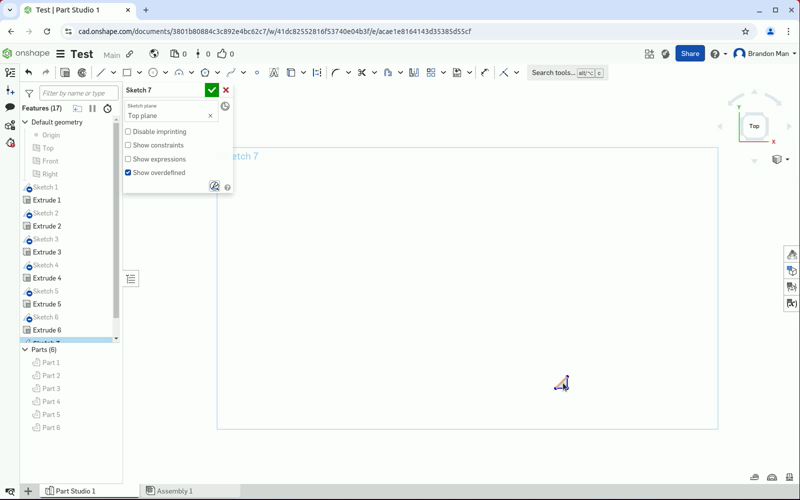
scroll(6)
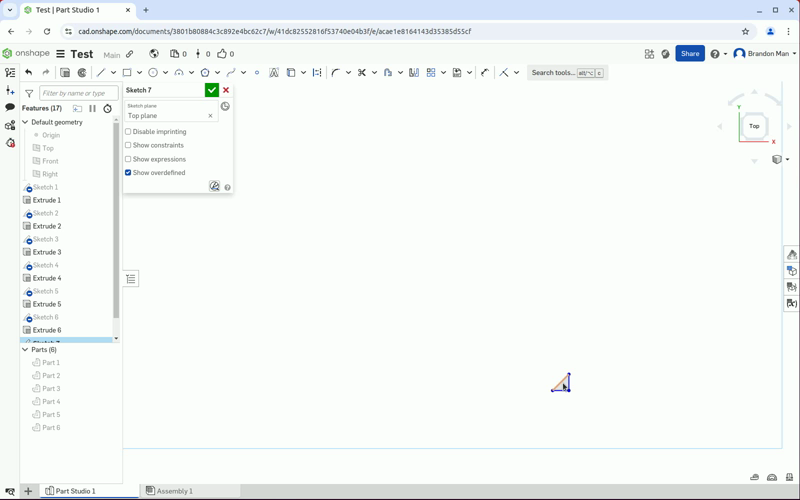
scroll(6)
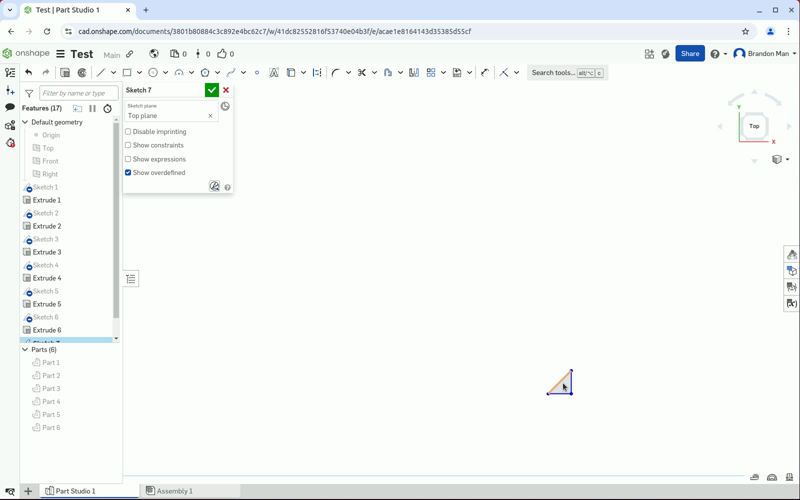
scroll(6)
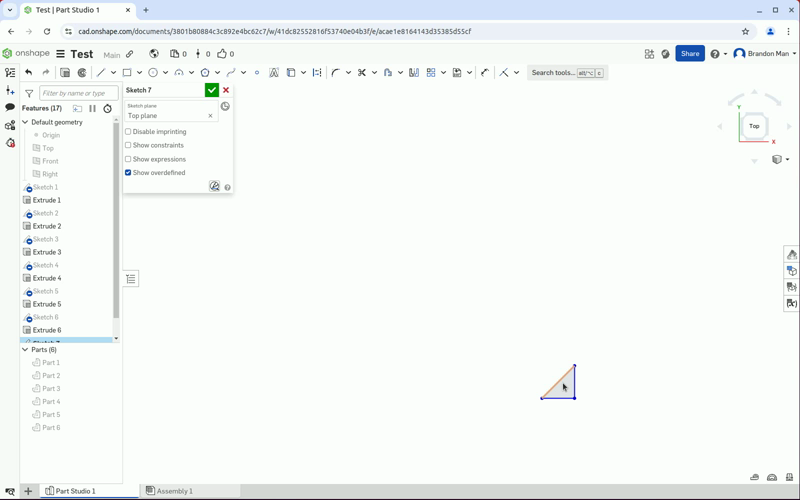
scroll(6)
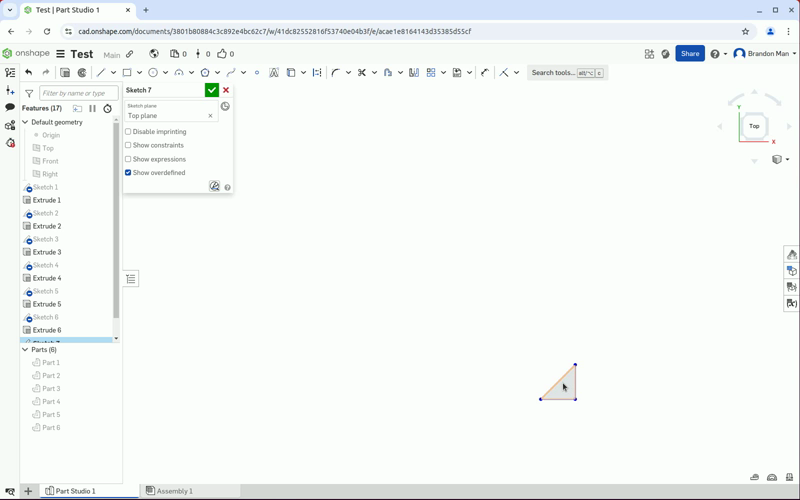
scroll(6)
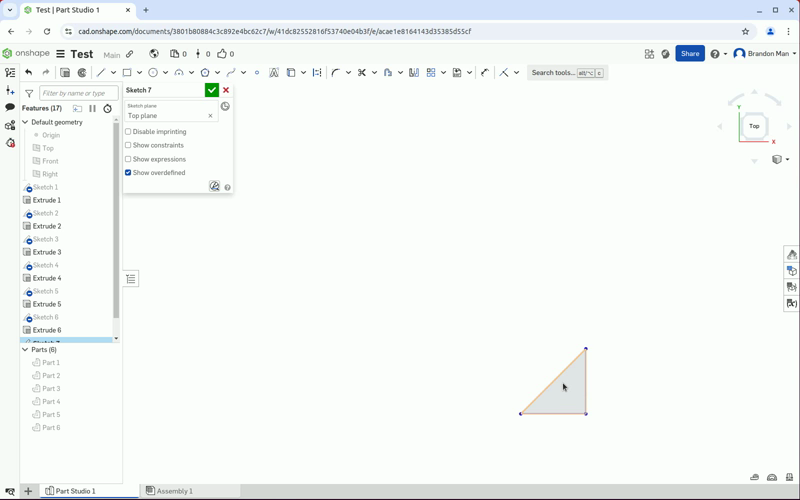
scroll(6)
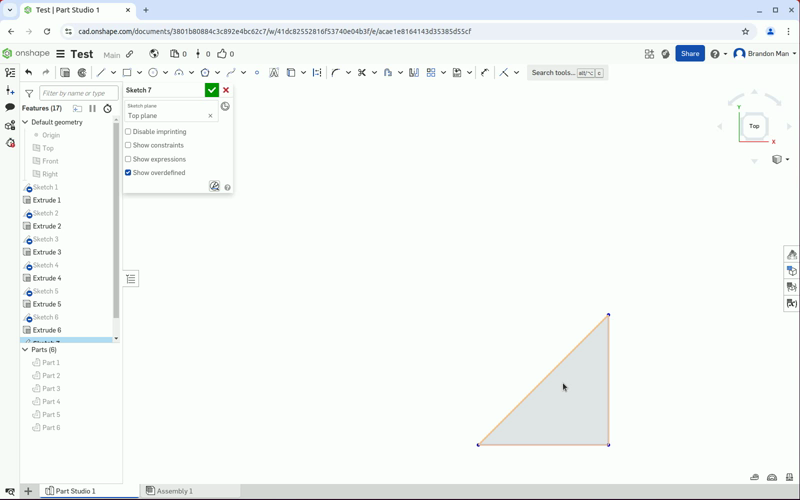
click(563, 382)
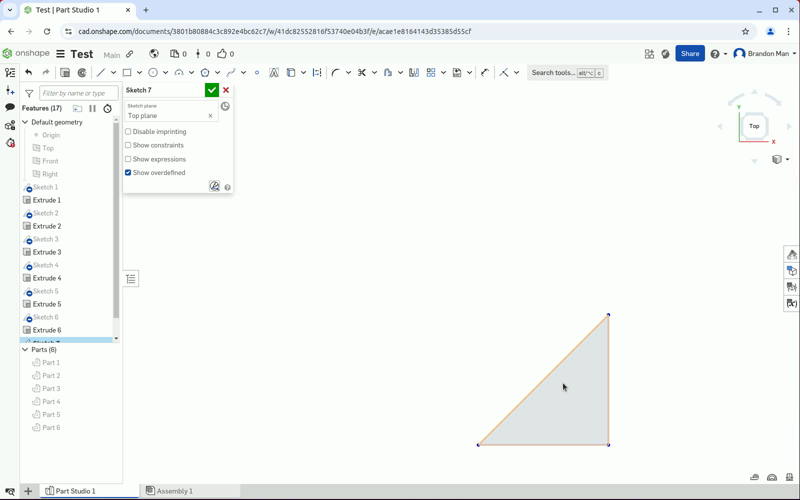
scroll(-6)
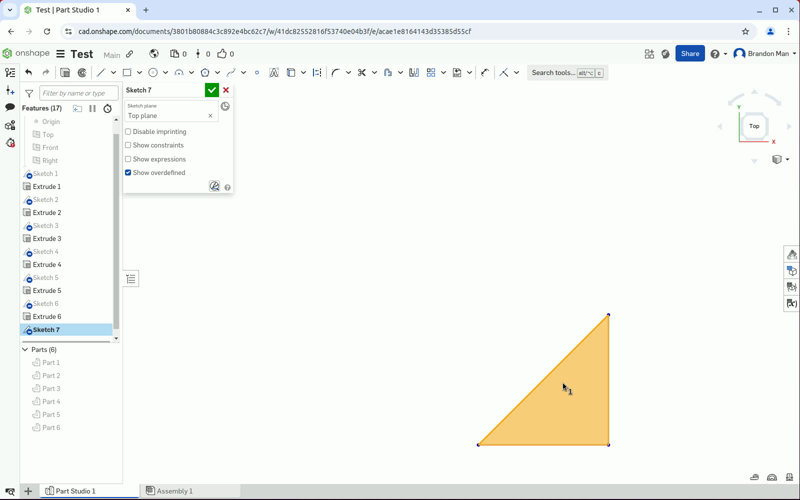
scroll(-6)
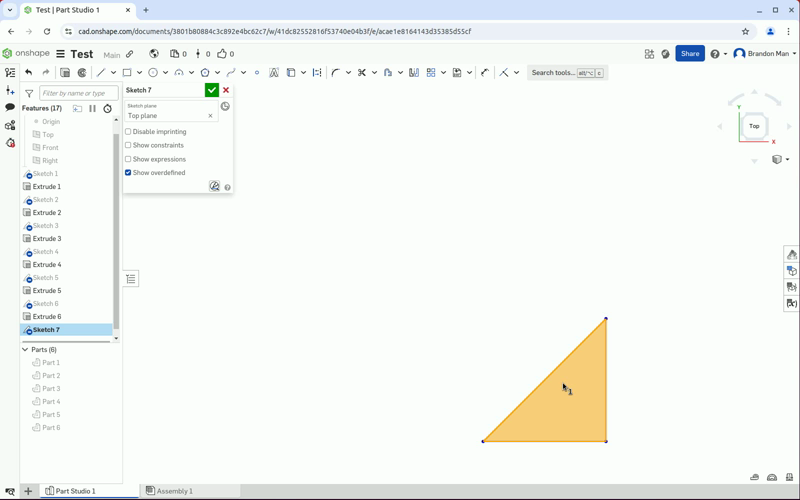
scroll(-6)
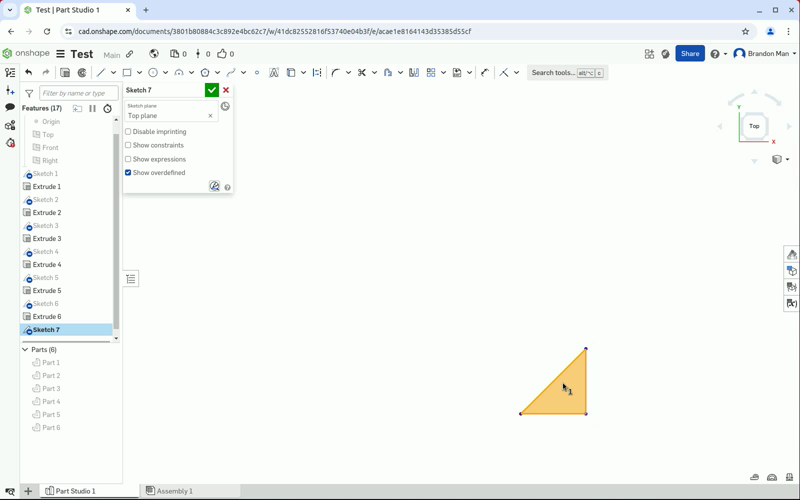
scroll(-6)
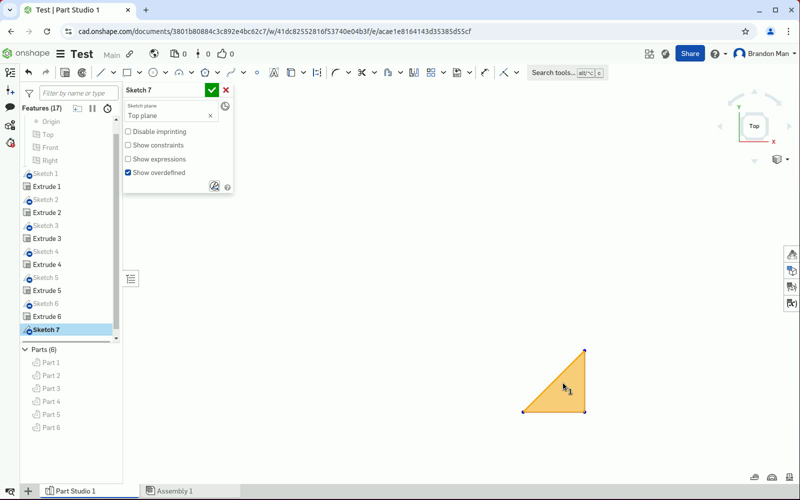
scroll(-6)
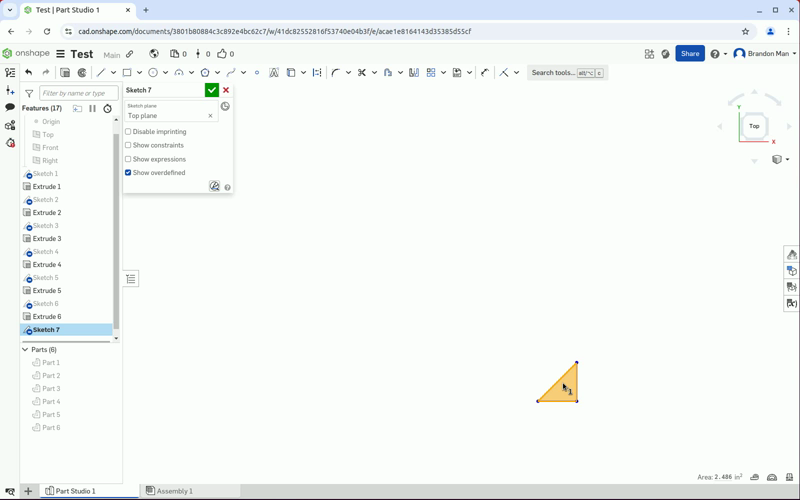
scroll(-6)
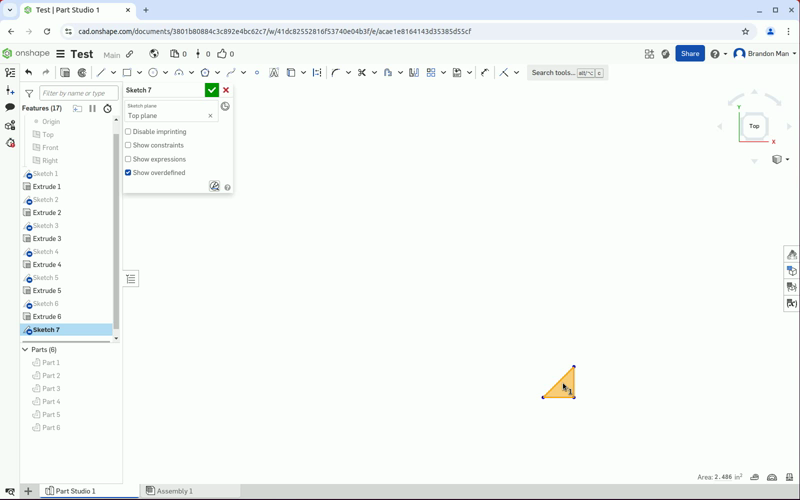
scroll(-6)
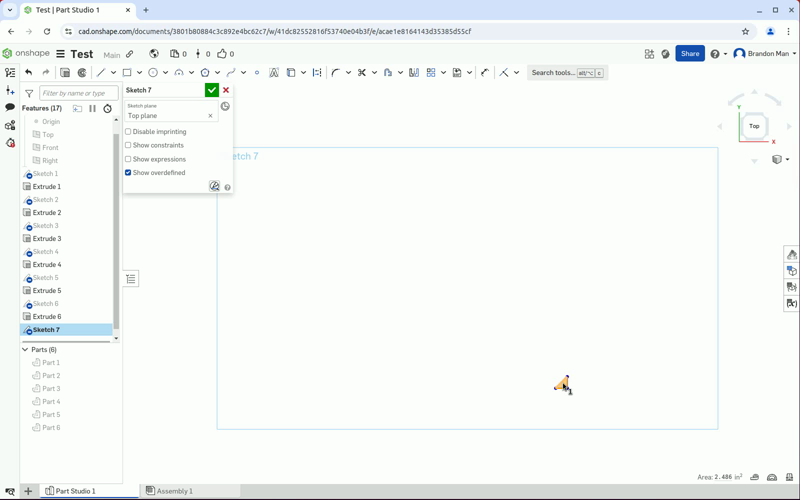
mouse_move(73, 352)
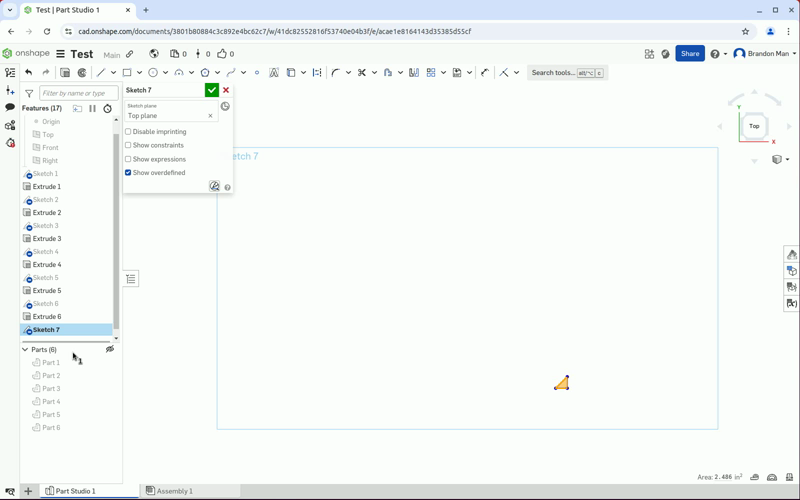
key(shift+y)
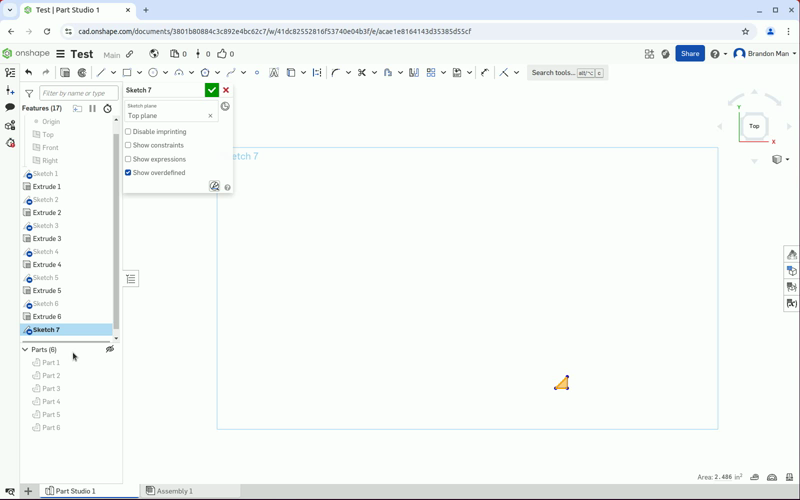
key(shift+e)
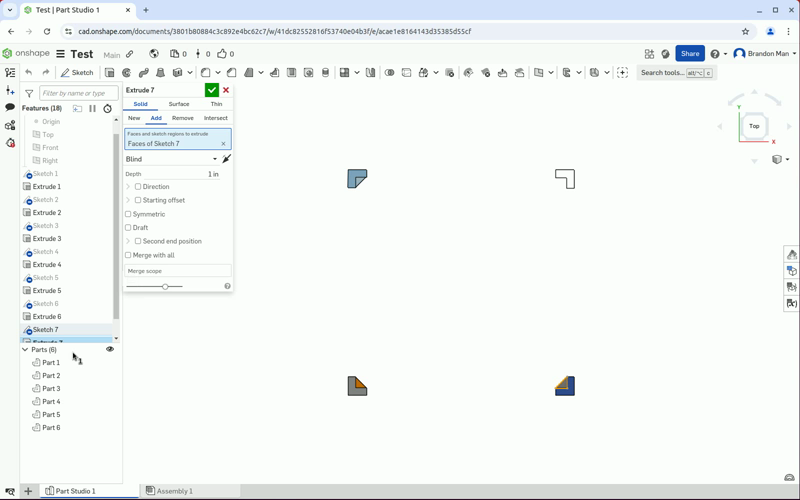
mouse_move(143, 106)
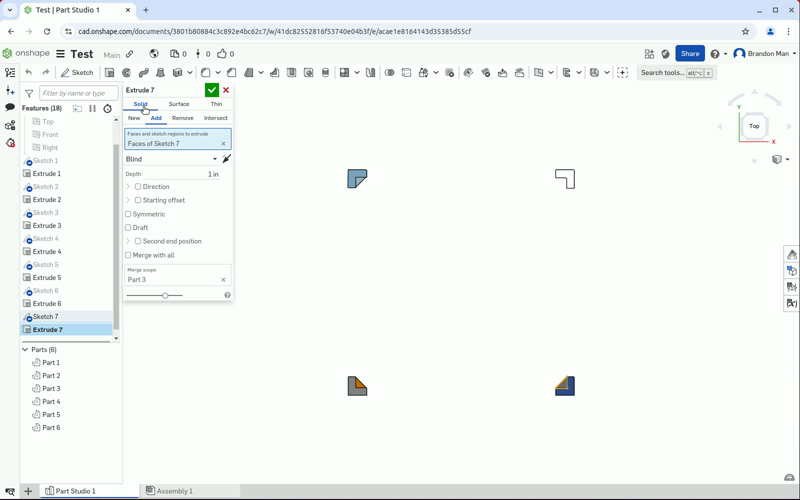
click(143, 106)
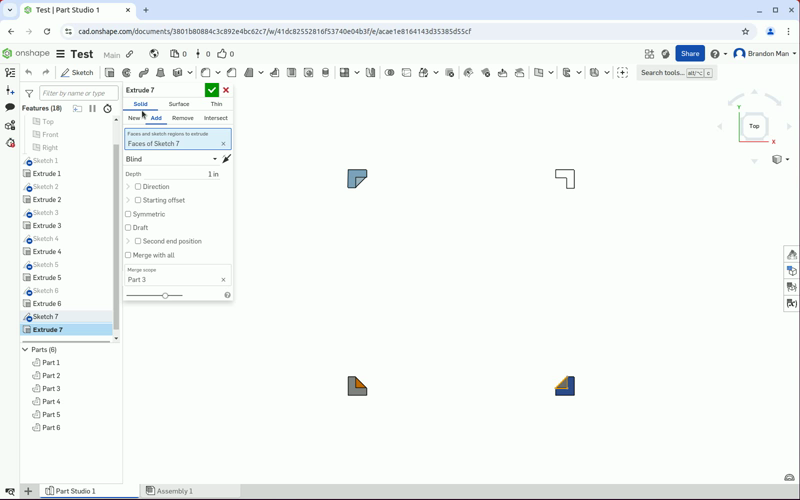
mouse_move(137, 120)
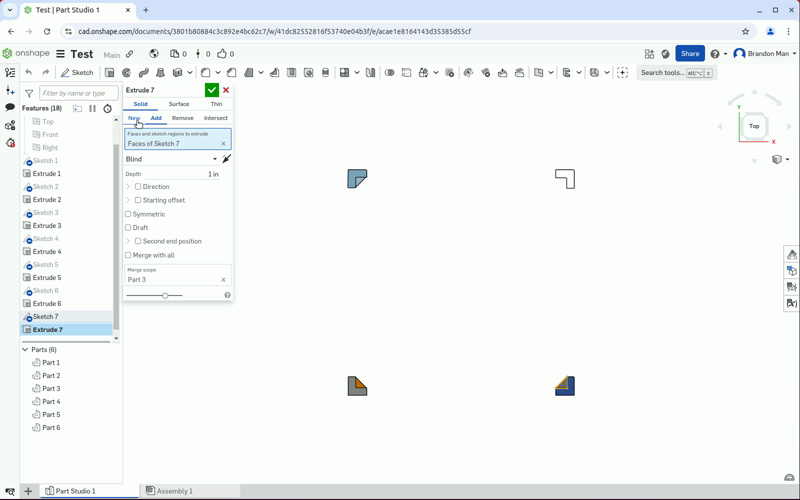
click(137, 120)
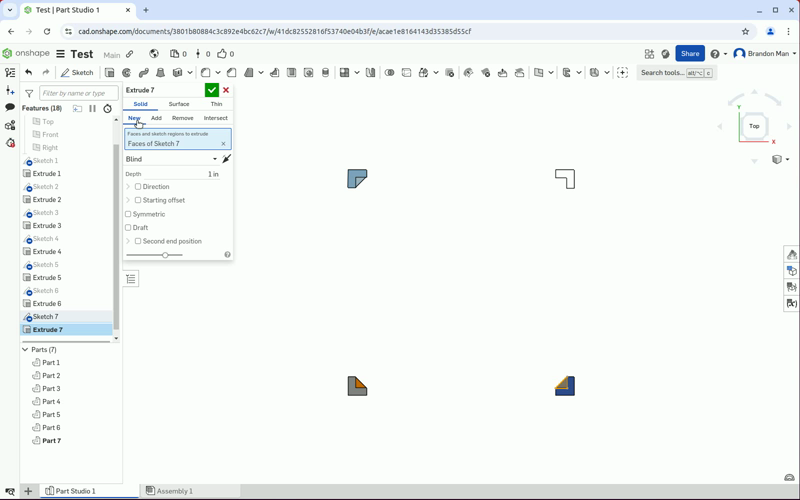
key(tab, 4)
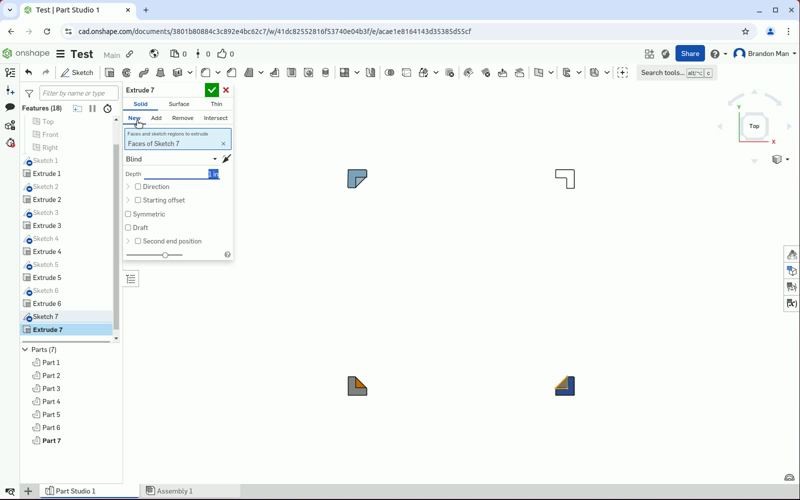
text(0.963)
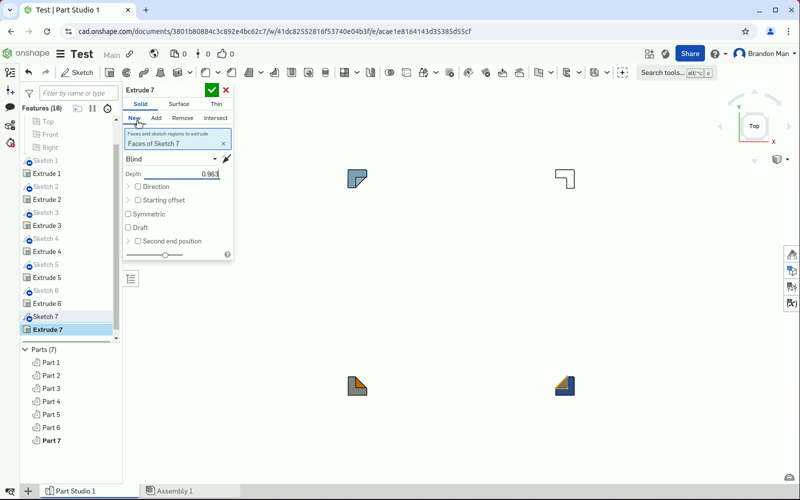
key(enter)
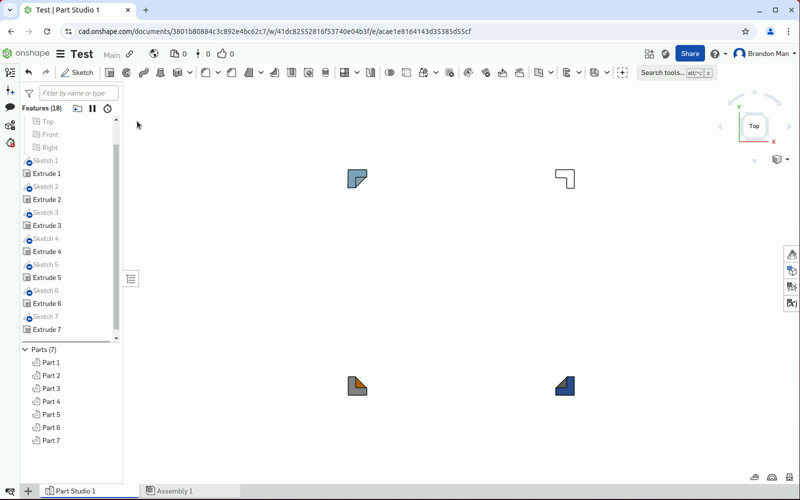
key(shift+h)
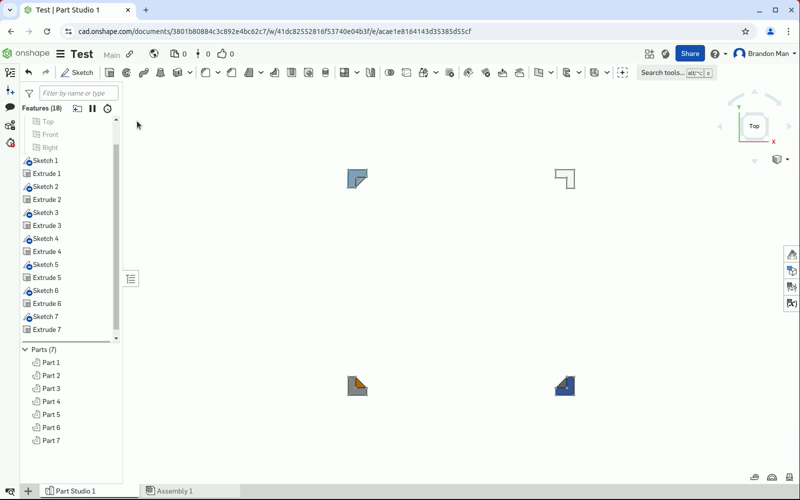
key(shift+h)
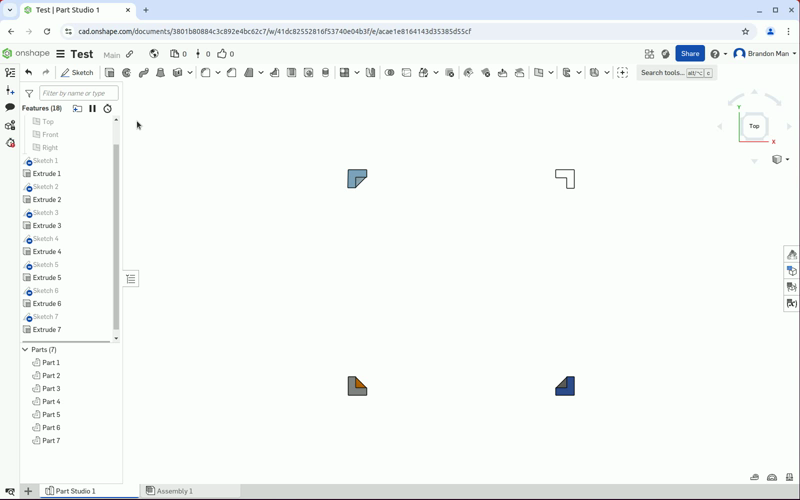
mouse_move(69, 163)
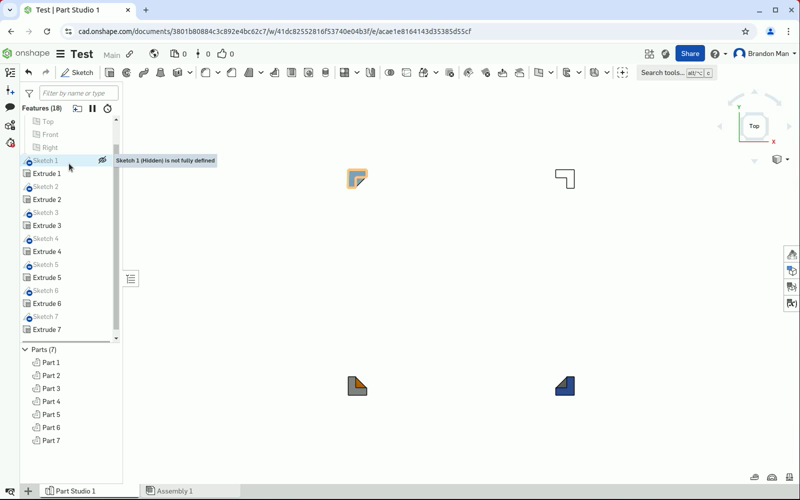
click(69, 163)
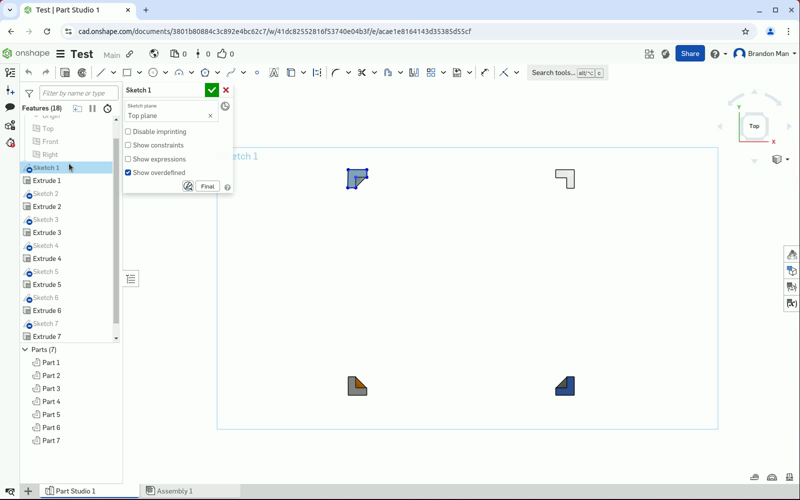
mouse_move(229, 92)
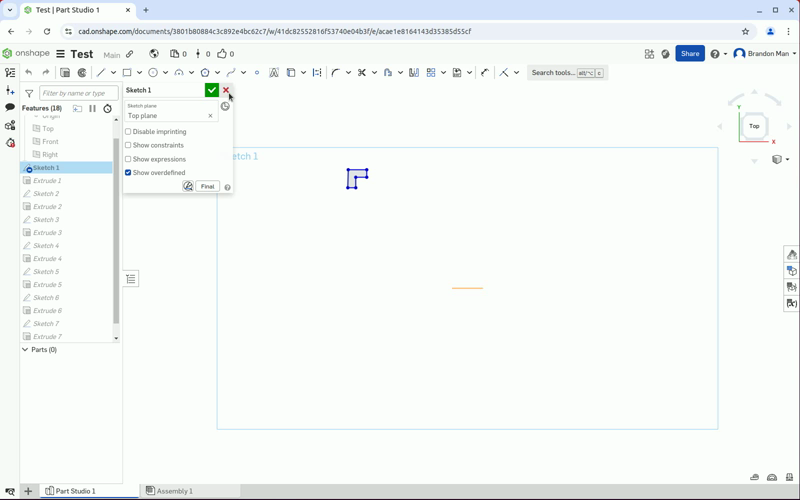
click(229, 92)
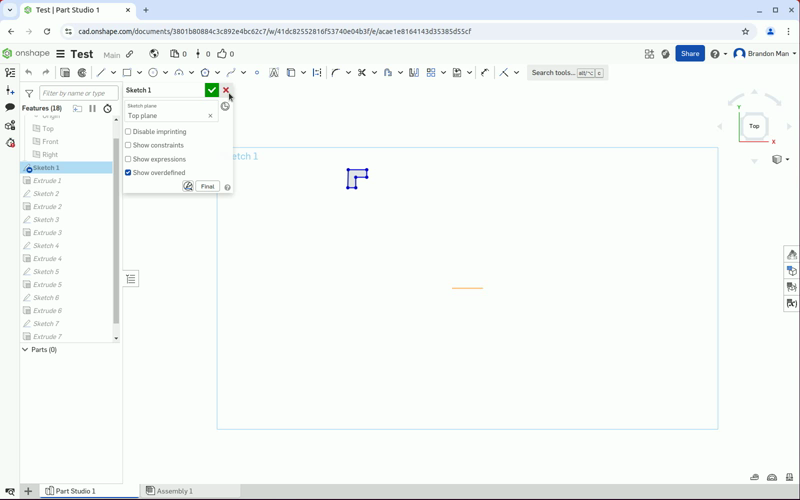
key(shift+s)
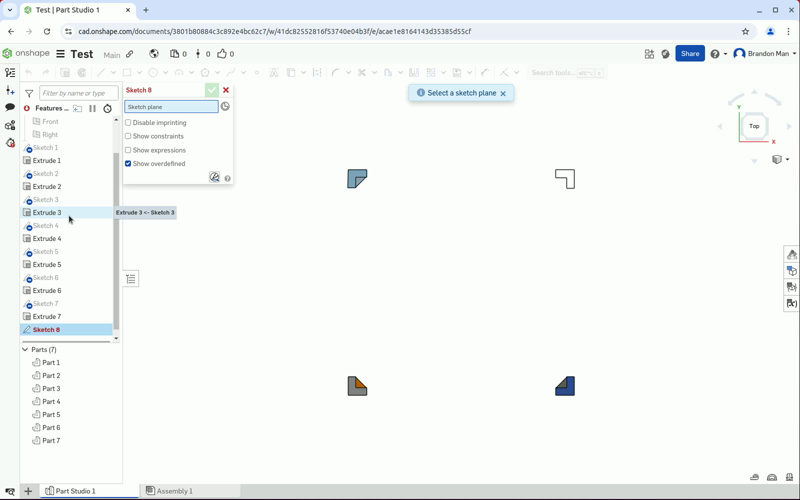
scroll(3)
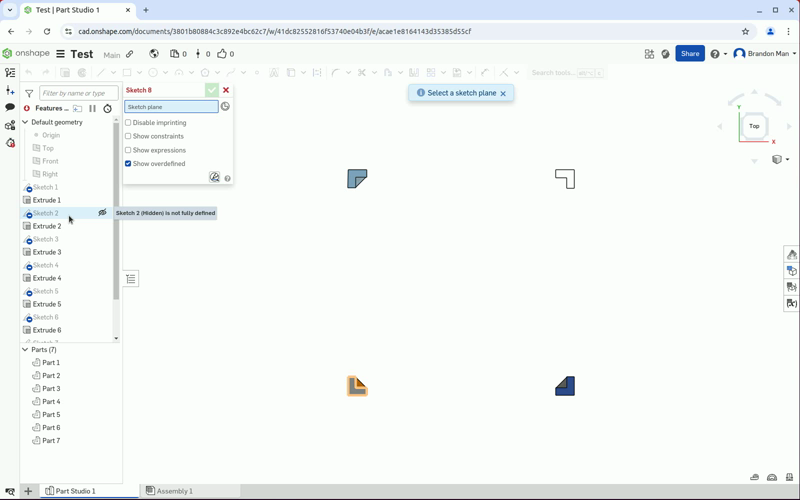
mouse_move(69, 150)
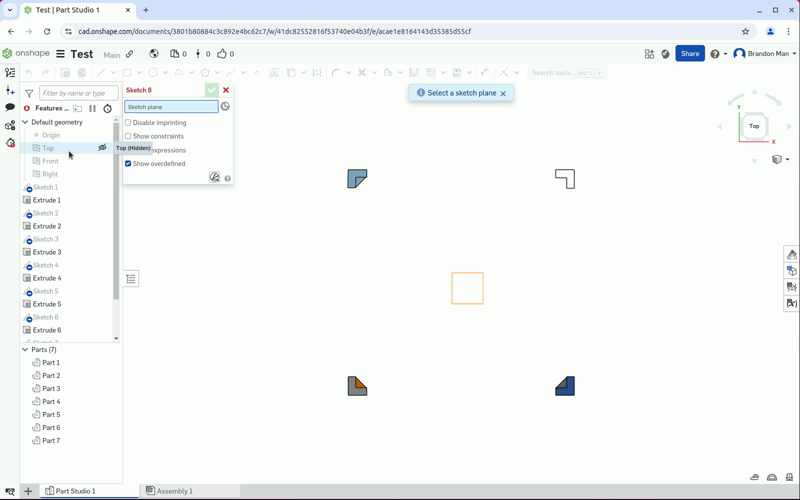
click(69, 150)
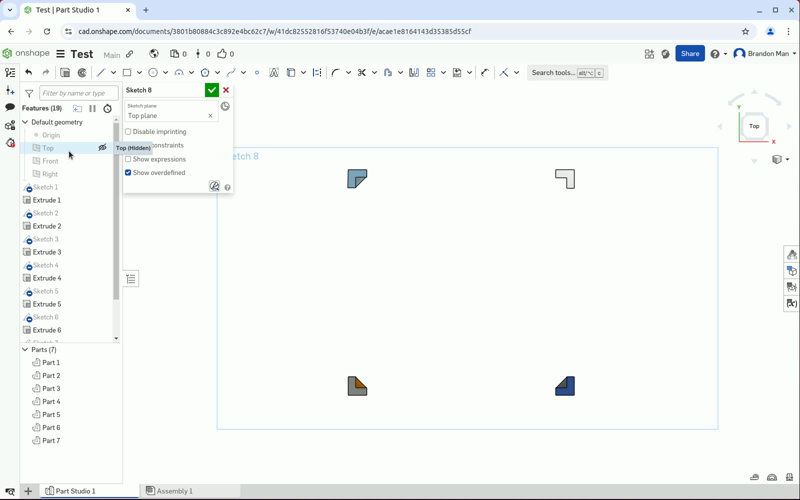
mouse_move(73, 352)
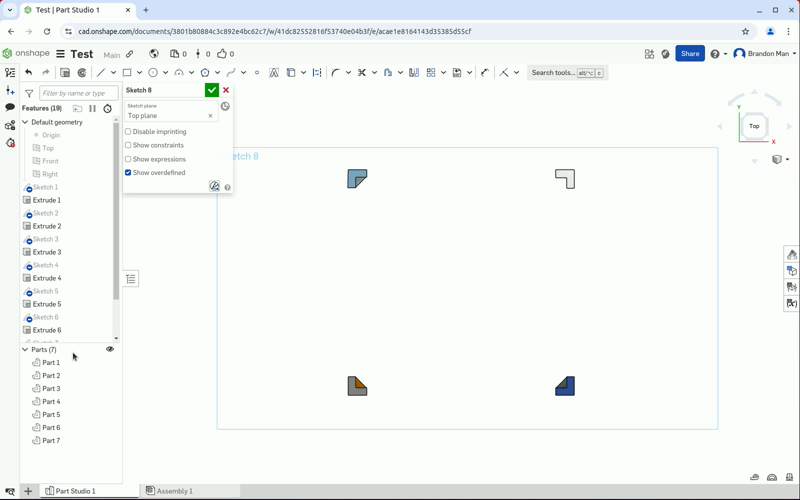
key(y)
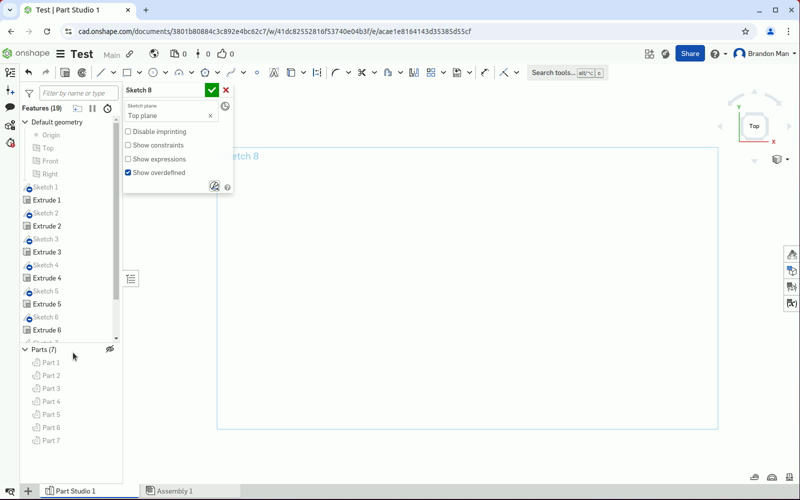
key(l)
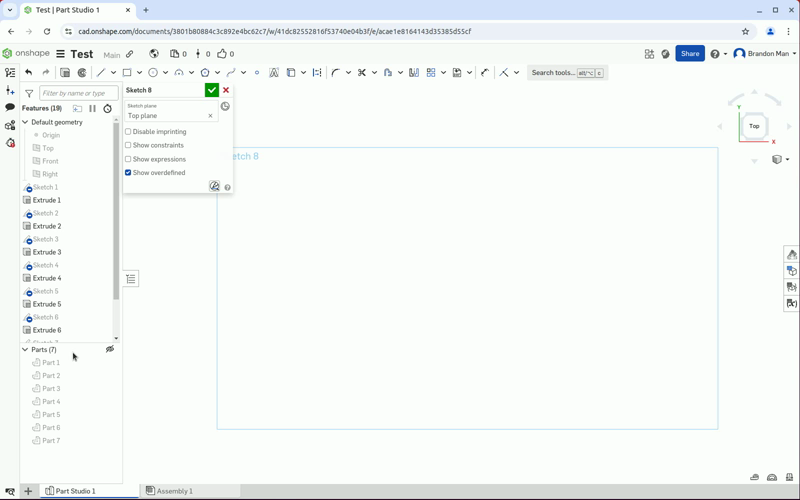
key_down(shift)
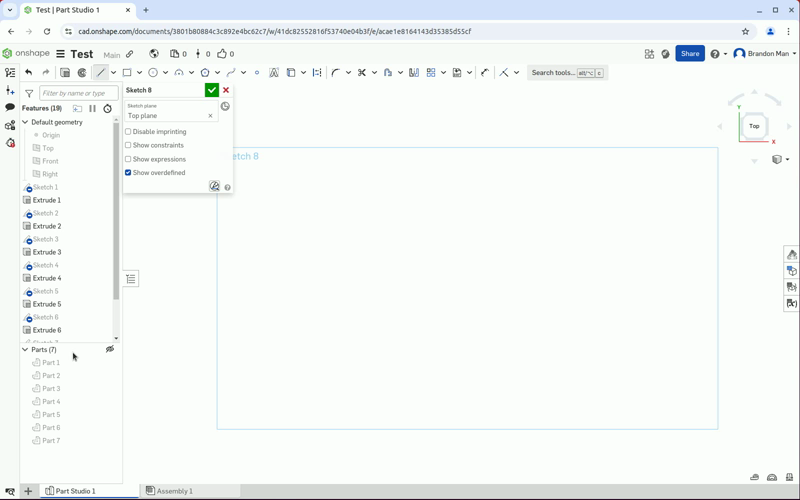
mouse_move(555, 177)
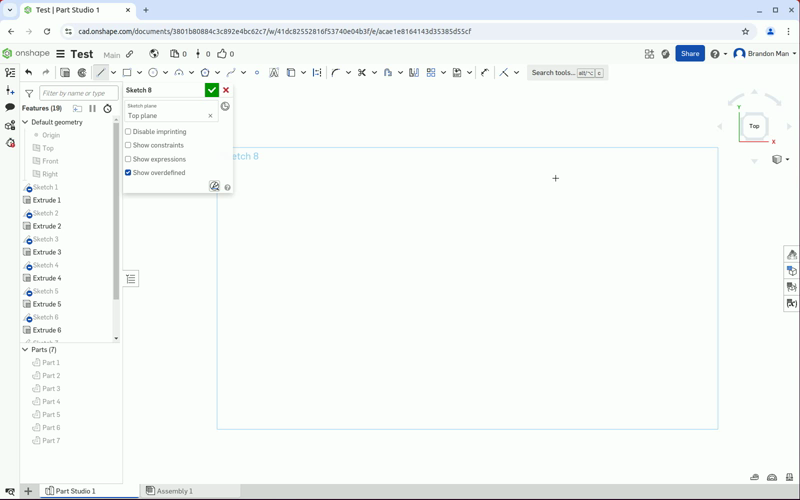
click(555, 177)
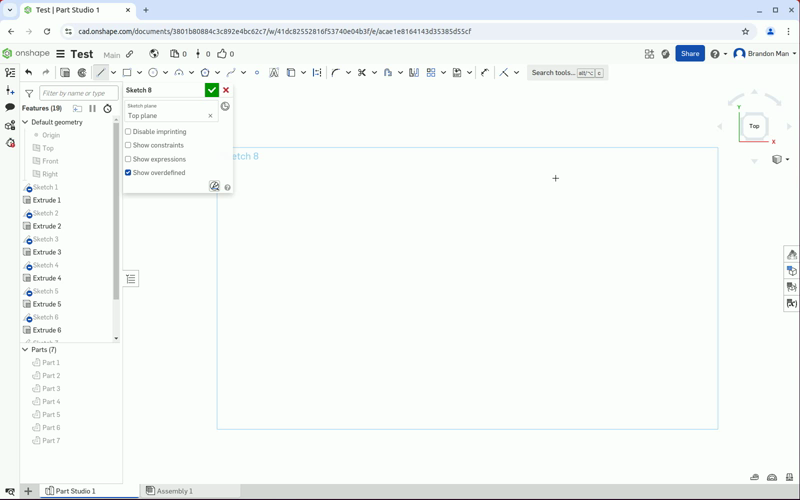
key_up(shift)
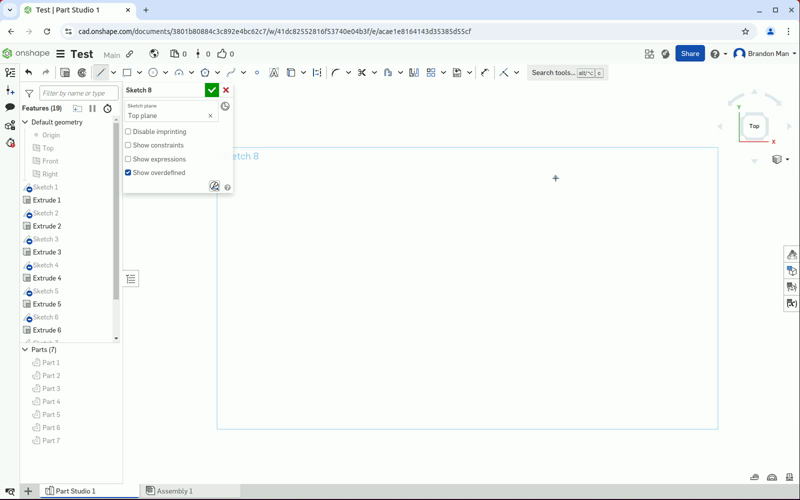
key_down(shift)
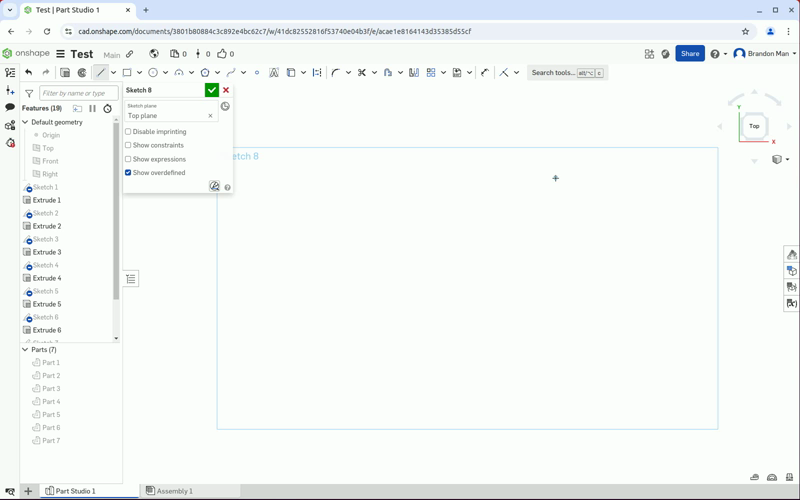
mouse_move(585, 177)
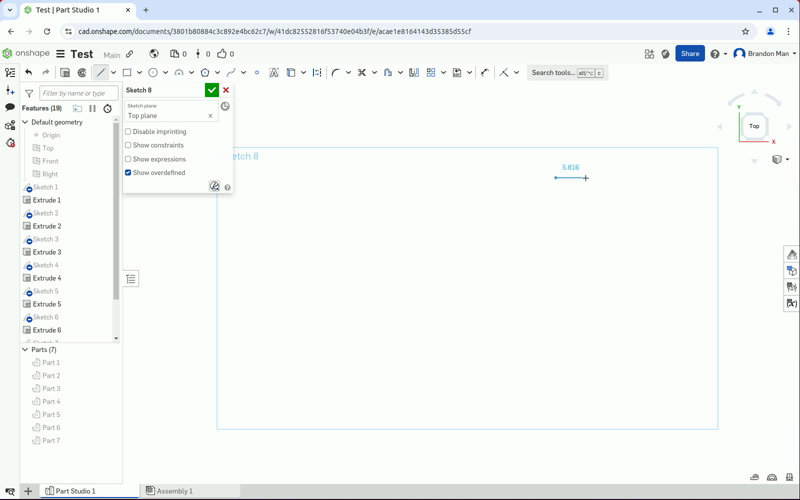
mouse_move(567, 189)
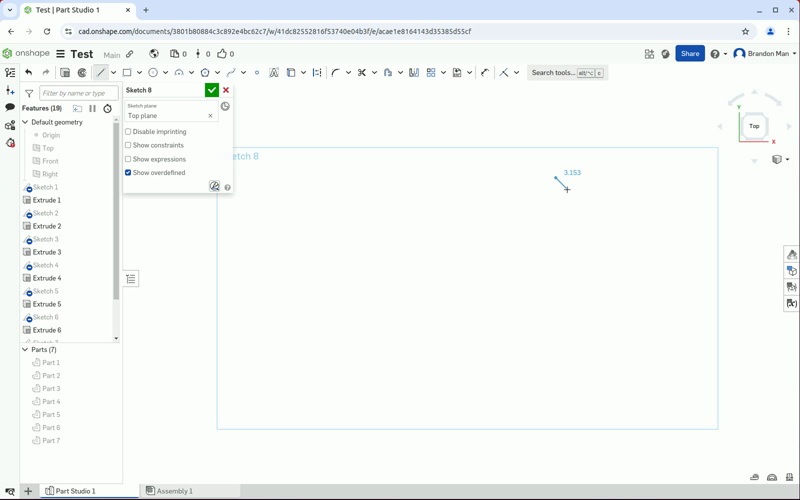
click(567, 189)
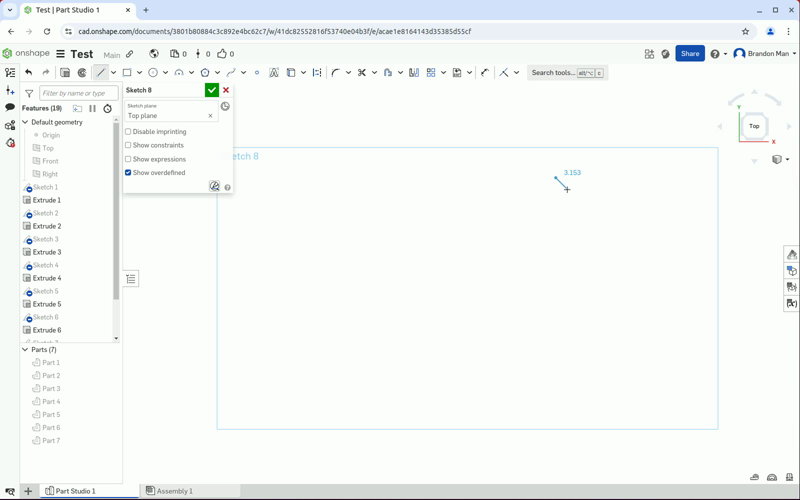
key_up(shift)
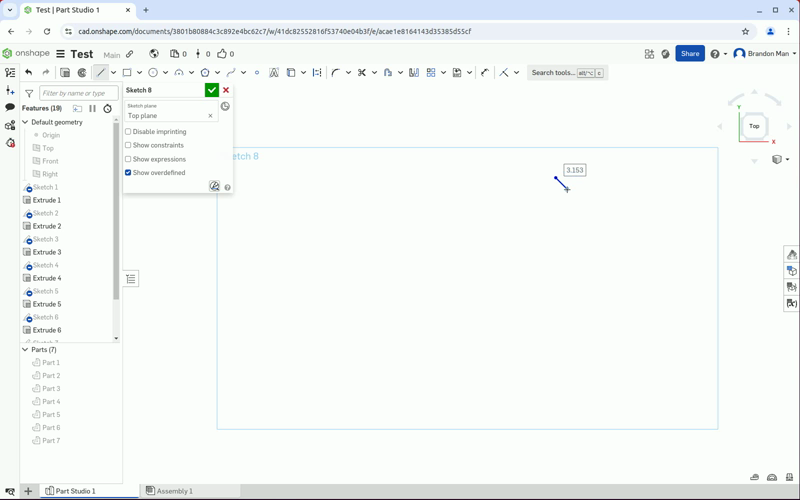
key_down(shift)
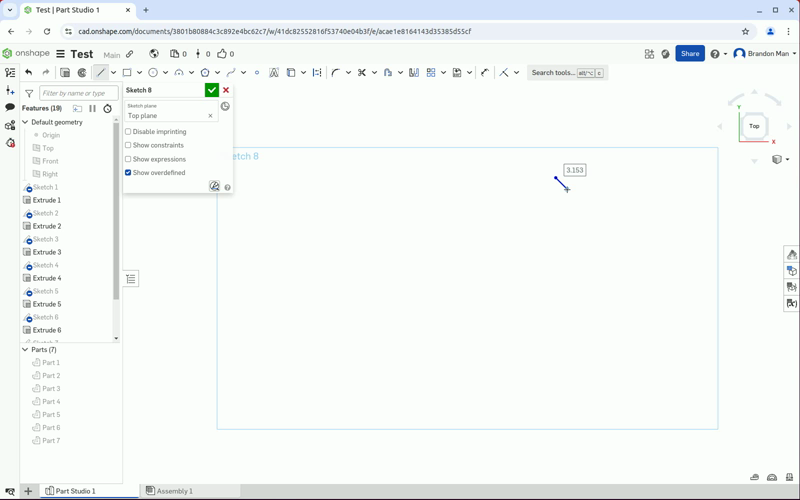
mouse_move(589, 189)
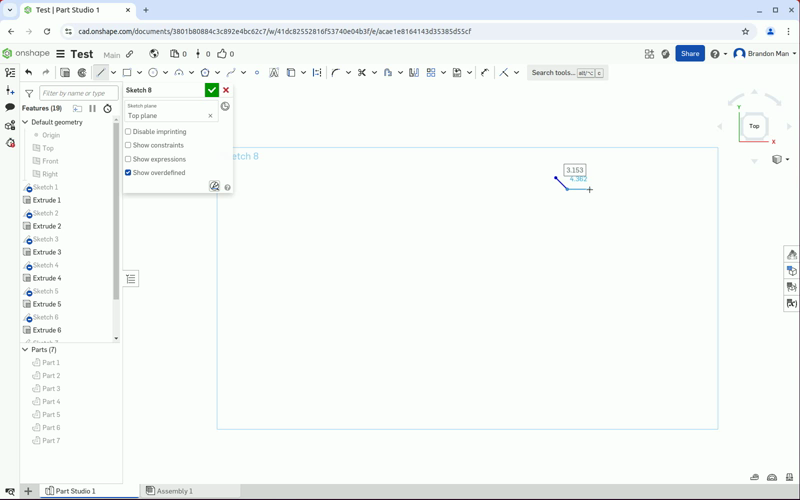
mouse_move(567, 177)
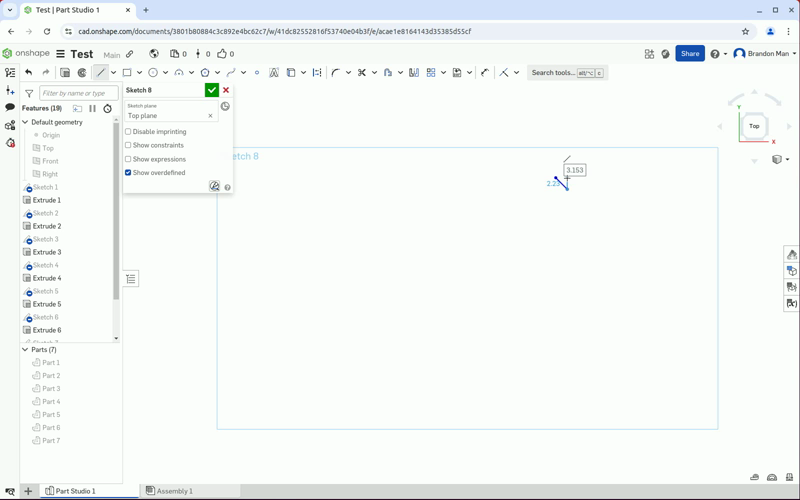
click(567, 177)
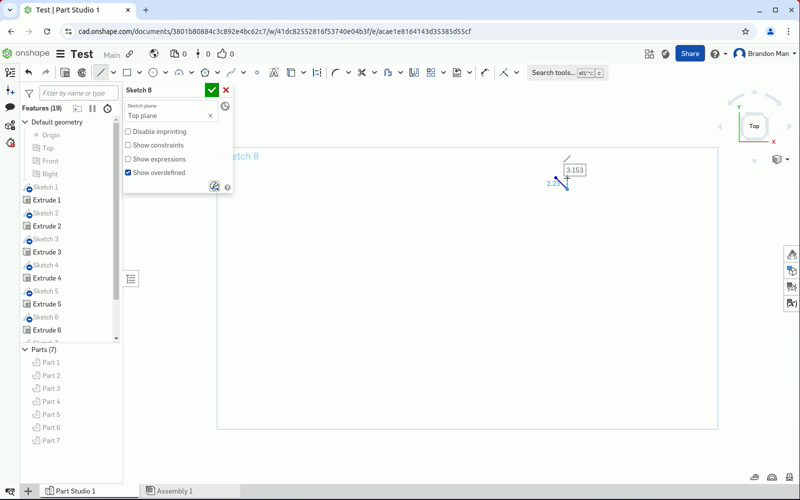
key_up(shift)
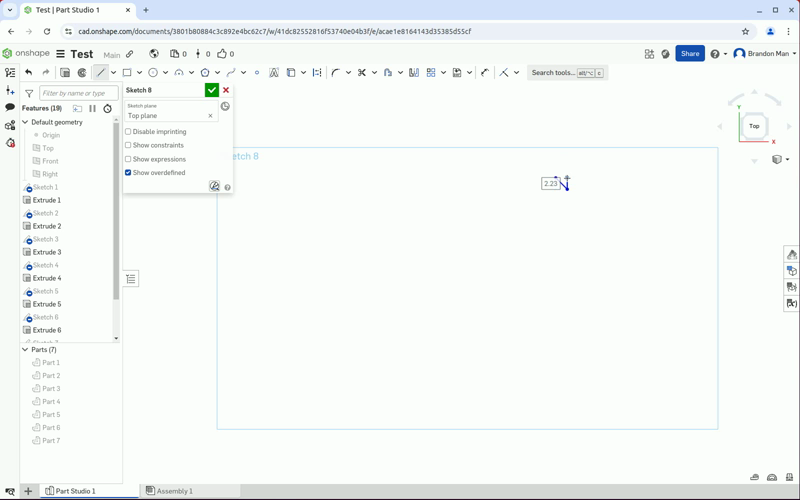
mouse_move(589, 177)
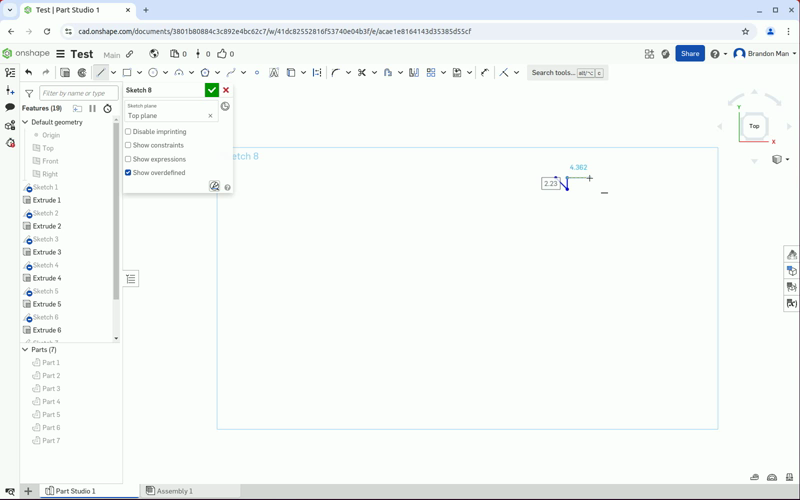
key_down(shift)
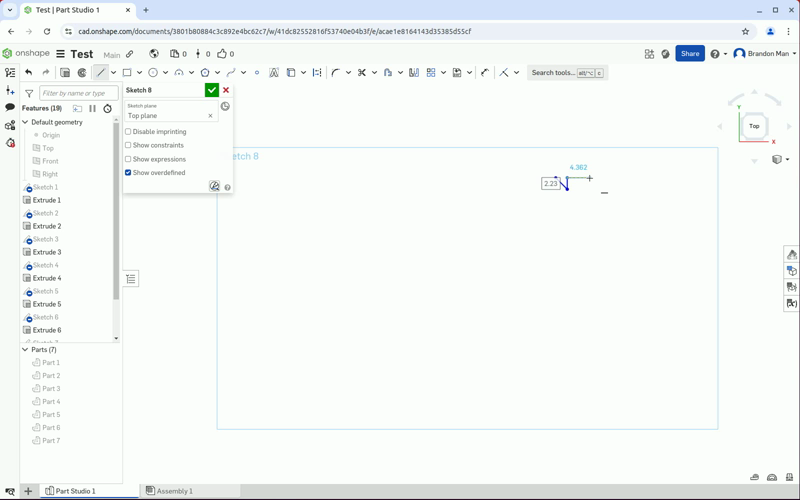
mouse_move(555, 177)
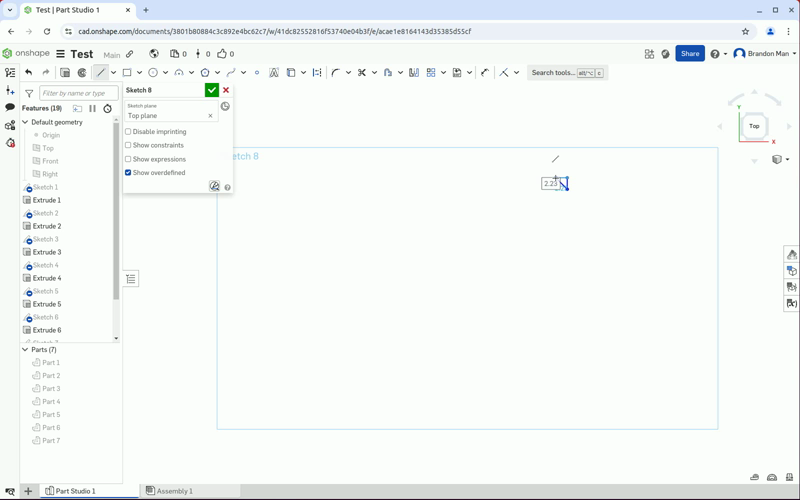
key_up(shift)
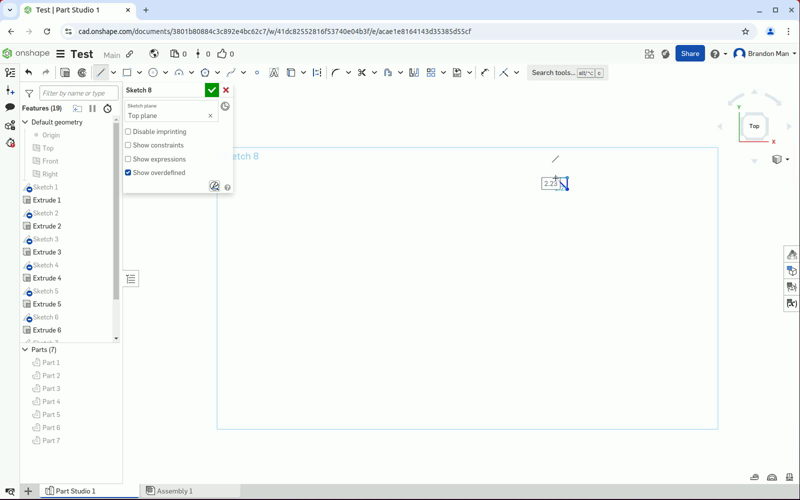
click(555, 177)
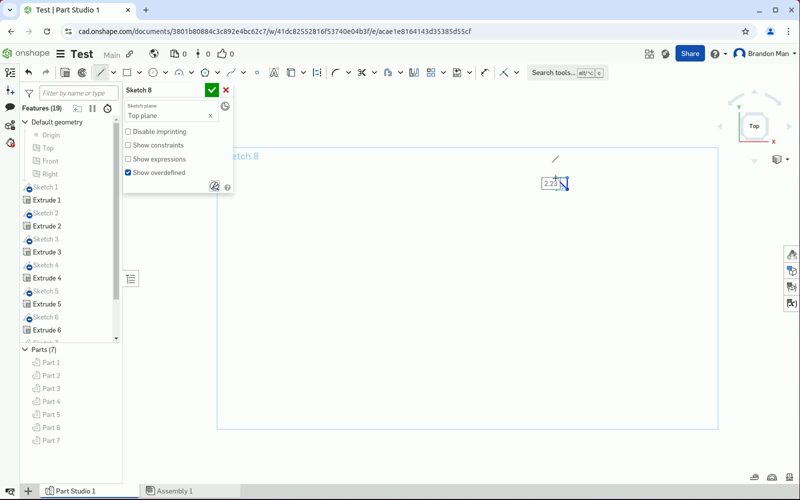
key(esc)
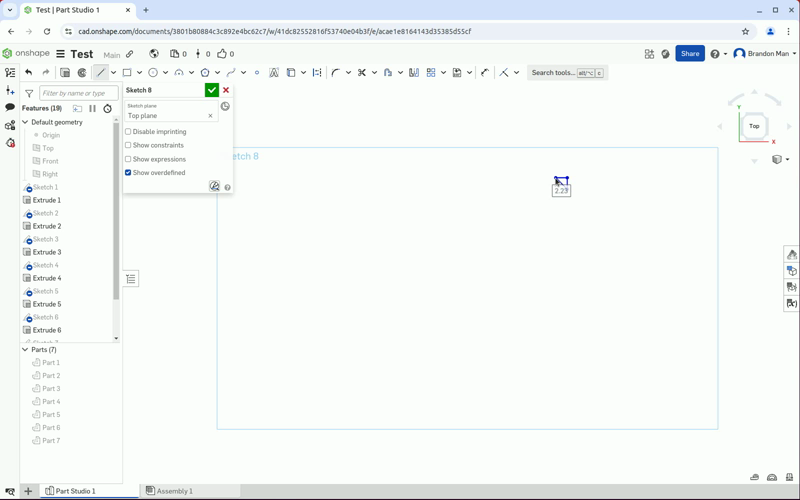
mouse_move(565, 183)
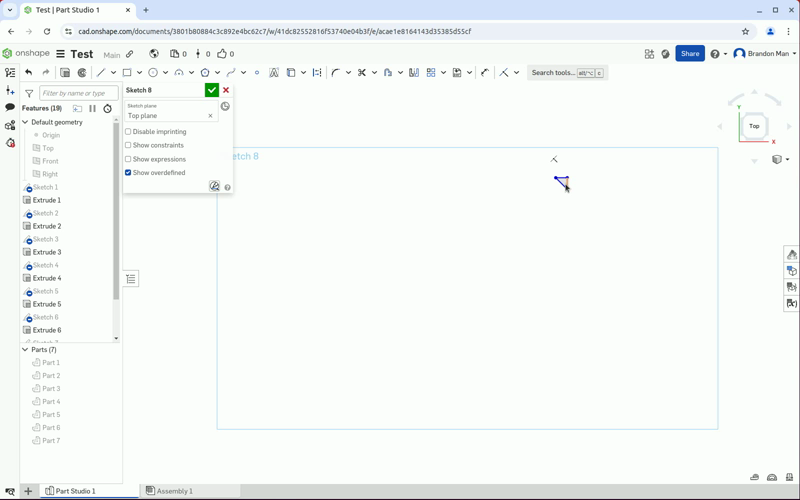
scroll(6)
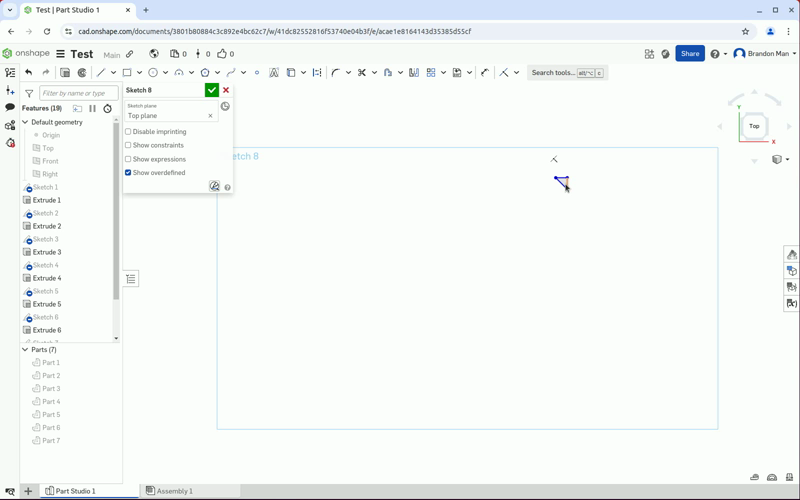
scroll(6)
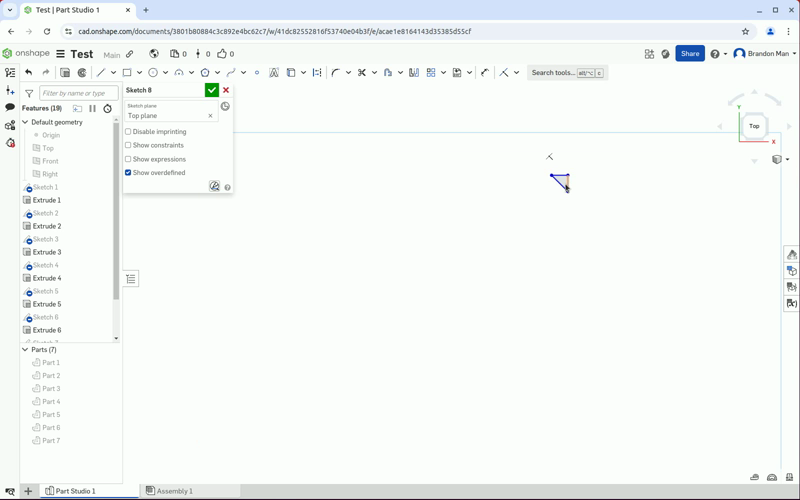
scroll(6)
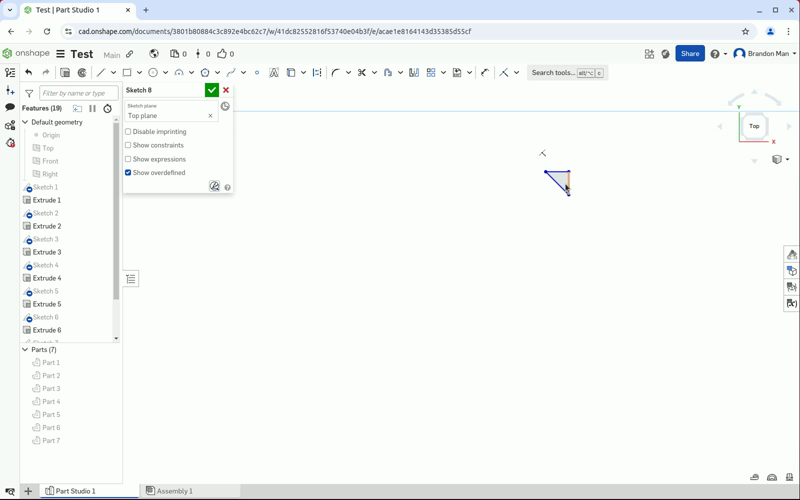
scroll(6)
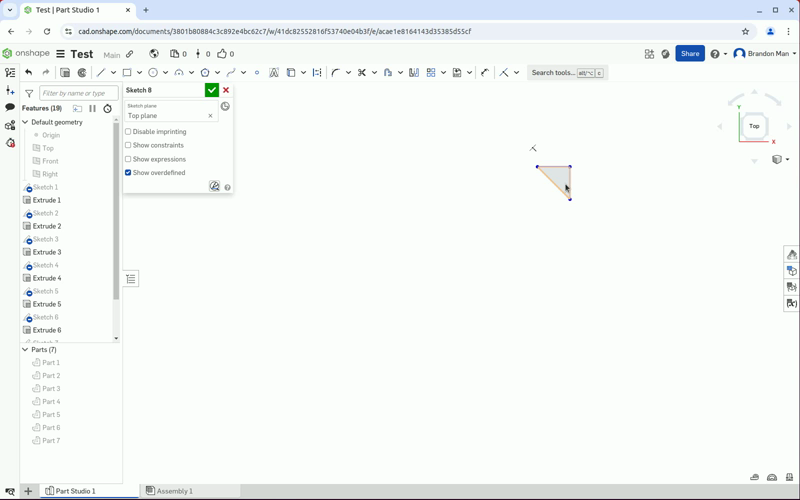
scroll(6)
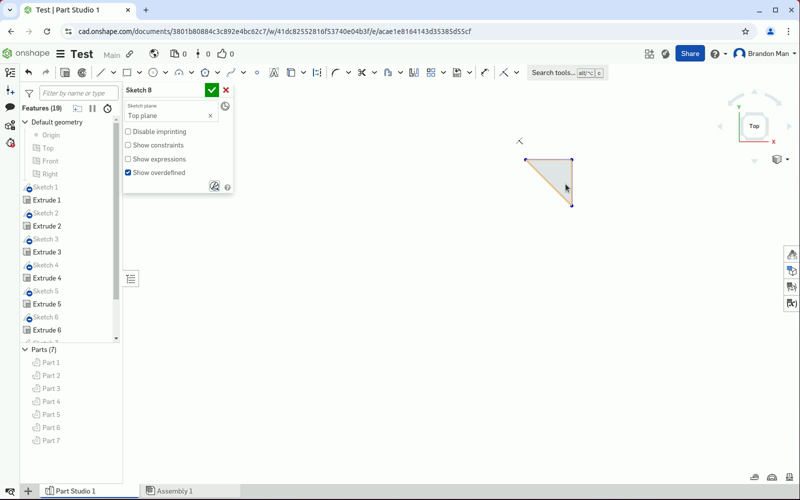
scroll(6)
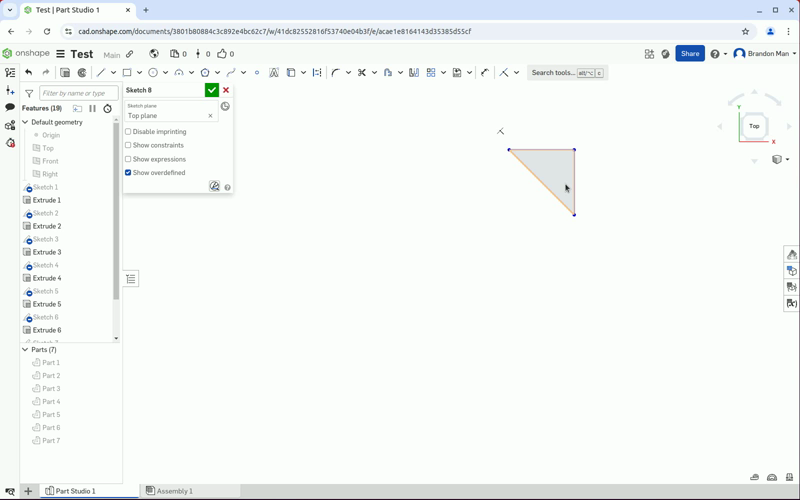
scroll(6)
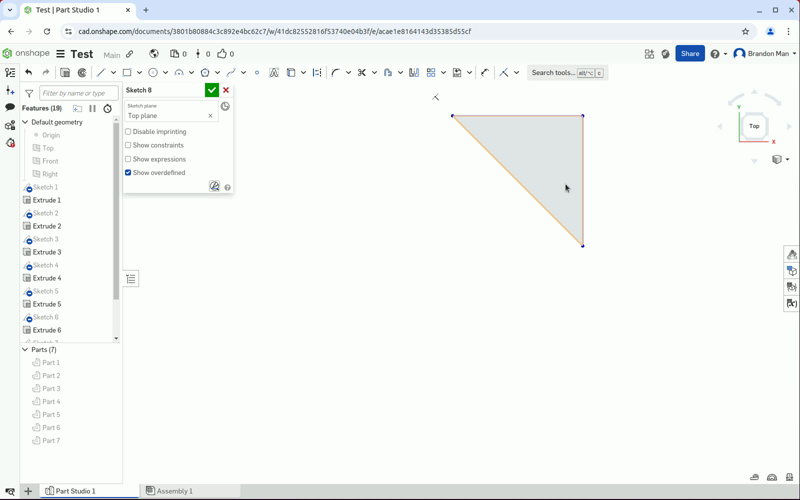
click(565, 183)
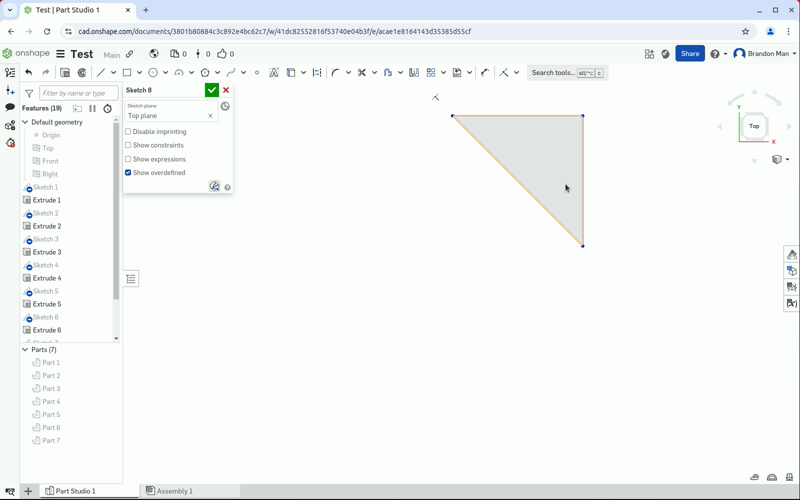
scroll(-6)
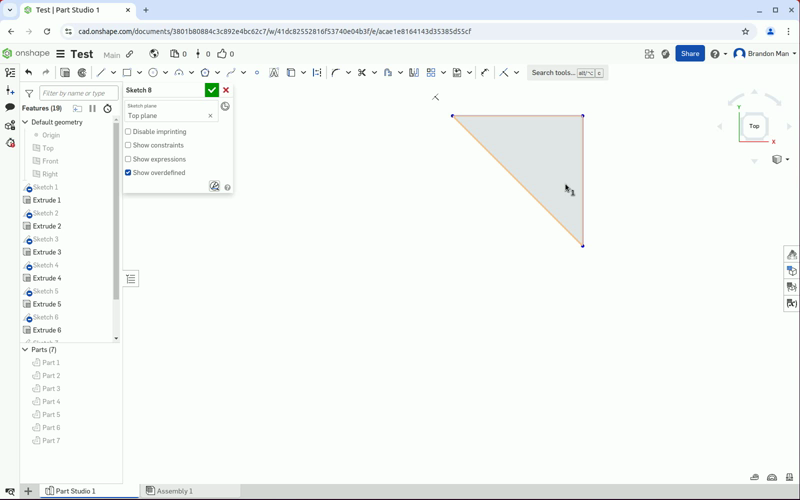
scroll(-6)
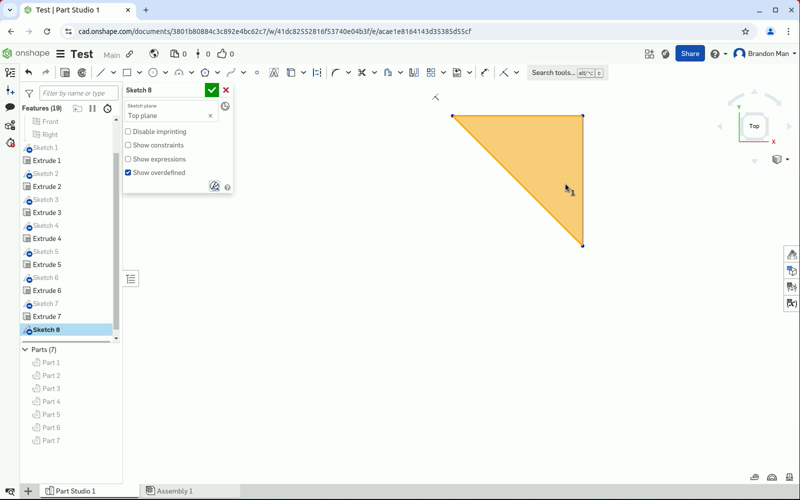
scroll(-6)
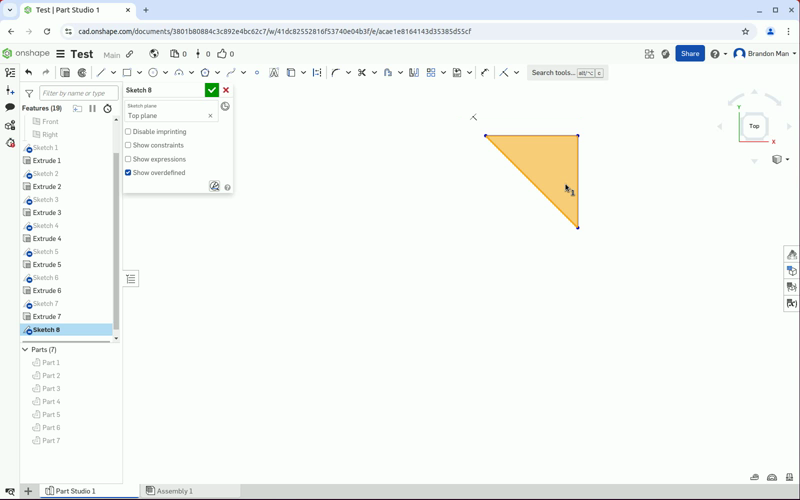
scroll(-6)
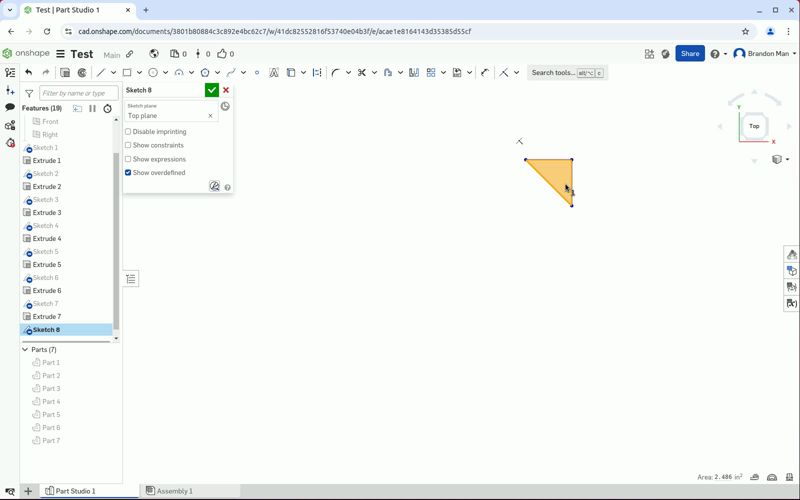
scroll(-6)
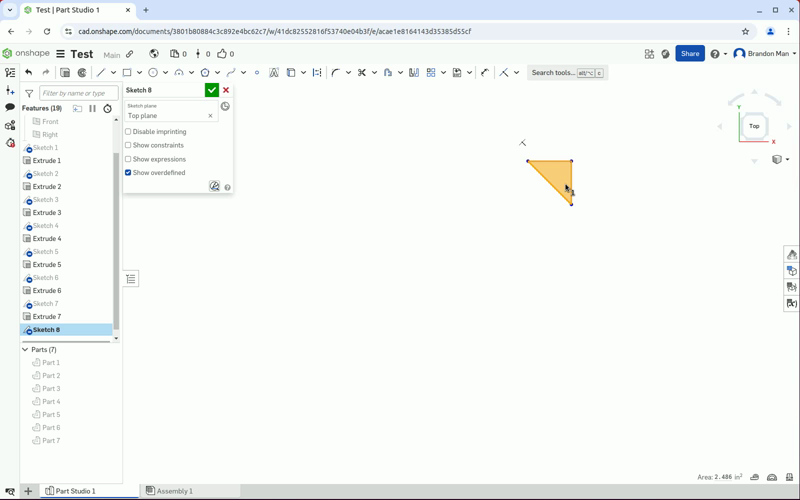
scroll(-6)
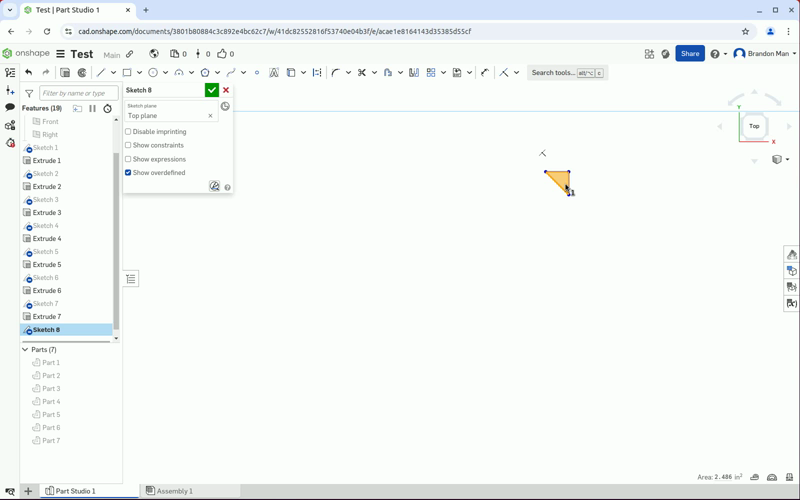
scroll(-6)
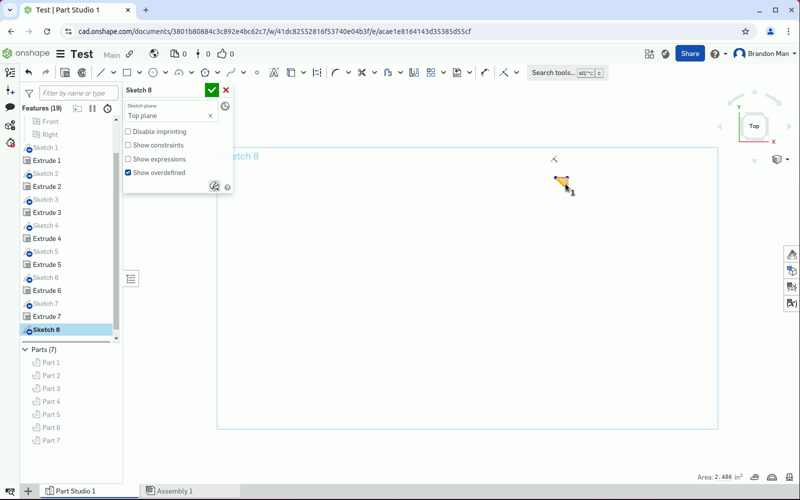
mouse_move(73, 352)
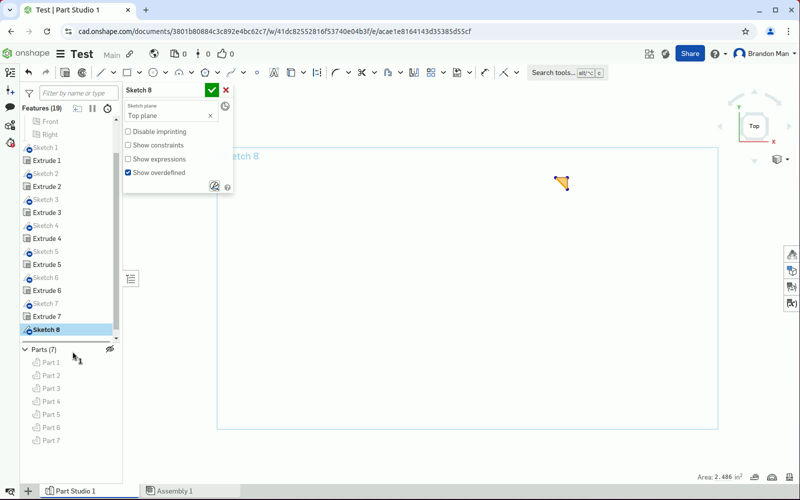
key(shift+y)
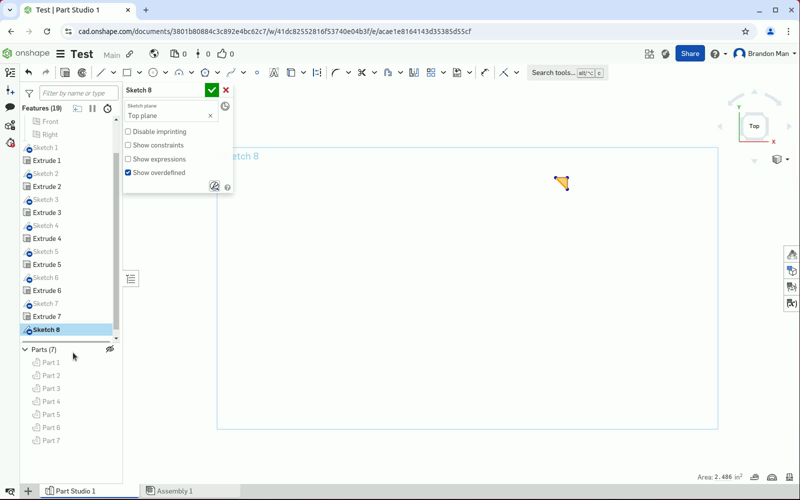
key(shift+e)
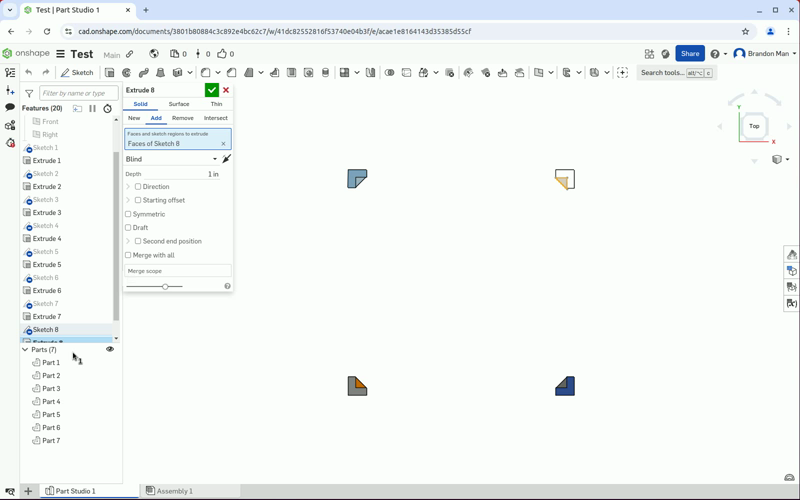
mouse_move(143, 106)
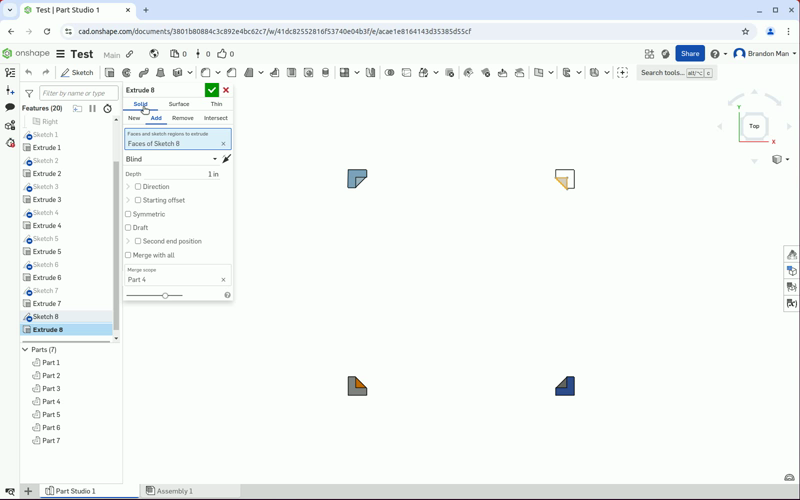
click(143, 106)
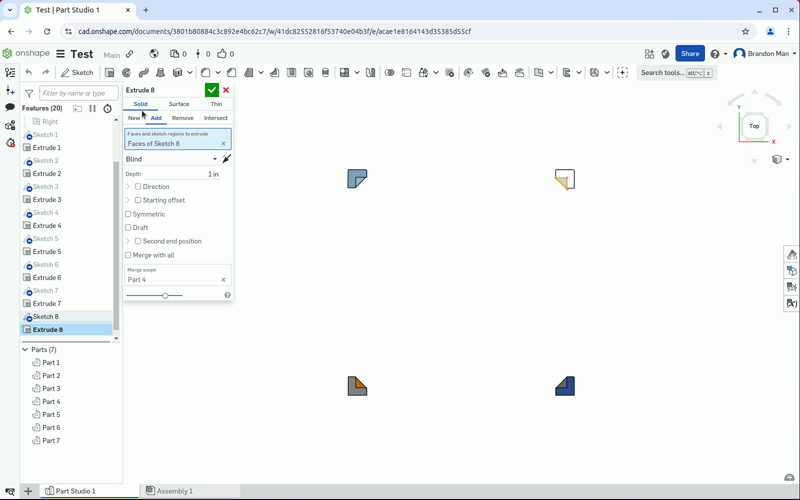
mouse_move(137, 120)
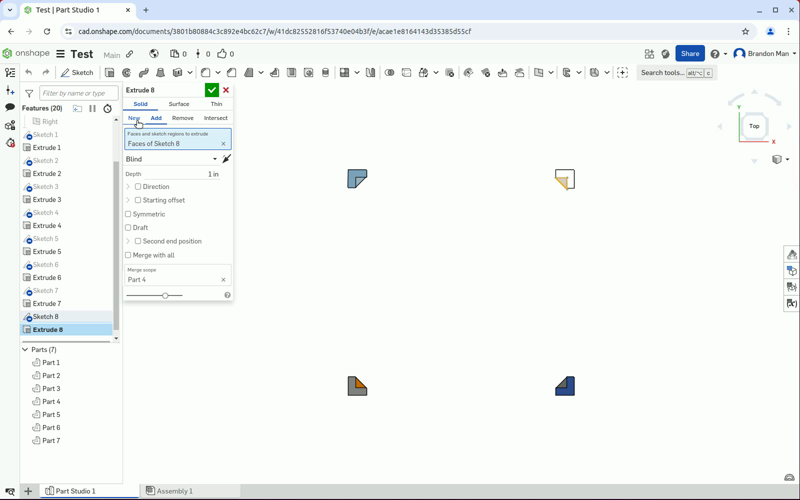
click(137, 120)
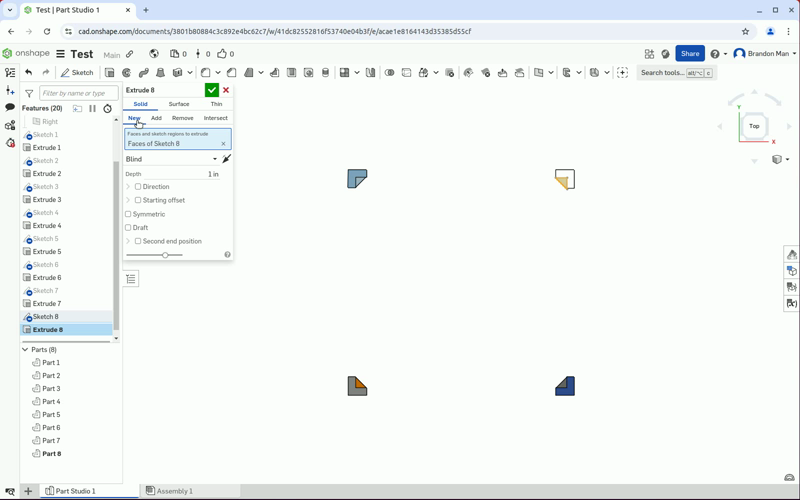
key(tab, 4)
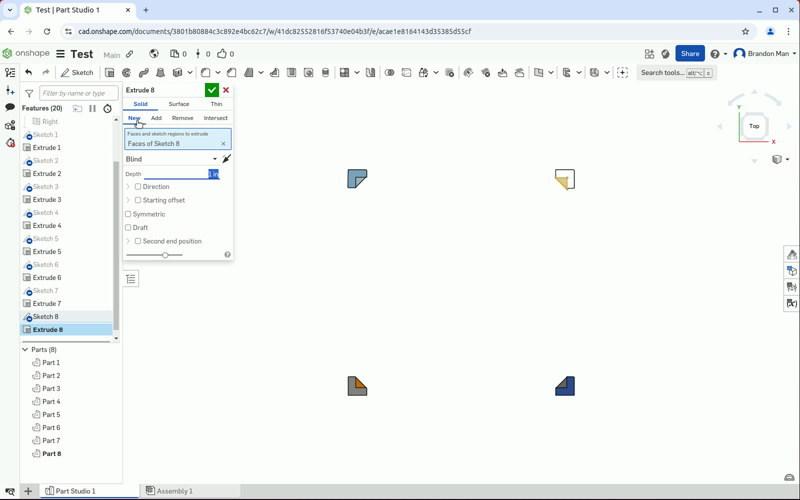
text(0.963)
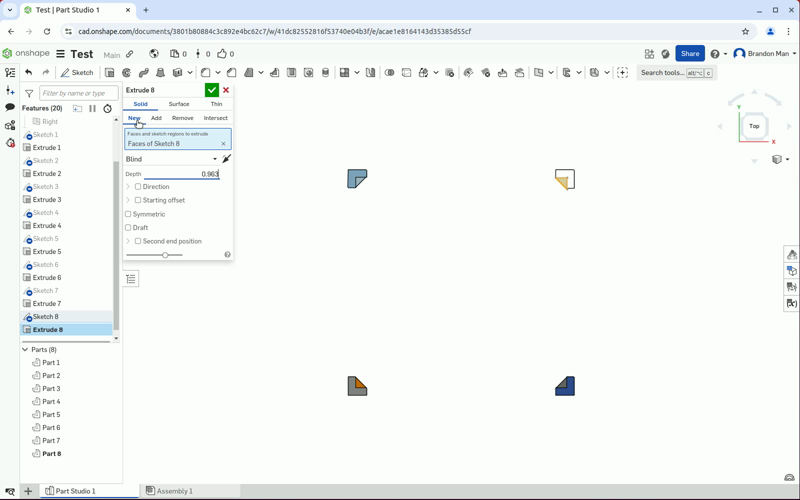
key(enter)
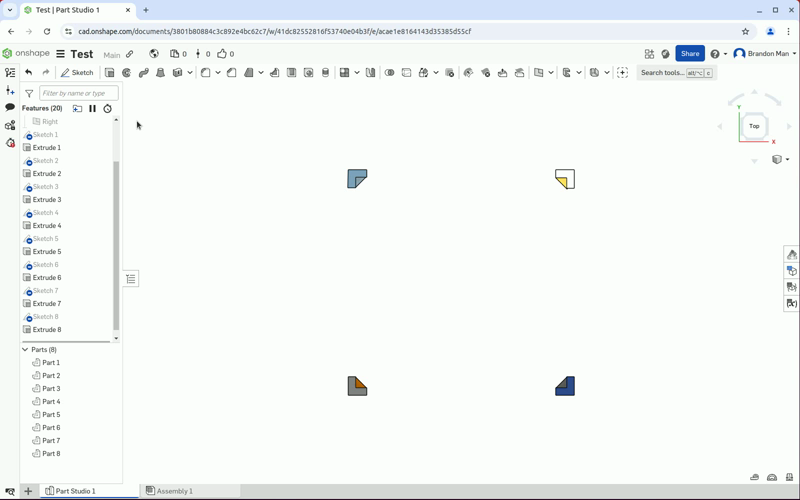
key(shift+h)
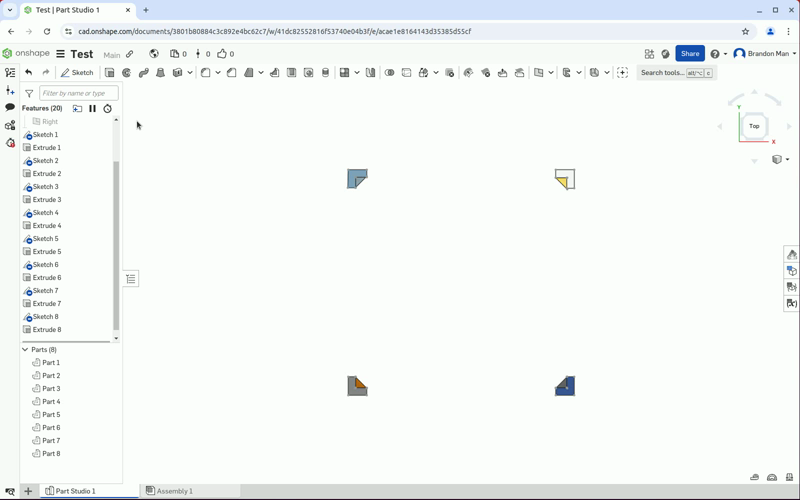
key(shift+h)
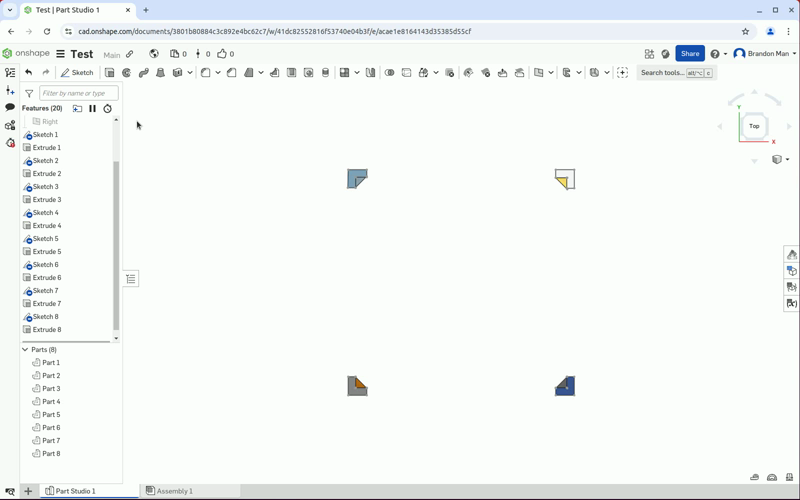
key(shift+7)
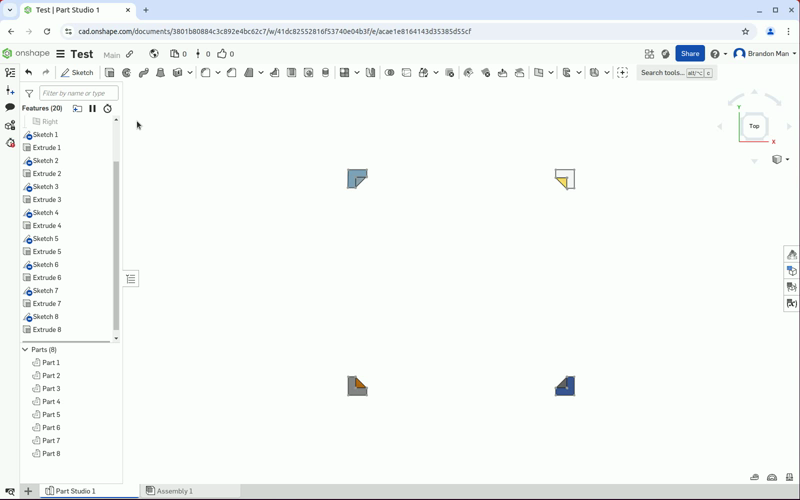
key(up, 3)
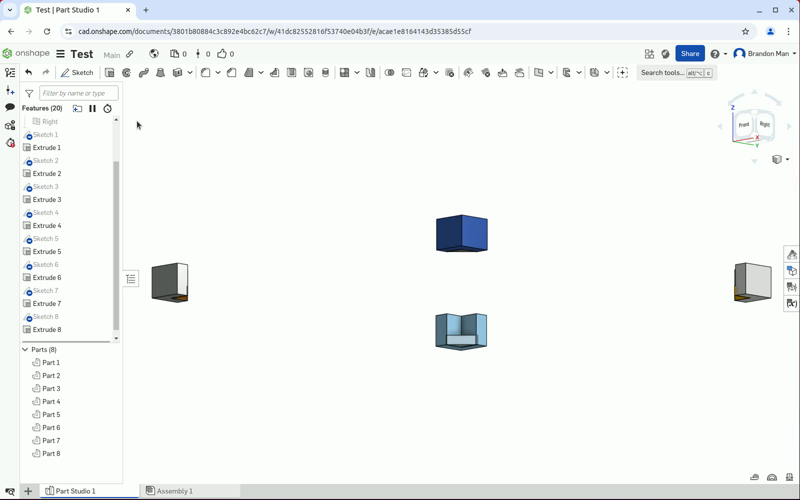
key(left, 3)
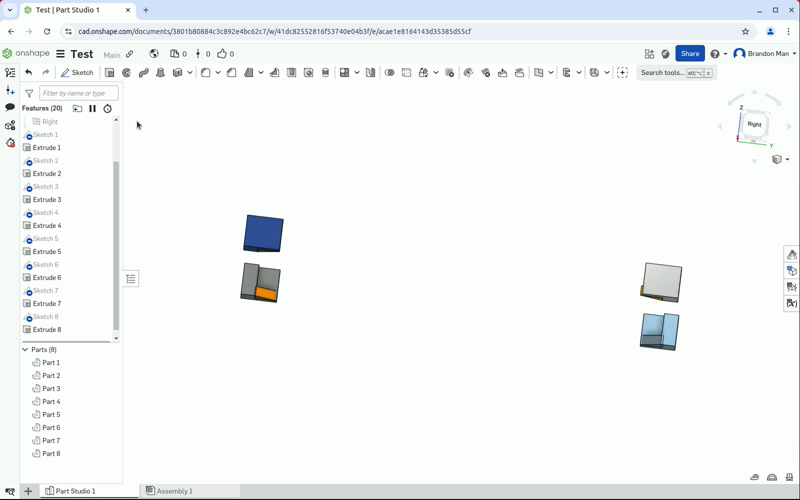
key(right, 3)
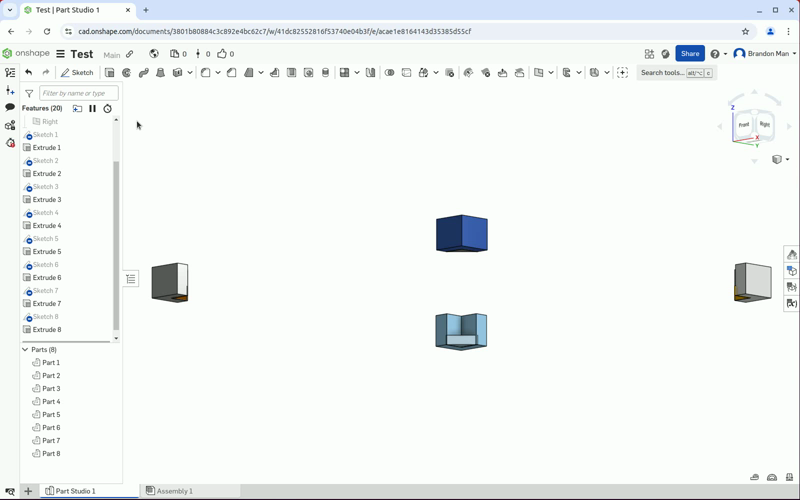
key(down, 3)
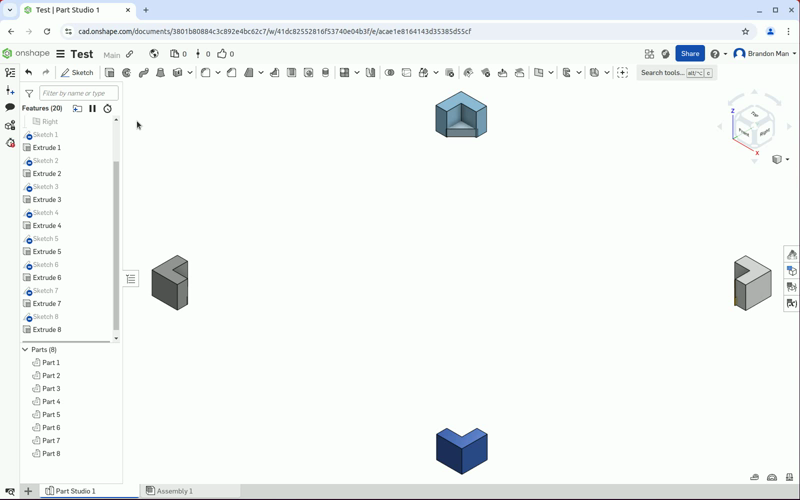
mouse_move(69, 137)
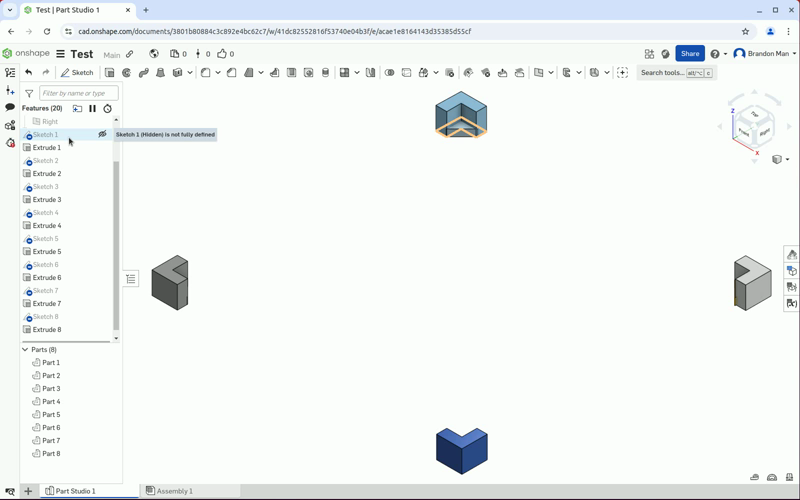
click(69, 137)